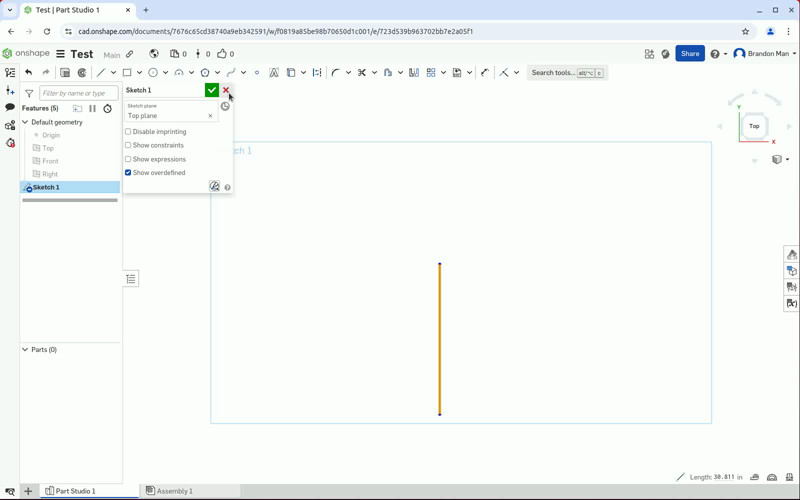
key(shift+h)
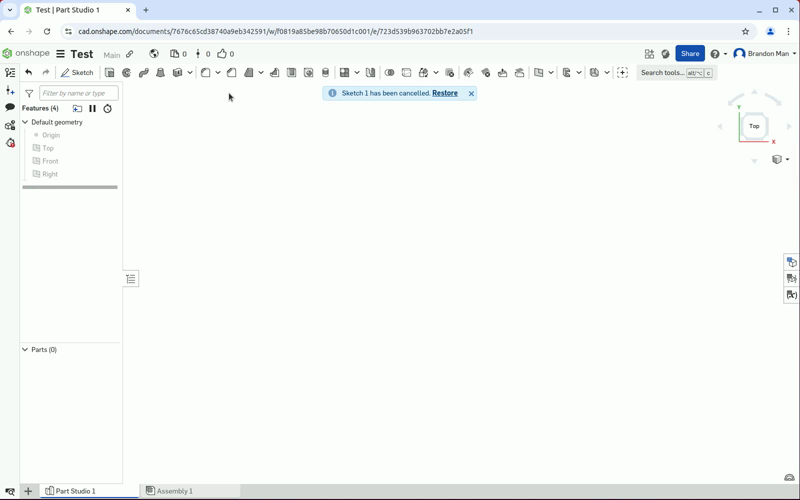
mouse_move(73, 352)
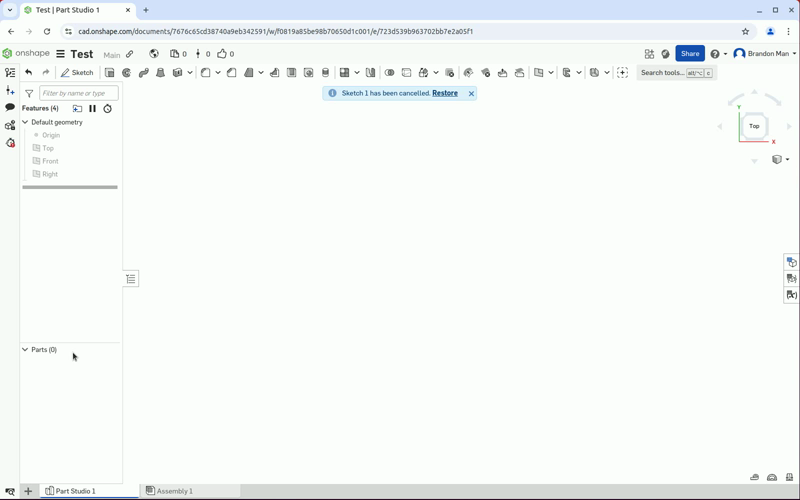
key(y)
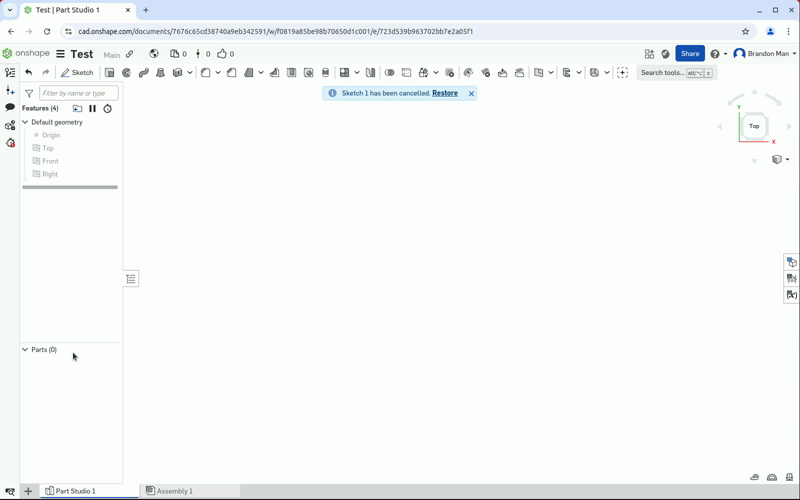
key(shift+p)
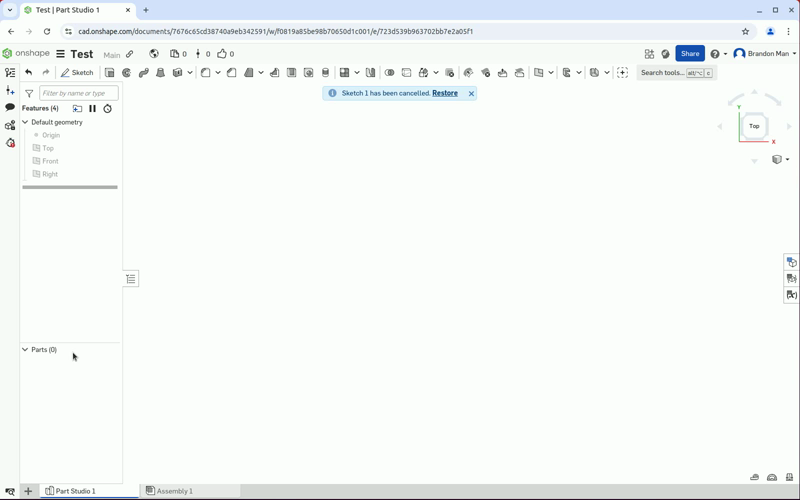
key(space)
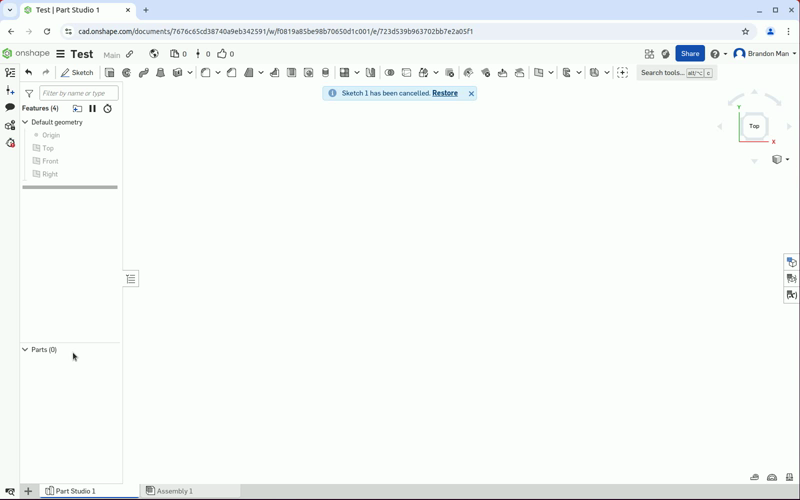
key_down(shift)
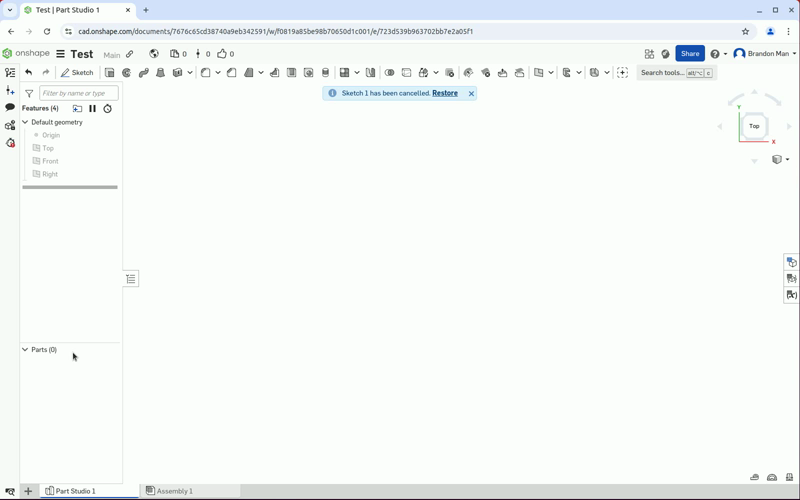
key(up)
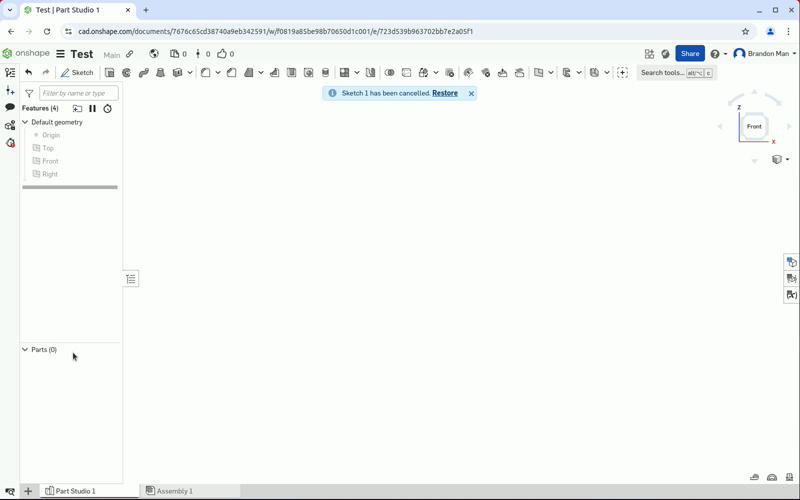
key_up(shift)
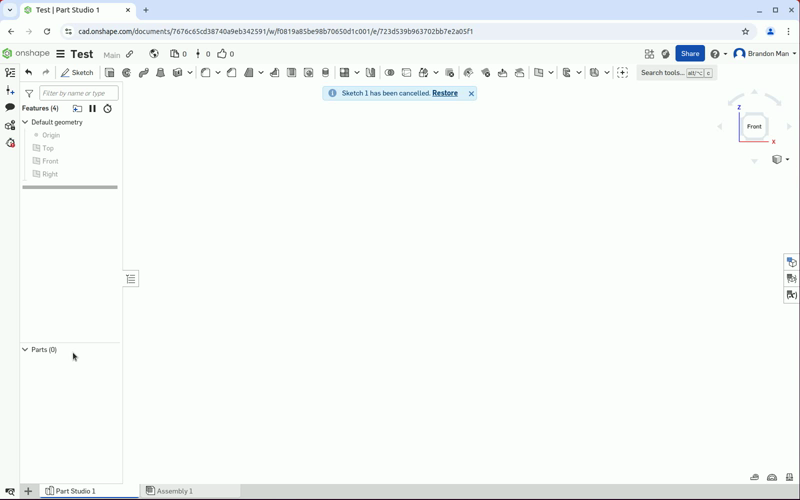
mouse_move(73, 352)
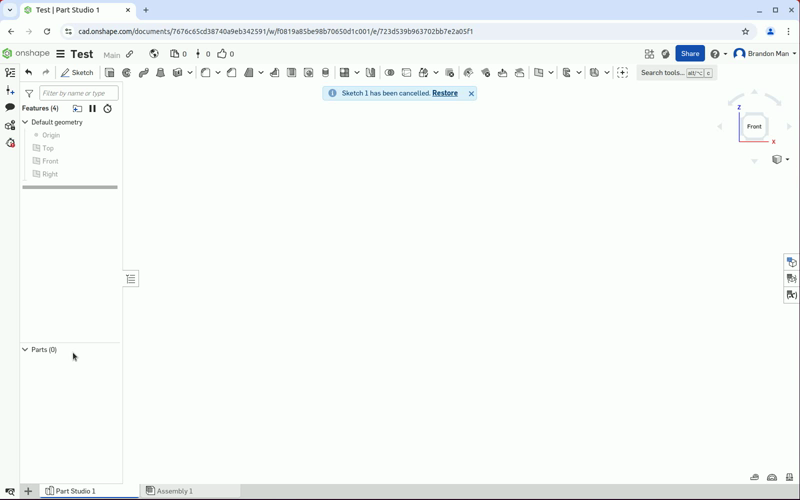
key(shift+y)
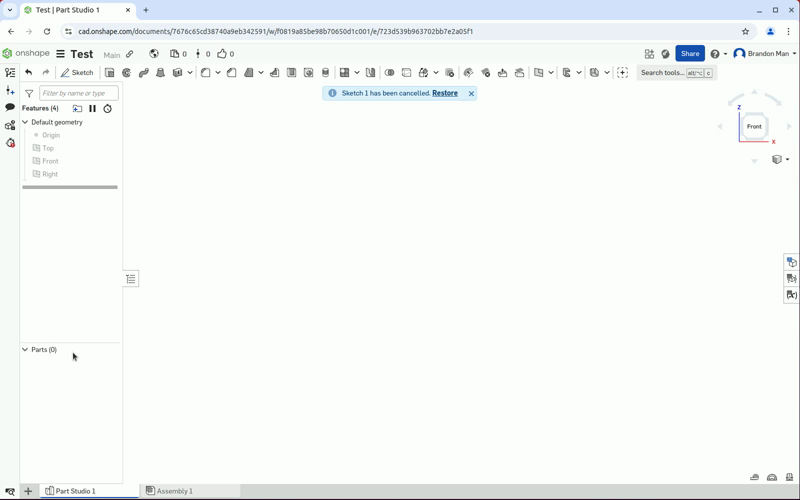
key(shift+s)
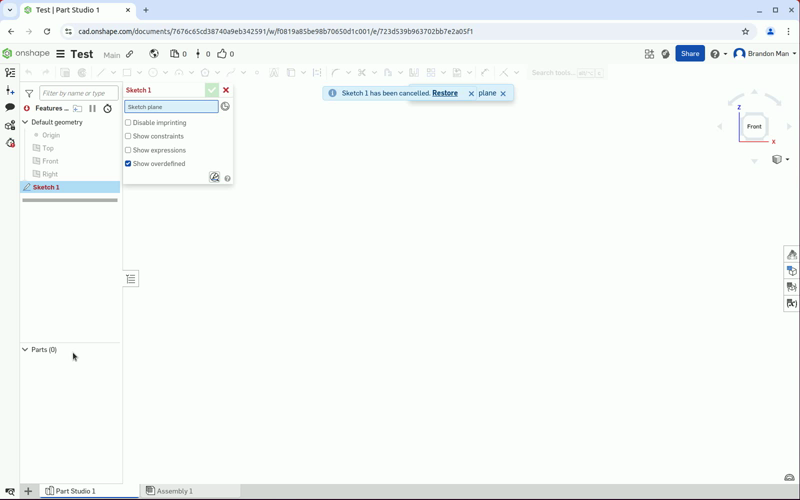
mouse_move(73, 163)
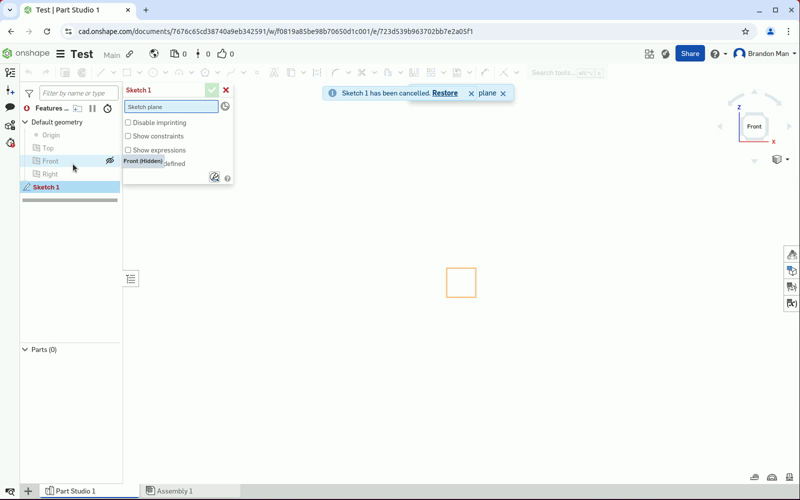
click(73, 163)
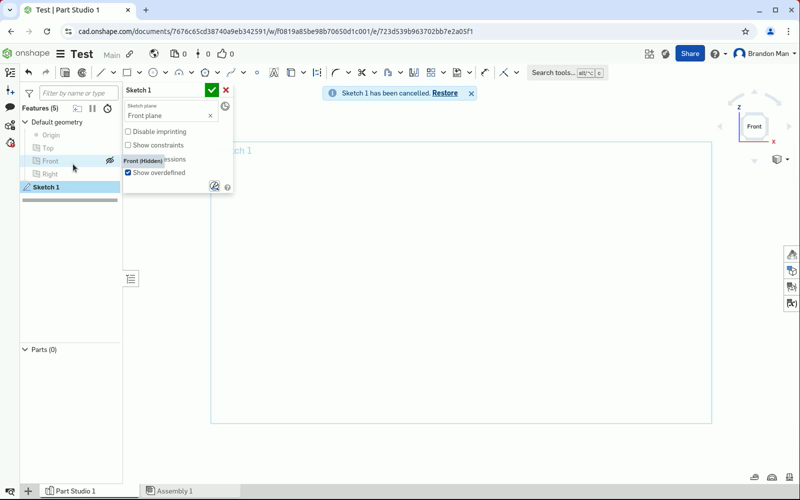
mouse_move(73, 352)
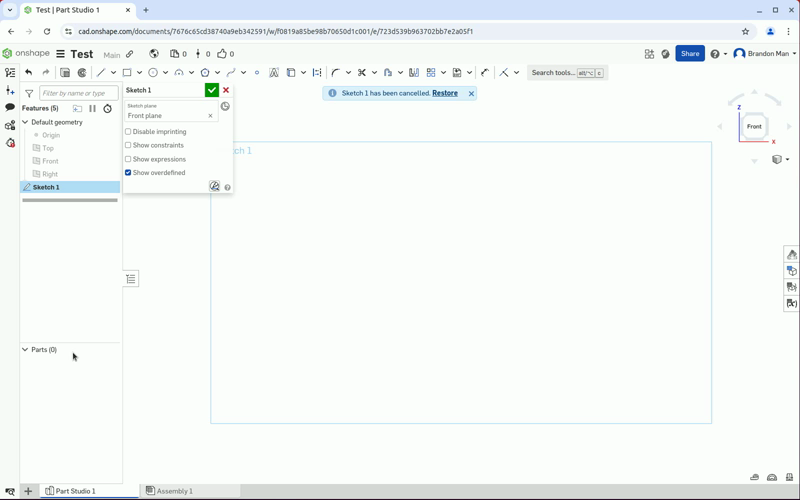
key(y)
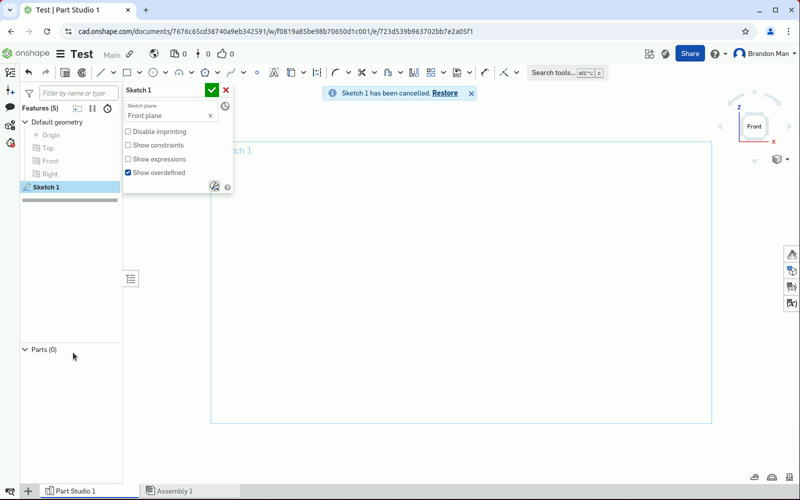
key(l)
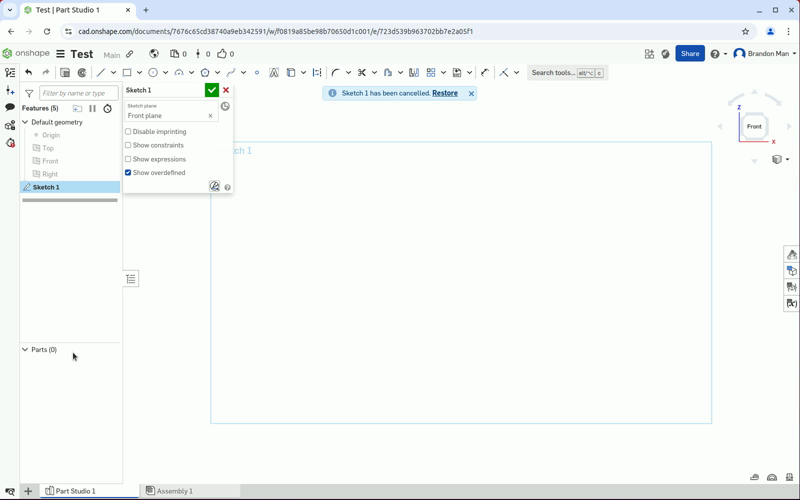
key_down(shift)
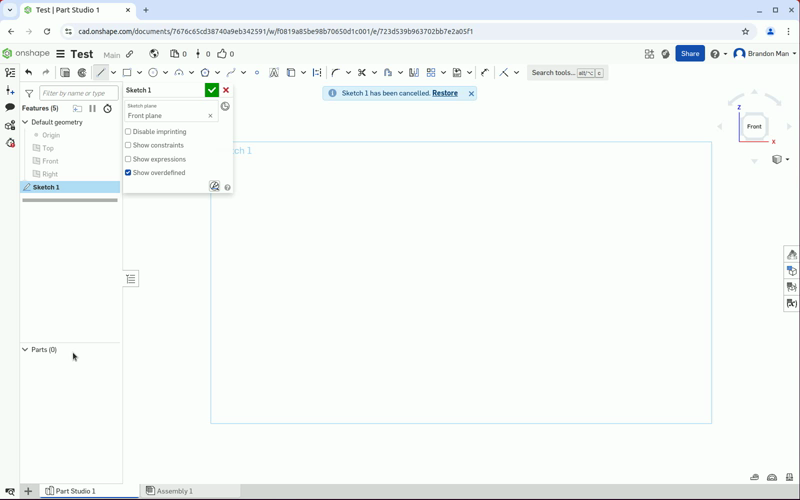
mouse_move(396, 282)
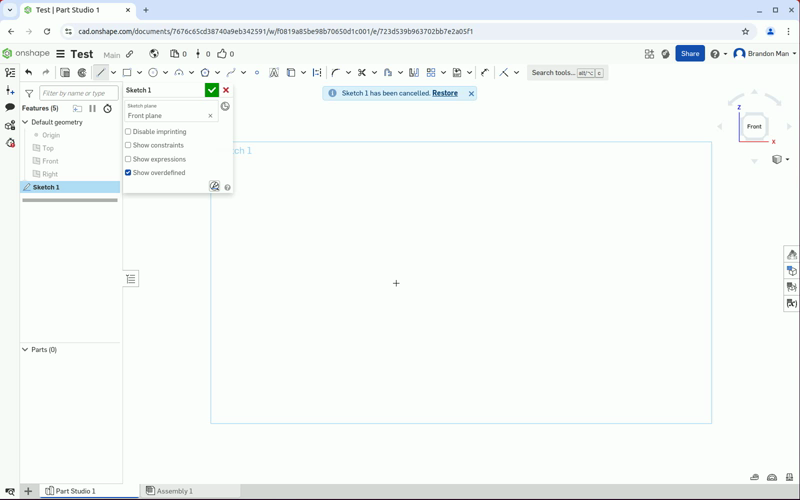
click(396, 282)
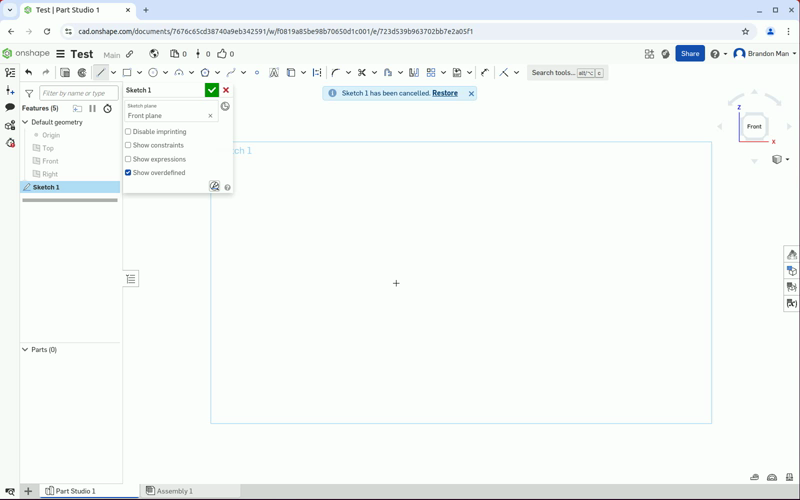
key_up(shift)
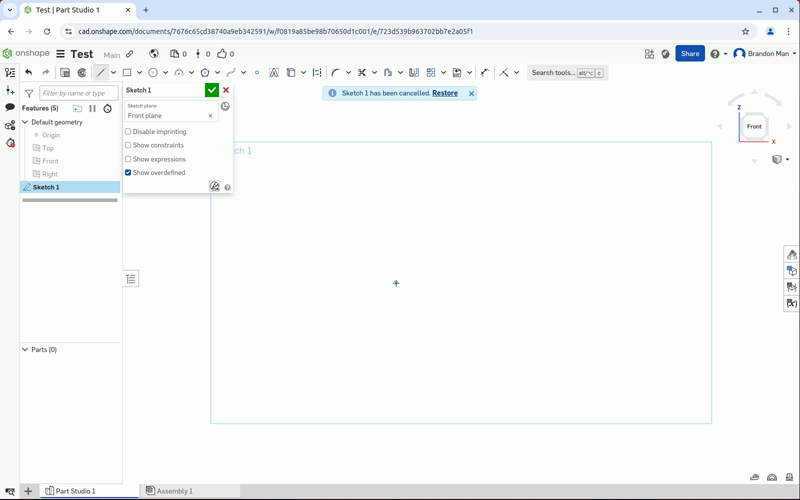
key_down(shift)
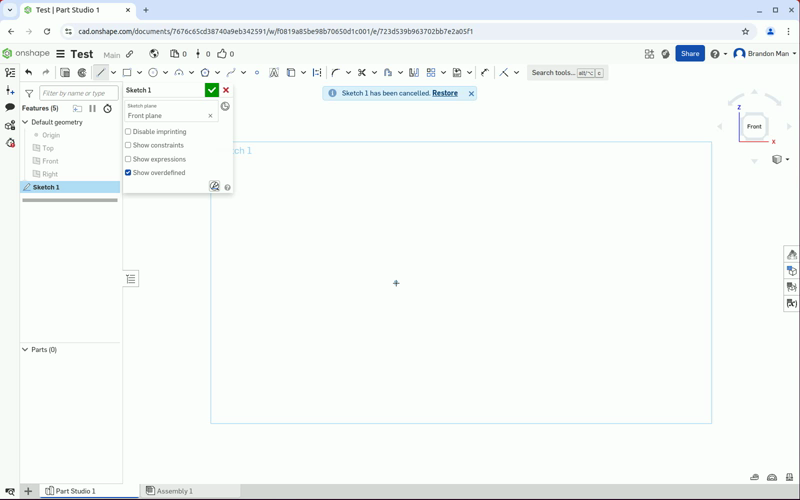
mouse_move(426, 282)
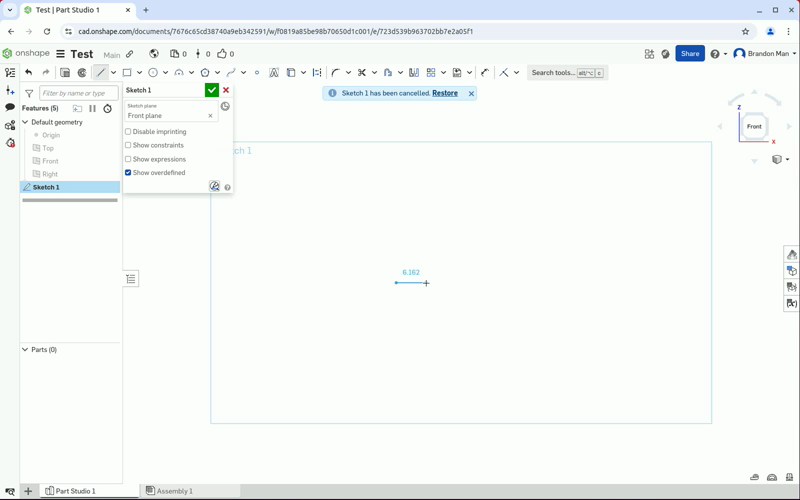
mouse_move(449, 282)
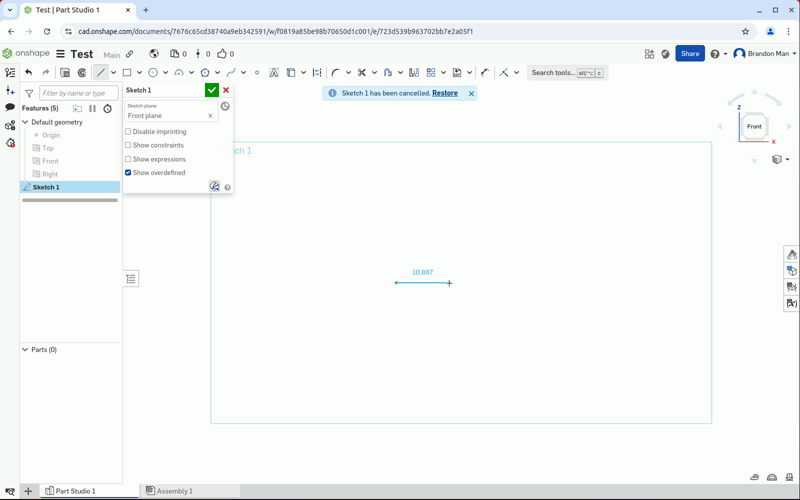
click(449, 282)
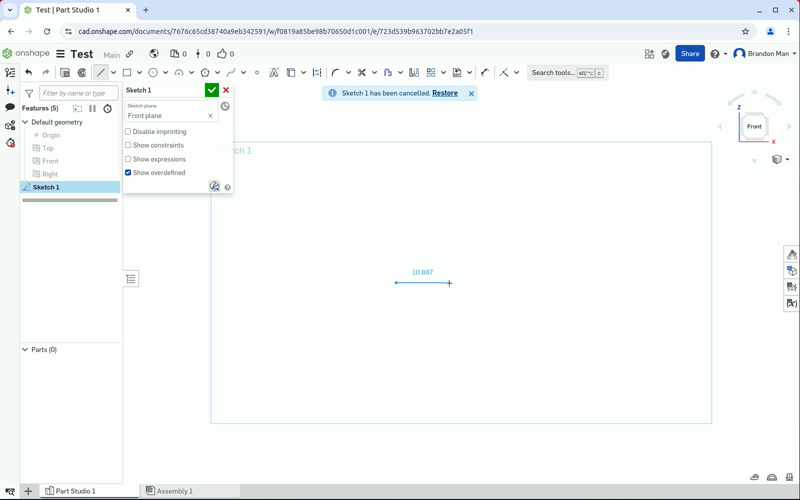
key_up(shift)
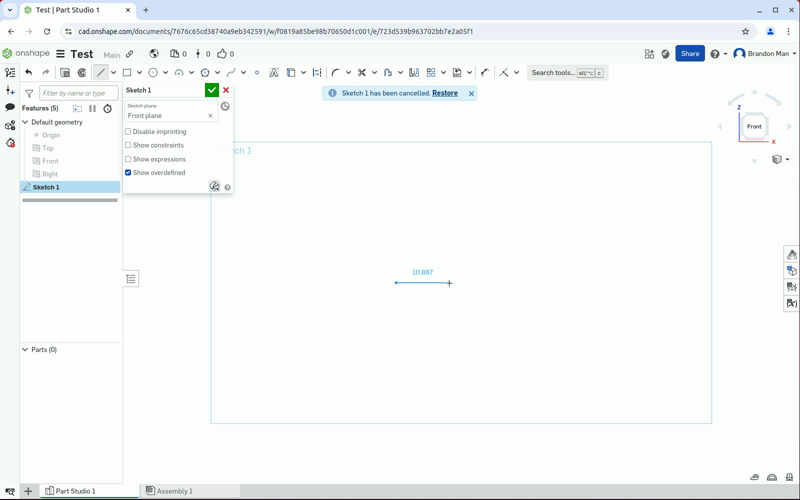
key_down(shift)
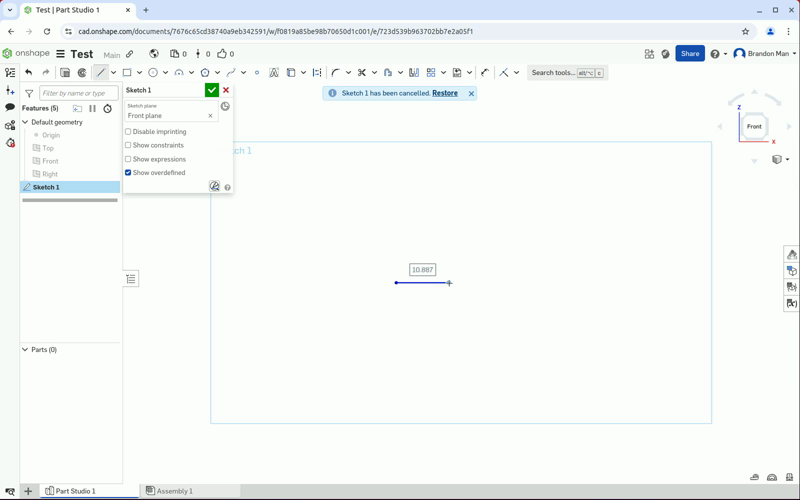
mouse_move(479, 282)
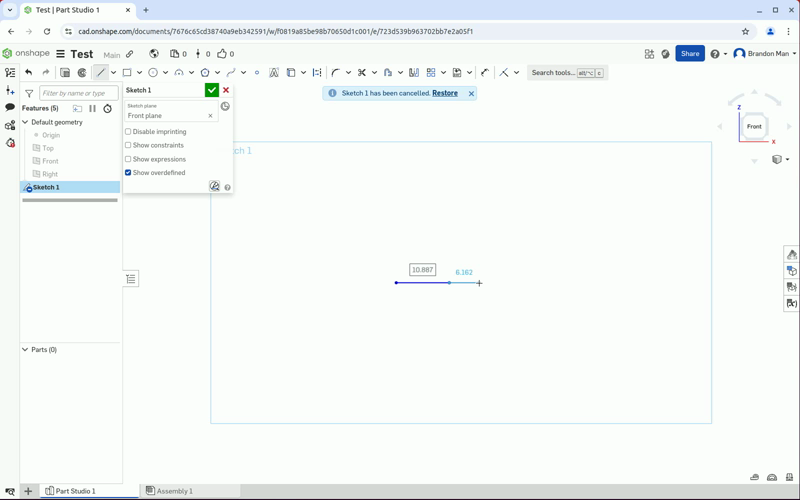
mouse_move(449, 264)
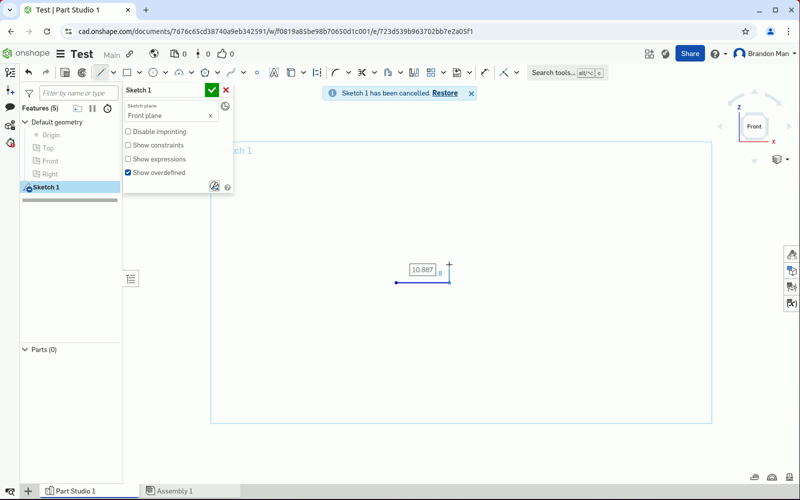
click(449, 264)
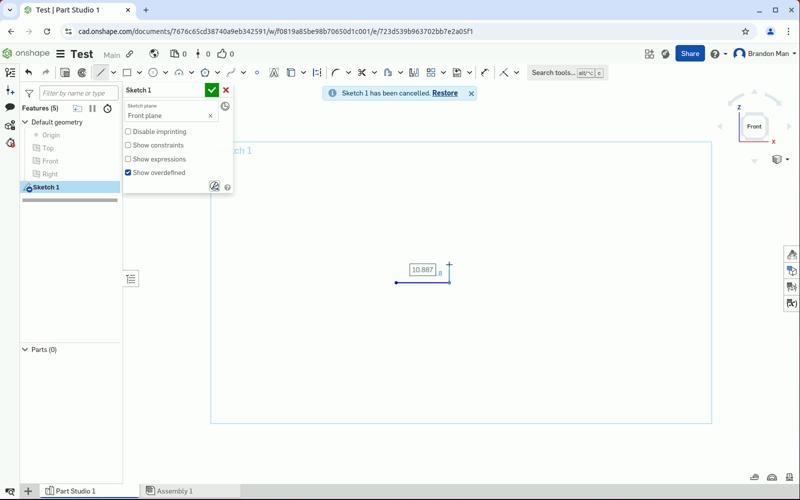
key_up(shift)
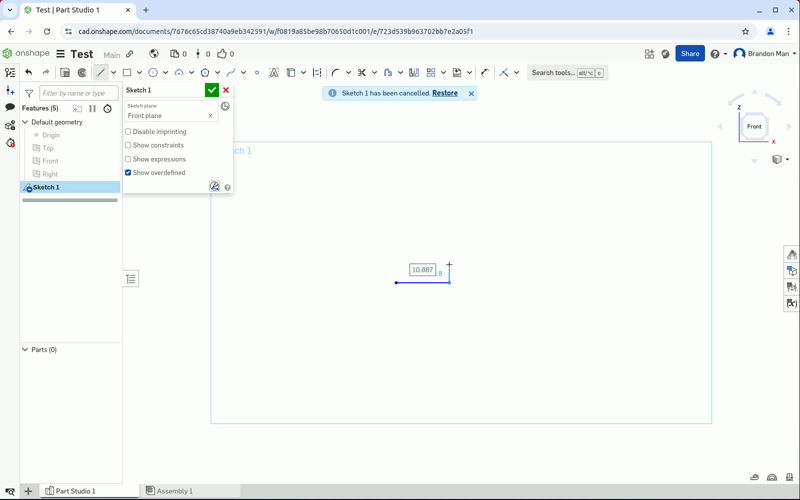
key_down(shift)
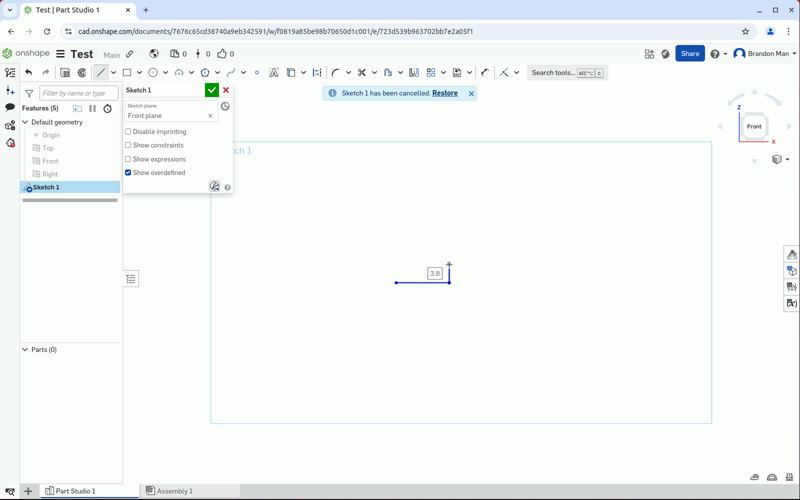
mouse_move(479, 264)
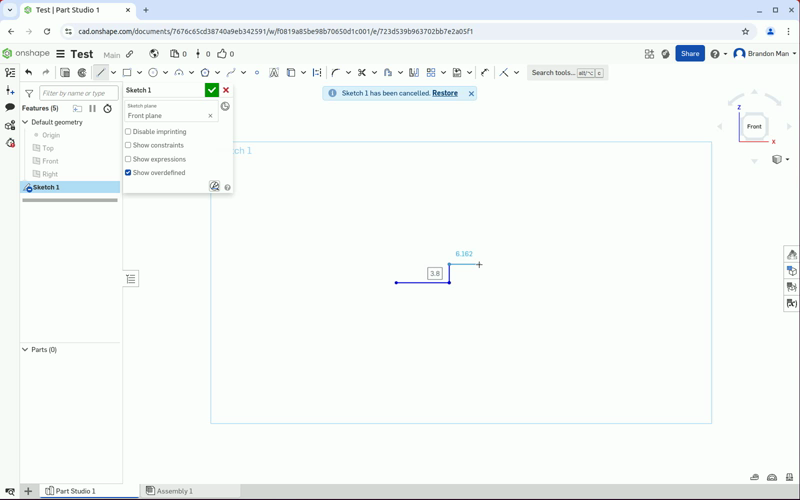
mouse_move(472, 264)
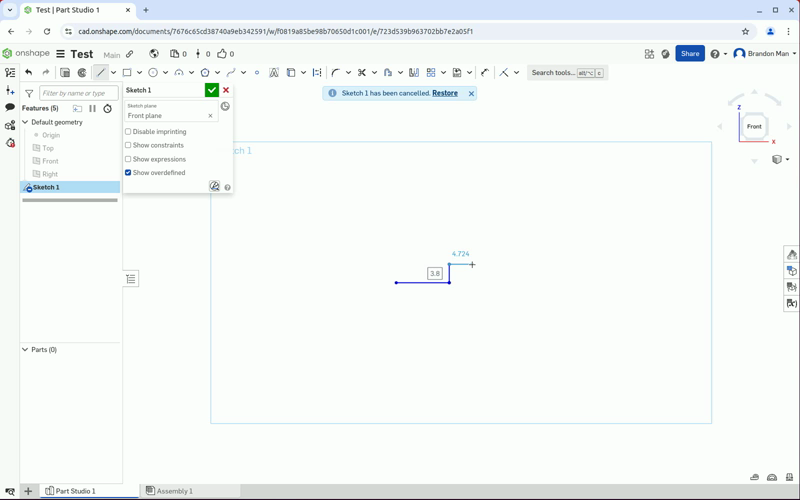
click(472, 264)
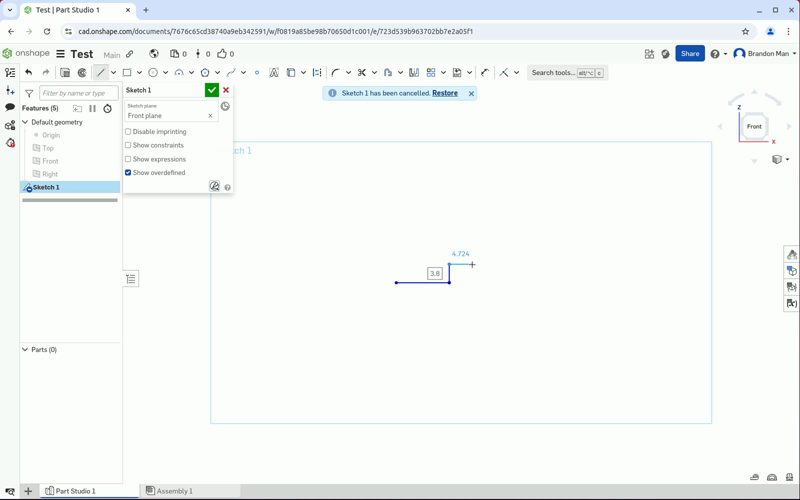
key_up(shift)
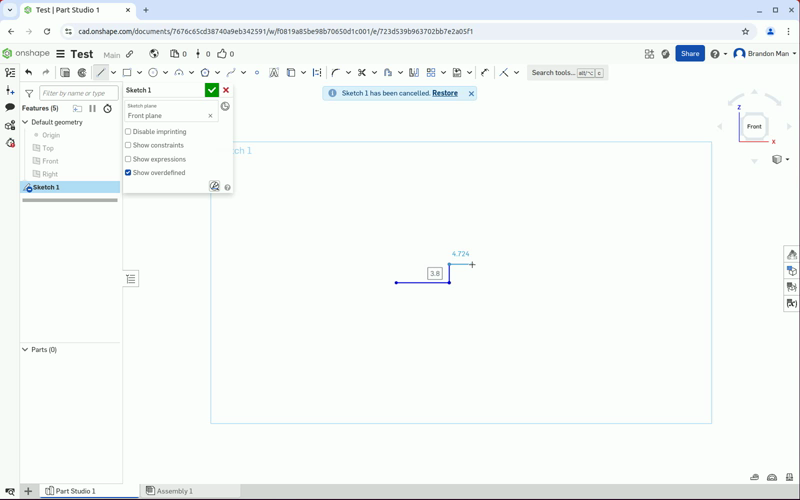
key_down(shift)
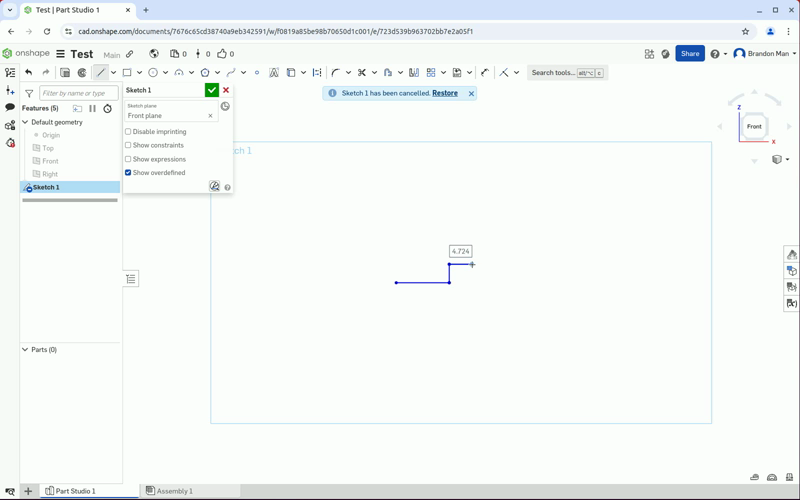
mouse_move(502, 264)
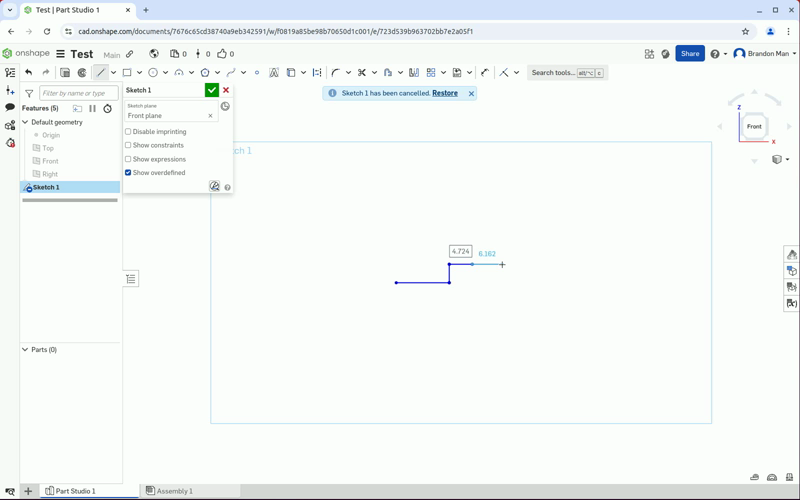
mouse_move(472, 282)
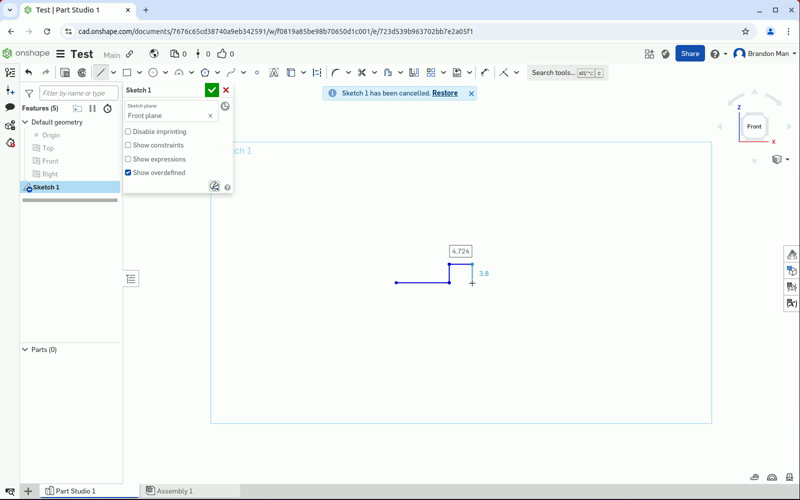
click(472, 282)
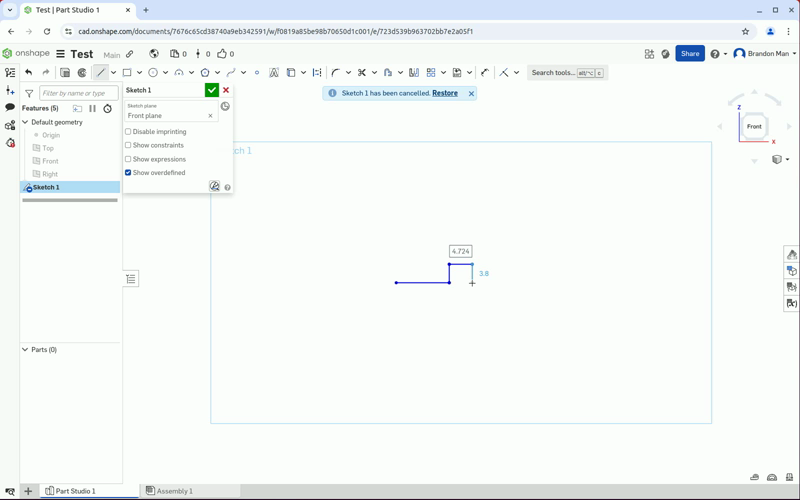
key_up(shift)
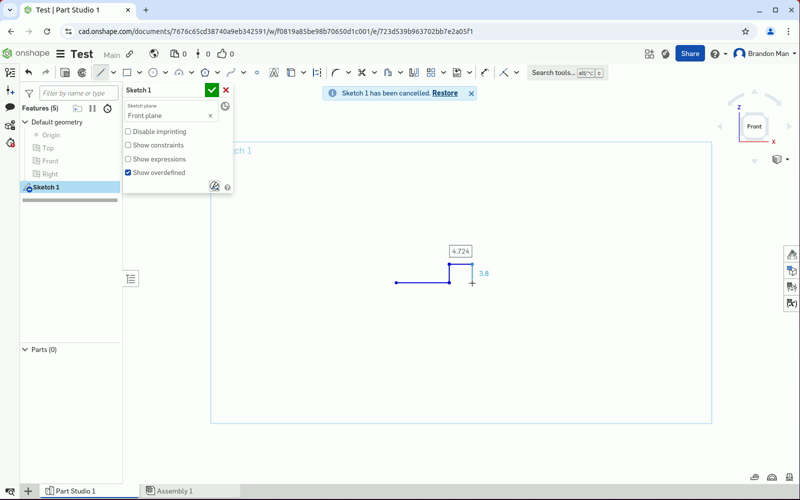
key_down(shift)
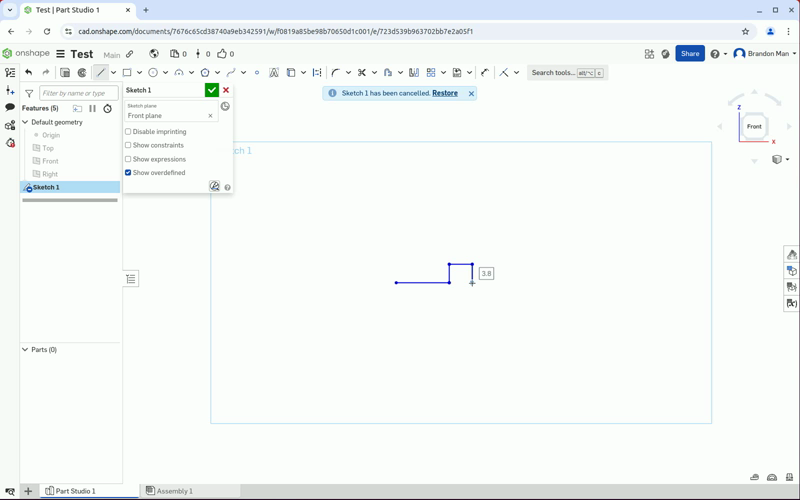
mouse_move(502, 282)
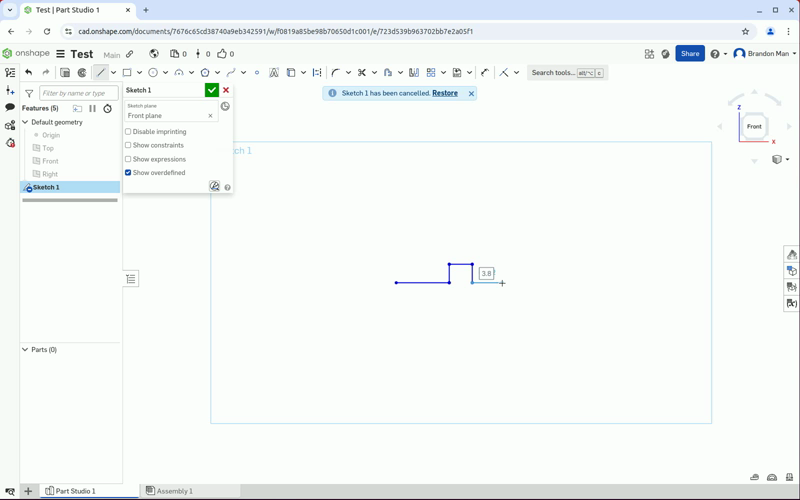
mouse_move(525, 282)
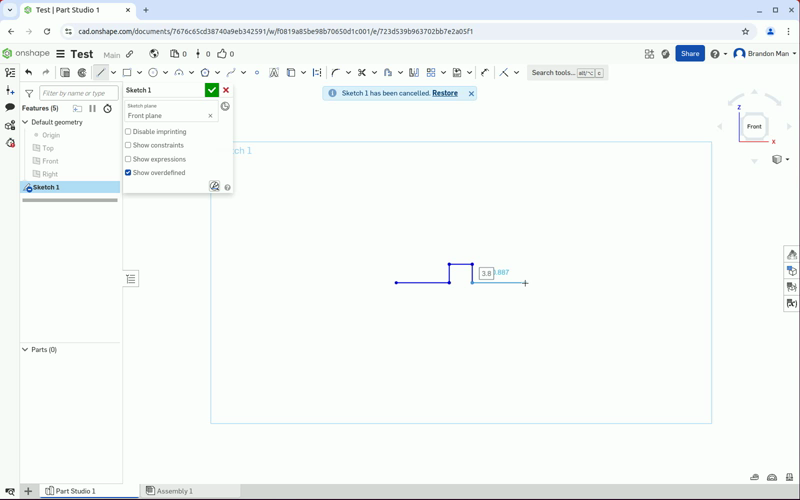
click(525, 282)
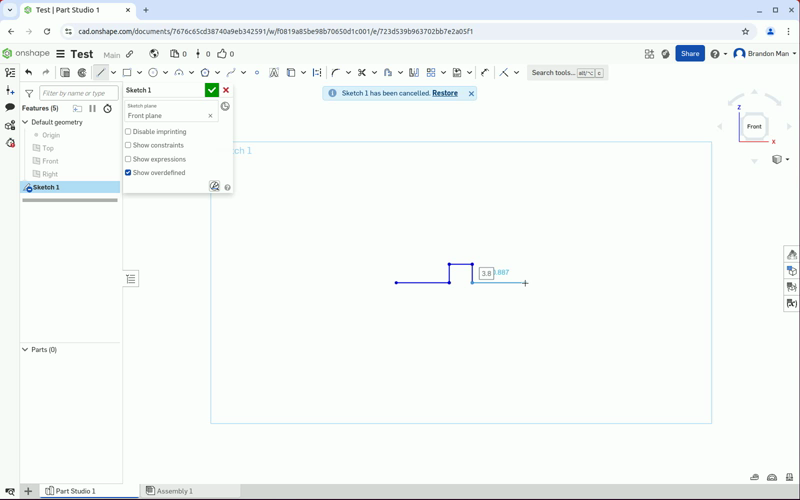
key_up(shift)
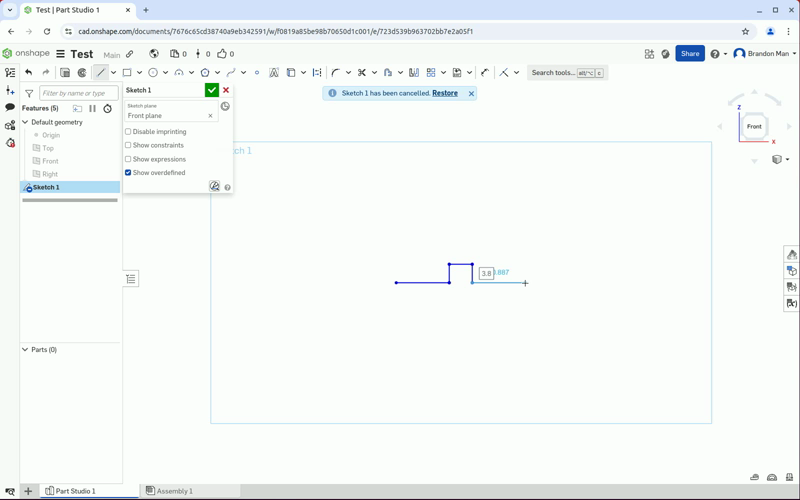
key_down(shift)
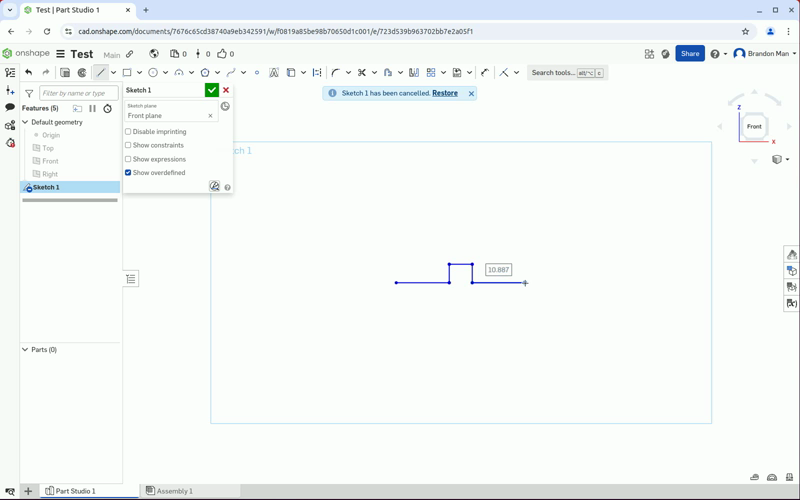
mouse_move(483, 224)
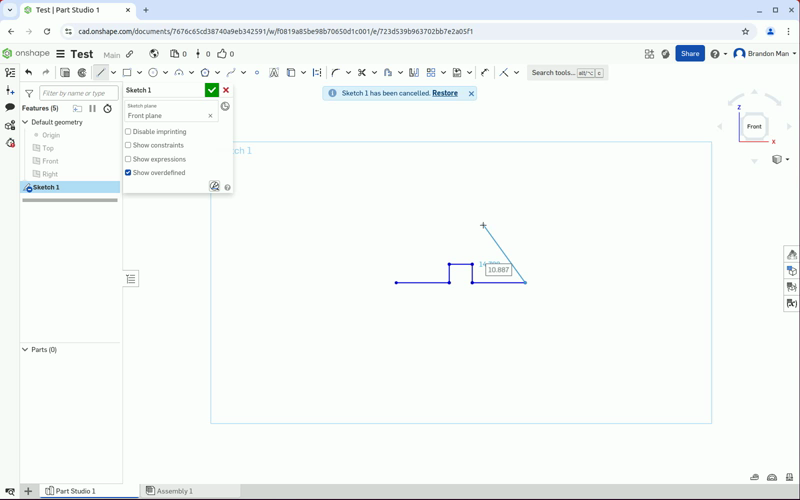
click(483, 224)
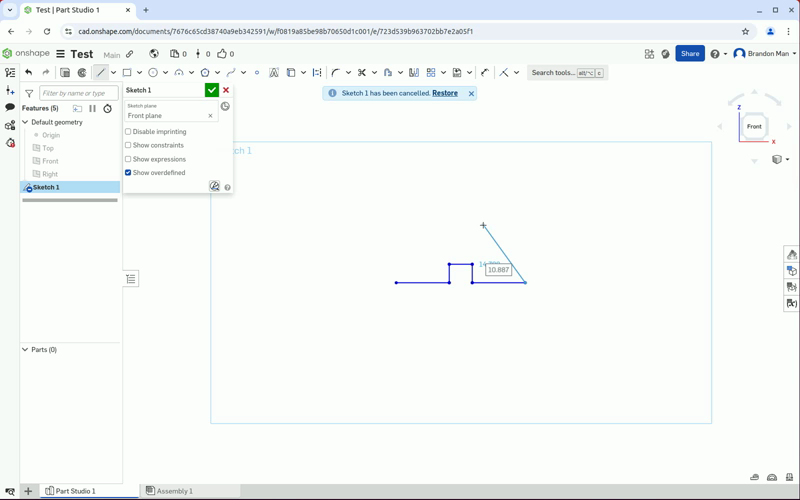
key_up(shift)
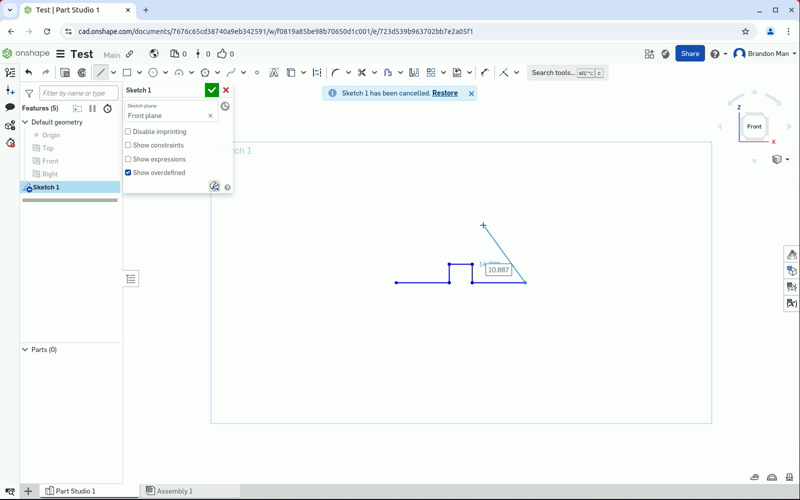
key_down(shift)
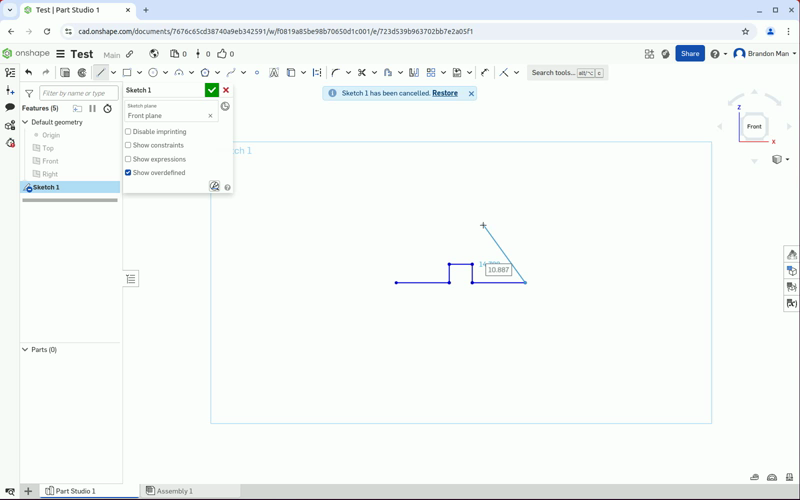
mouse_move(513, 224)
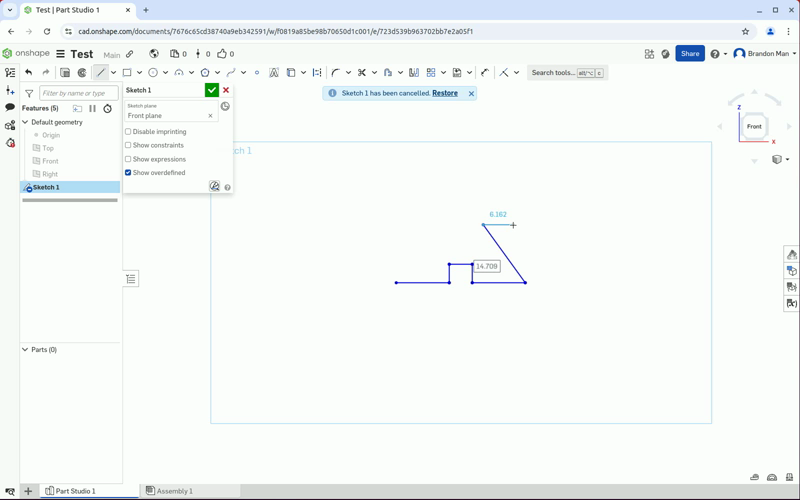
mouse_move(438, 224)
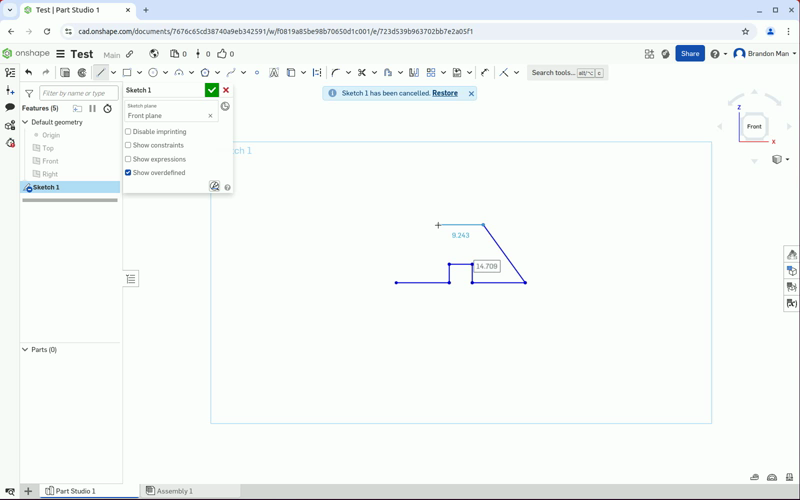
click(438, 224)
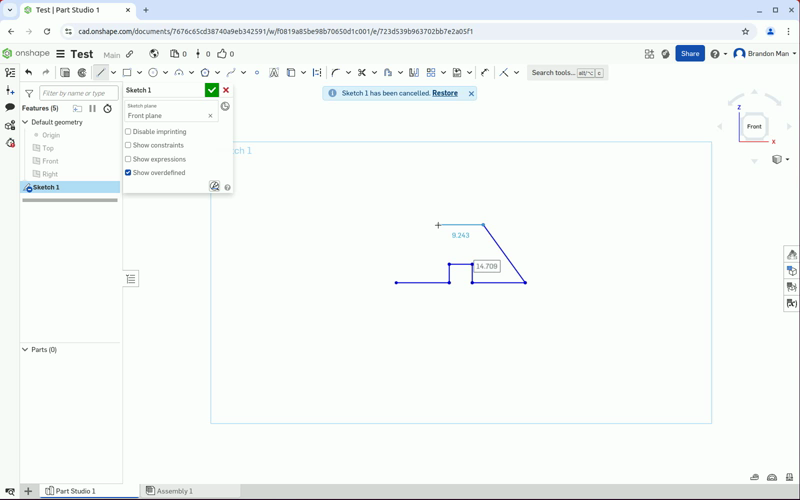
key_up(shift)
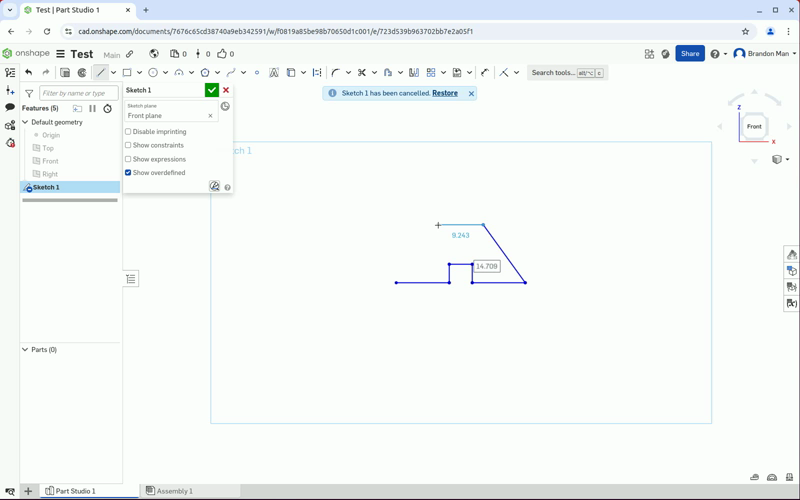
key_down(shift)
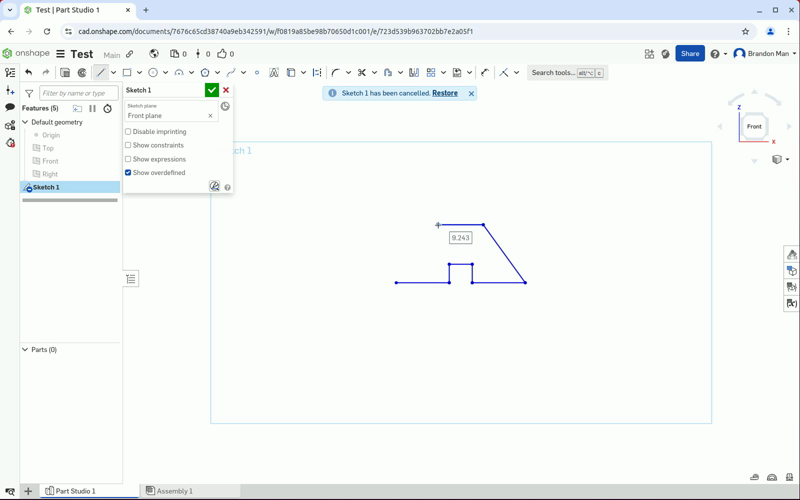
mouse_move(396, 282)
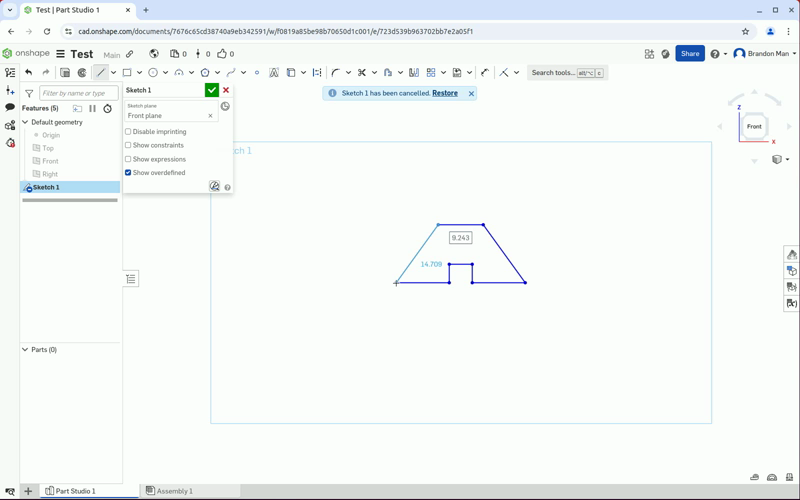
key_up(shift)
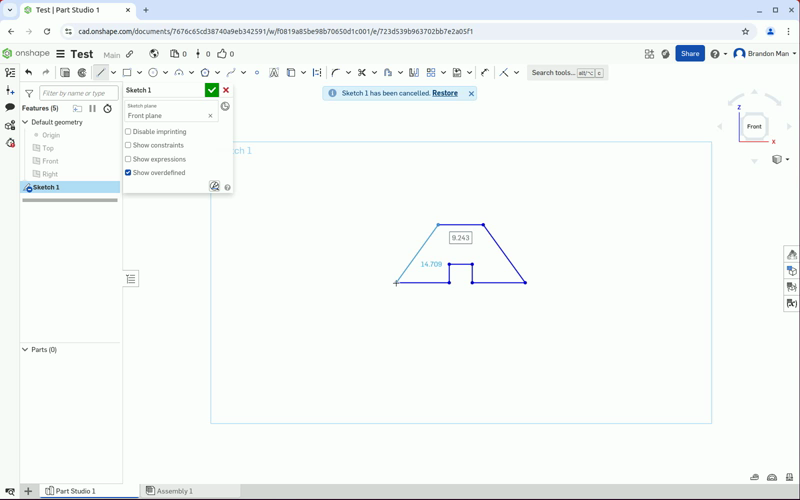
click(396, 282)
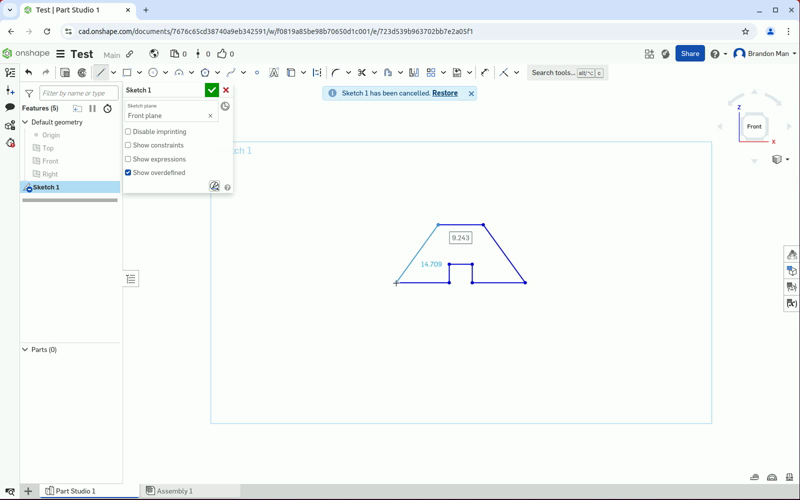
key(esc)
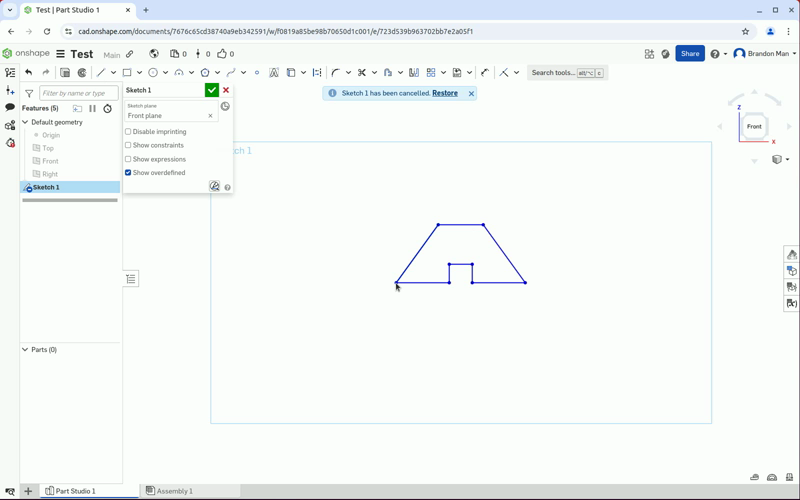
mouse_move(449, 255)
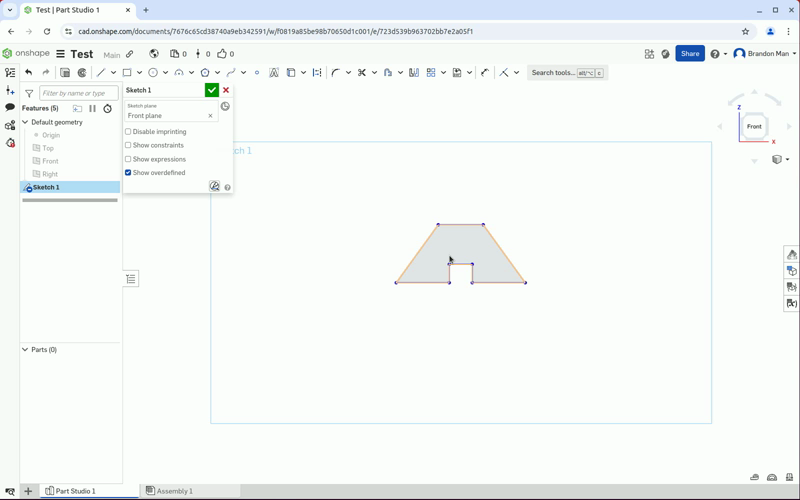
click(449, 255)
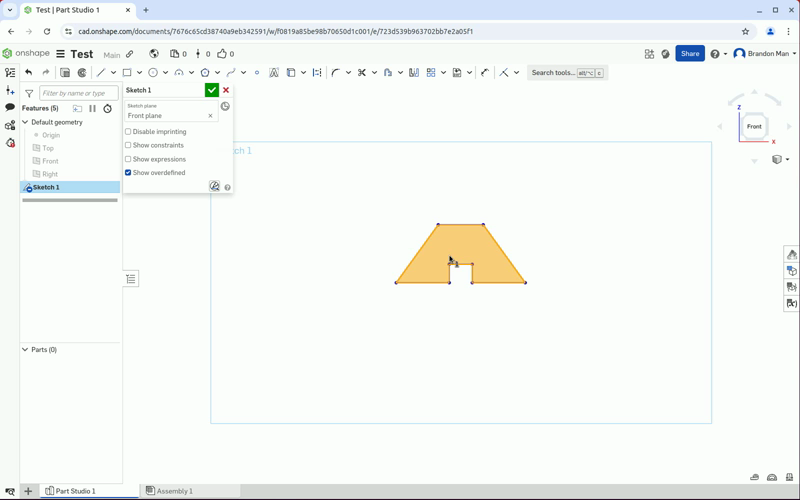
mouse_move(73, 352)
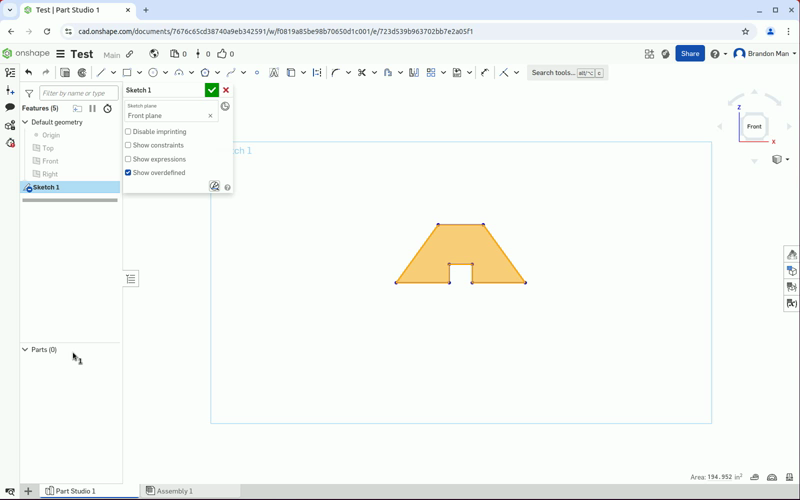
key(shift+y)
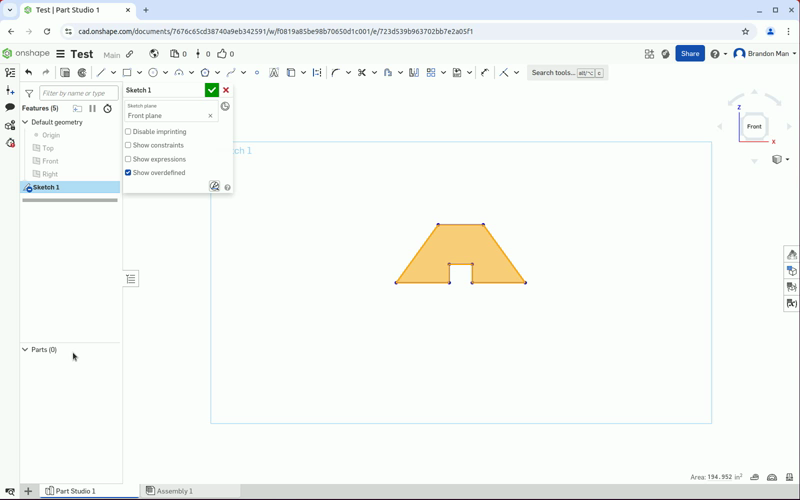
key(shift+e)
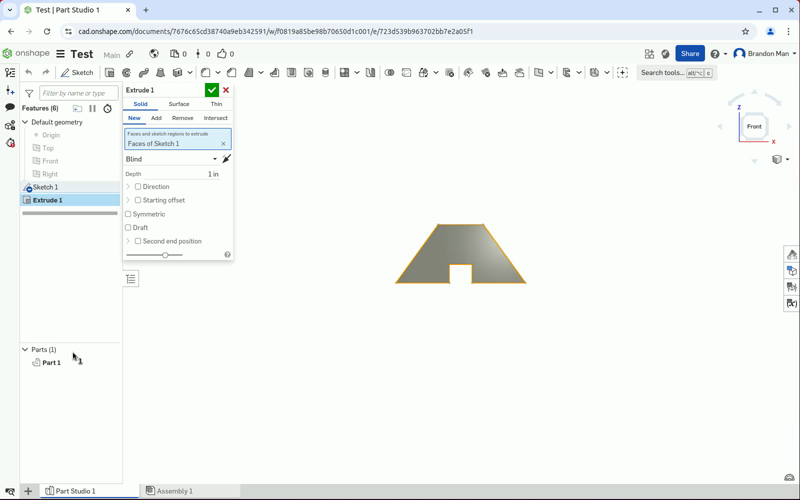
mouse_move(143, 106)
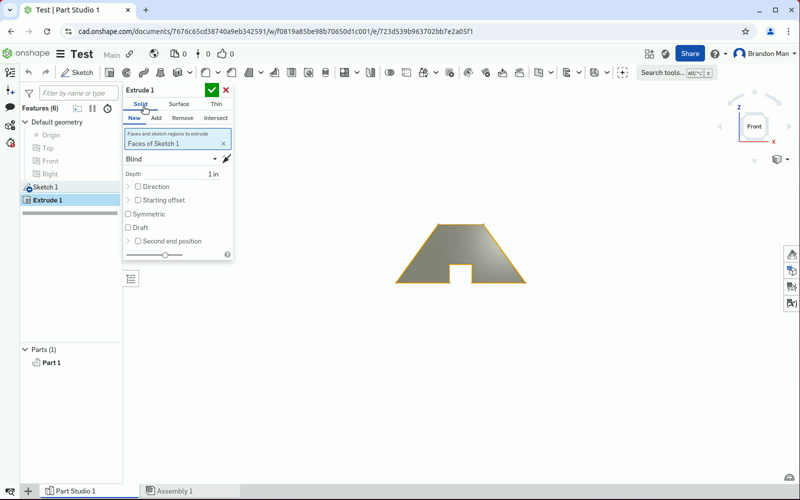
click(143, 106)
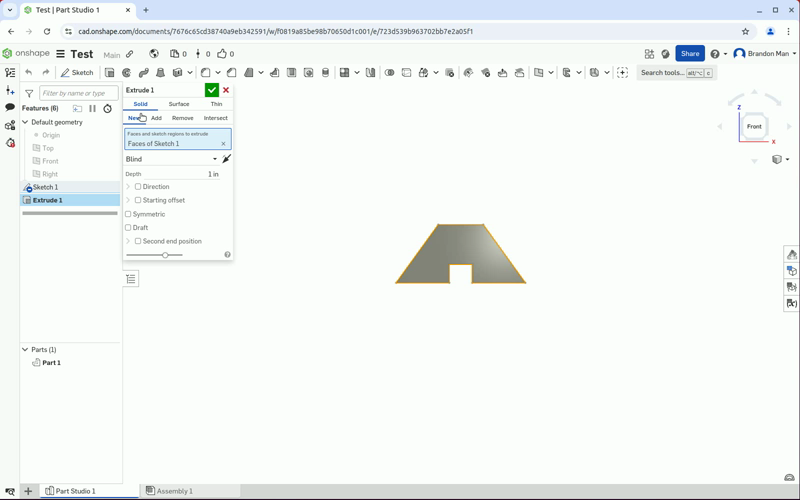
mouse_move(137, 120)
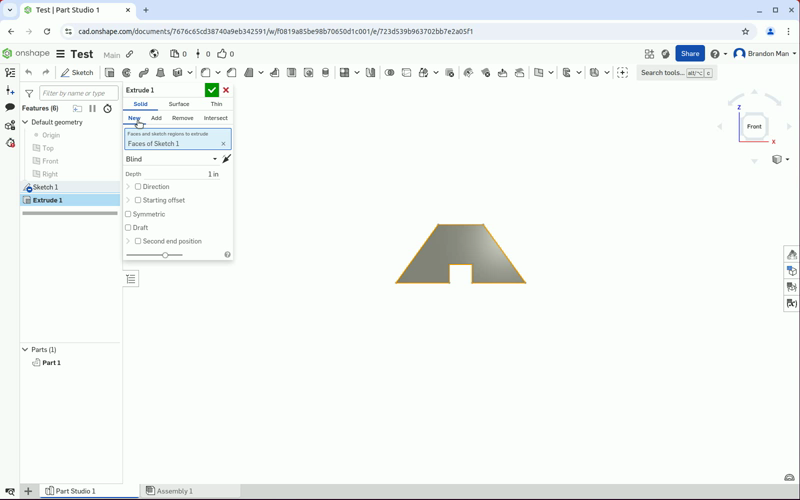
click(137, 120)
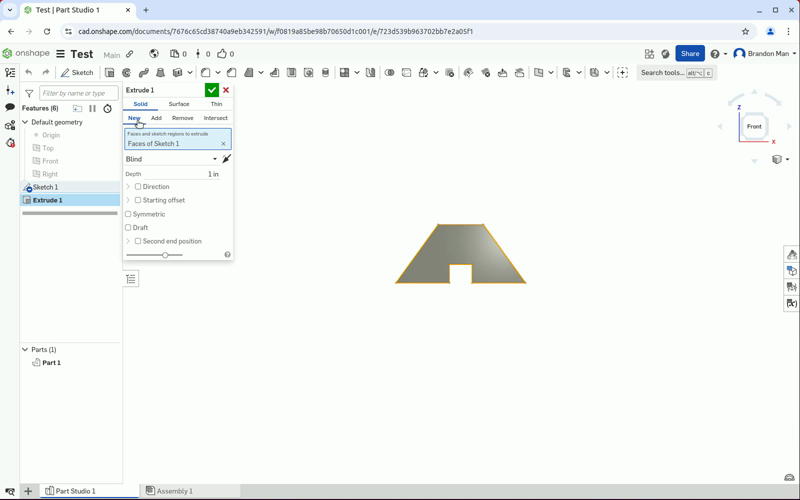
key(tab, 4)
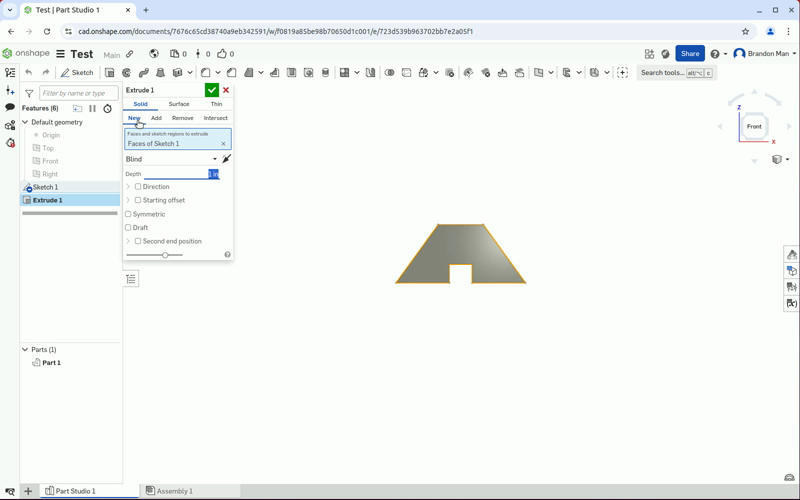
text(23.108)
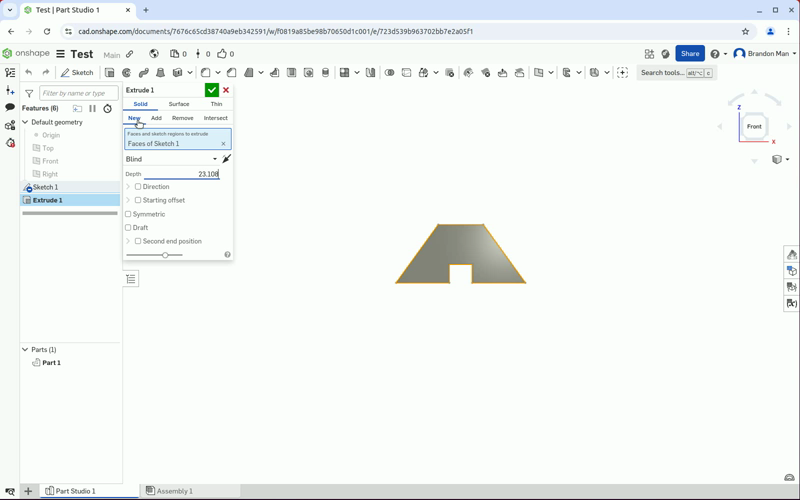
key(enter)
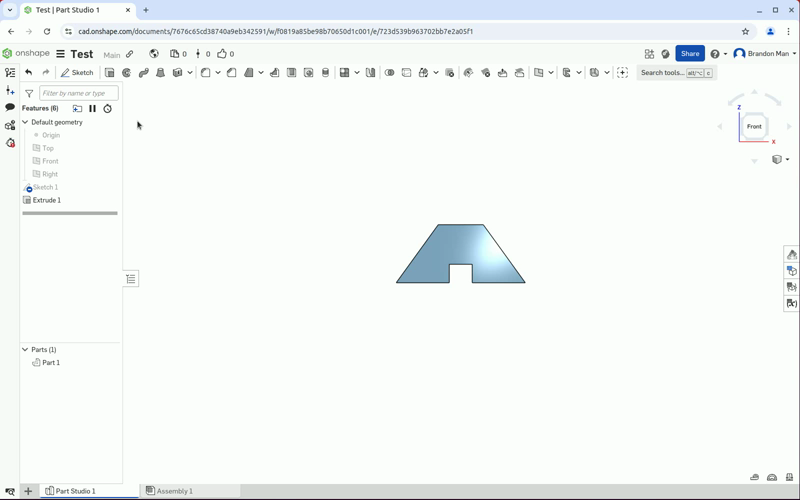
key(shift+h)
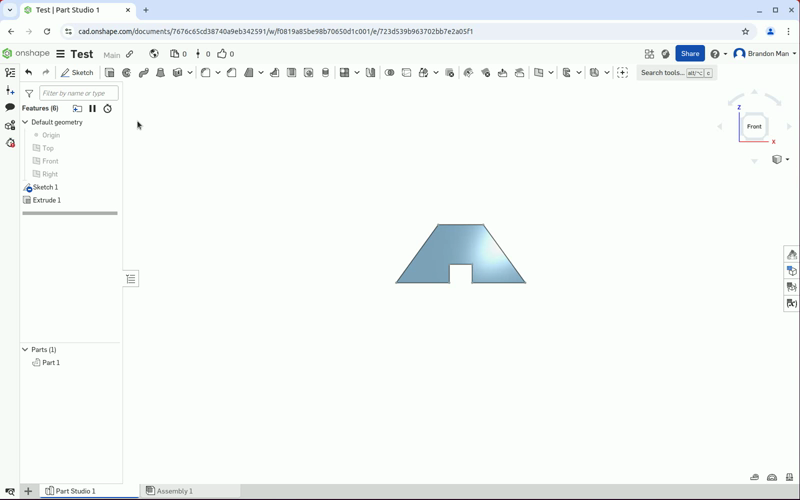
key(shift+h)
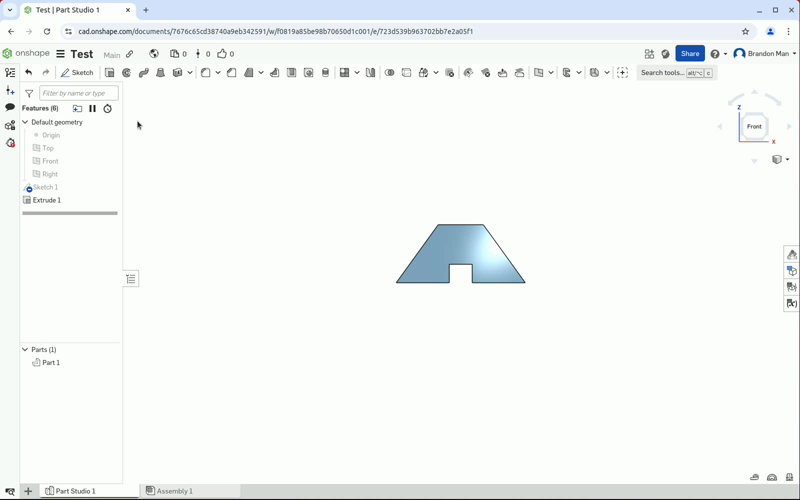
mouse_move(73, 189)
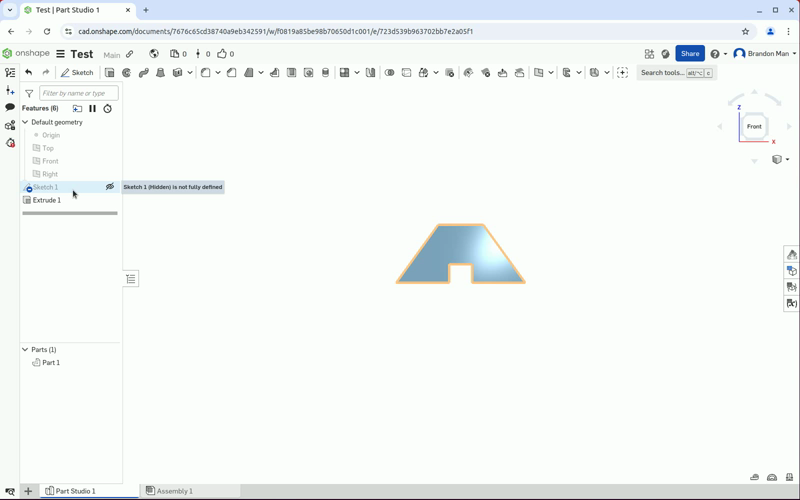
click(73, 189)
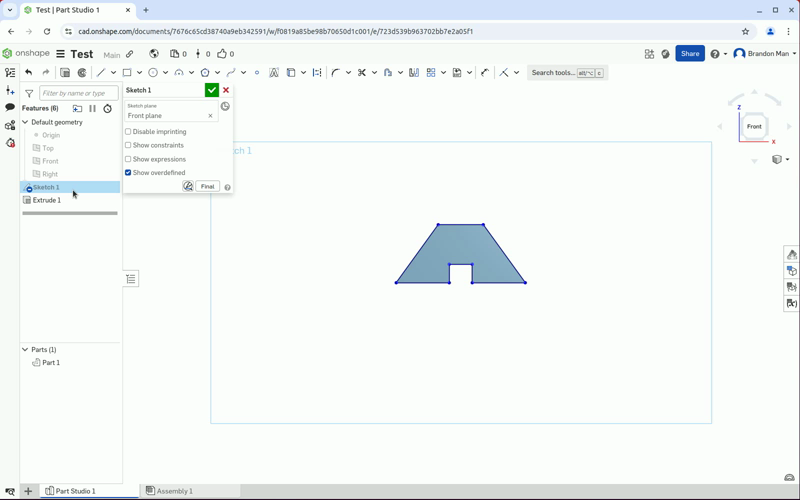
mouse_move(229, 92)
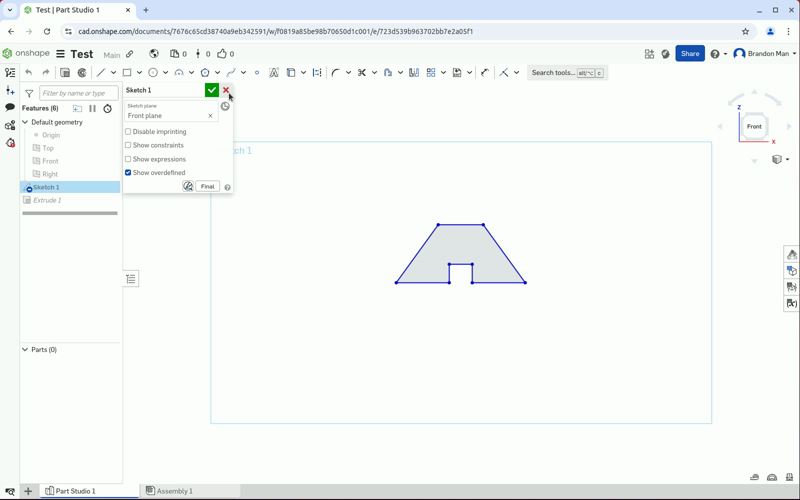
click(229, 92)
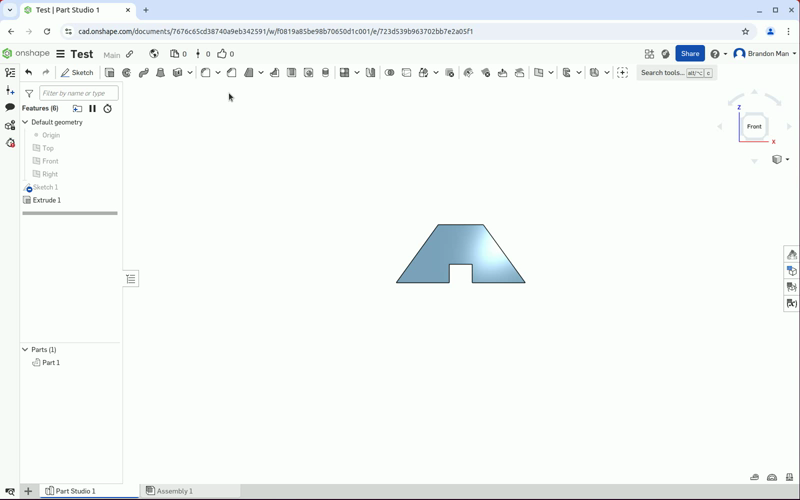
mouse_move(541, 75)
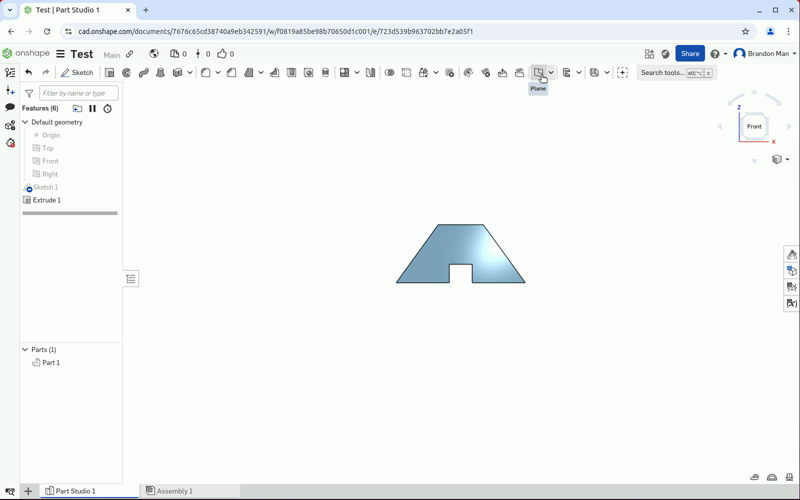
click(541, 75)
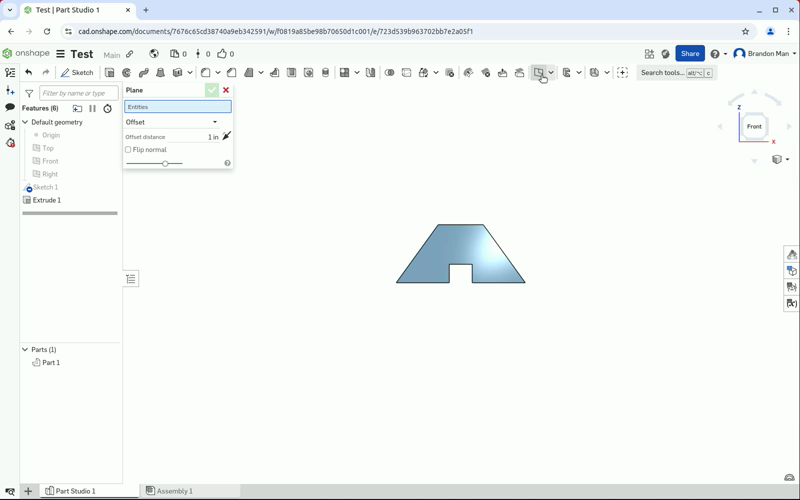
mouse_move(73, 163)
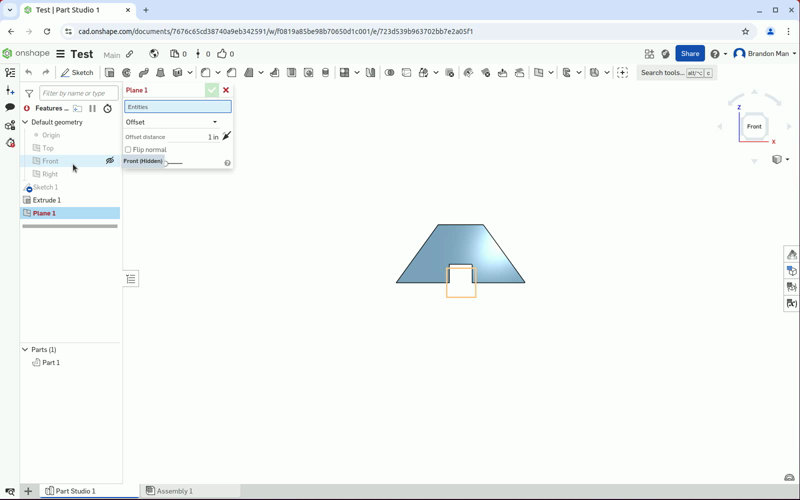
click(73, 163)
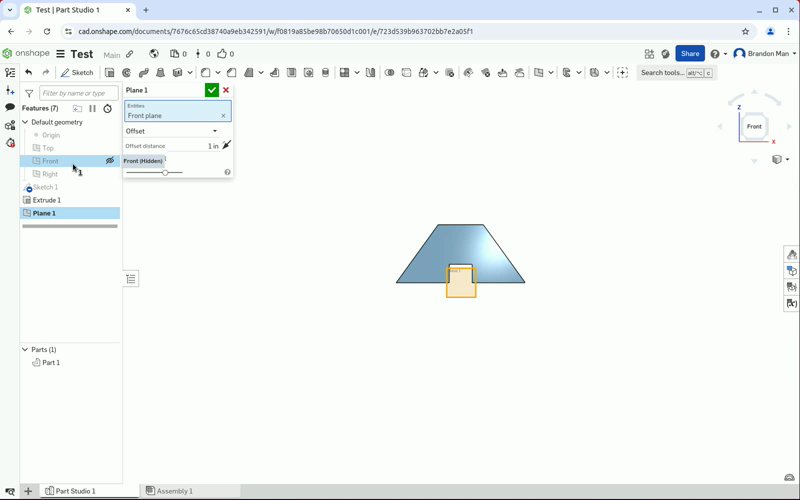
key(tab, 2)
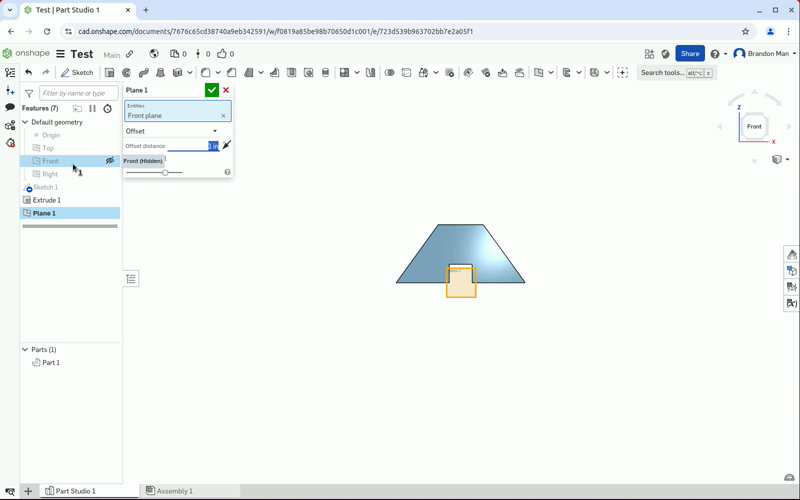
text(23.108)
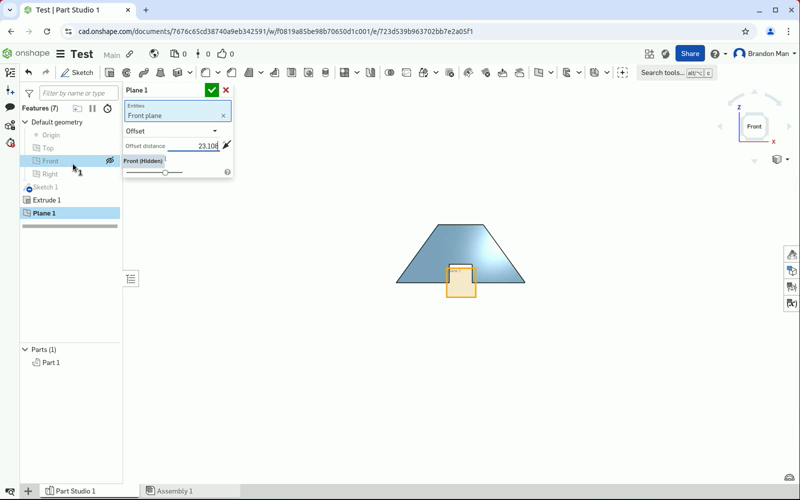
key(enter, 2)
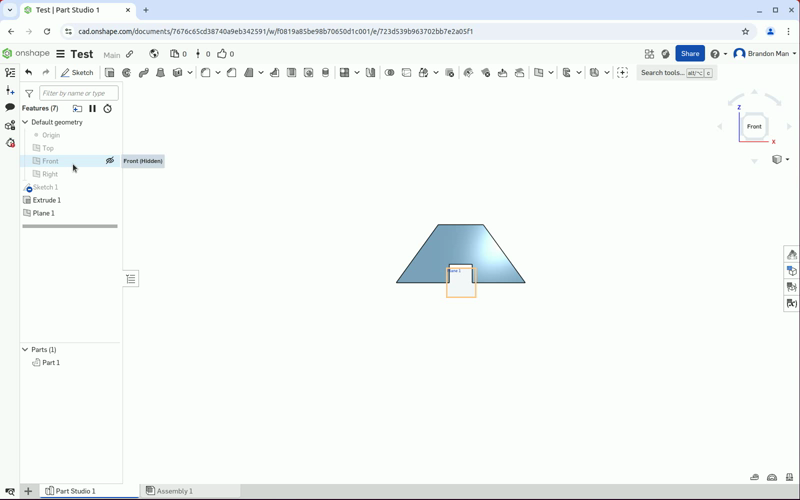
key(shift+s)
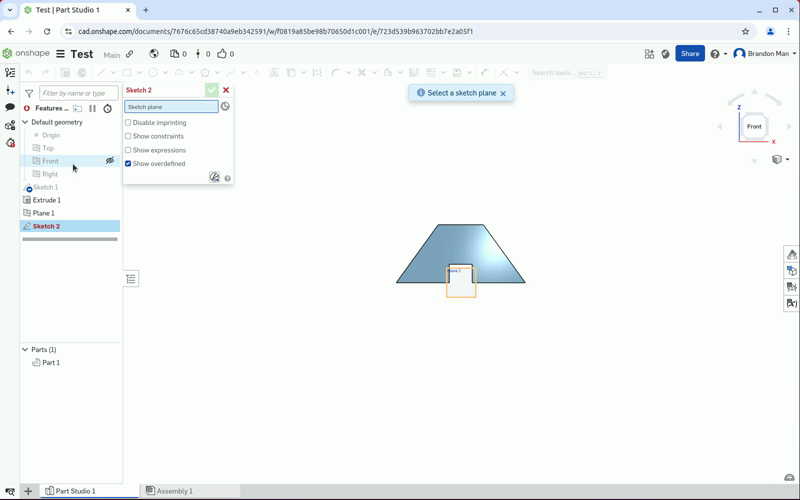
mouse_move(73, 215)
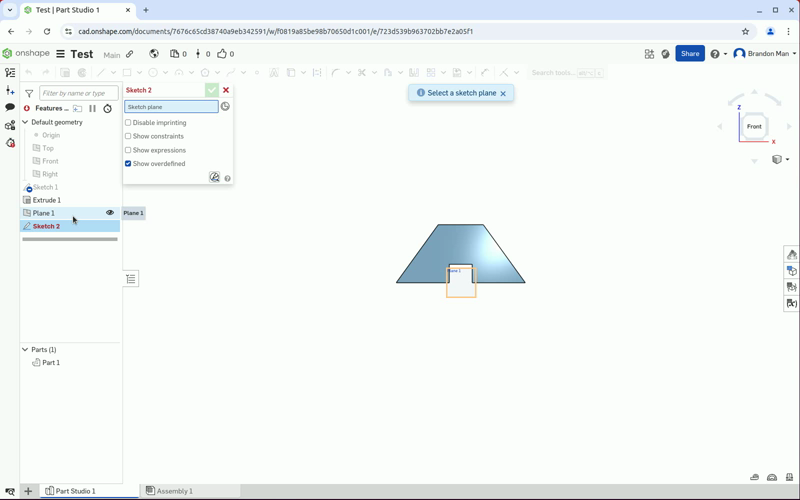
click(73, 215)
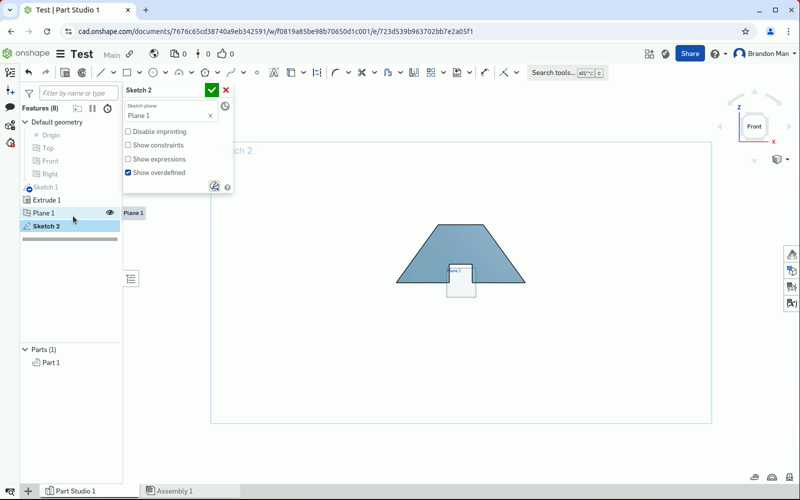
mouse_move(73, 352)
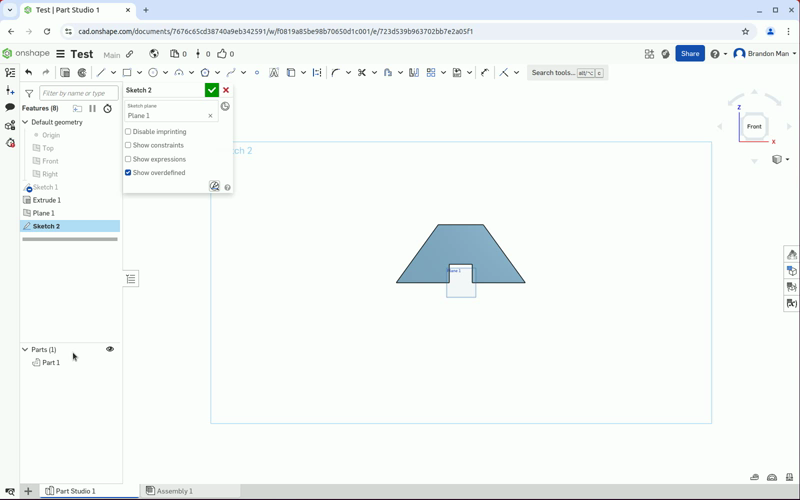
key(y)
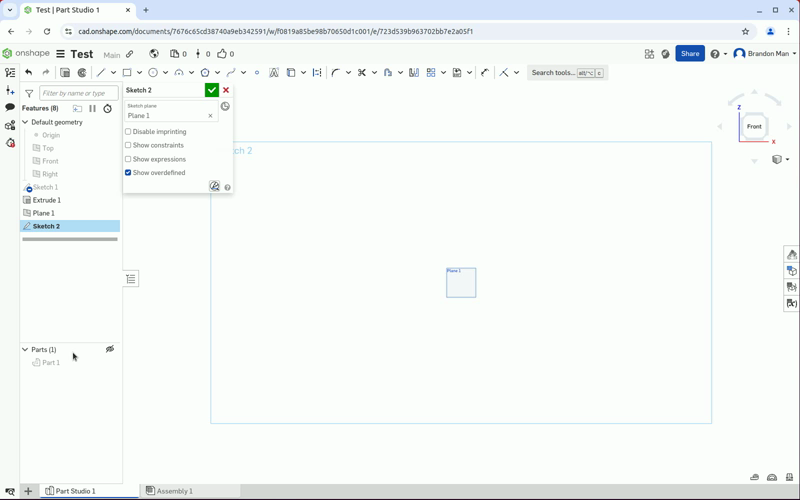
key(l)
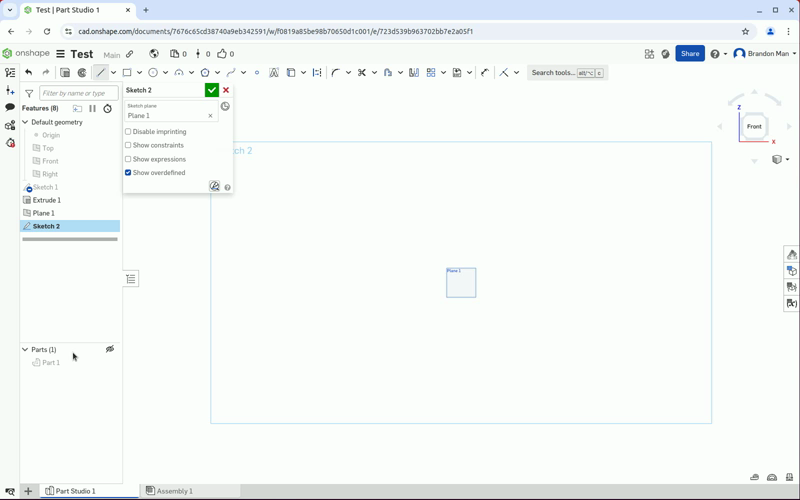
key_down(shift)
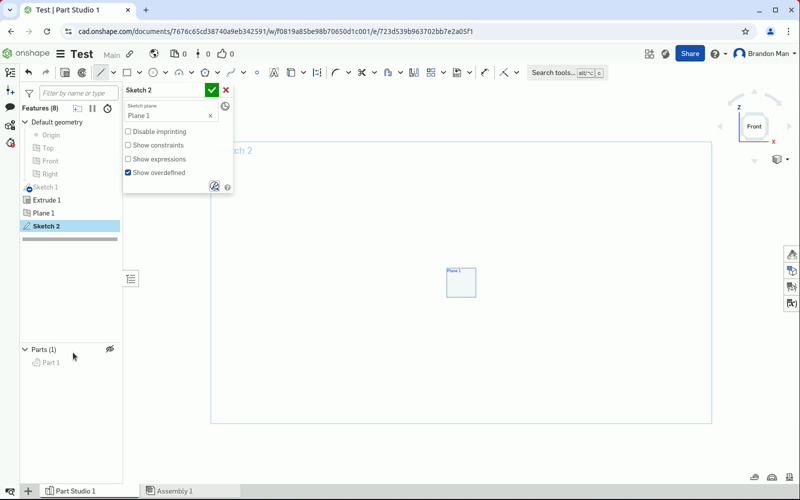
mouse_move(450, 273)
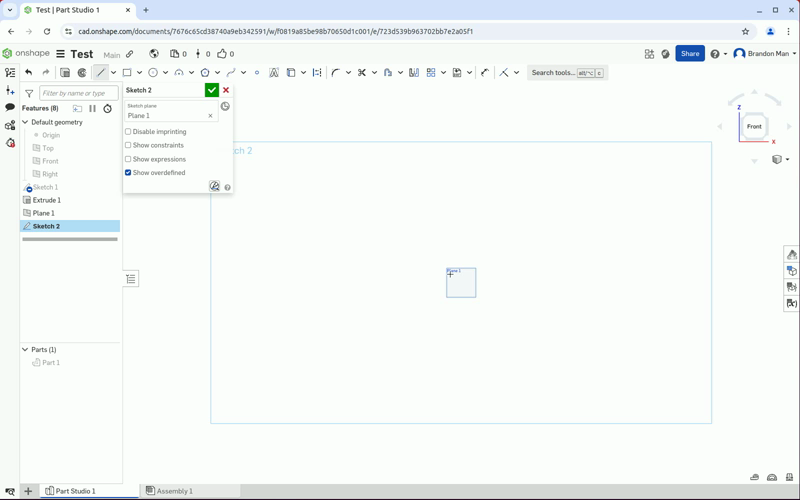
click(450, 273)
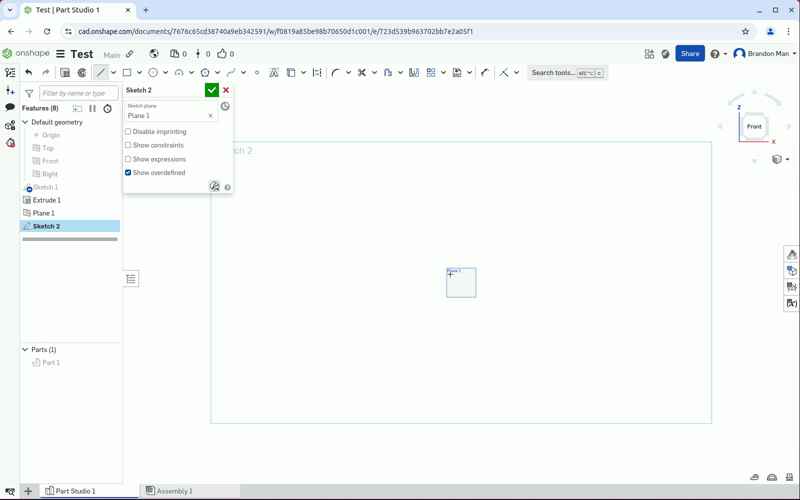
key_up(shift)
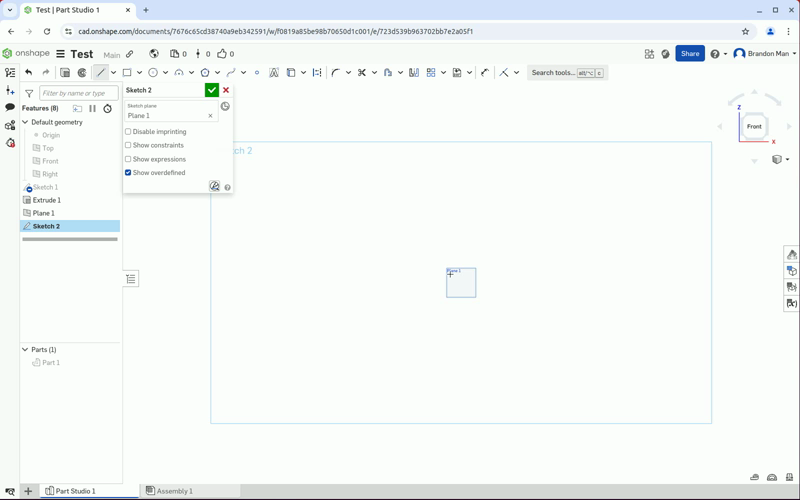
key_down(shift)
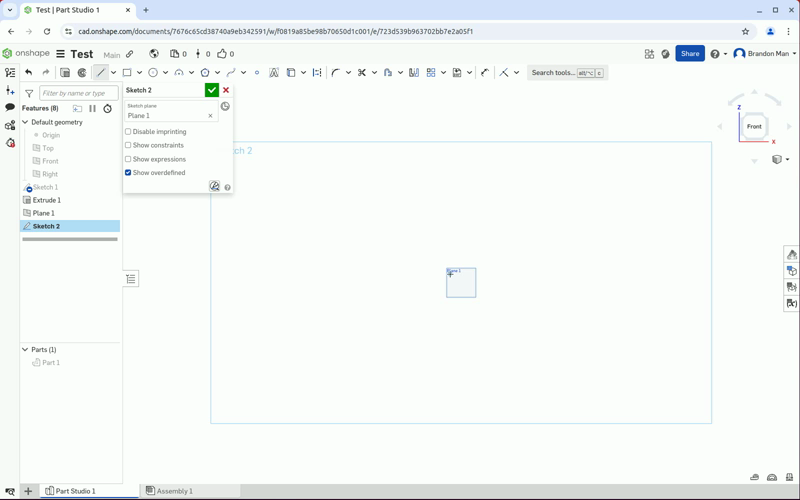
mouse_move(480, 273)
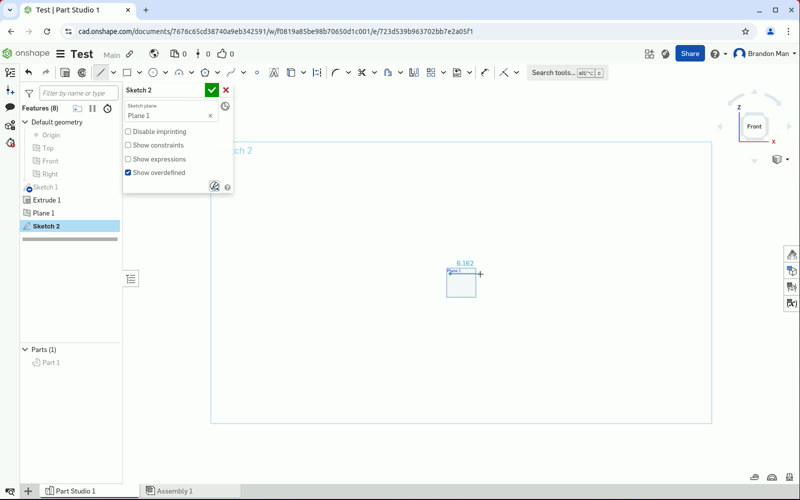
mouse_move(473, 273)
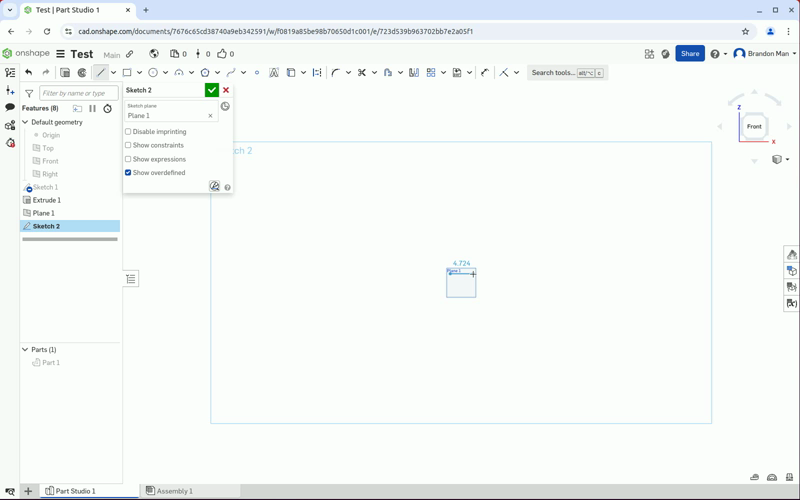
click(473, 273)
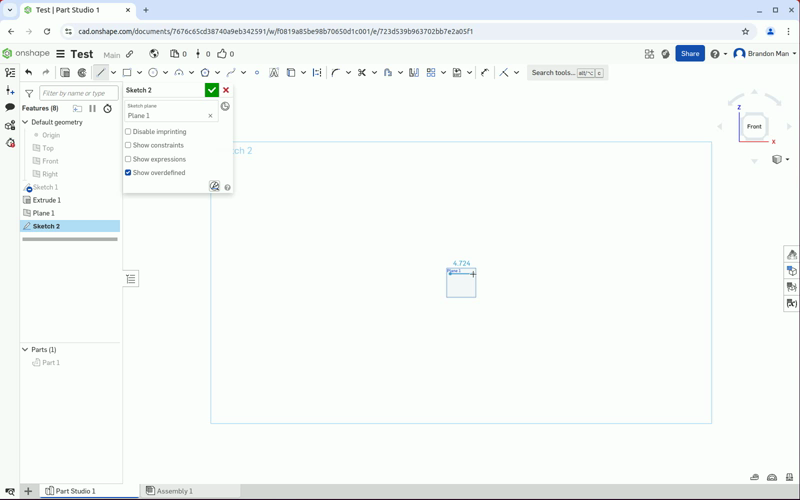
key_up(shift)
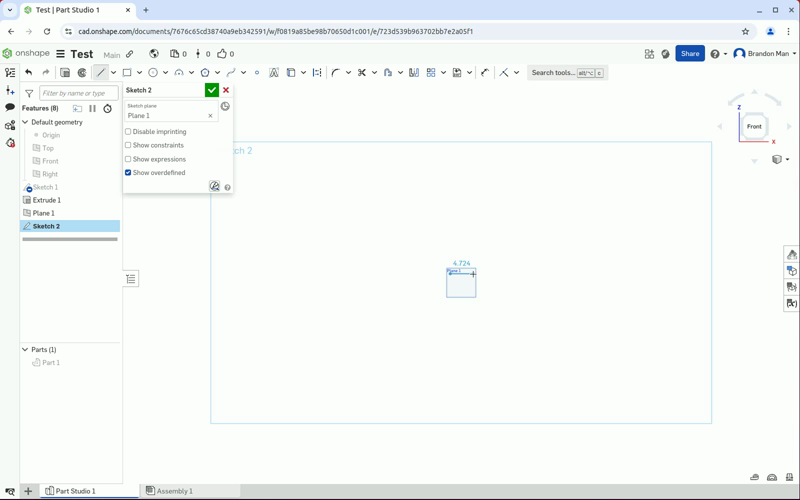
key_down(shift)
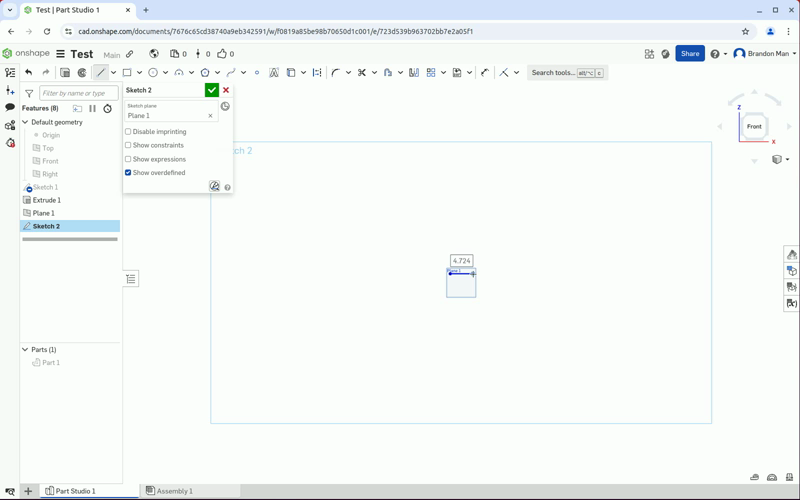
mouse_move(503, 273)
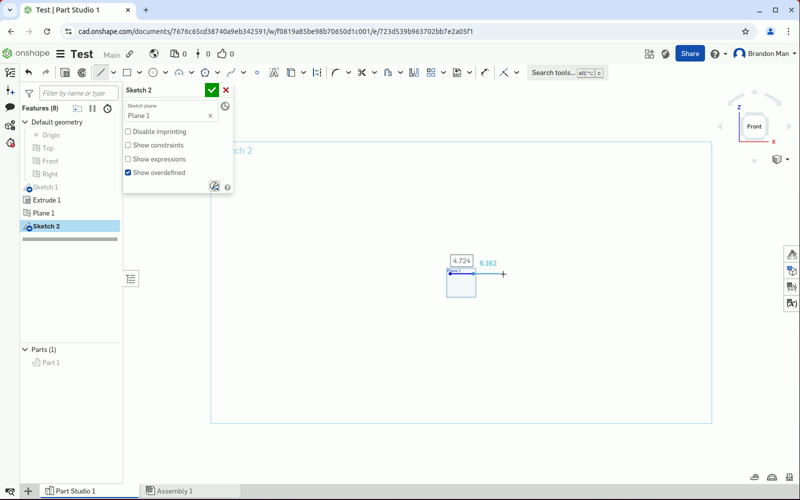
mouse_move(473, 262)
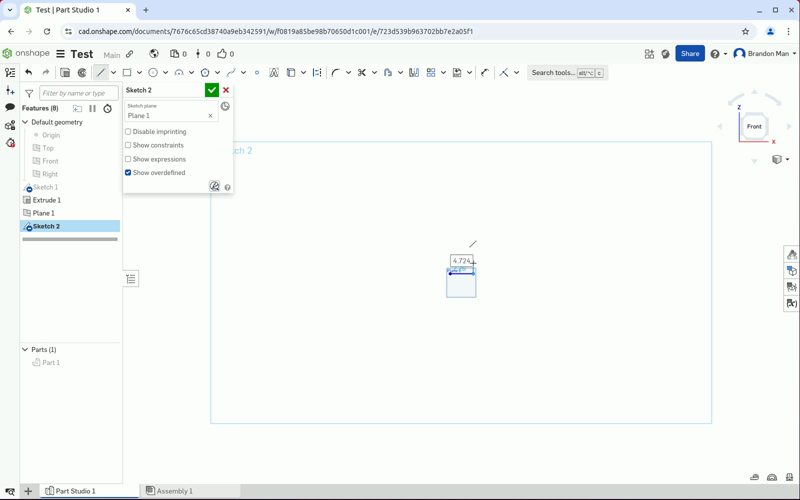
click(473, 262)
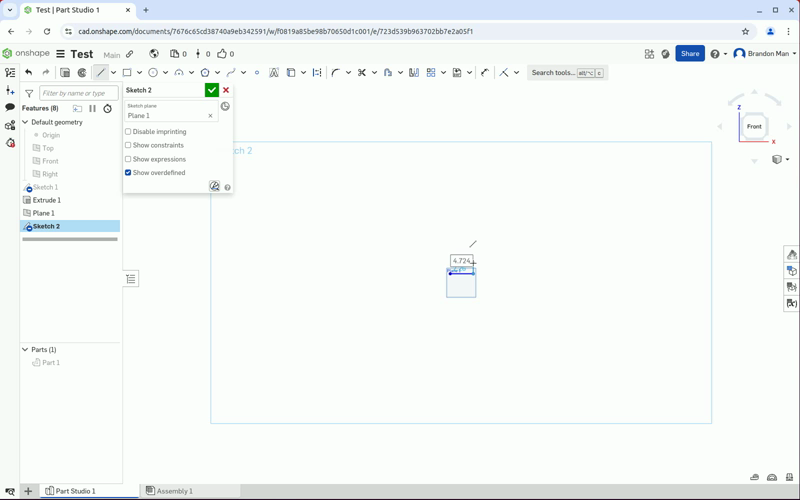
key_up(shift)
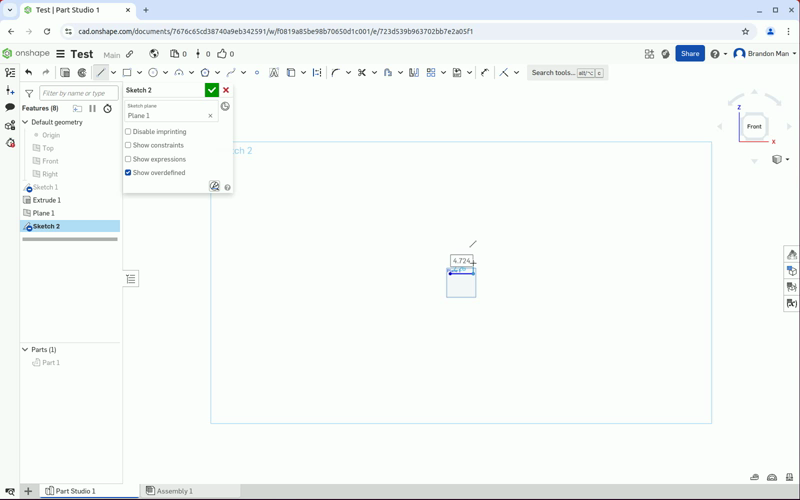
key_down(shift)
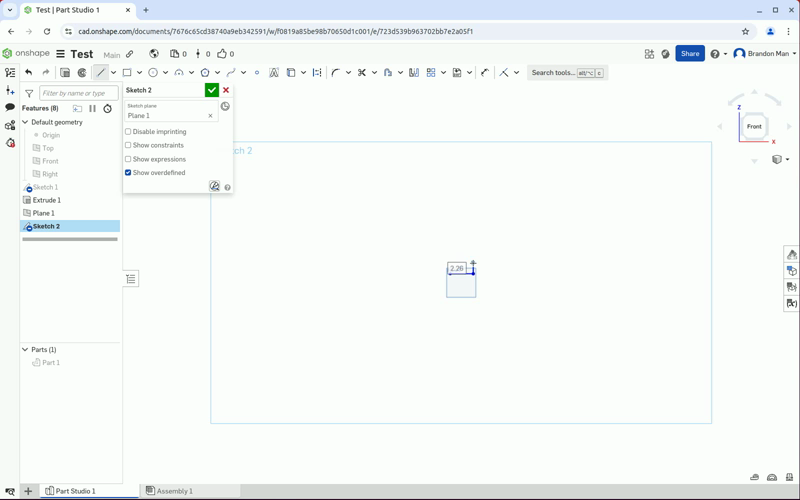
mouse_move(503, 262)
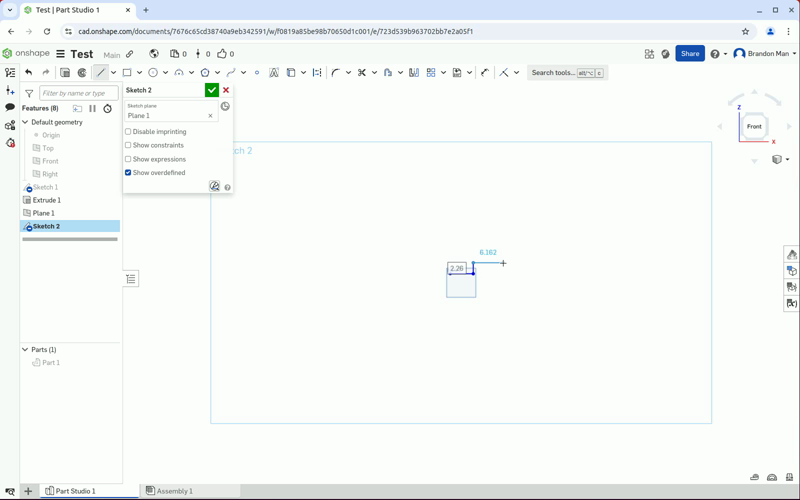
mouse_move(450, 262)
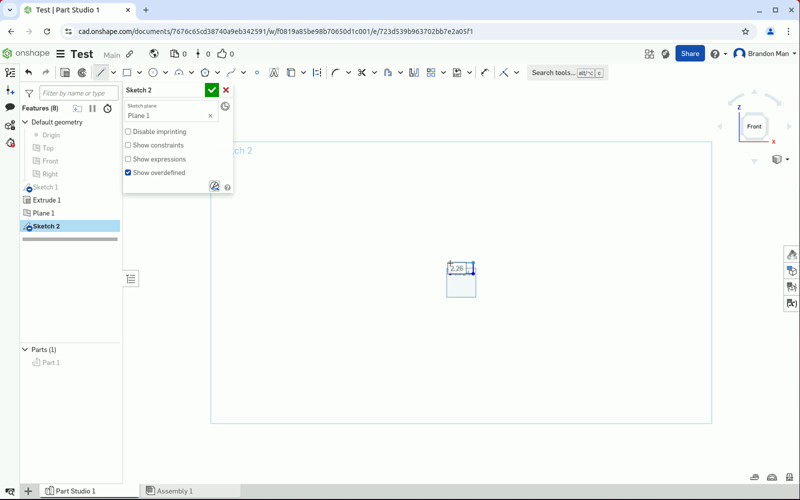
click(450, 262)
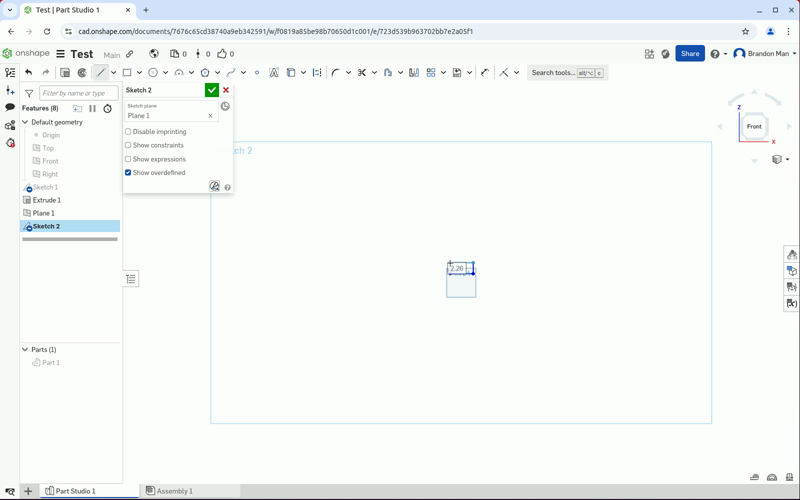
key_up(shift)
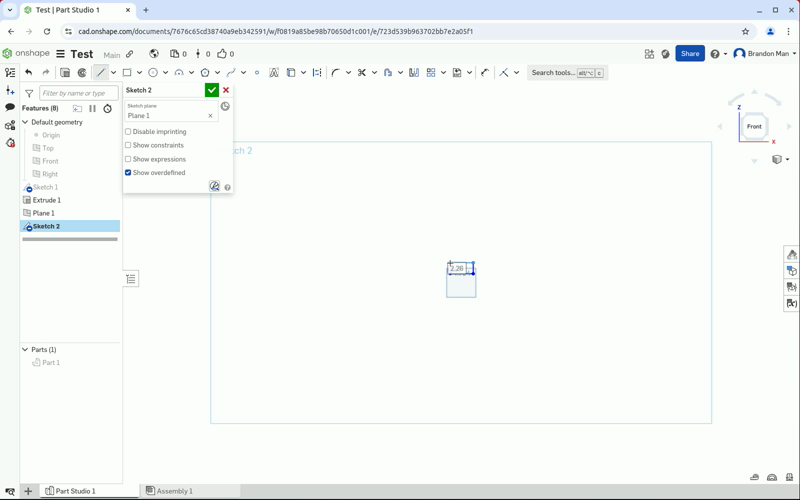
mouse_move(480, 262)
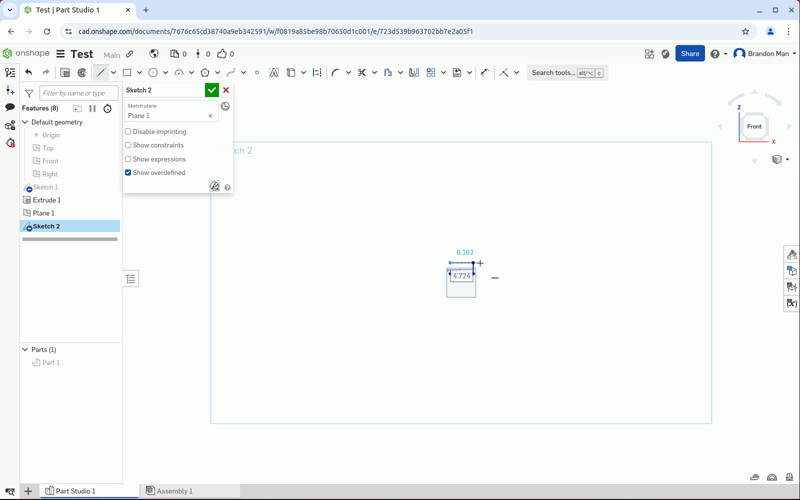
key_down(shift)
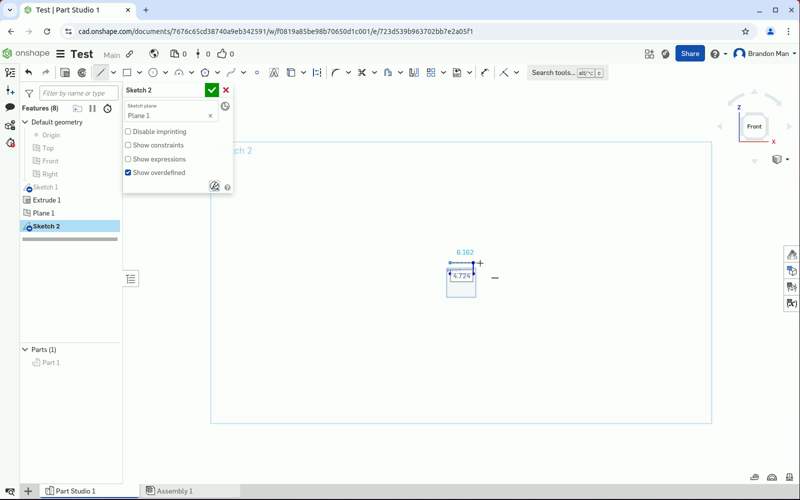
mouse_move(450, 273)
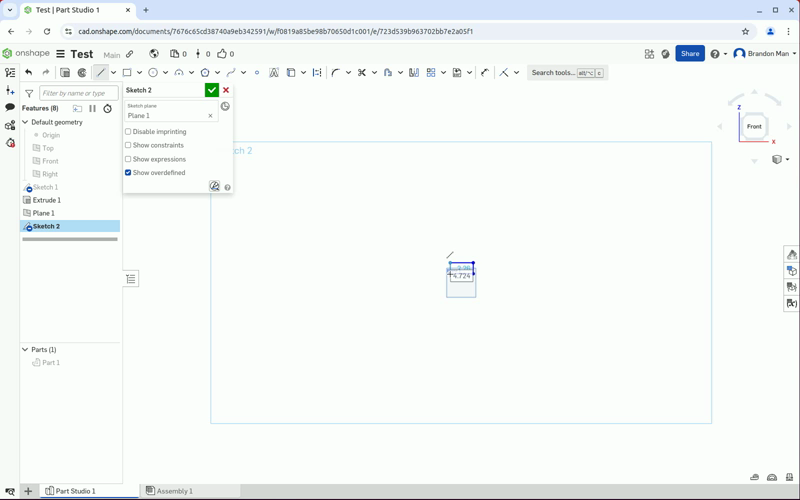
key_up(shift)
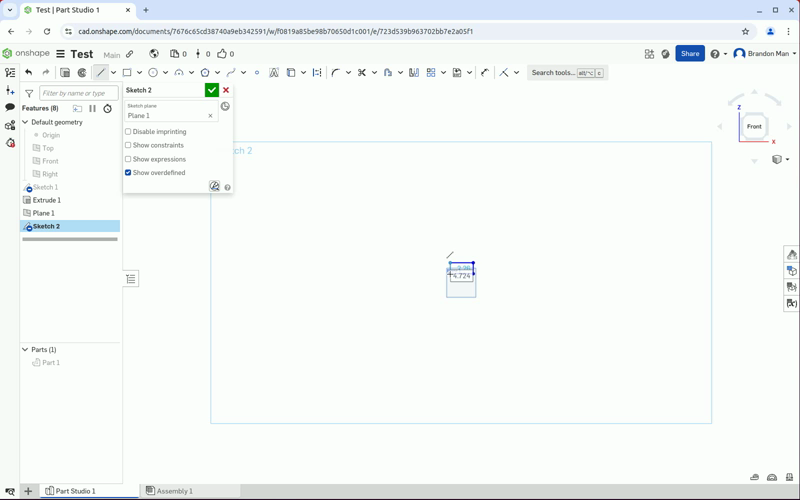
click(450, 273)
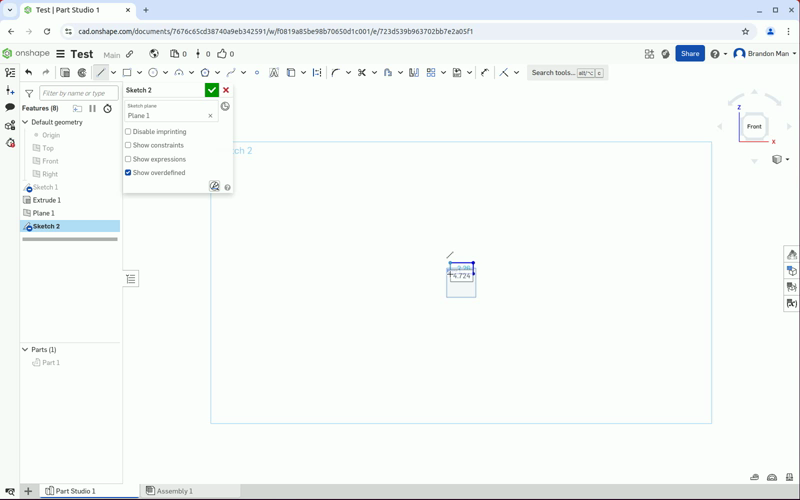
key(esc)
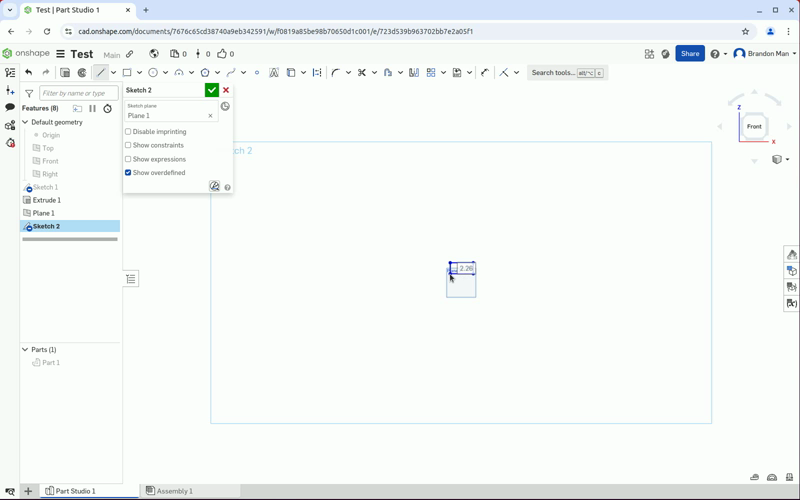
mouse_move(461, 263)
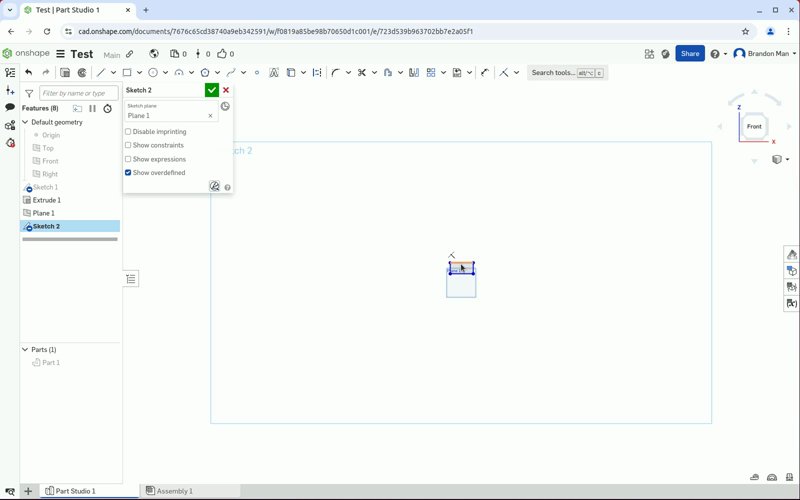
scroll(6)
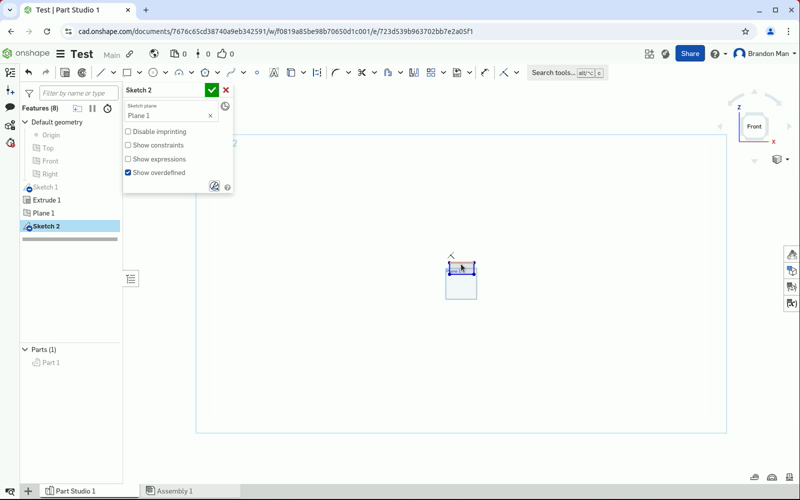
scroll(6)
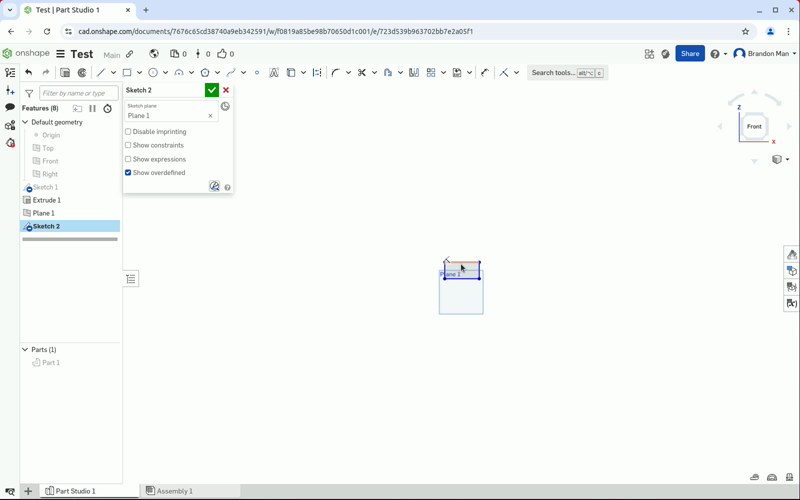
scroll(6)
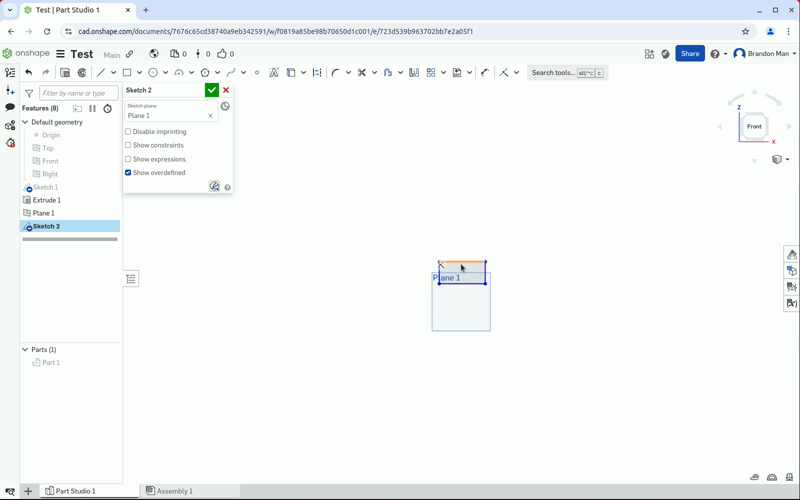
scroll(6)
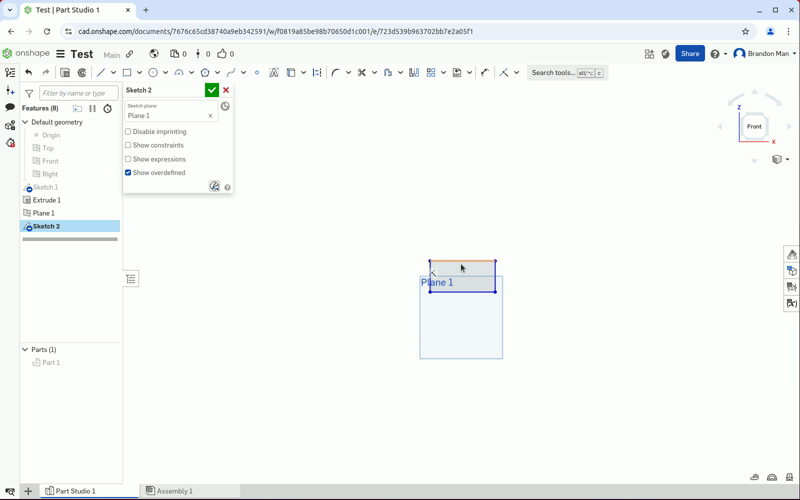
scroll(6)
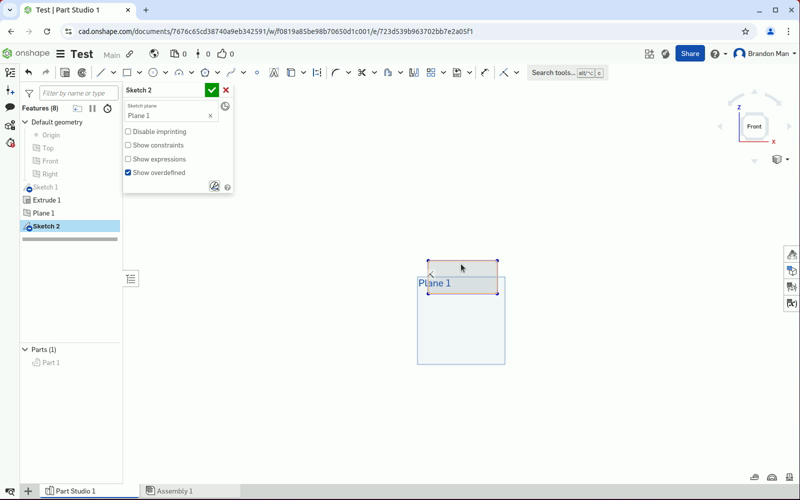
scroll(6)
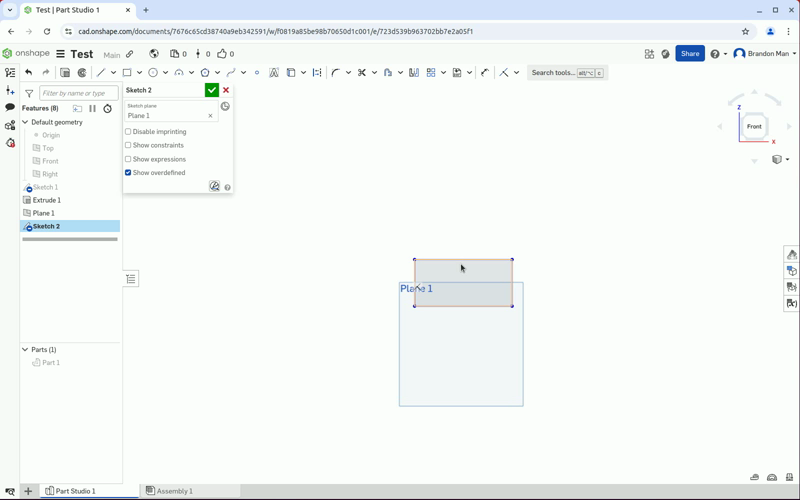
scroll(6)
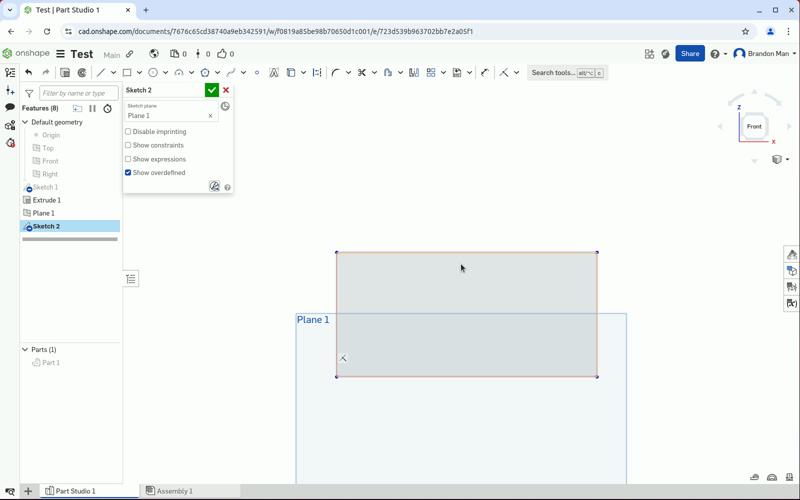
click(461, 263)
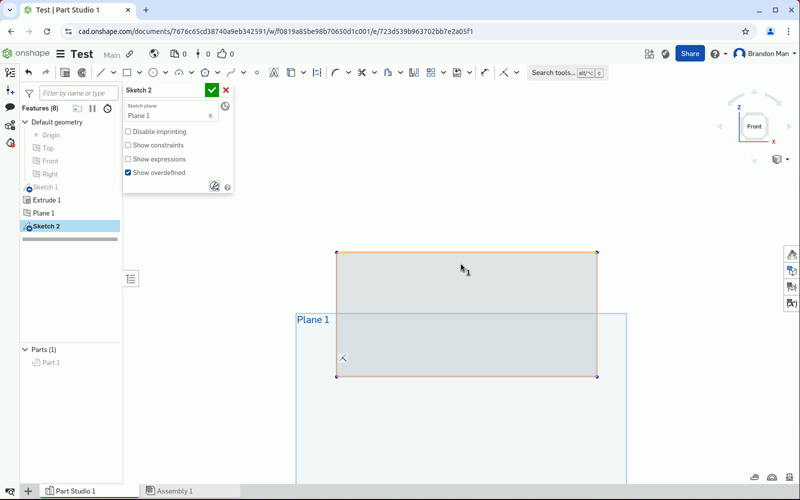
scroll(-6)
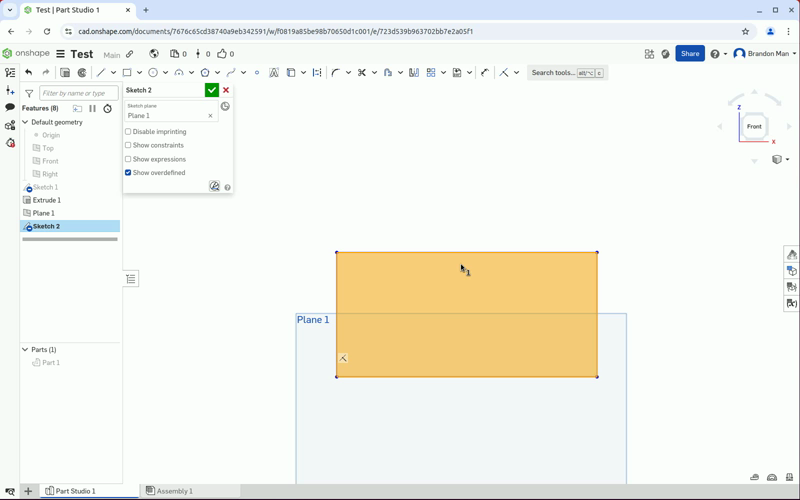
scroll(-6)
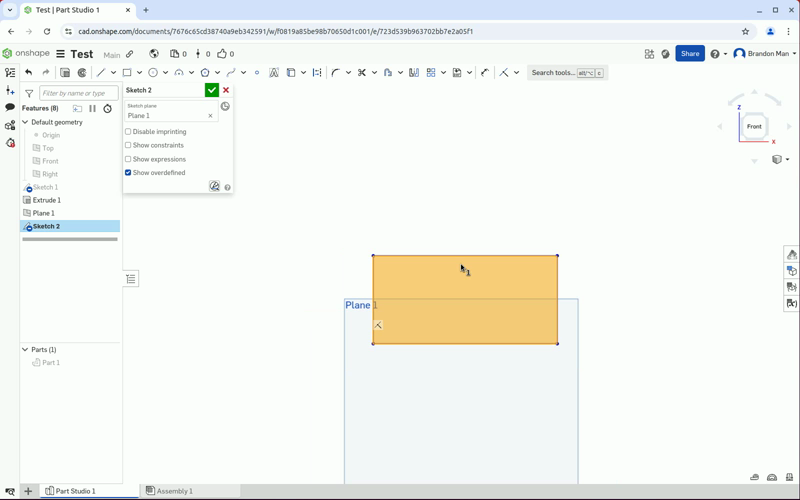
scroll(-6)
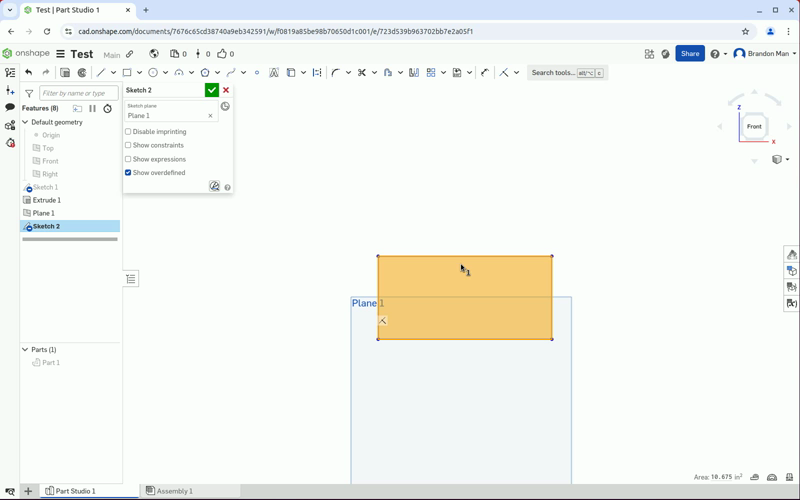
scroll(-6)
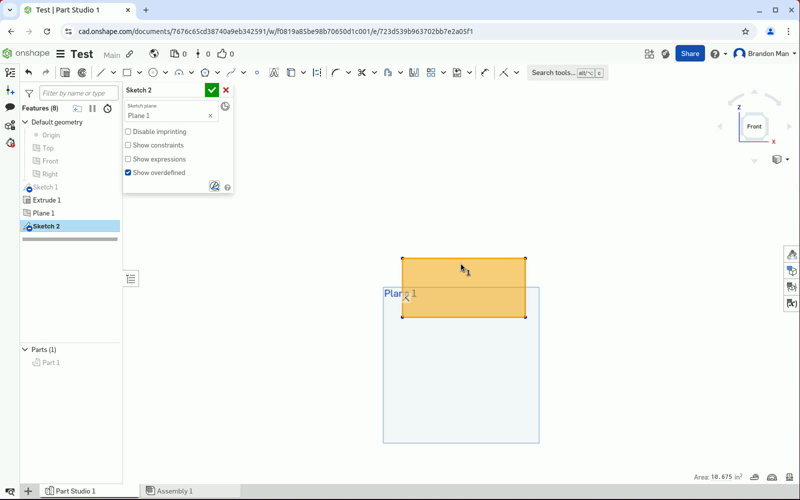
scroll(-6)
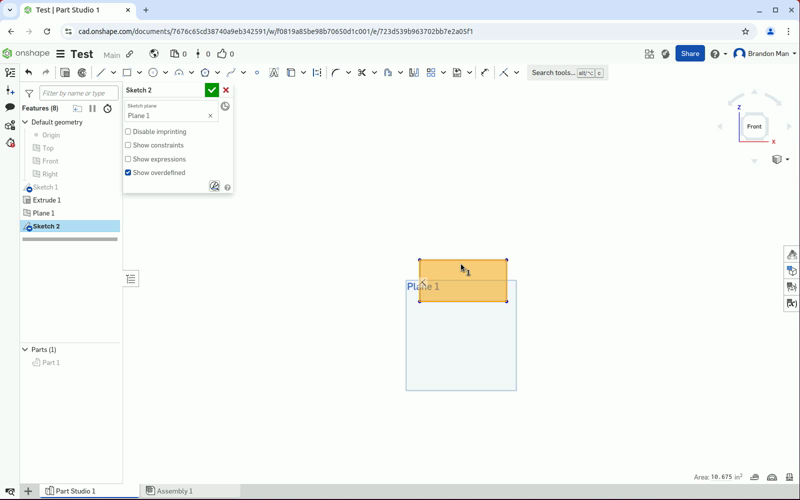
scroll(-6)
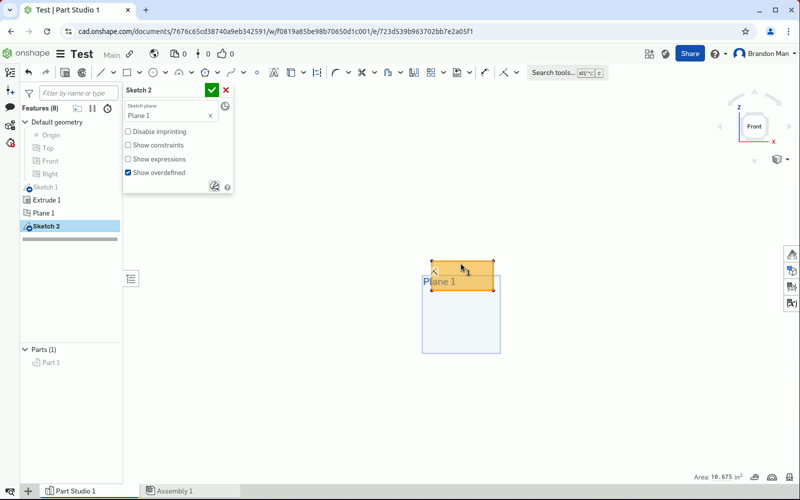
scroll(-6)
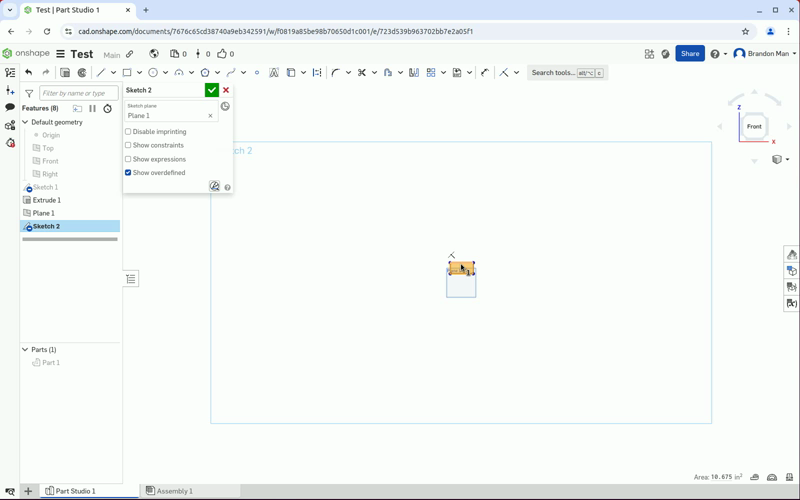
mouse_move(73, 352)
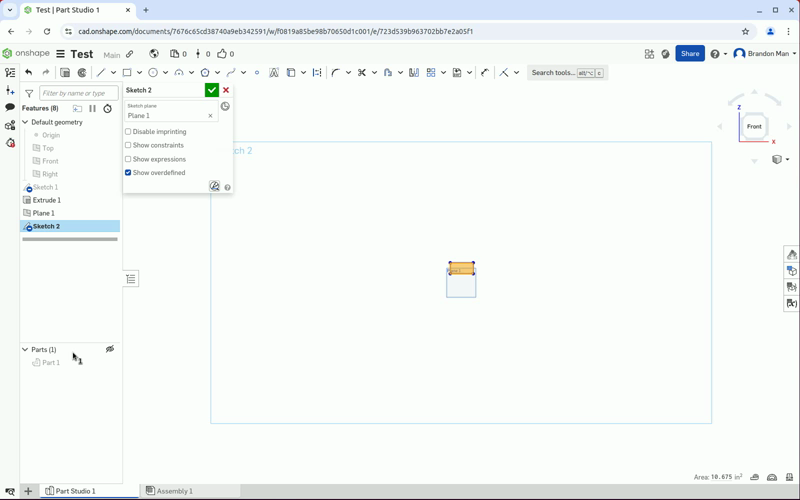
key(shift+y)
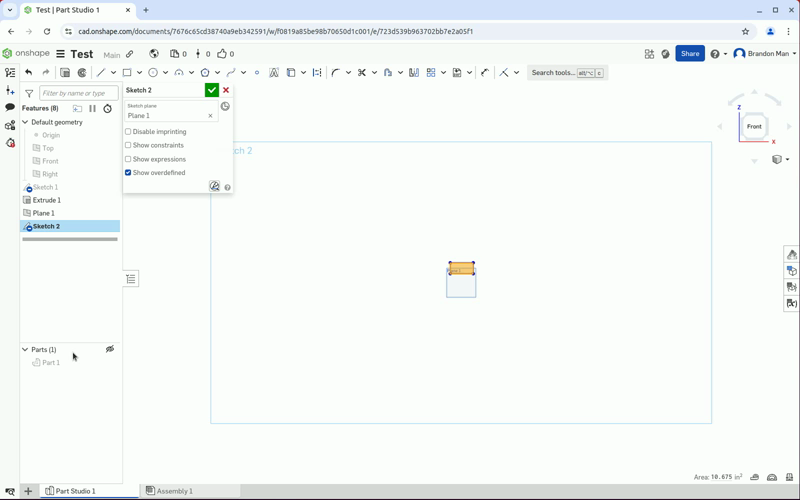
key(shift+e)
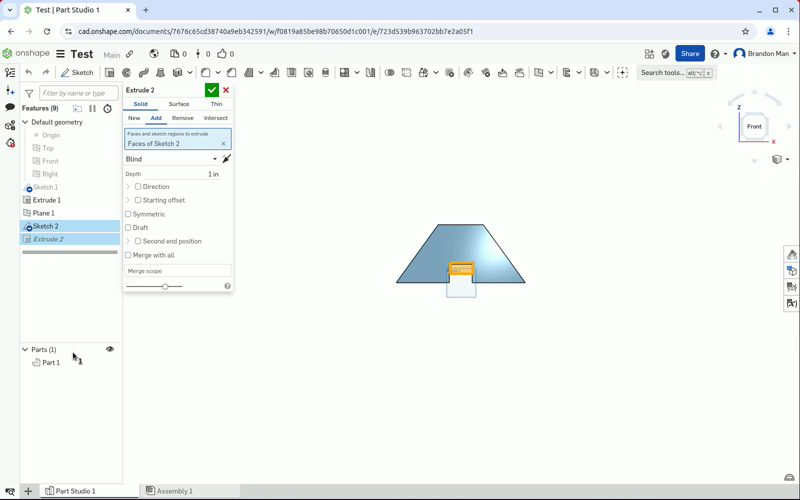
mouse_move(143, 106)
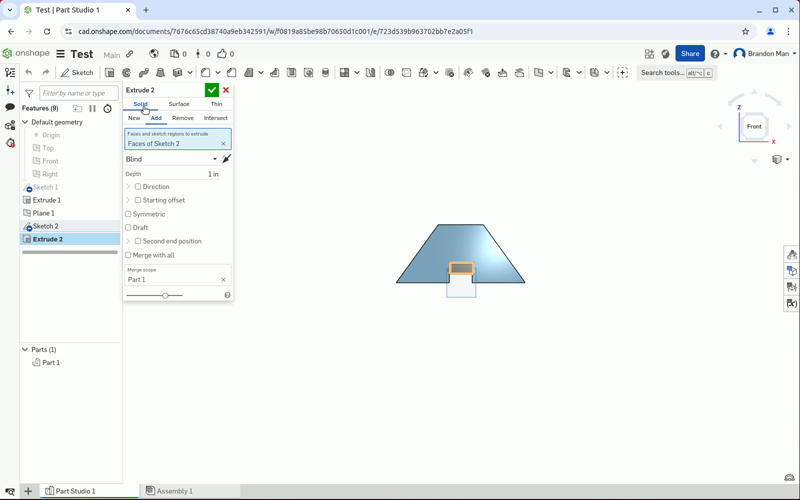
click(143, 106)
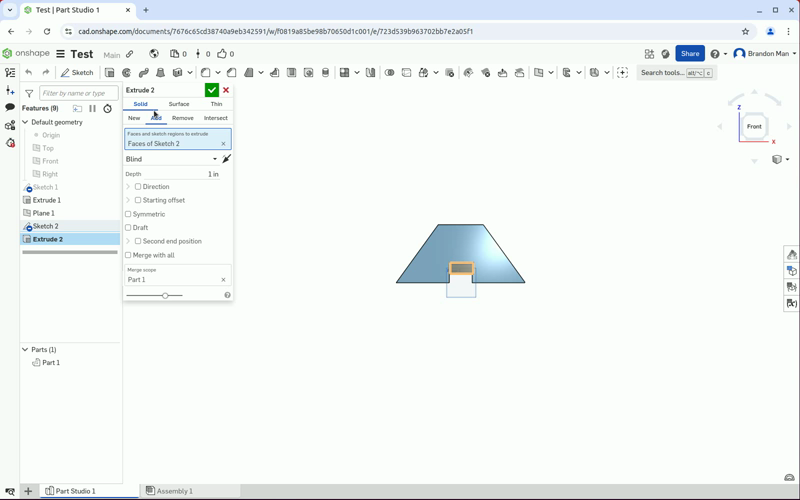
mouse_move(186, 120)
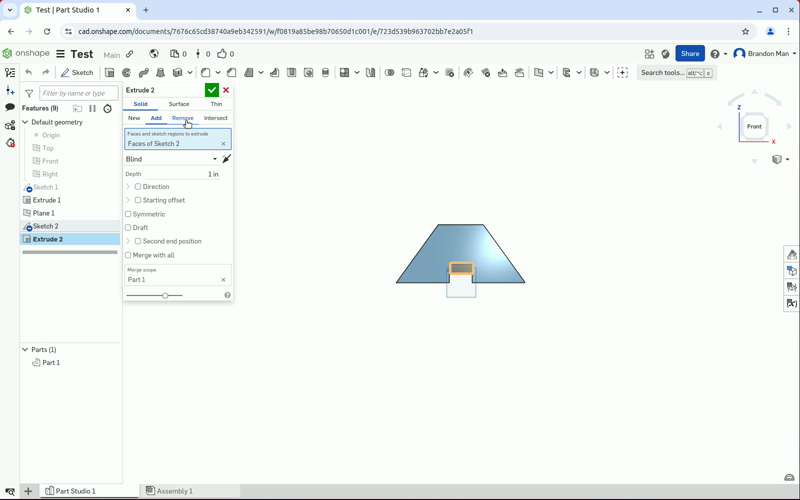
click(186, 120)
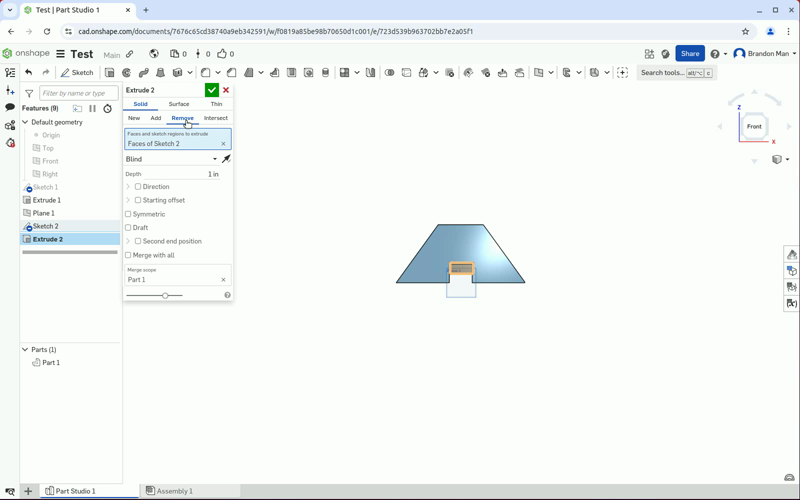
key(tab, 4)
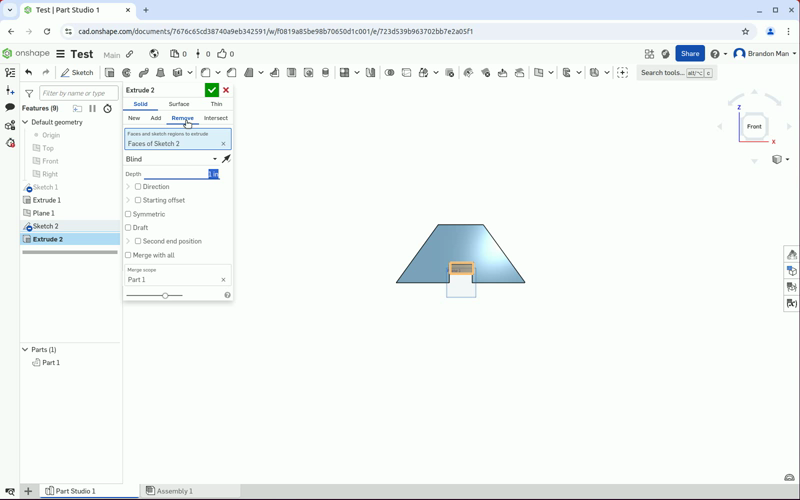
text(5.777)
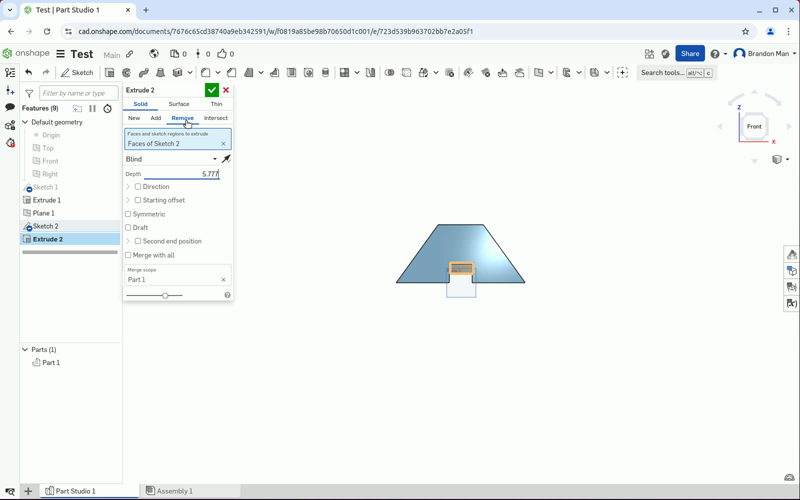
key(tab, 6)
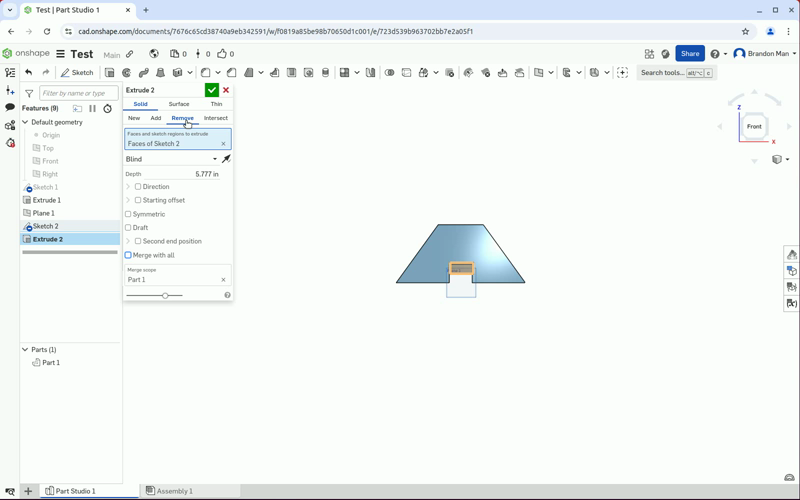
key(space)
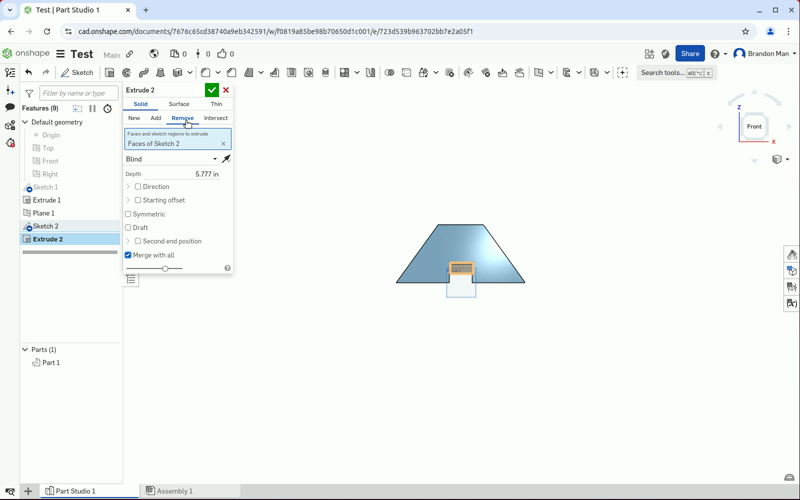
key(enter)
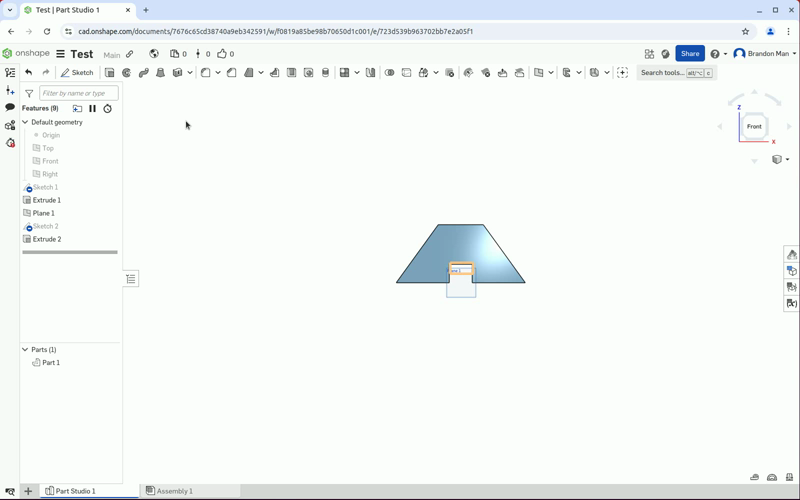
key(shift+h)
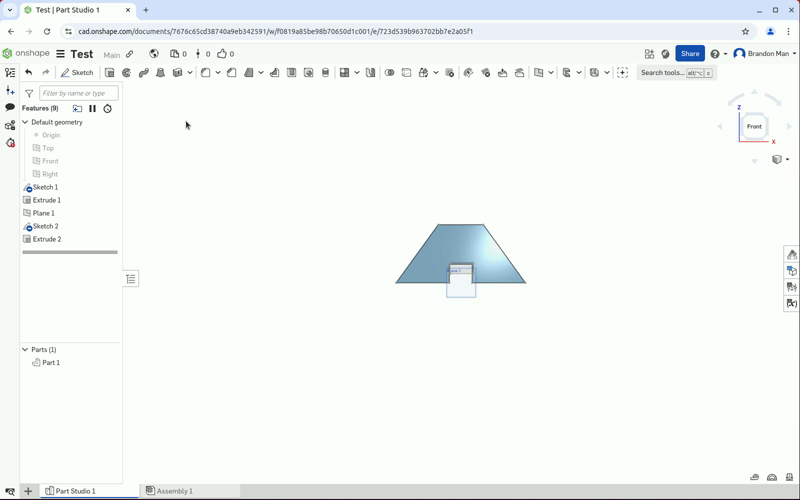
key(shift+h)
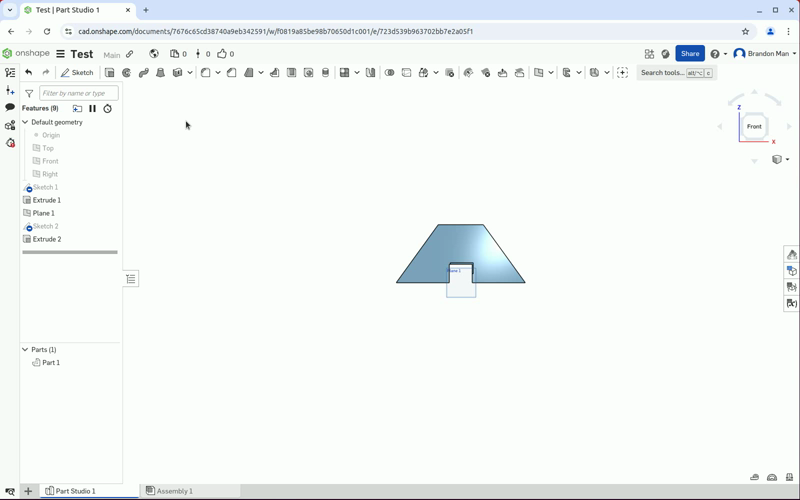
mouse_move(73, 189)
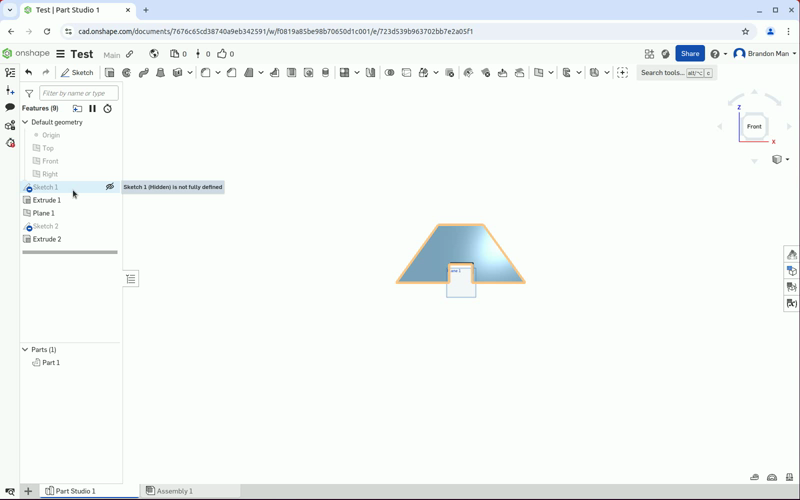
click(73, 189)
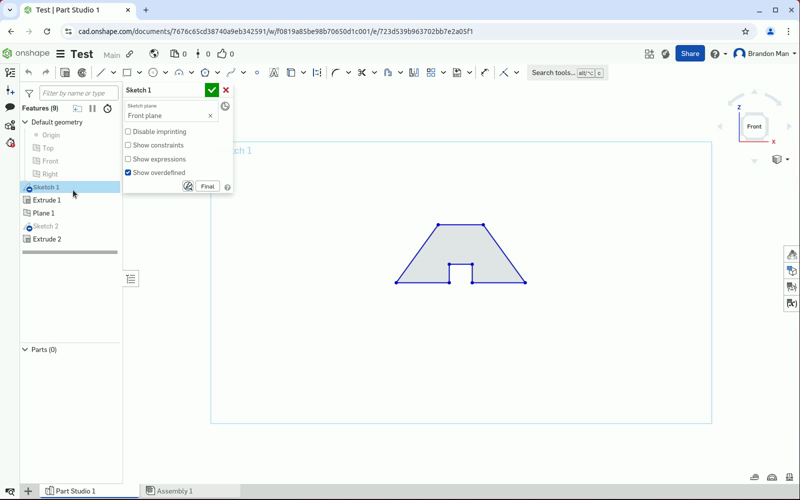
mouse_move(229, 92)
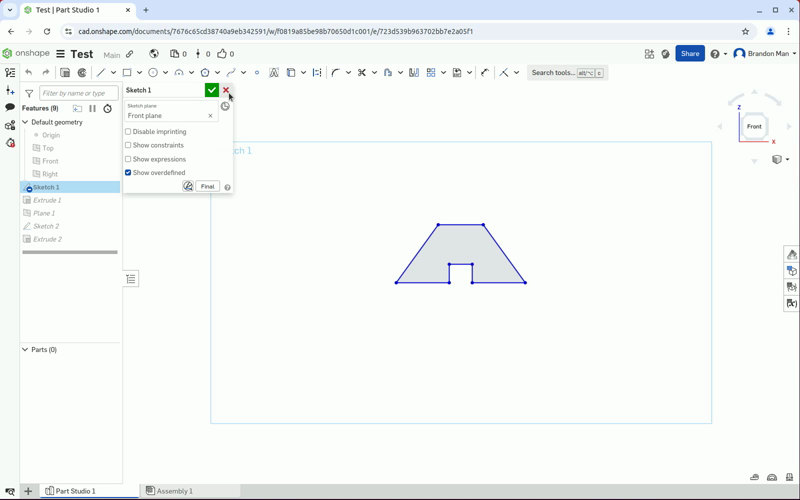
click(229, 92)
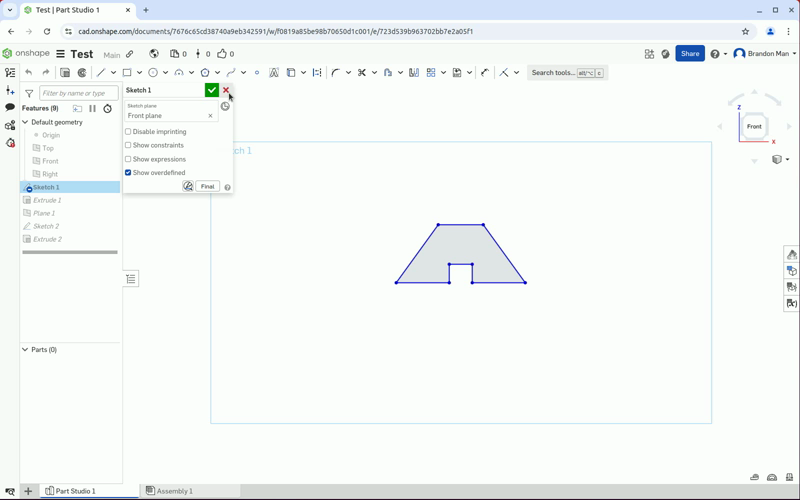
key(shift+s)
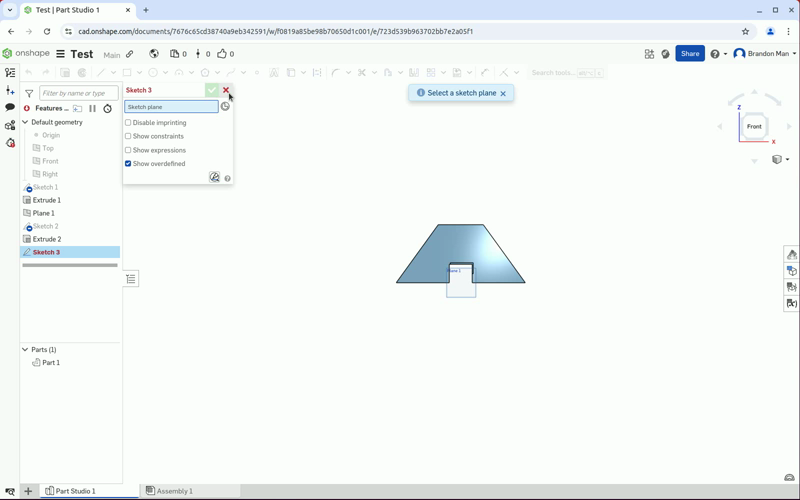
mouse_move(73, 215)
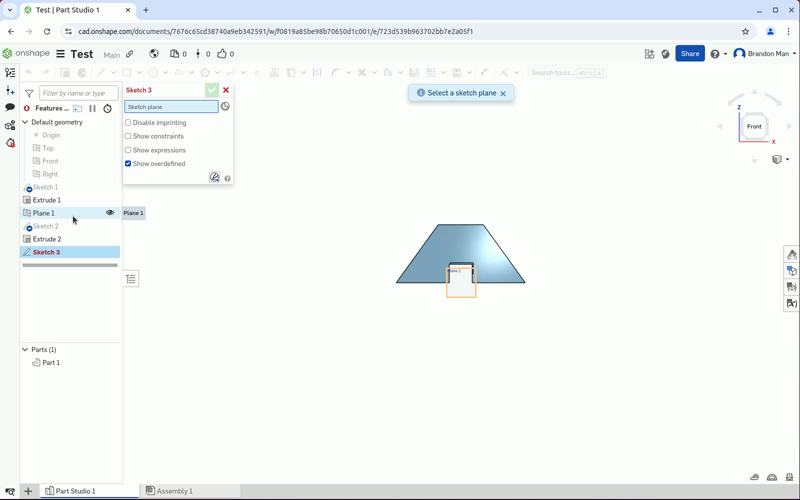
click(73, 215)
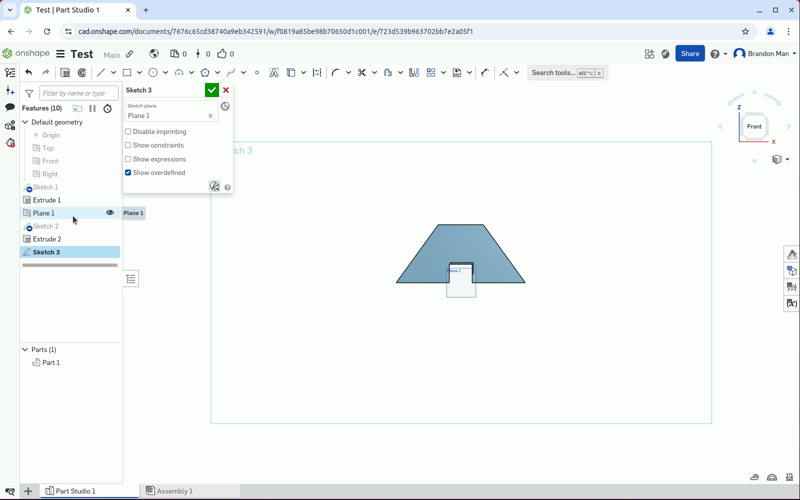
mouse_move(73, 352)
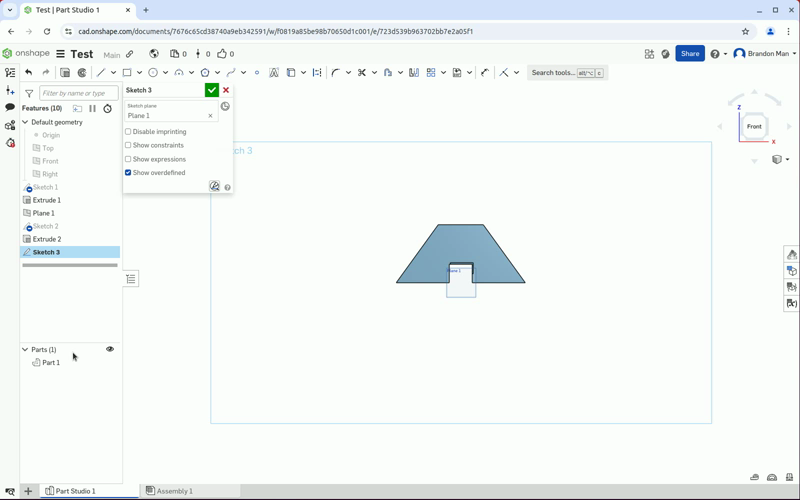
key(y)
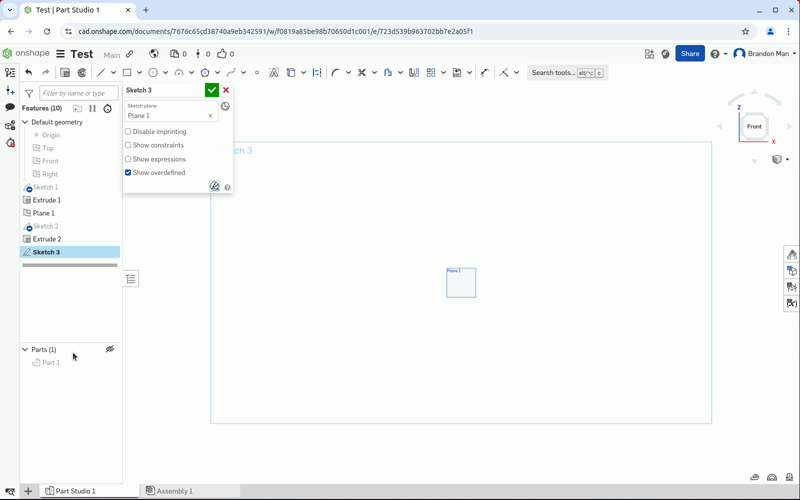
key(l)
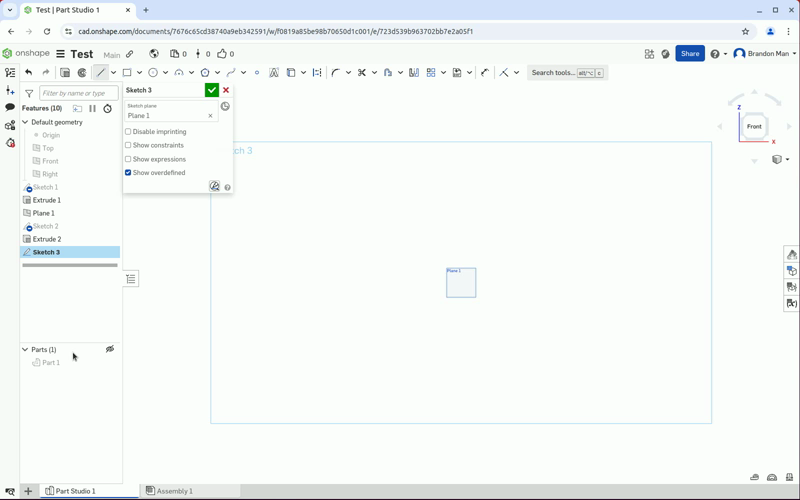
key_down(shift)
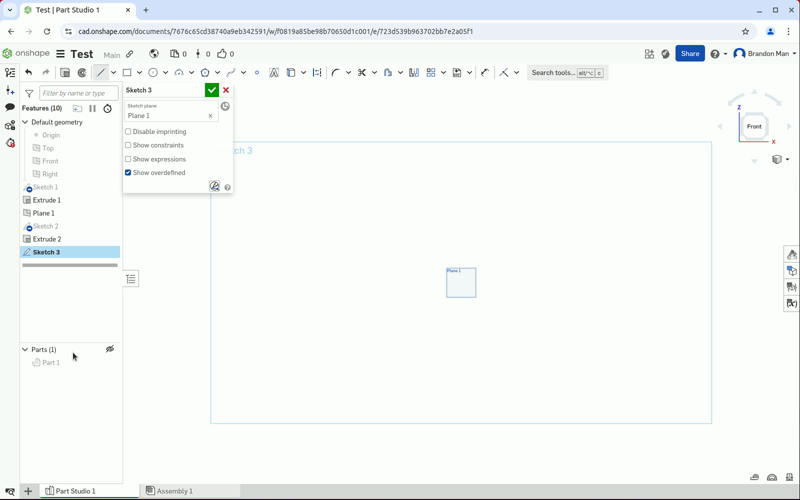
mouse_move(446, 273)
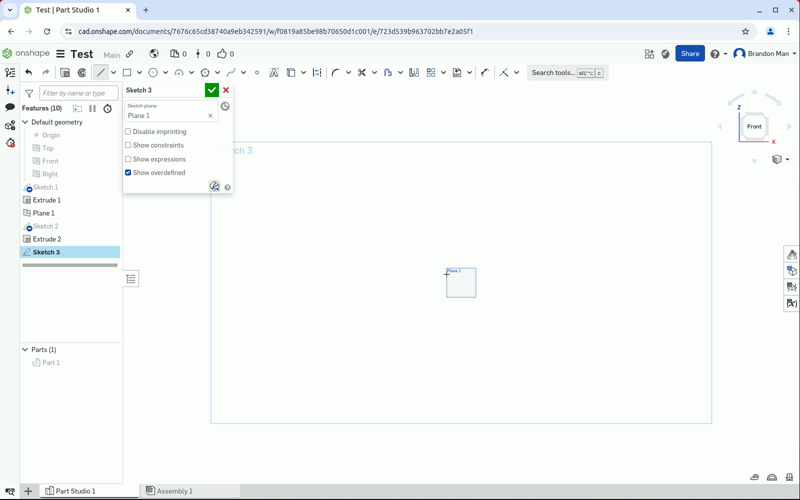
click(446, 273)
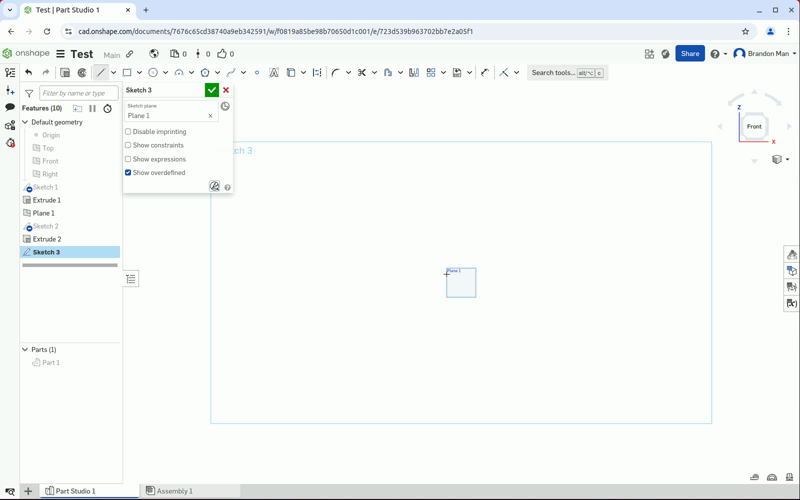
key_up(shift)
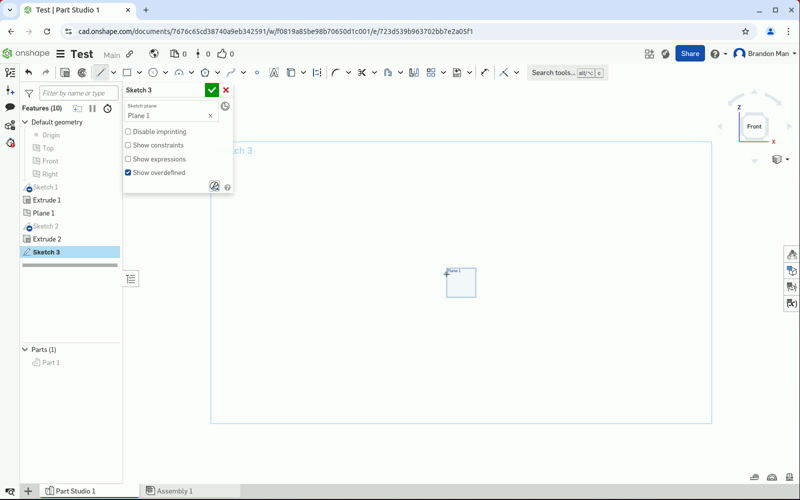
key_down(shift)
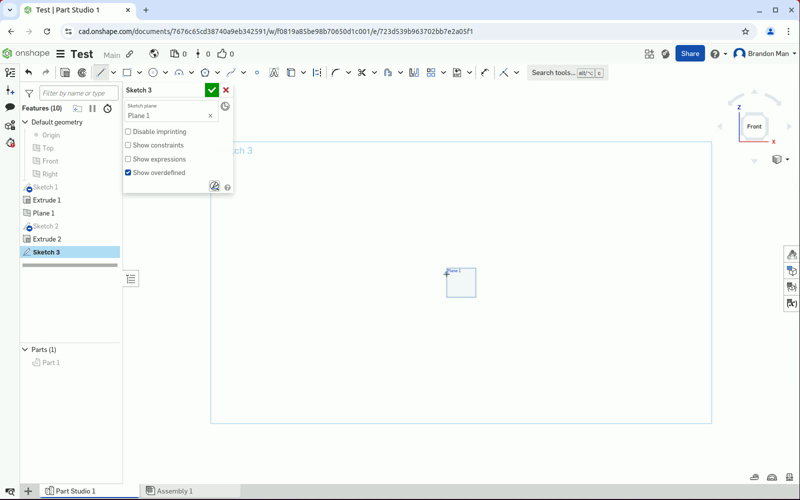
mouse_move(476, 273)
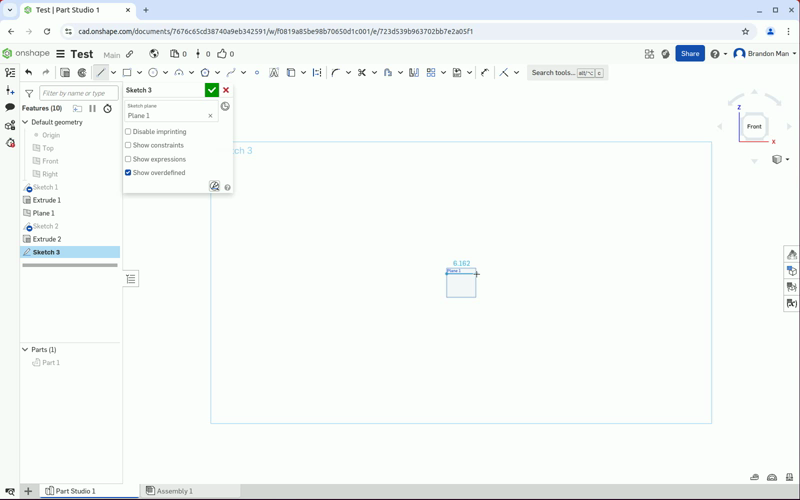
mouse_move(449, 273)
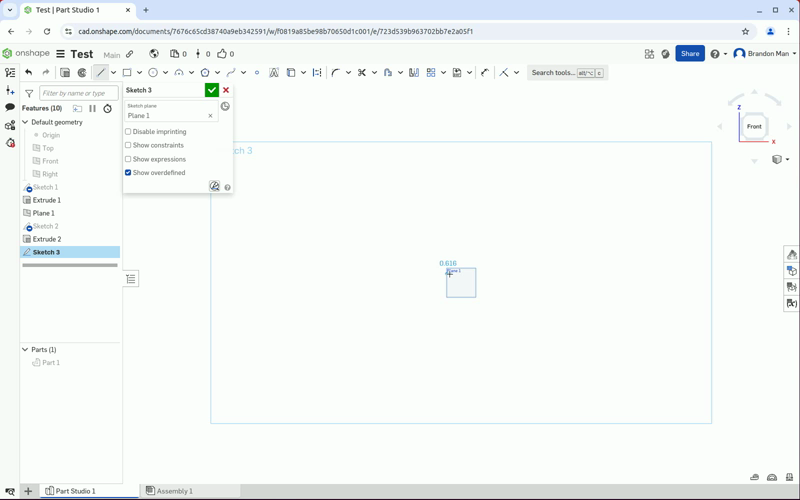
scroll(6)
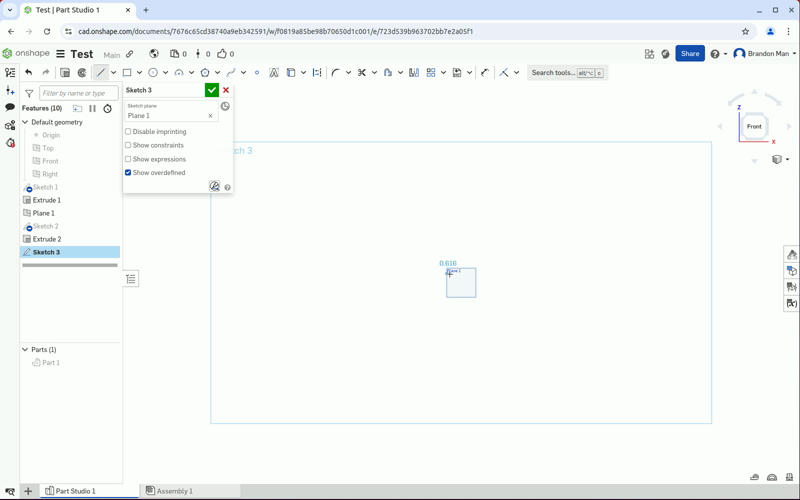
scroll(6)
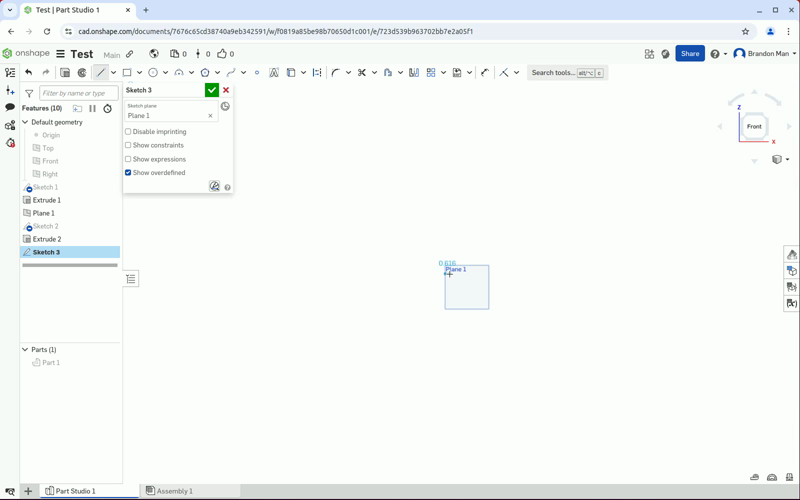
scroll(6)
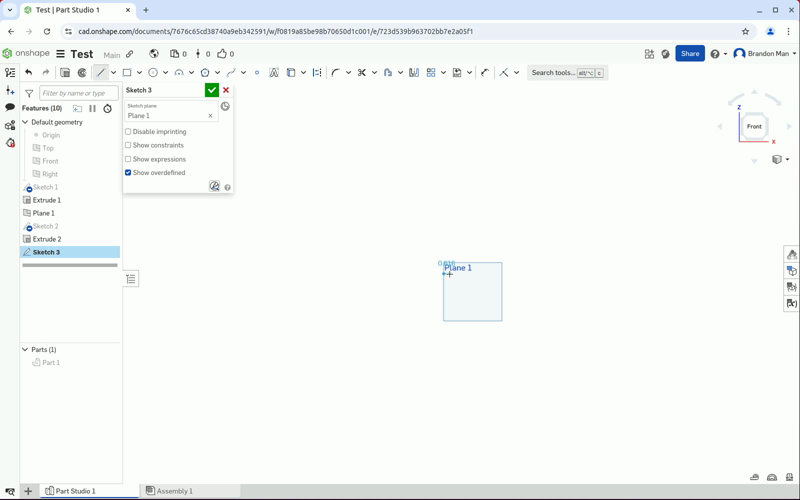
scroll(6)
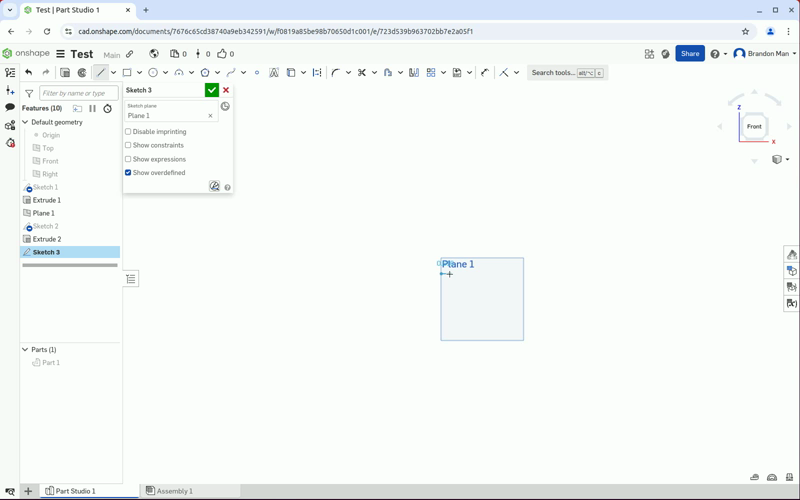
scroll(6)
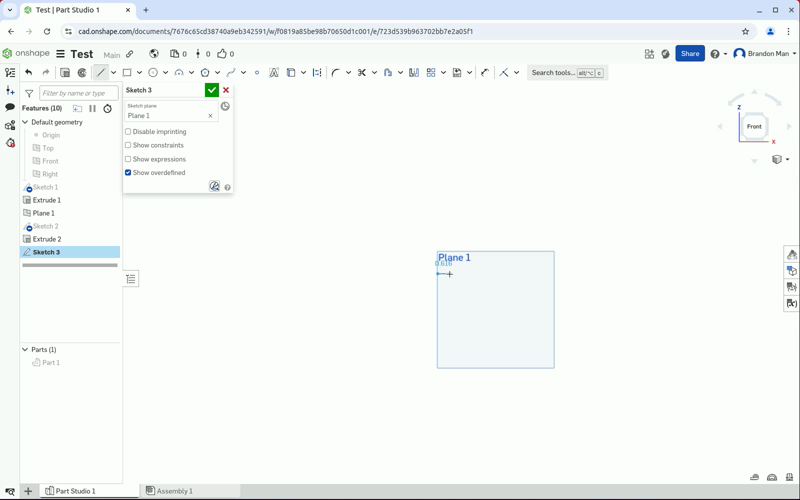
scroll(6)
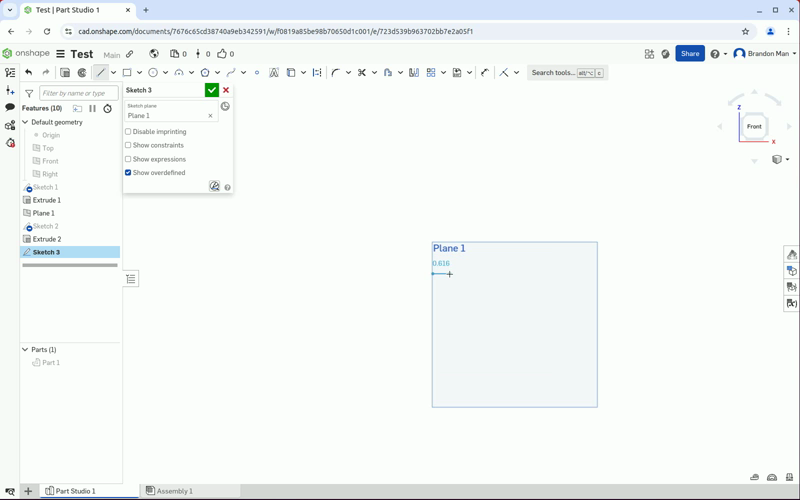
scroll(6)
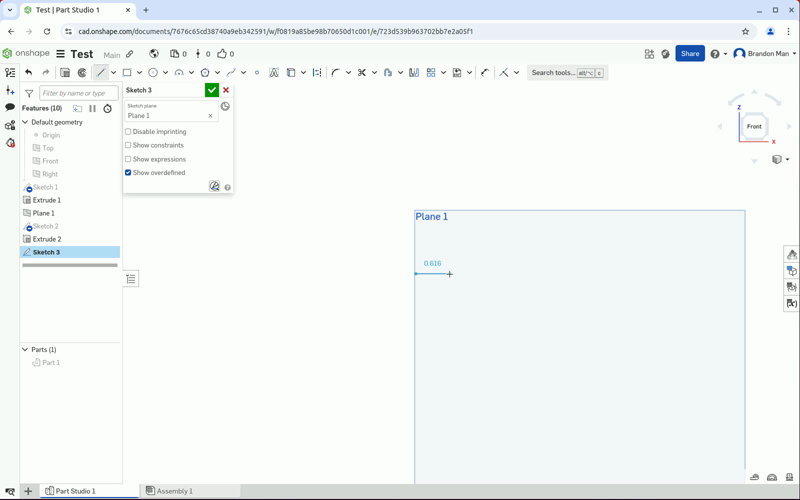
click(449, 273)
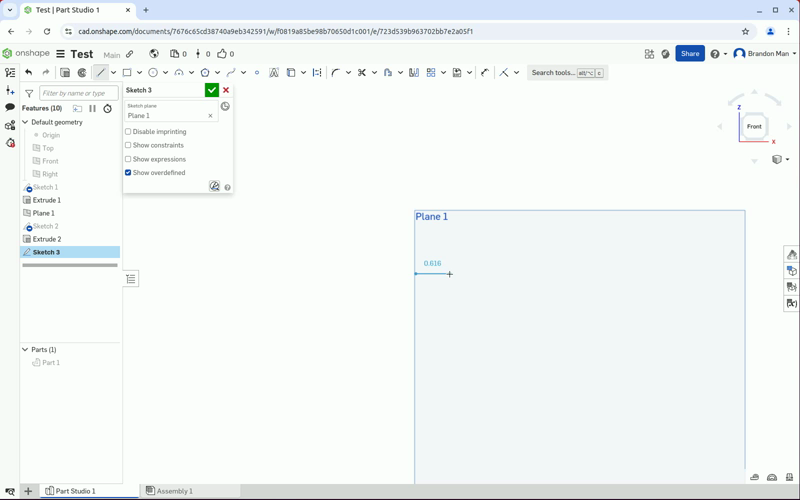
scroll(-6)
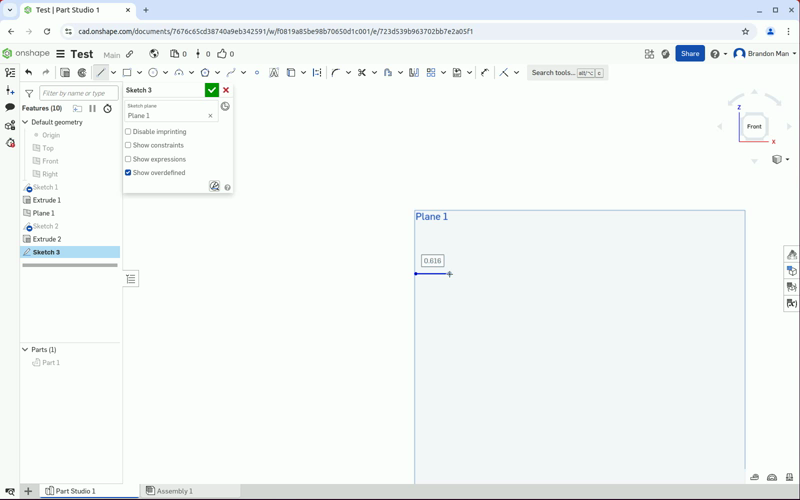
scroll(-6)
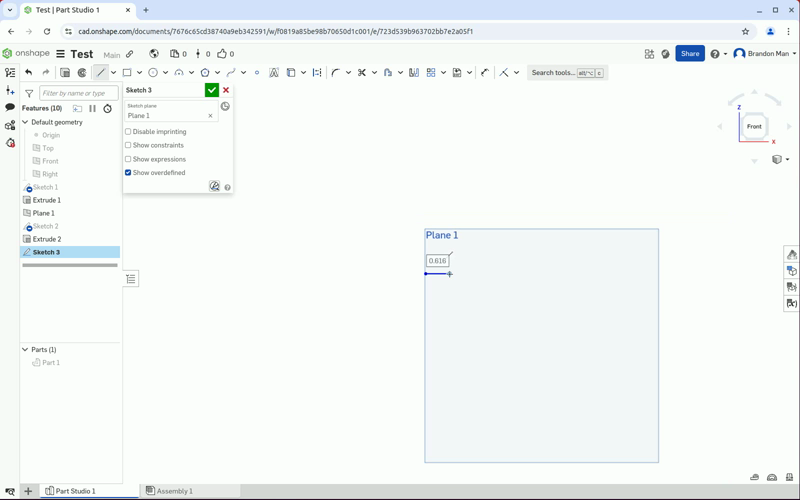
scroll(-6)
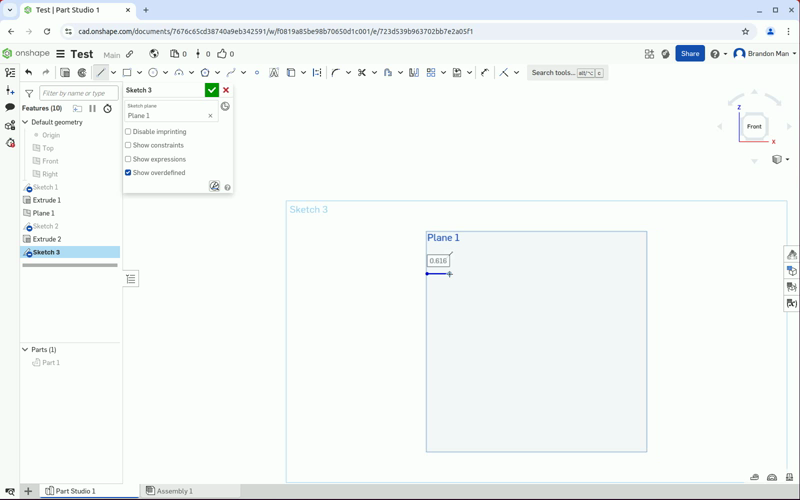
scroll(-6)
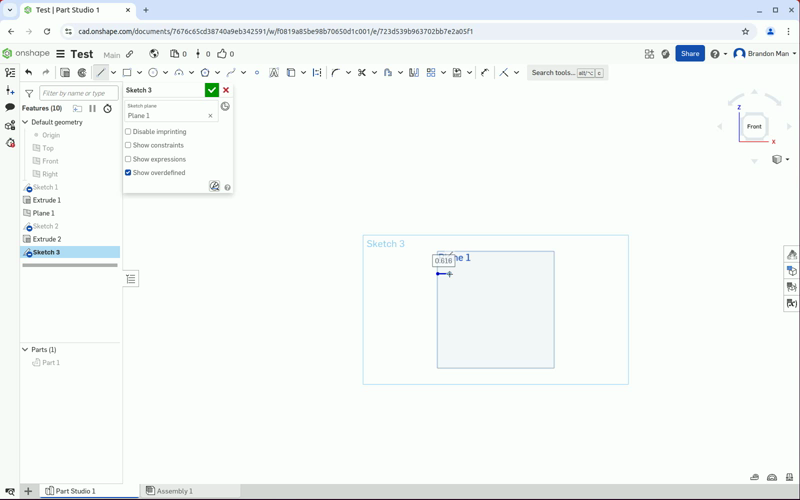
scroll(-6)
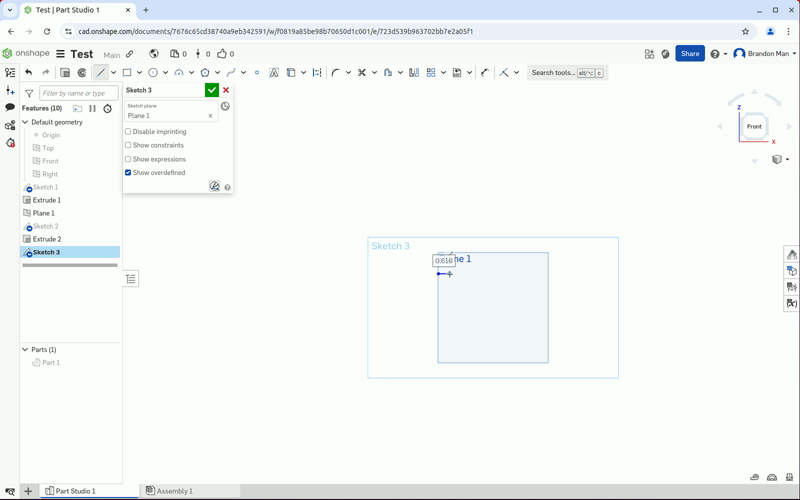
scroll(-6)
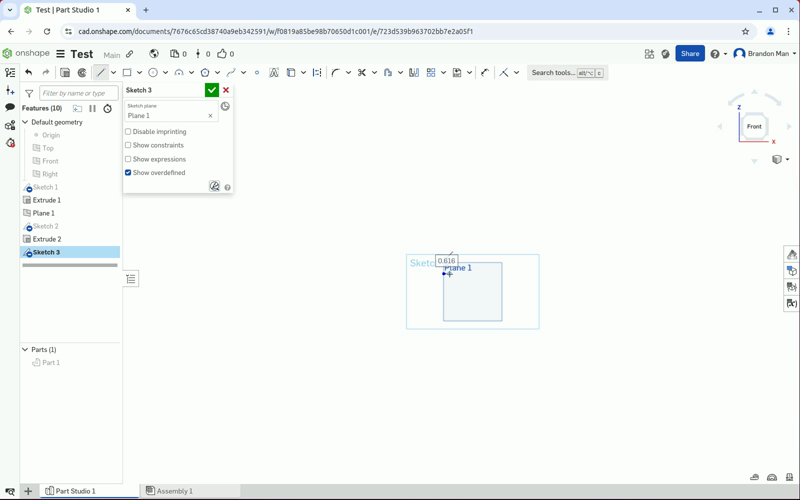
scroll(-6)
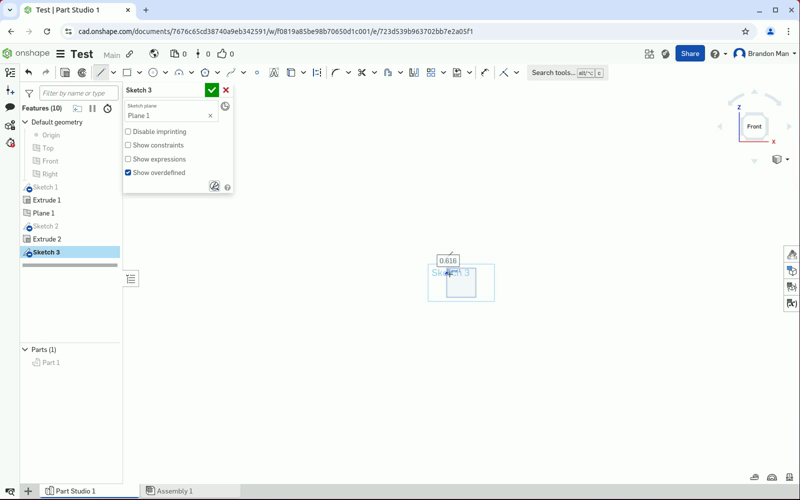
key_up(shift)
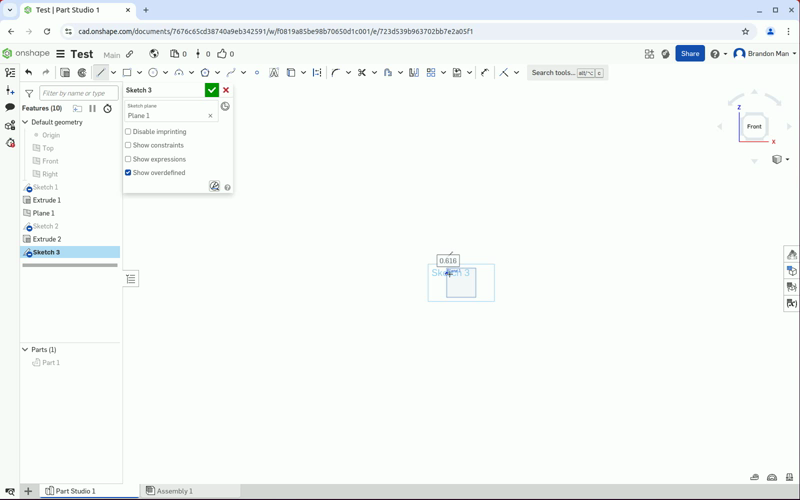
key_down(shift)
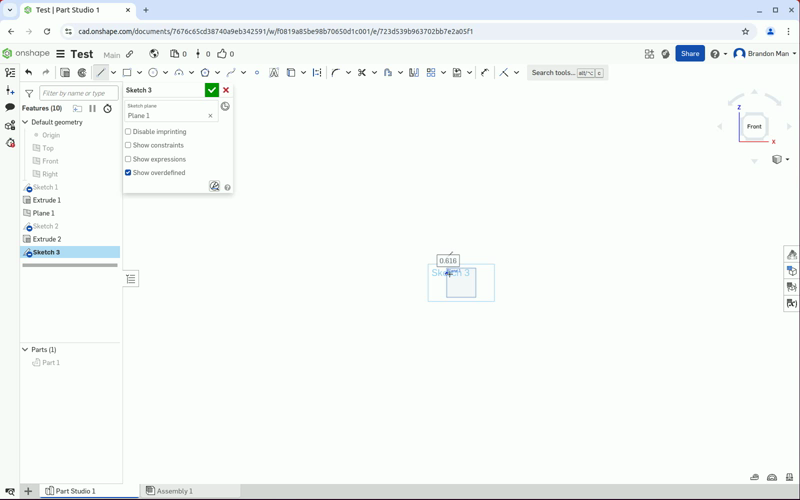
mouse_move(479, 273)
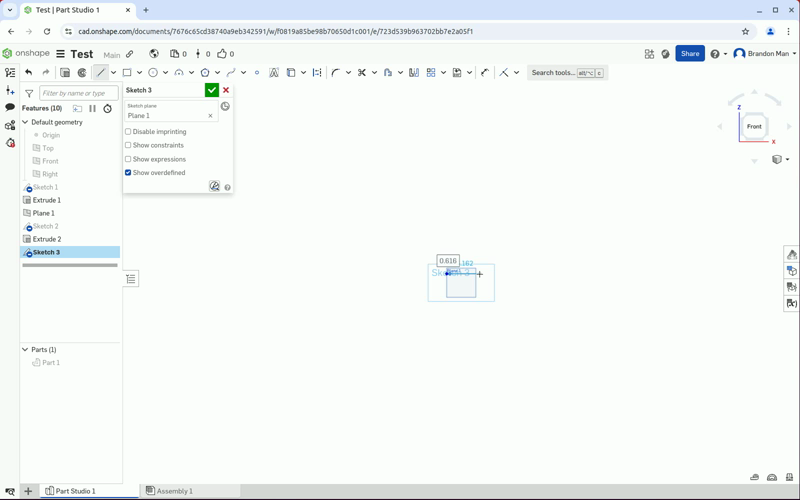
mouse_move(449, 263)
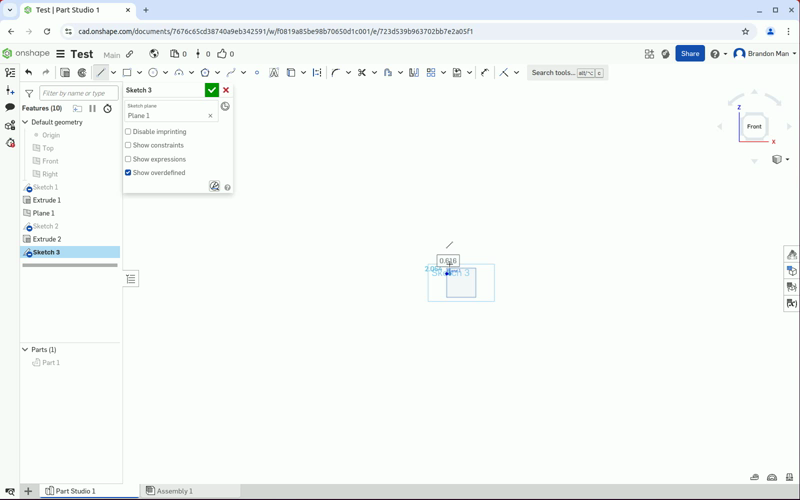
click(449, 263)
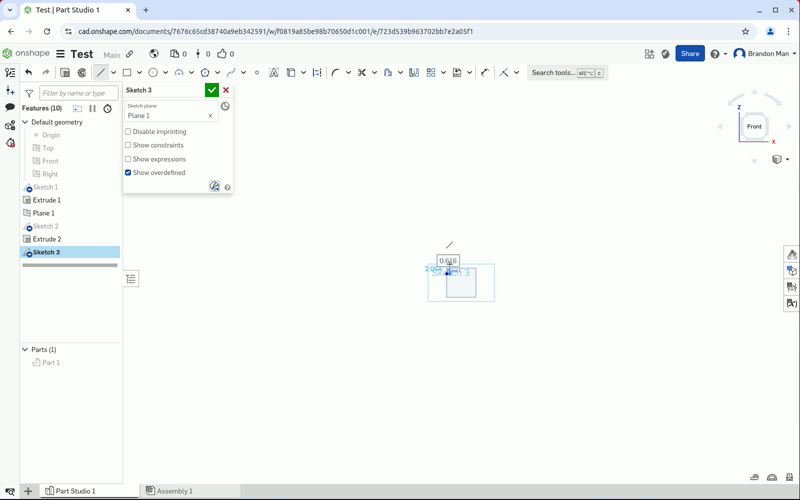
key_up(shift)
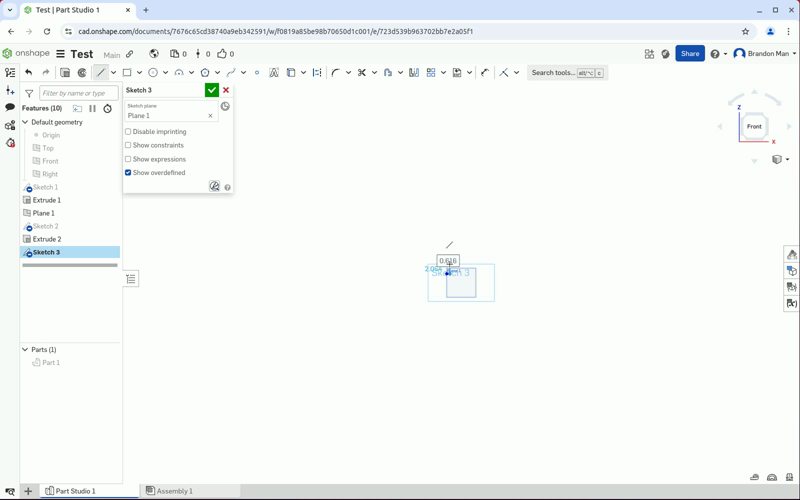
key_down(shift)
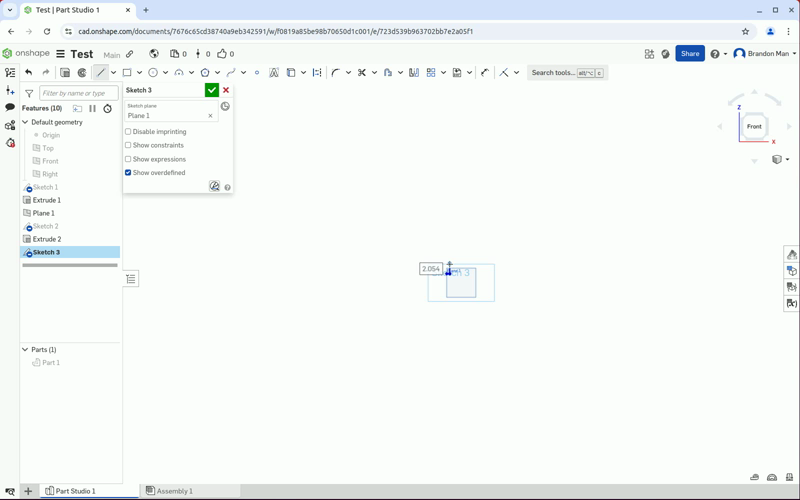
mouse_move(479, 263)
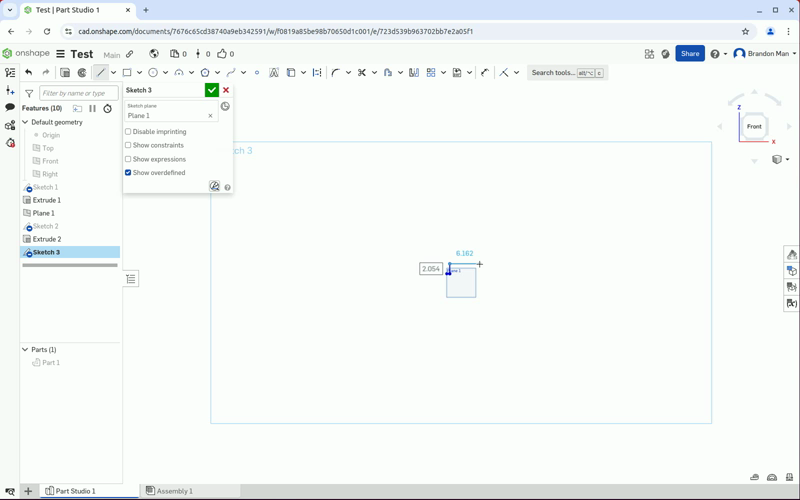
mouse_move(471, 263)
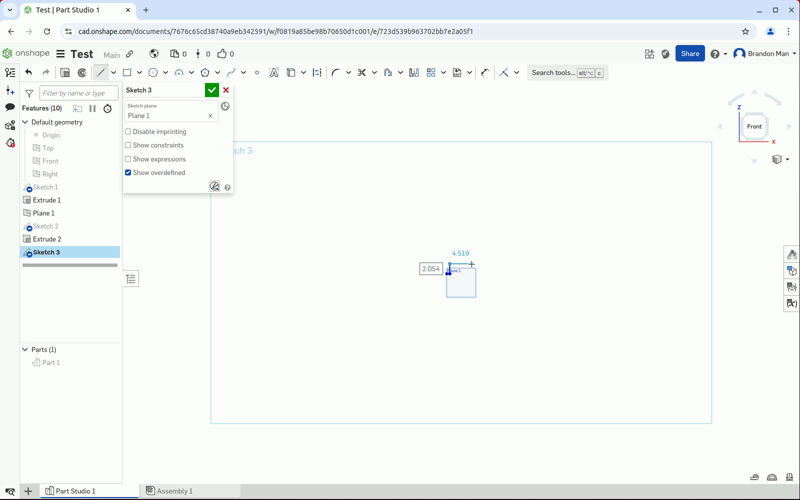
click(471, 263)
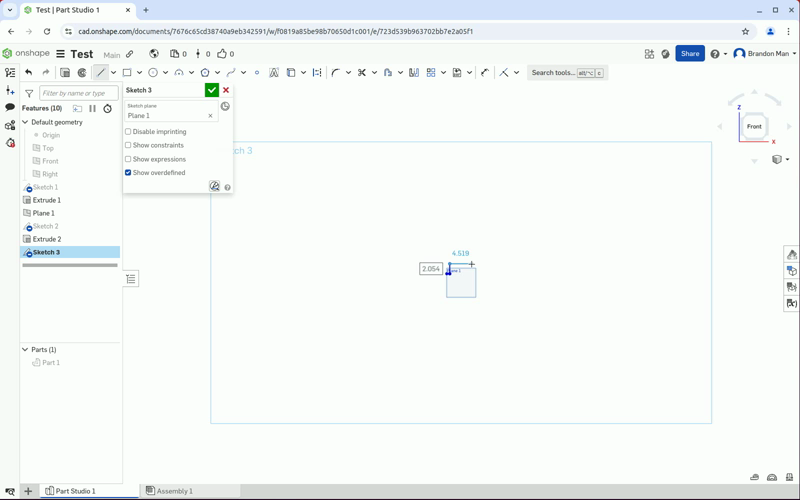
key_up(shift)
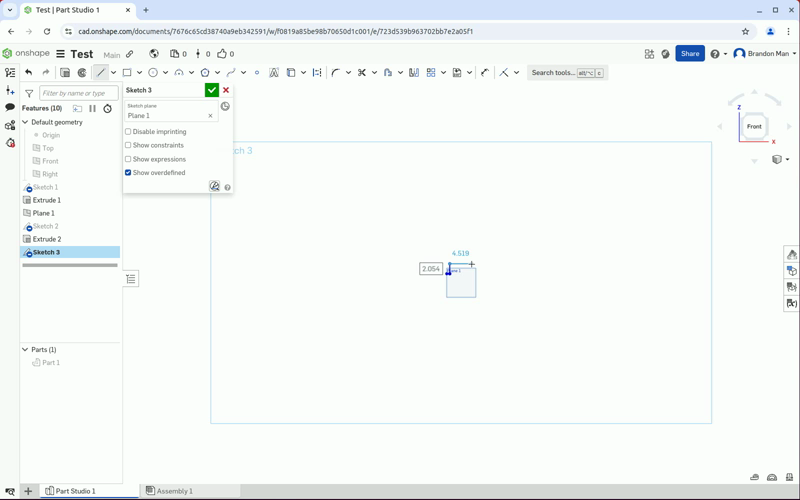
key_down(shift)
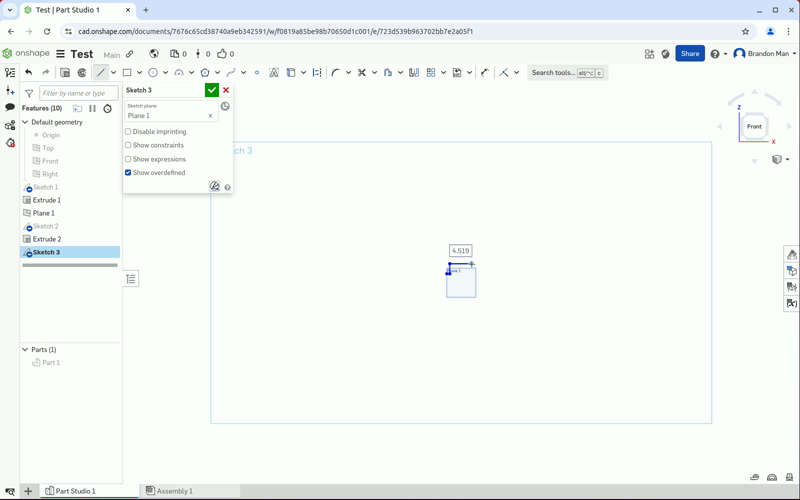
mouse_move(501, 263)
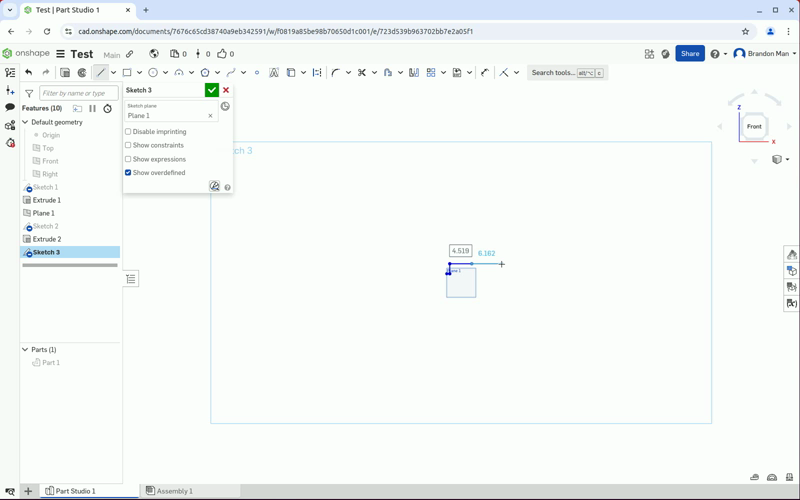
mouse_move(471, 273)
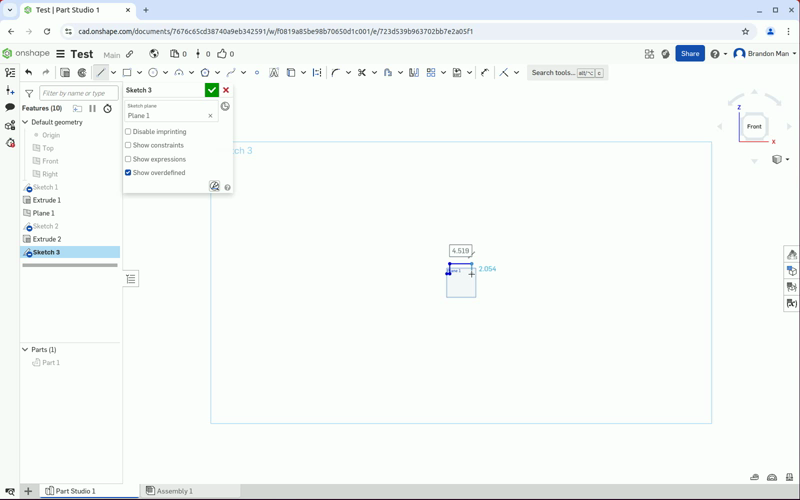
click(471, 273)
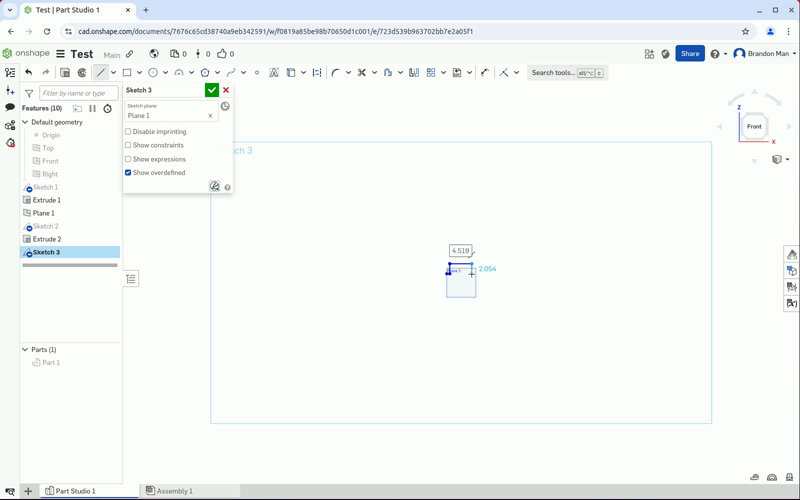
key_up(shift)
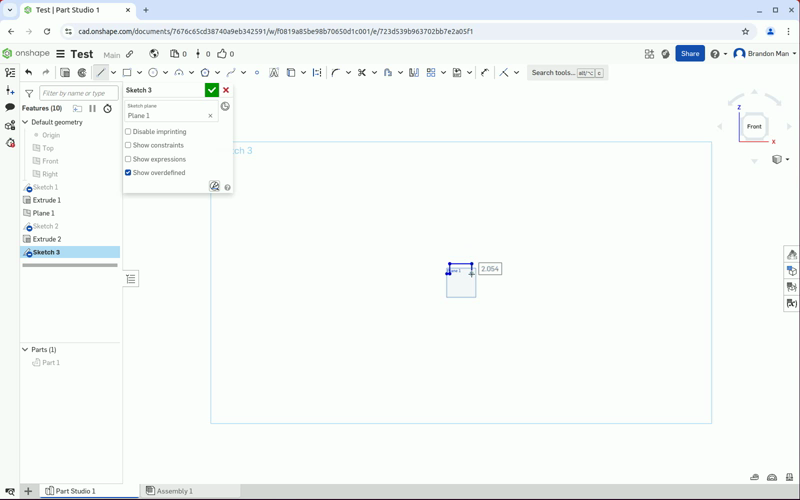
key_down(shift)
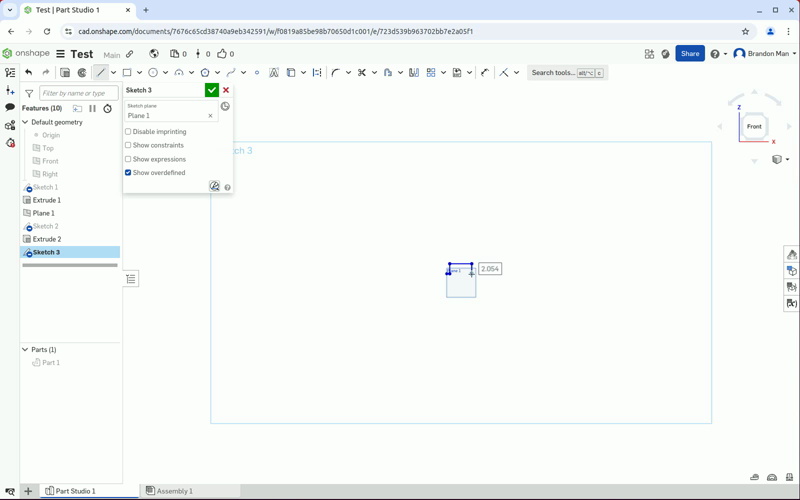
mouse_move(501, 273)
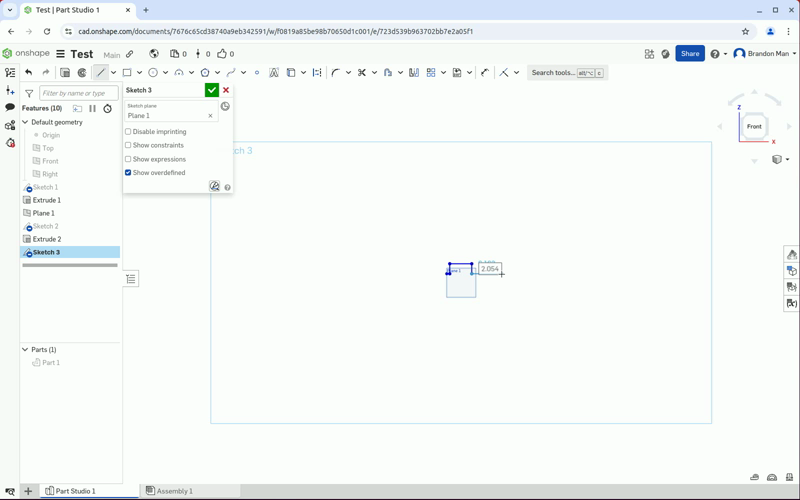
mouse_move(474, 273)
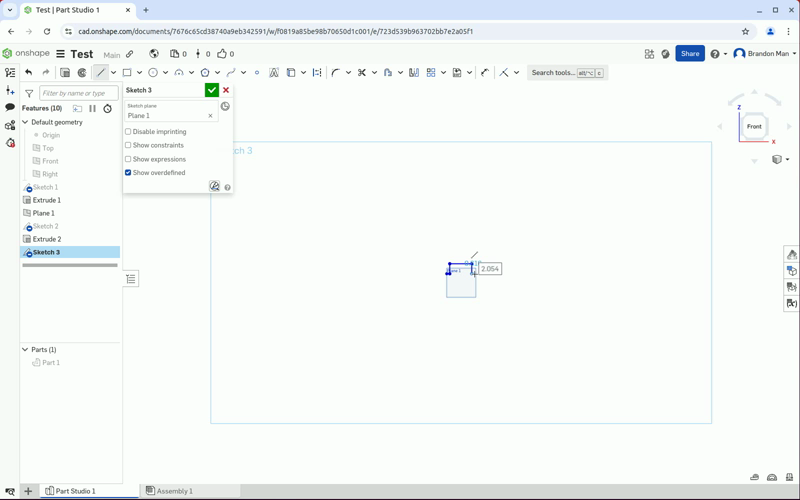
scroll(6)
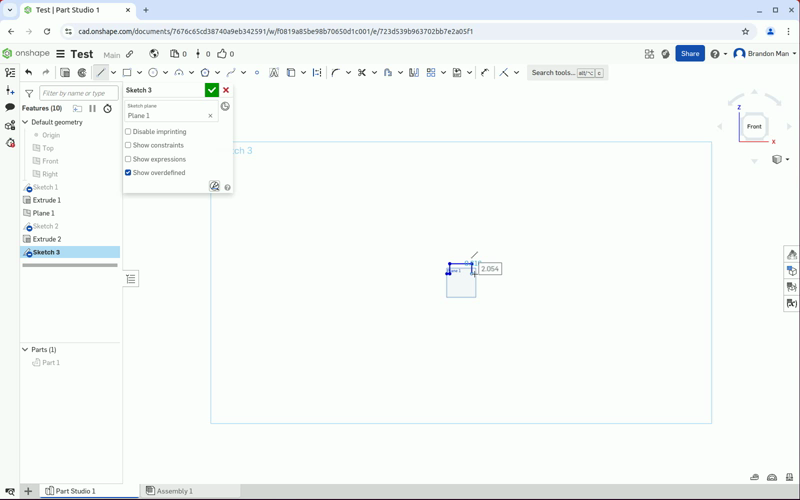
scroll(6)
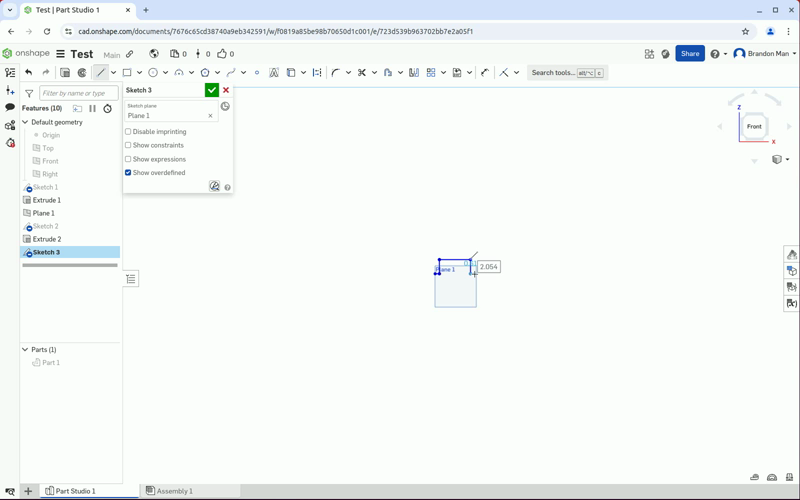
scroll(6)
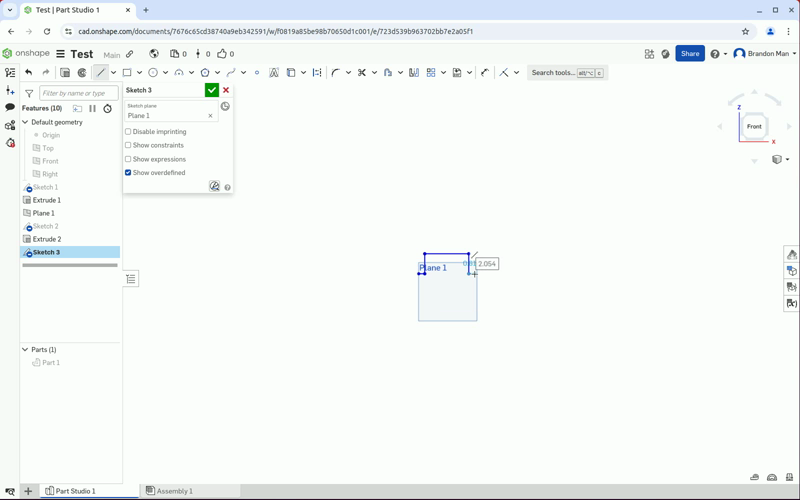
scroll(6)
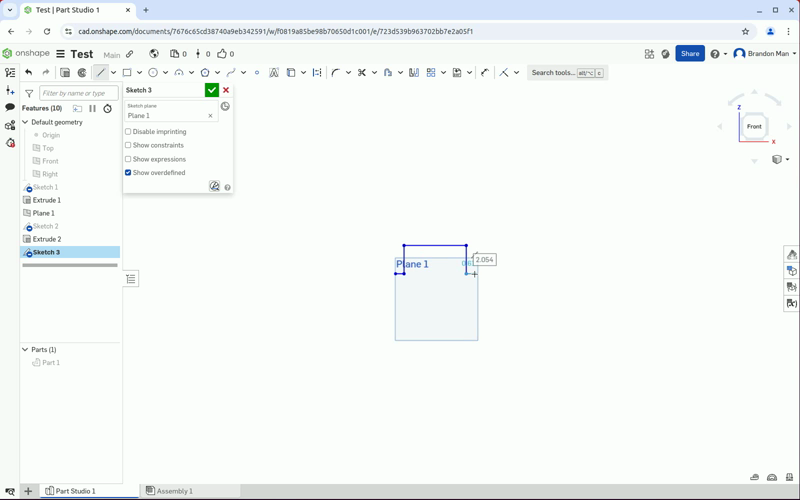
scroll(6)
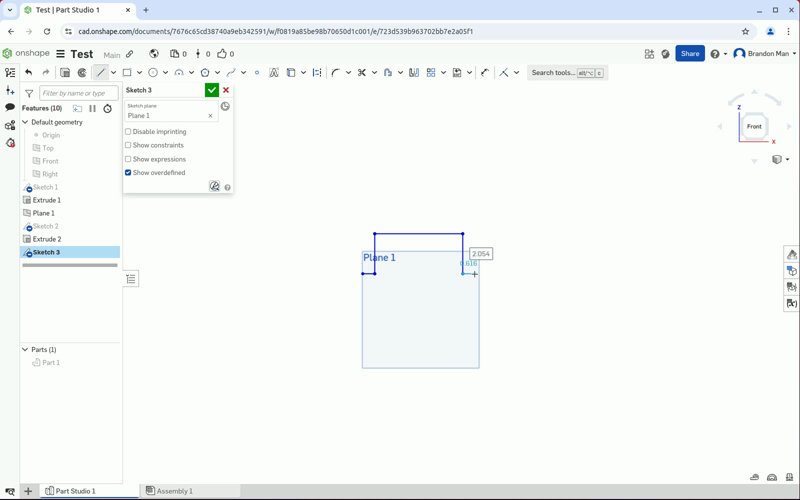
scroll(6)
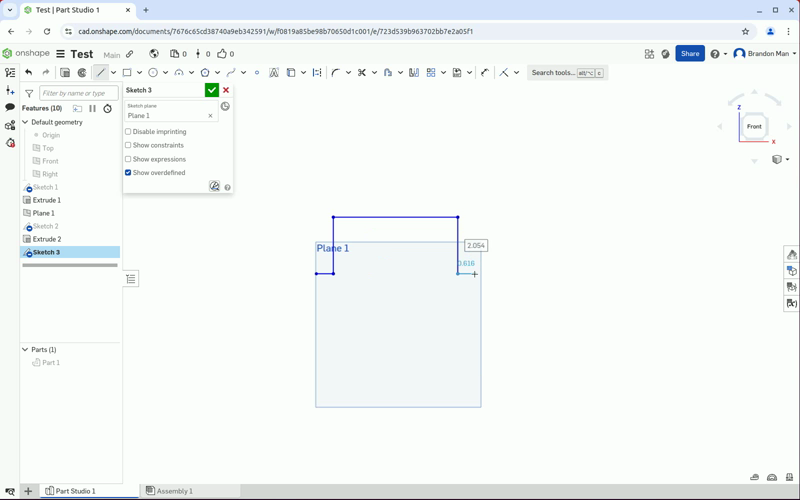
scroll(6)
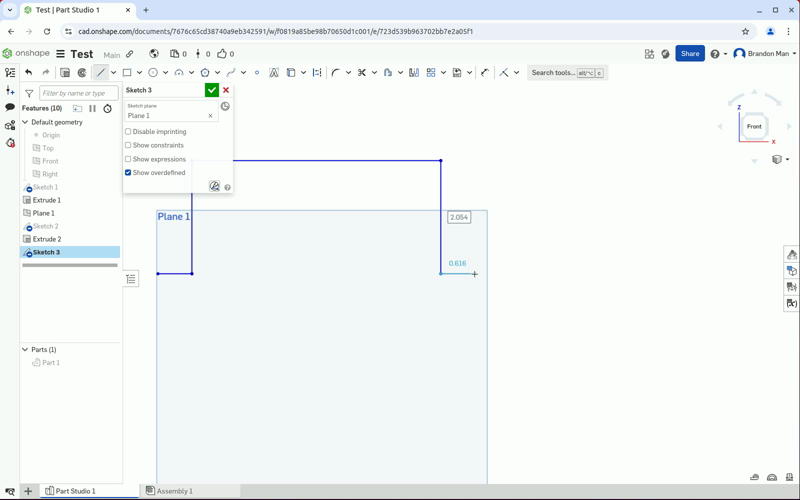
click(474, 273)
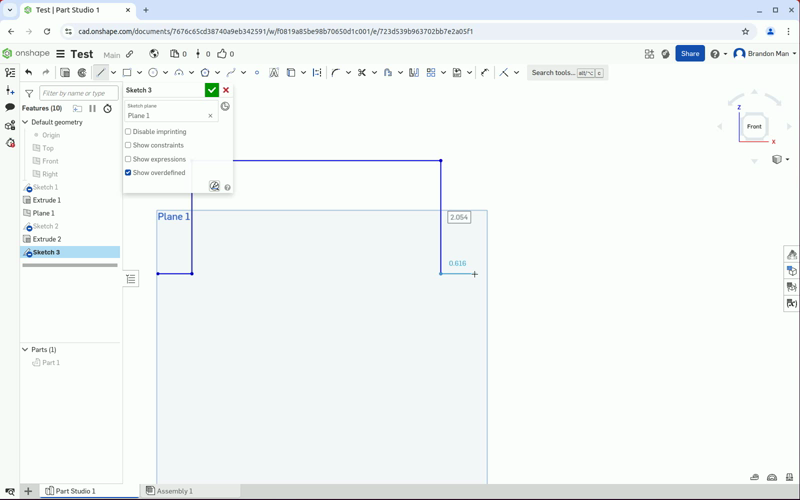
scroll(-6)
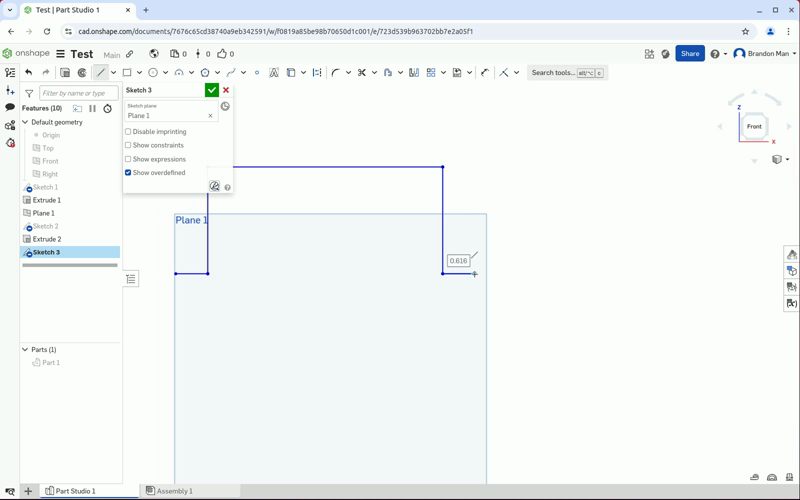
scroll(-6)
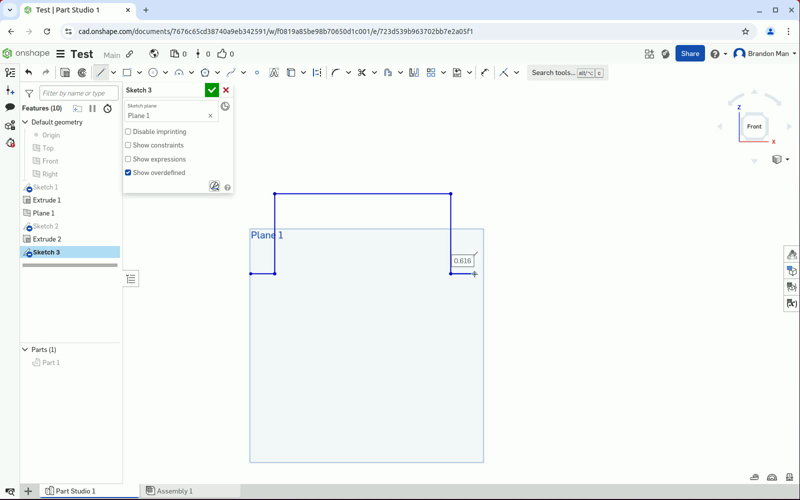
scroll(-6)
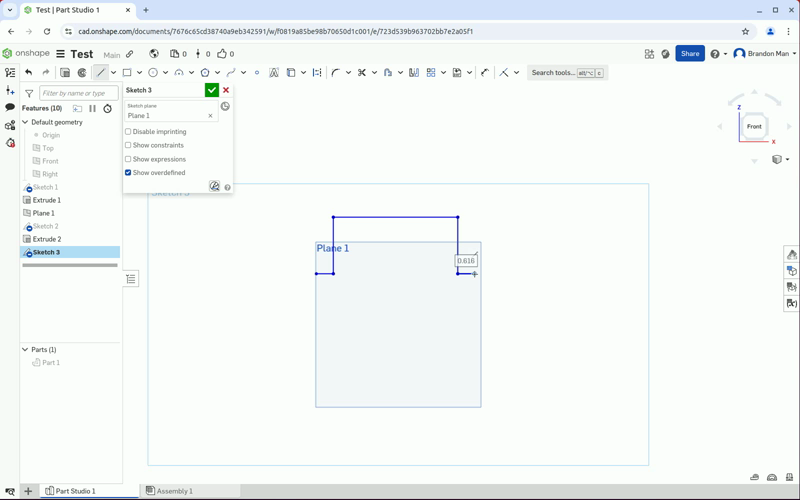
scroll(-6)
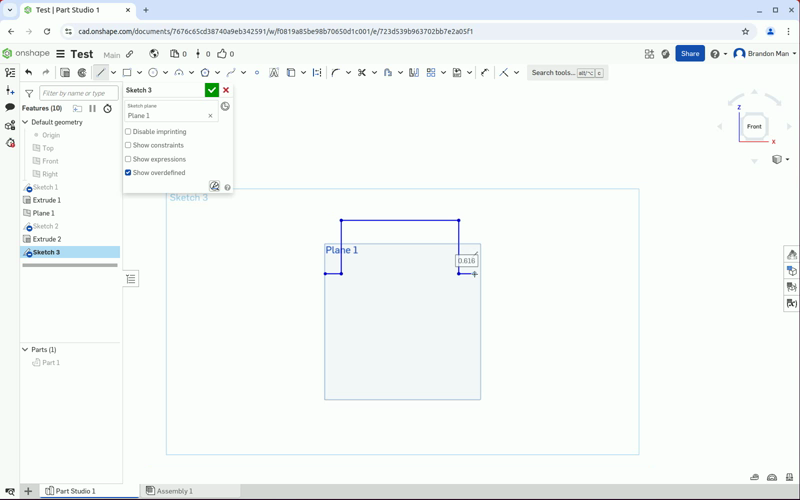
scroll(-6)
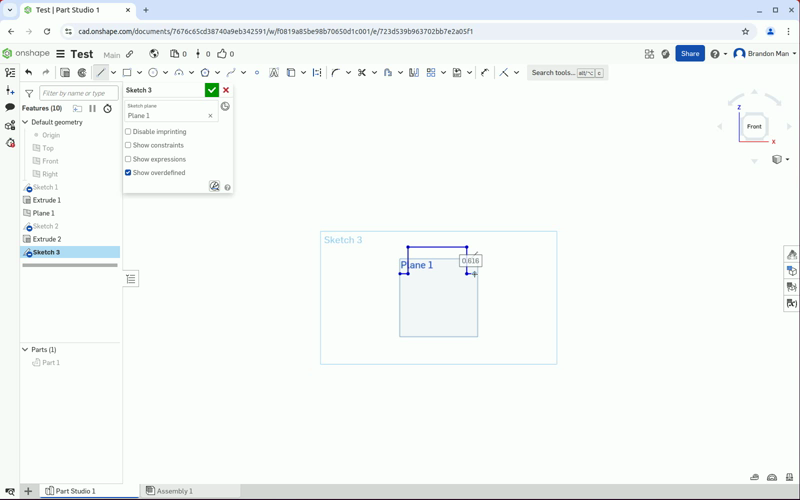
scroll(-6)
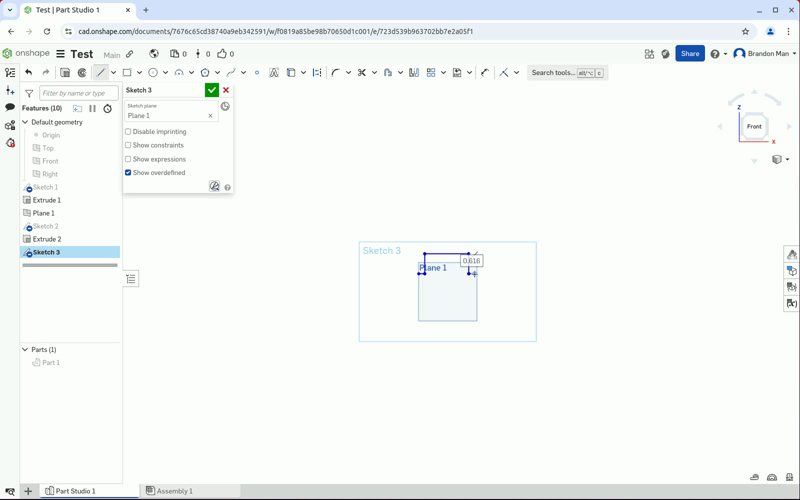
scroll(-6)
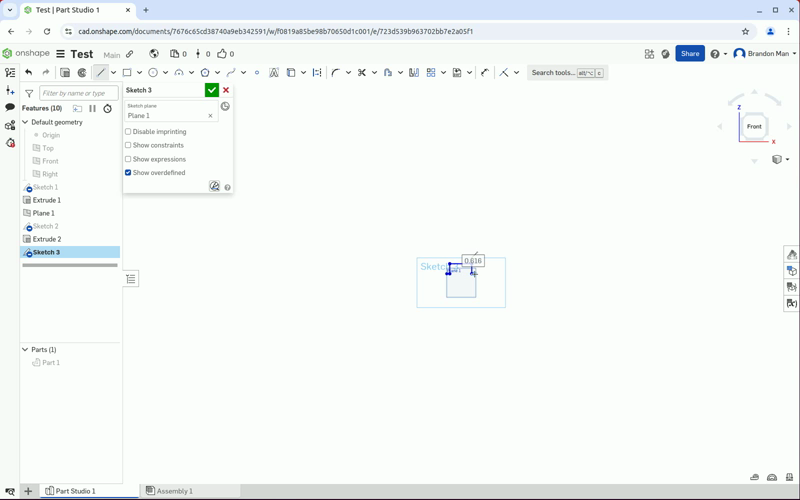
key_up(shift)
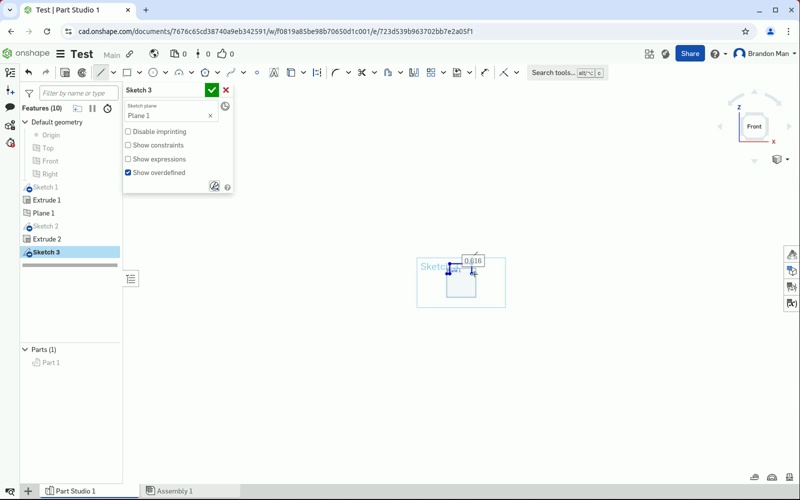
key_down(shift)
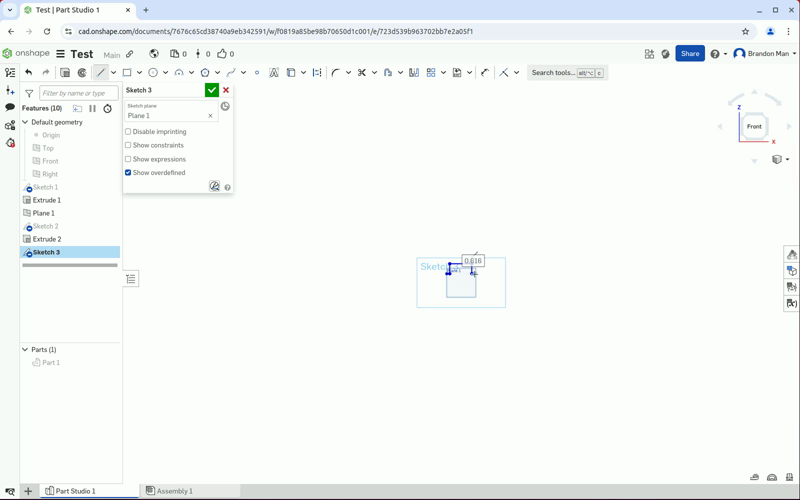
mouse_move(504, 273)
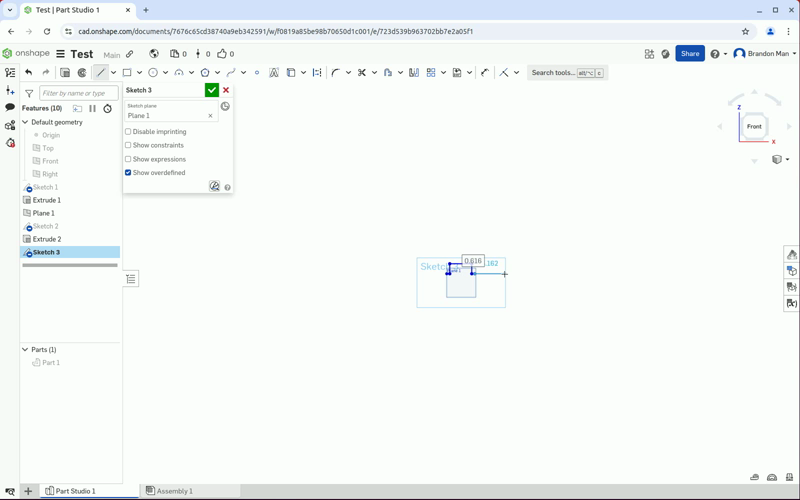
mouse_move(474, 223)
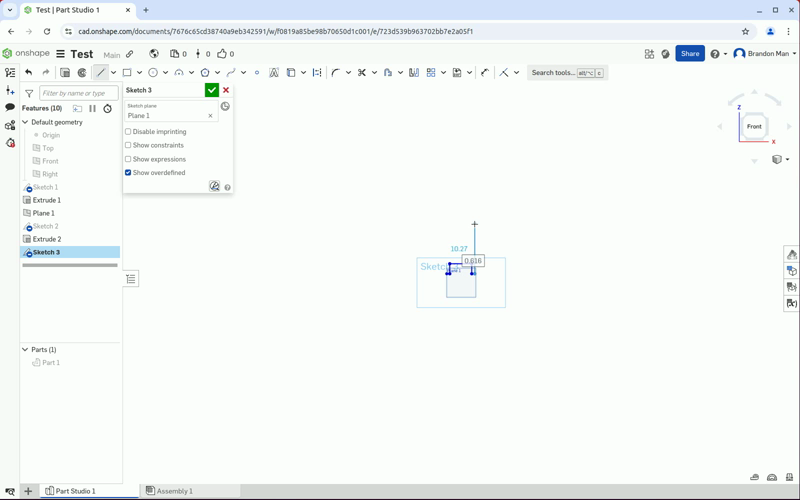
click(474, 223)
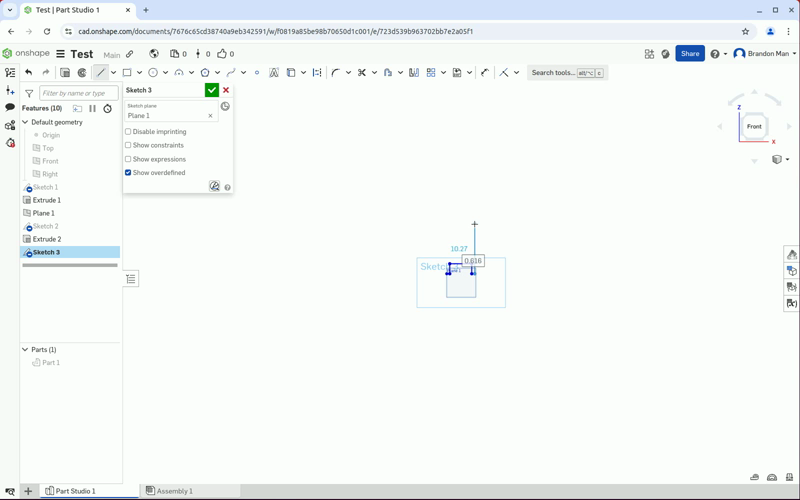
key_up(shift)
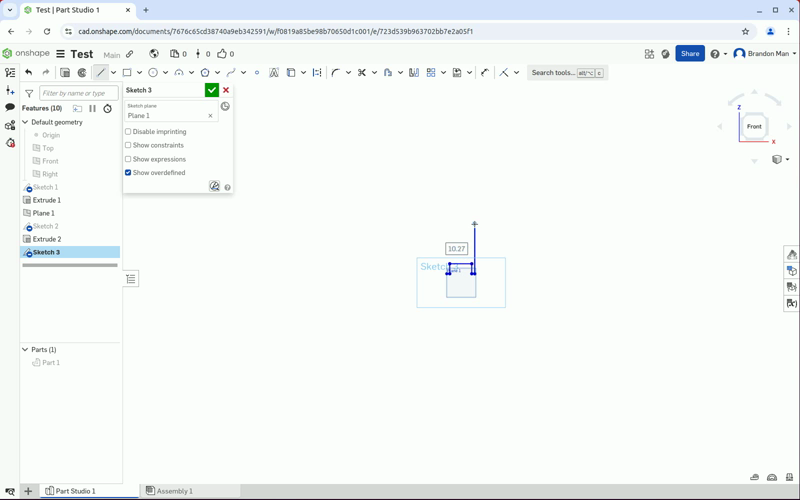
key_down(shift)
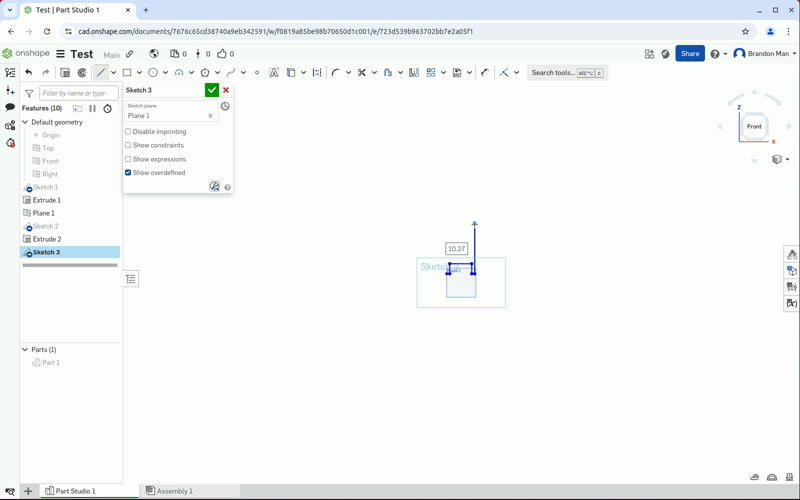
mouse_move(504, 223)
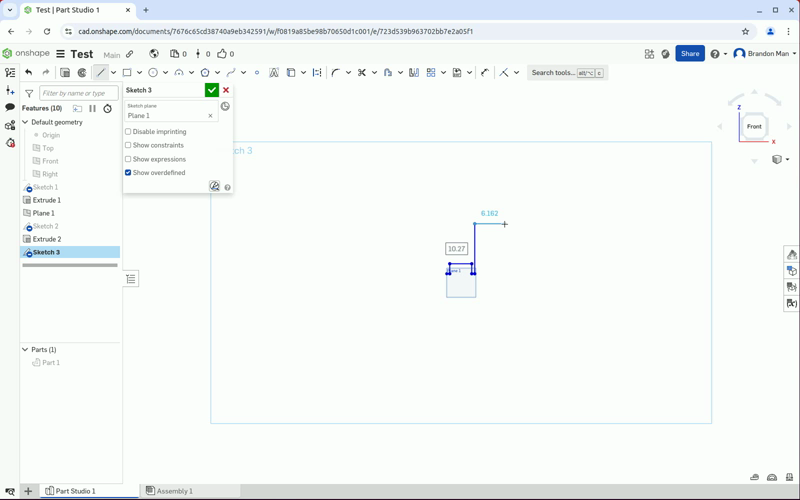
mouse_move(446, 223)
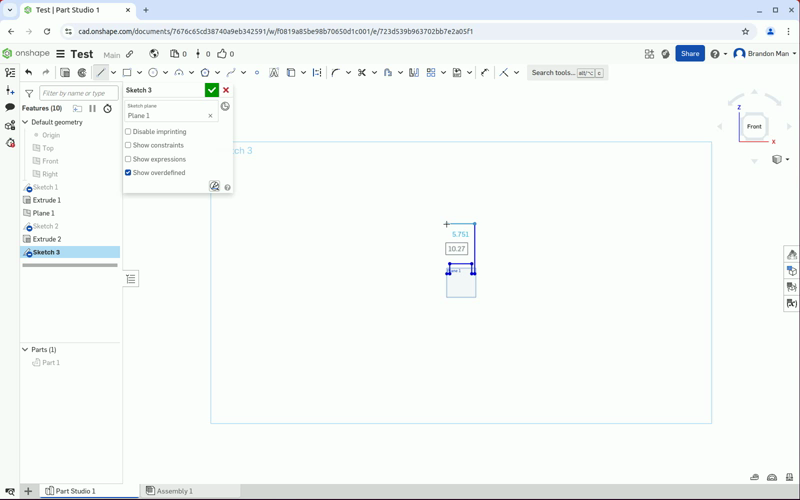
click(446, 223)
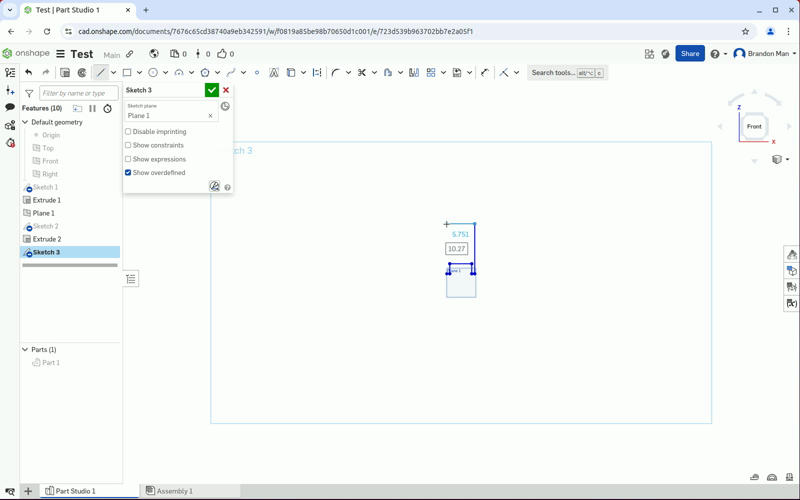
key_up(shift)
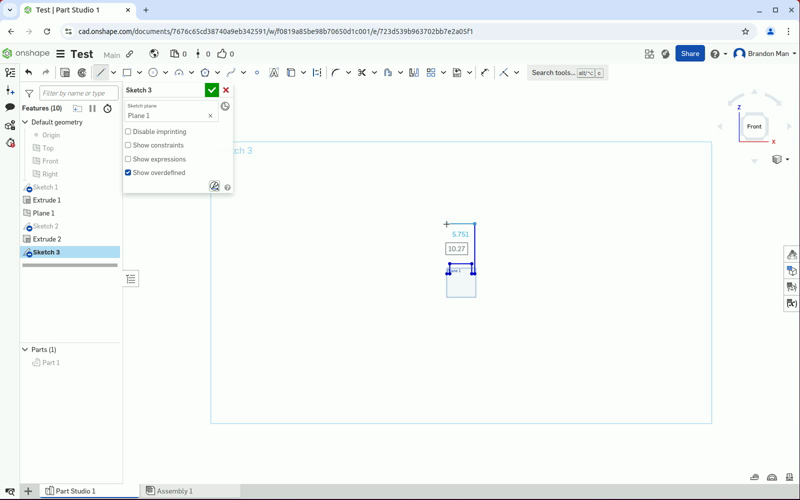
mouse_move(476, 223)
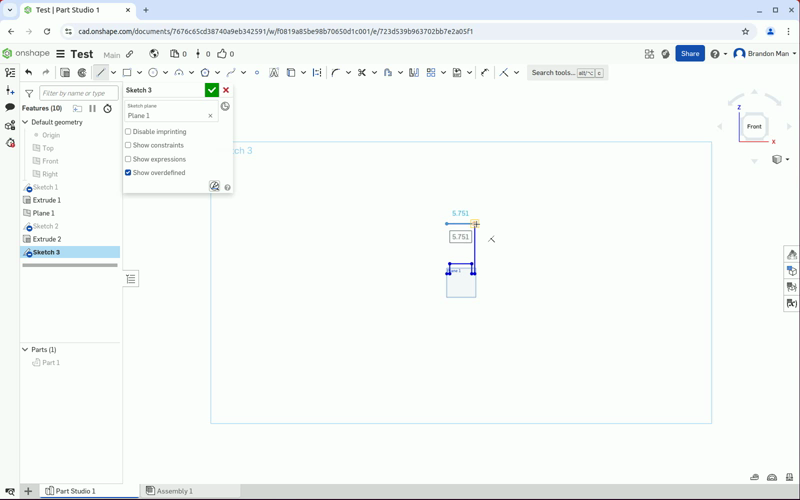
key_down(shift)
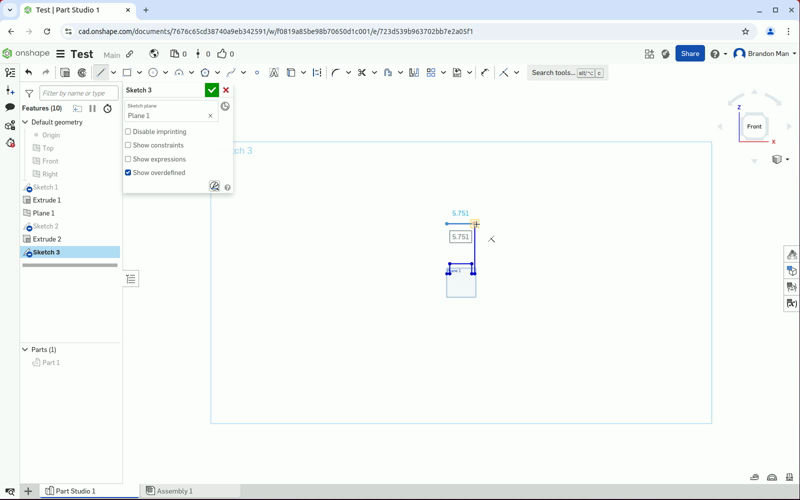
mouse_move(446, 273)
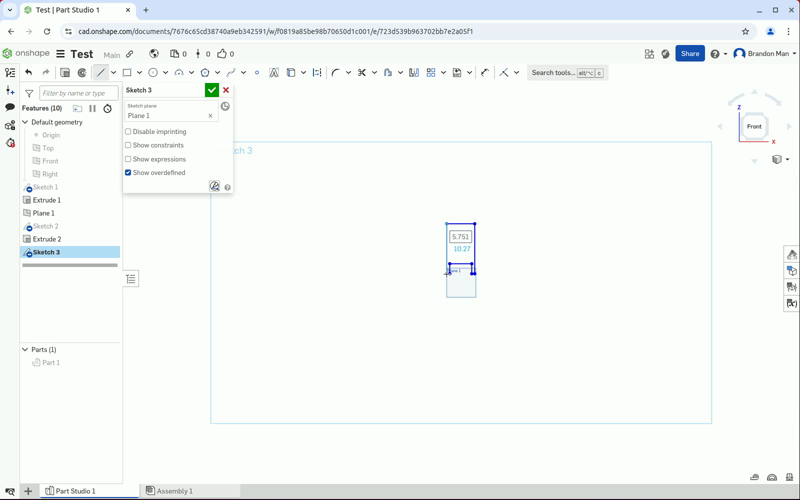
scroll(6)
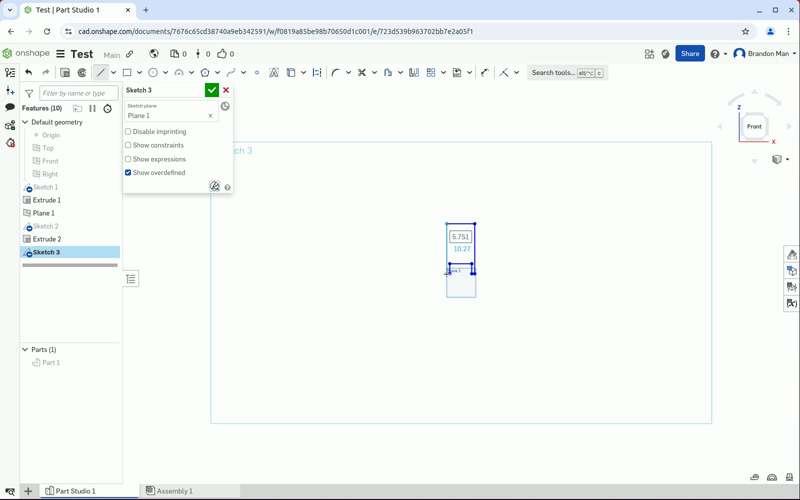
scroll(6)
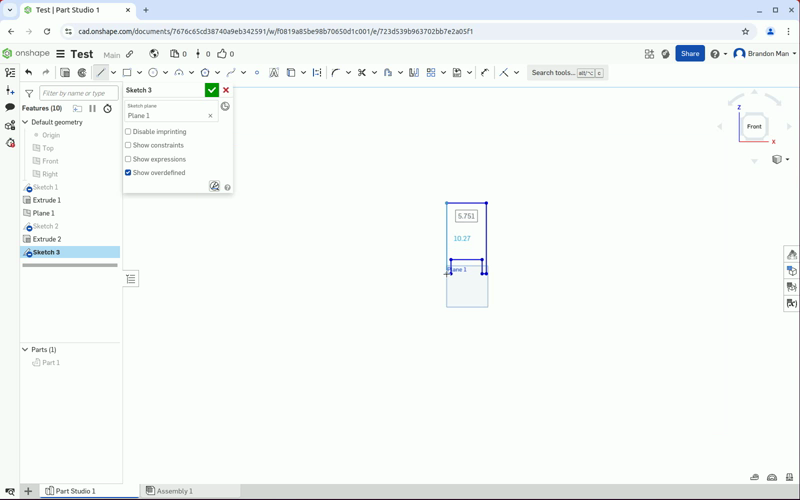
scroll(6)
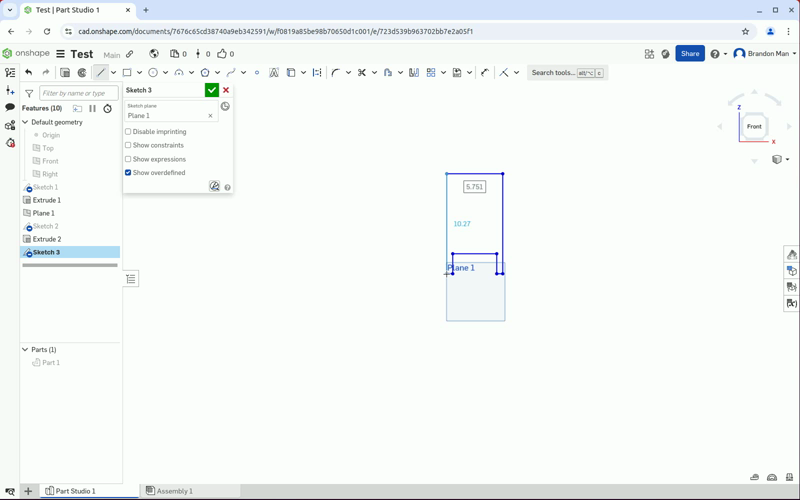
scroll(6)
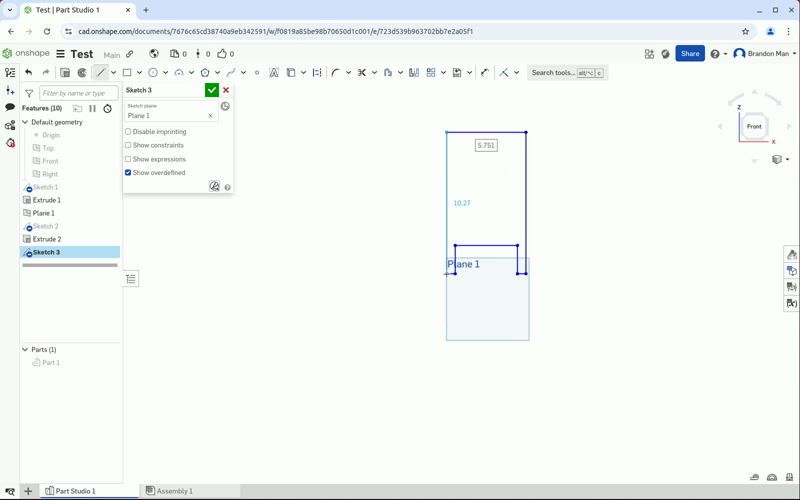
scroll(6)
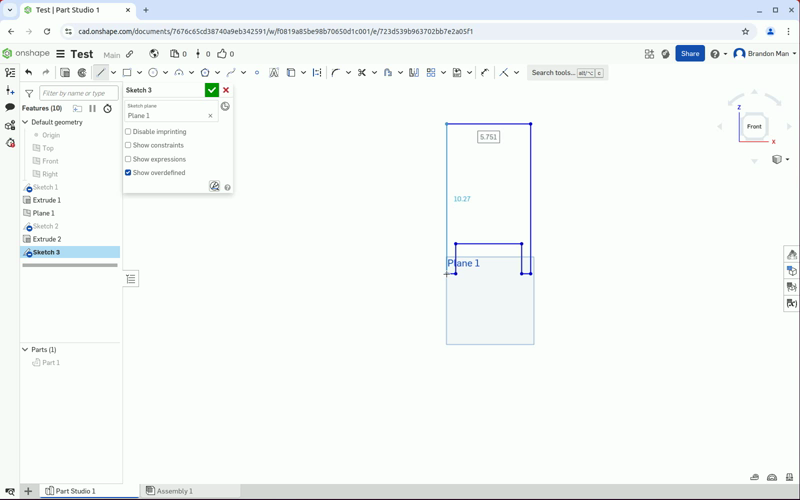
scroll(6)
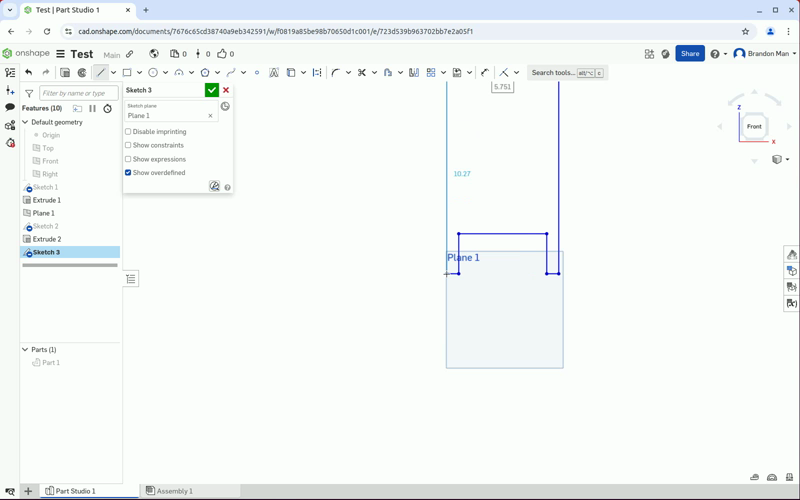
scroll(6)
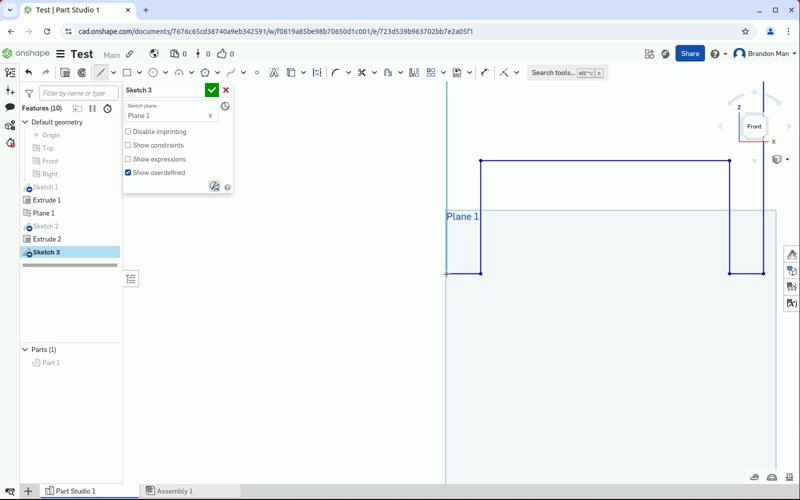
key_up(shift)
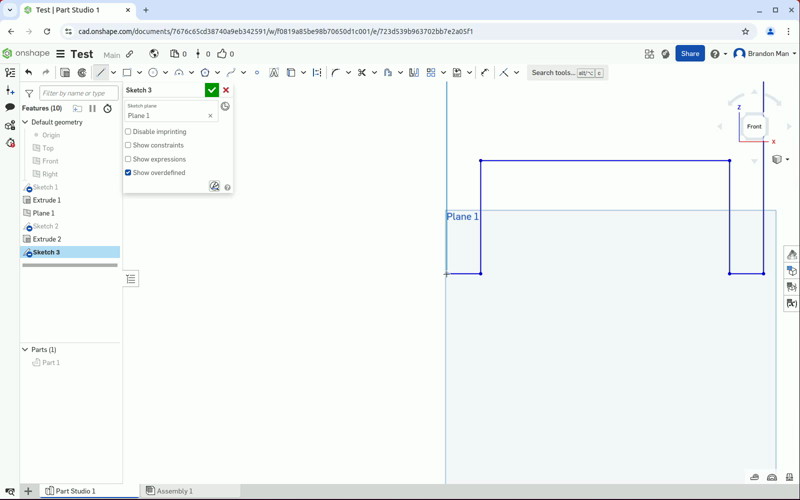
click(446, 273)
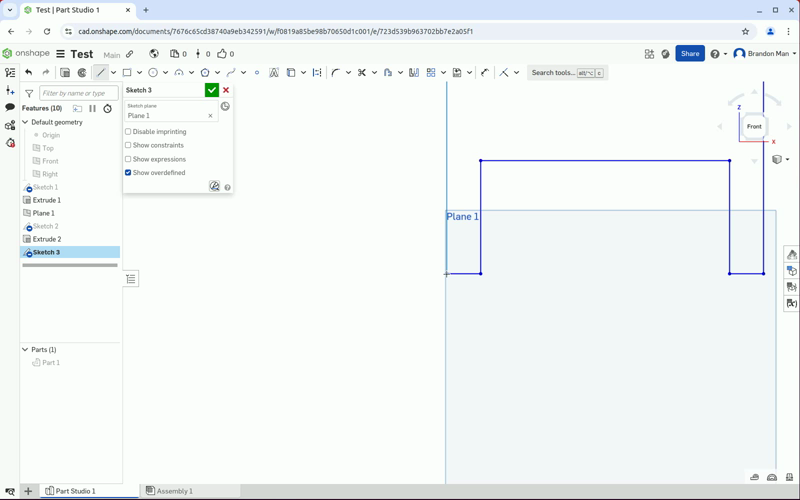
scroll(-6)
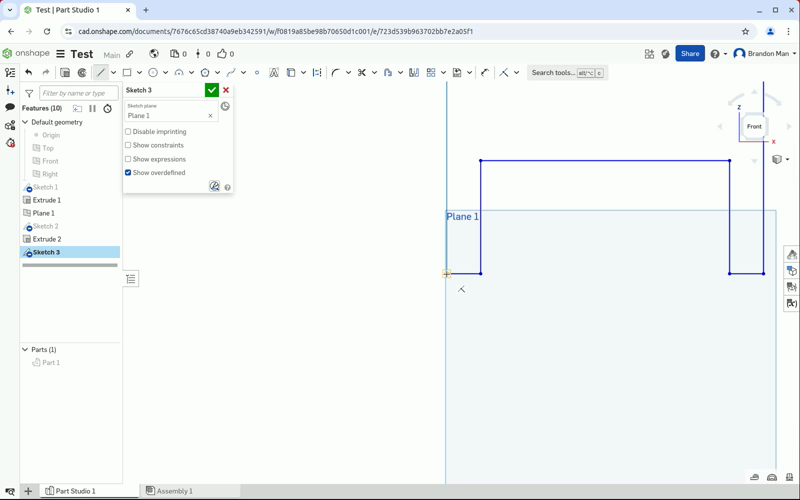
scroll(-6)
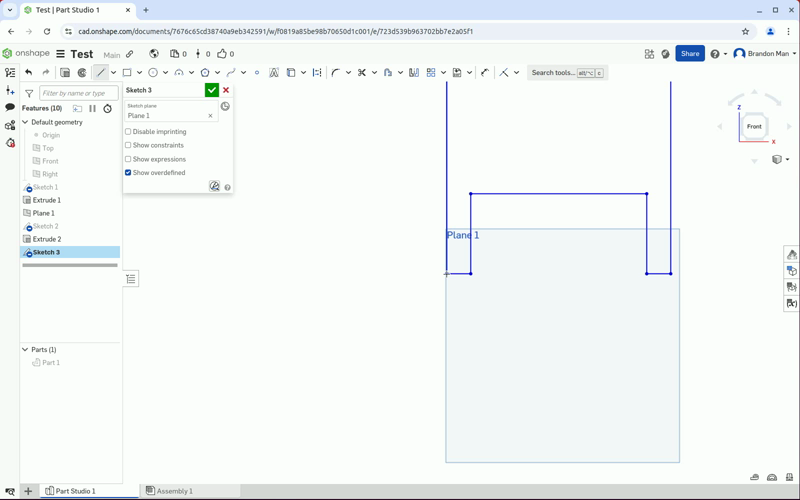
scroll(-6)
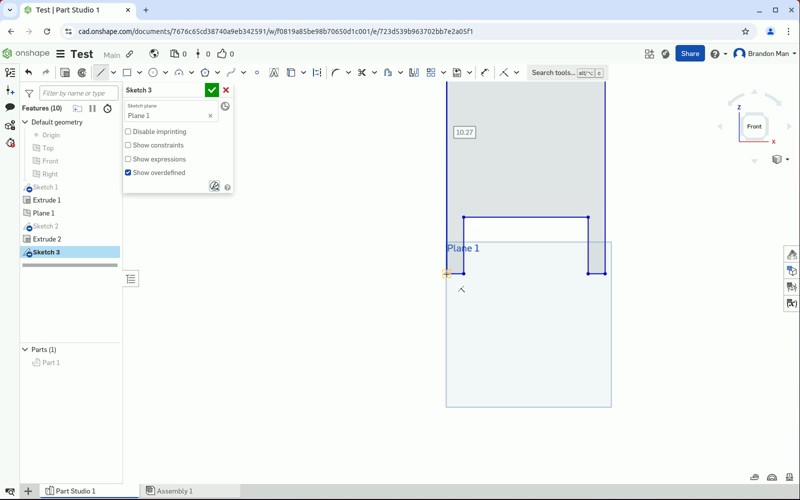
scroll(-6)
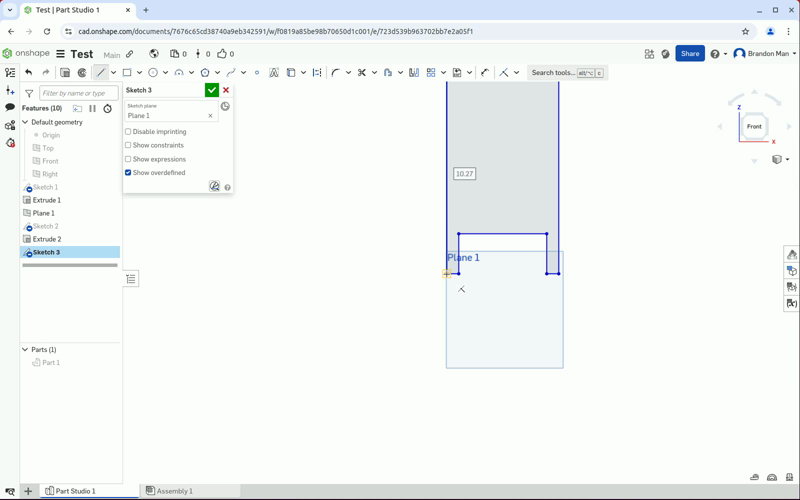
scroll(-6)
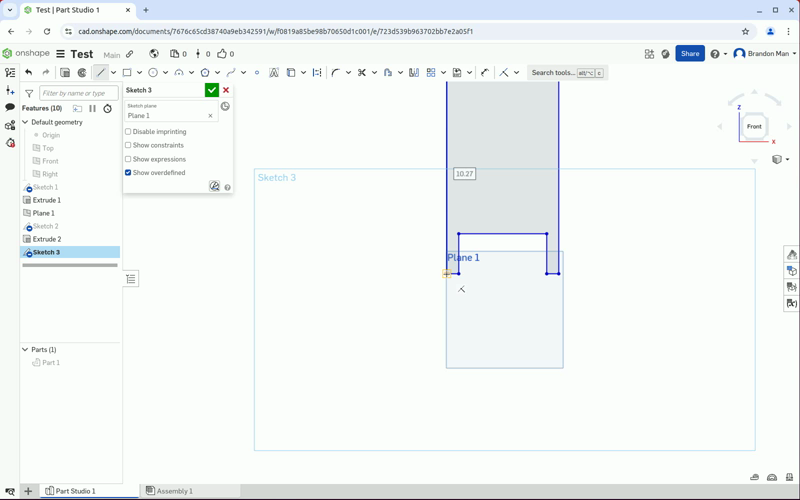
scroll(-6)
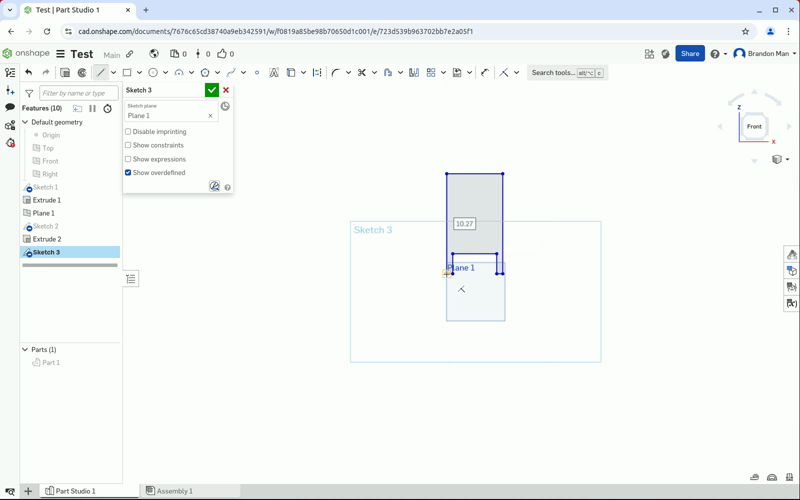
scroll(-6)
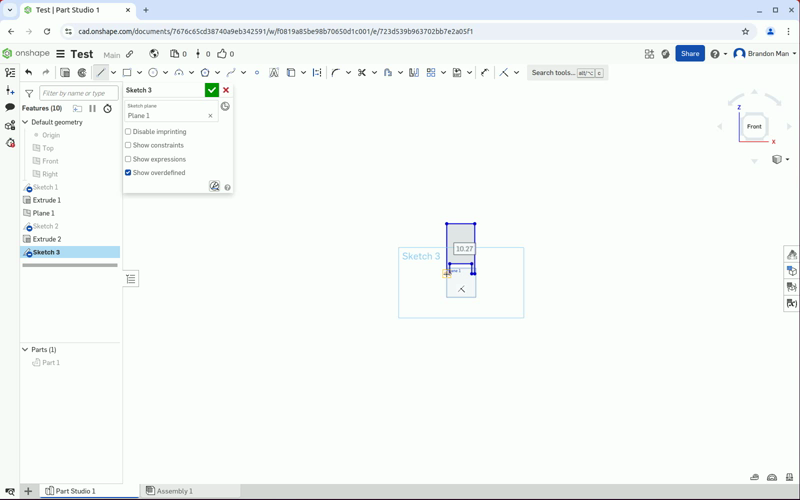
key(esc)
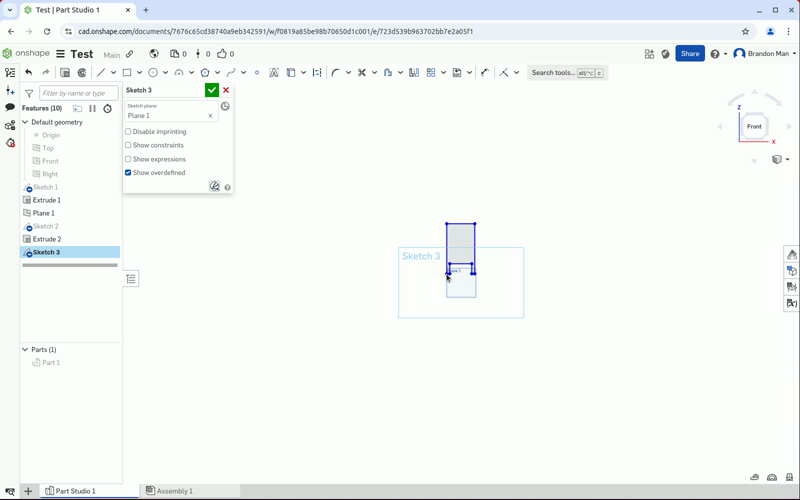
mouse_move(464, 250)
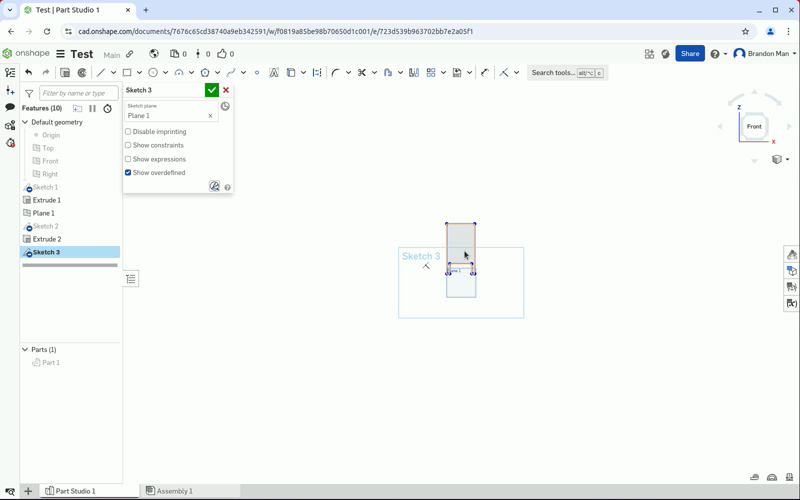
scroll(6)
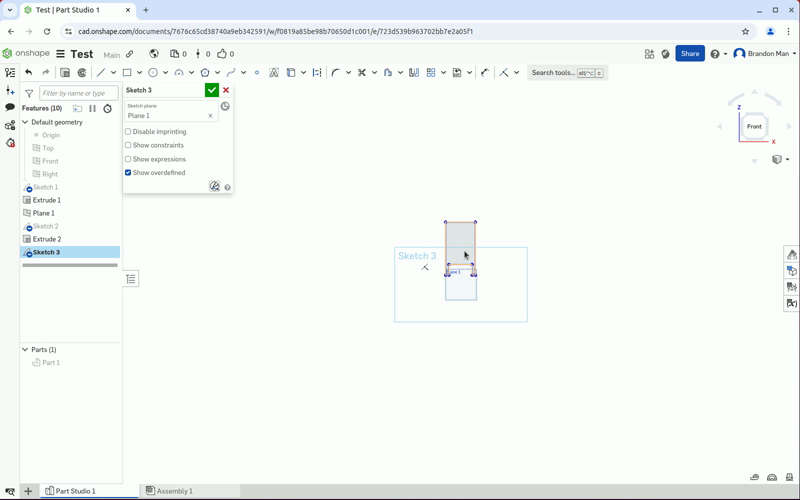
scroll(6)
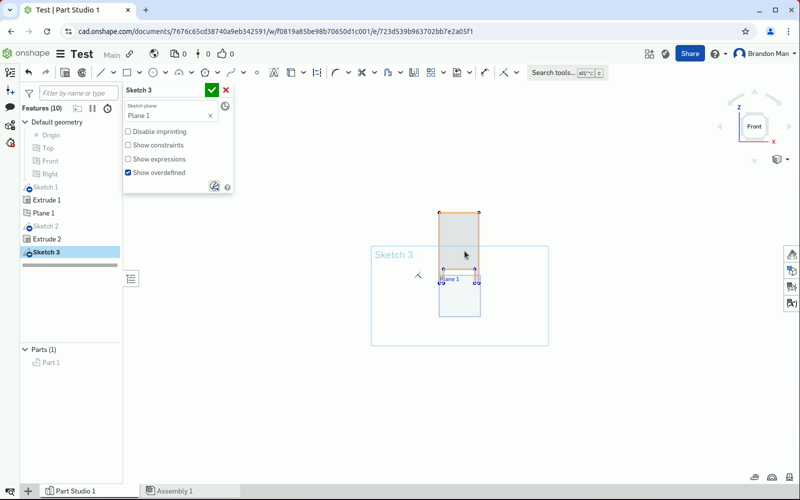
scroll(6)
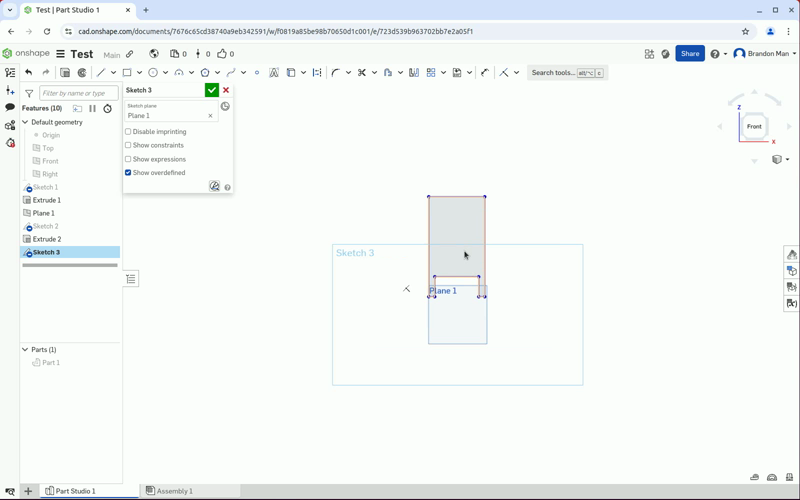
scroll(6)
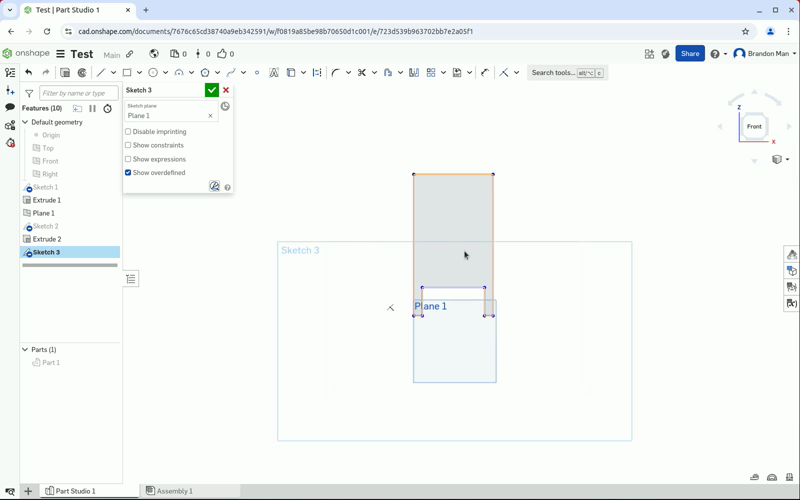
scroll(6)
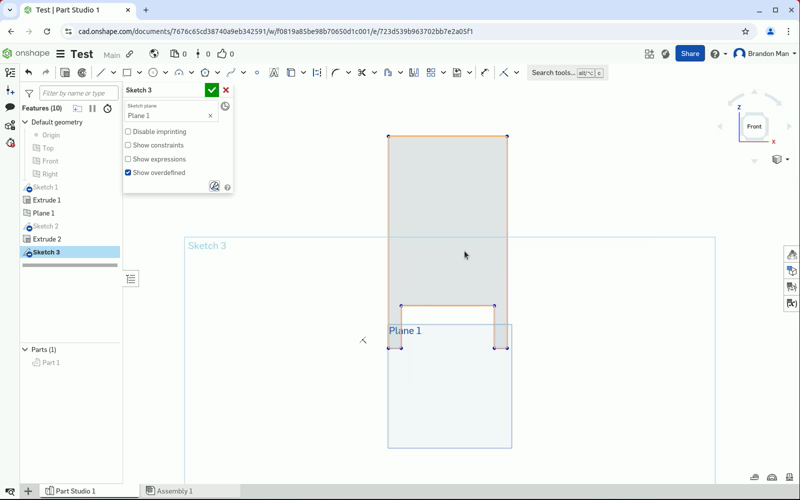
scroll(6)
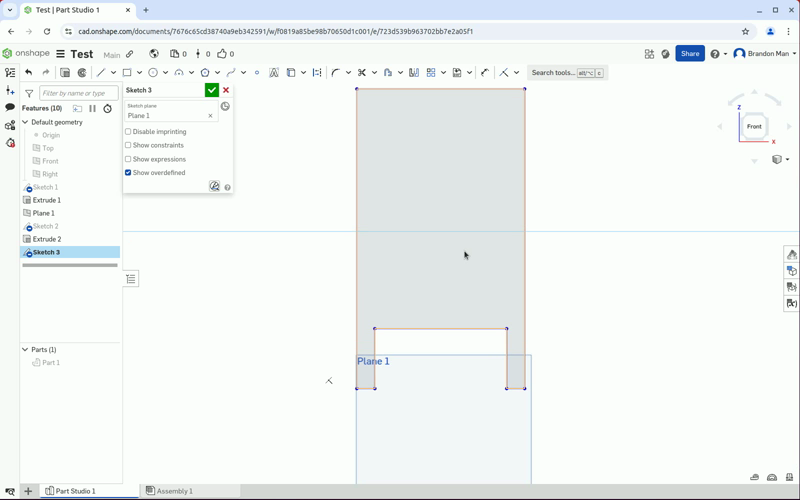
scroll(6)
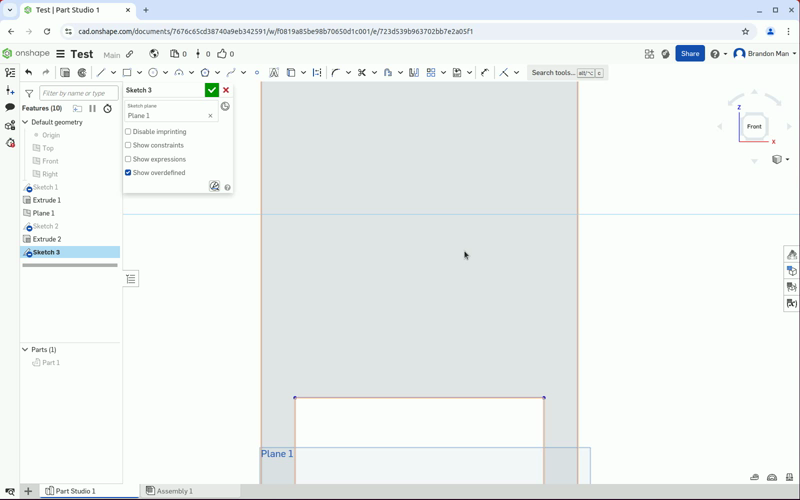
click(464, 250)
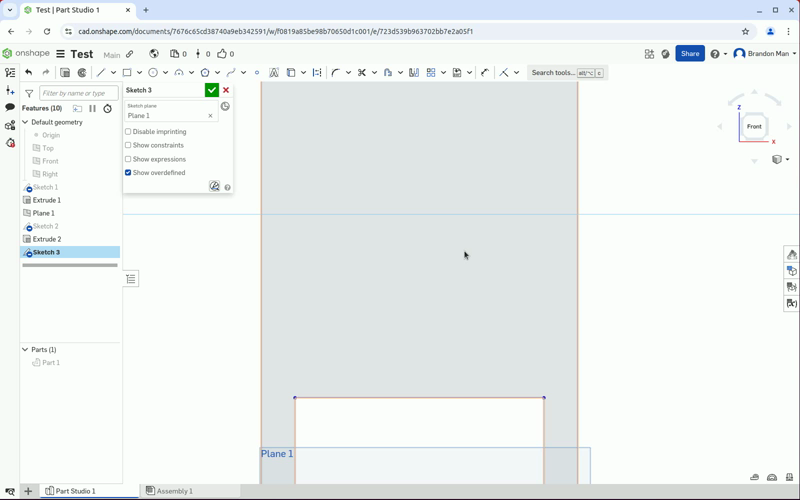
scroll(-6)
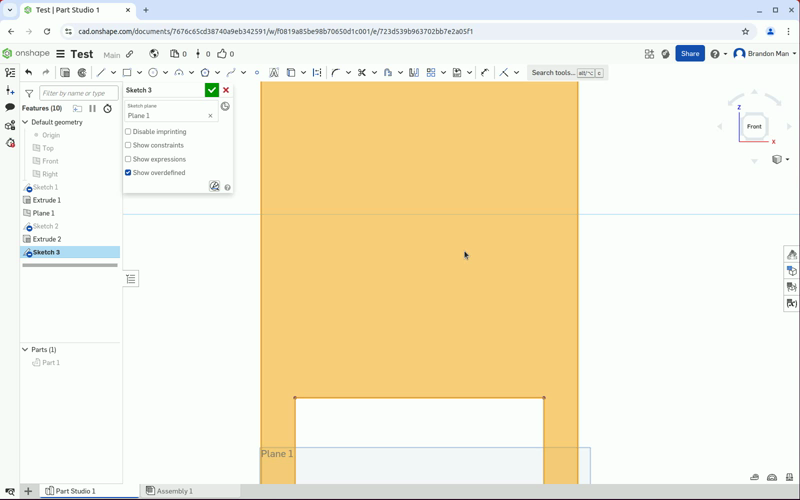
scroll(-6)
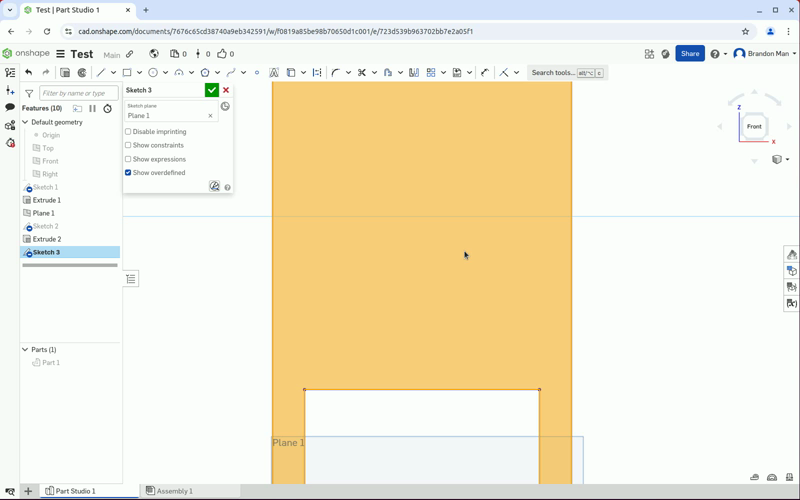
scroll(-6)
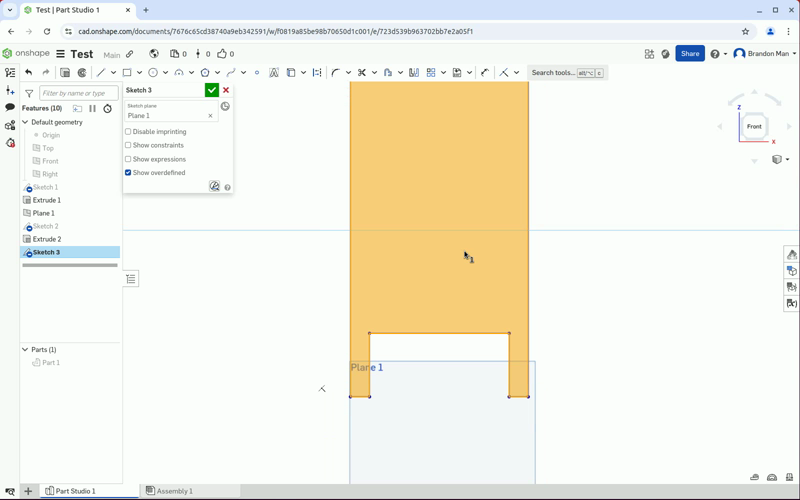
scroll(-6)
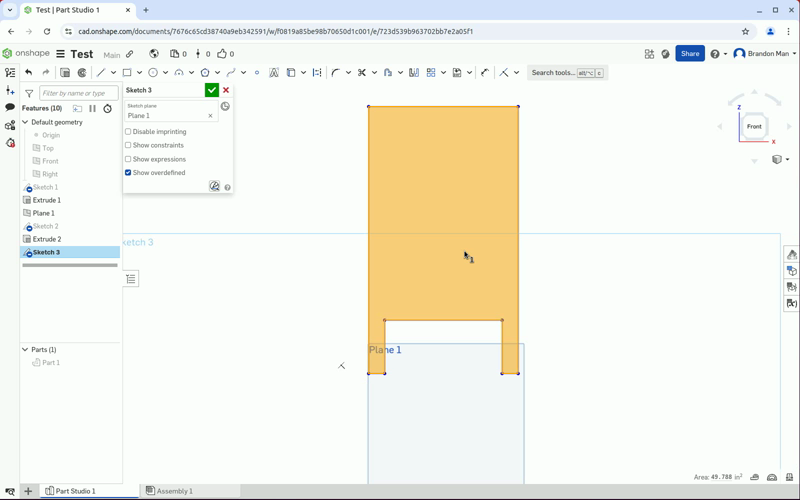
scroll(-6)
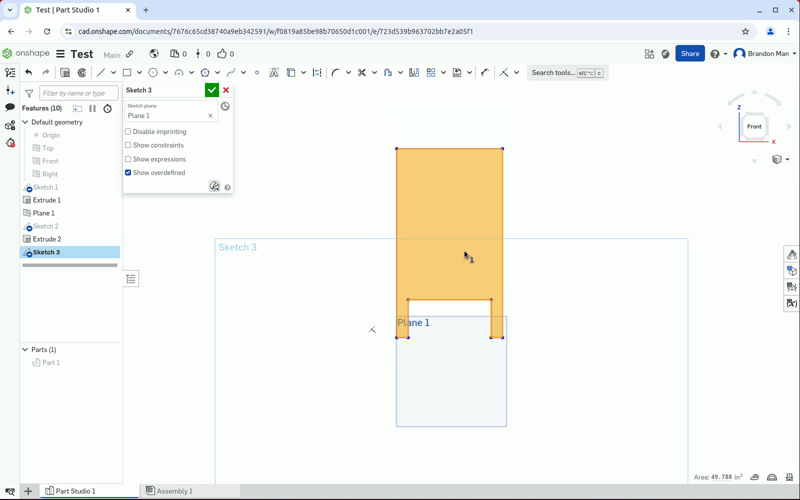
scroll(-6)
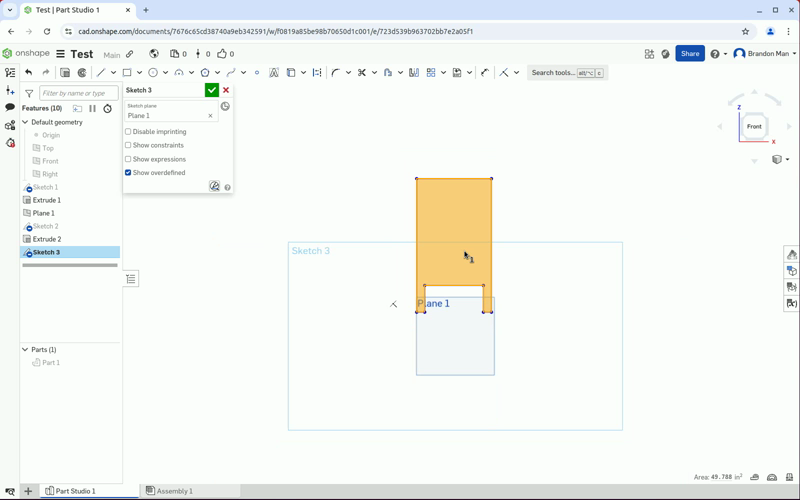
scroll(-6)
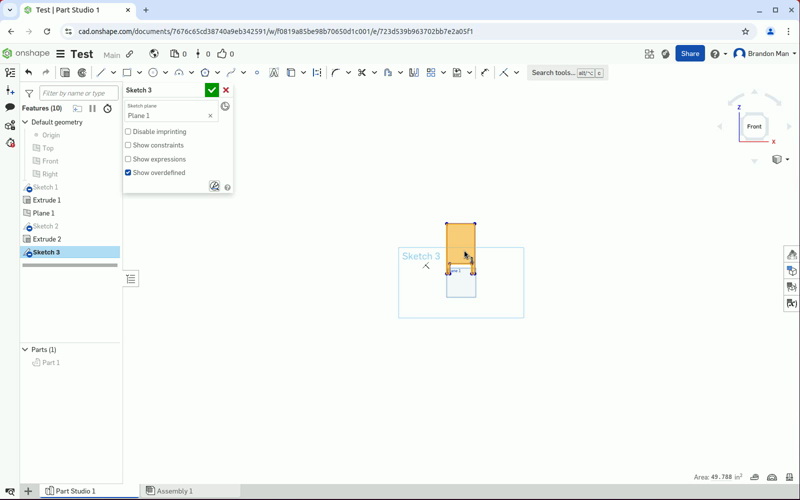
mouse_move(73, 352)
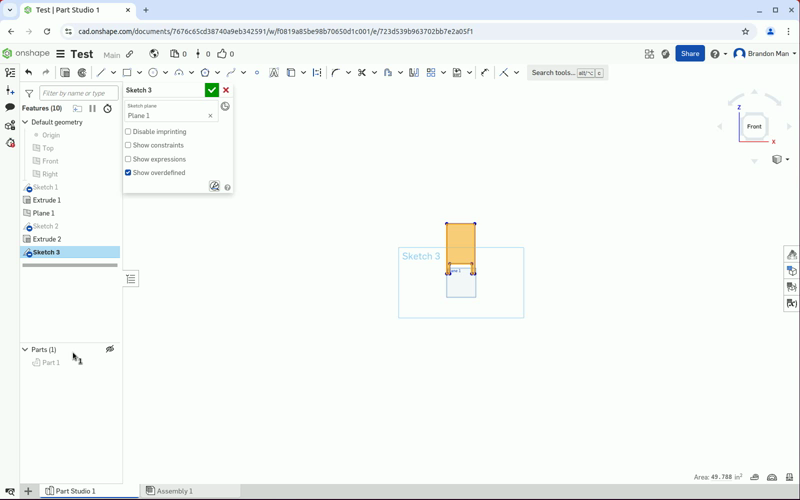
key(shift+y)
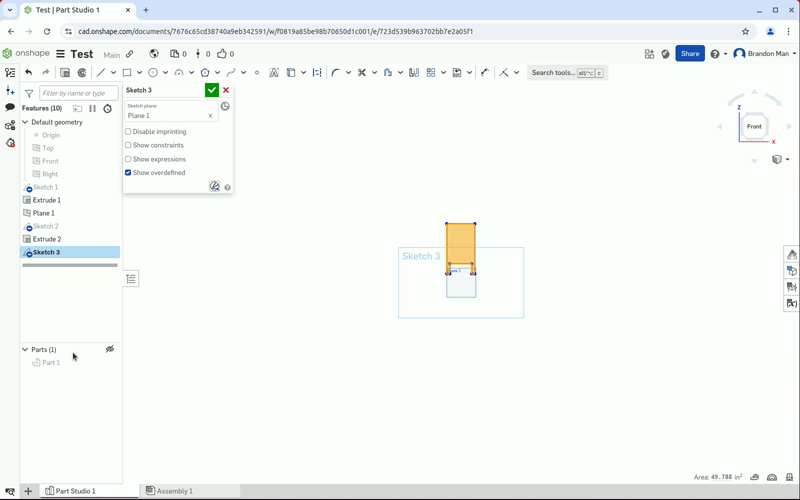
key(shift+e)
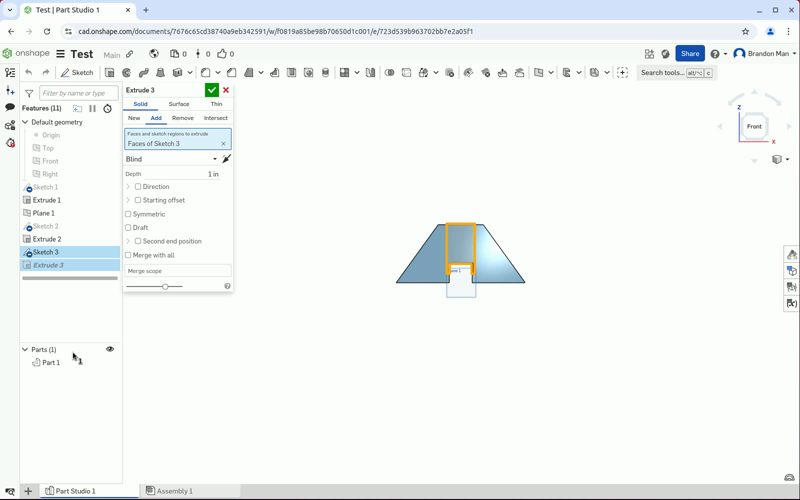
mouse_move(143, 106)
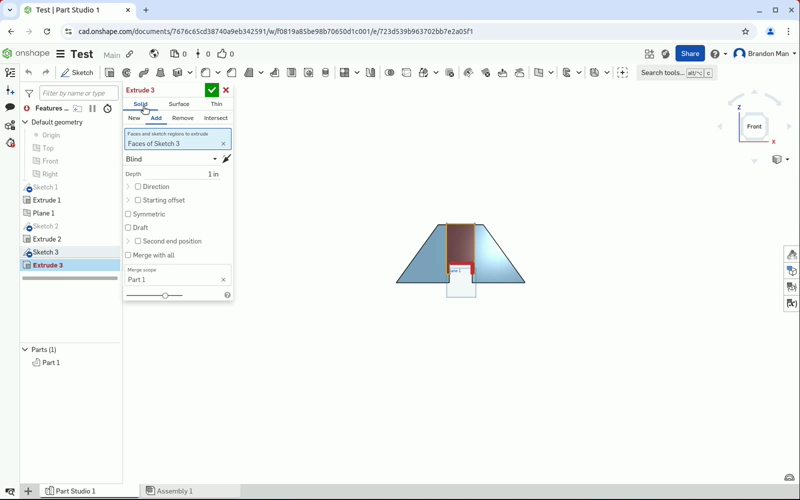
click(143, 106)
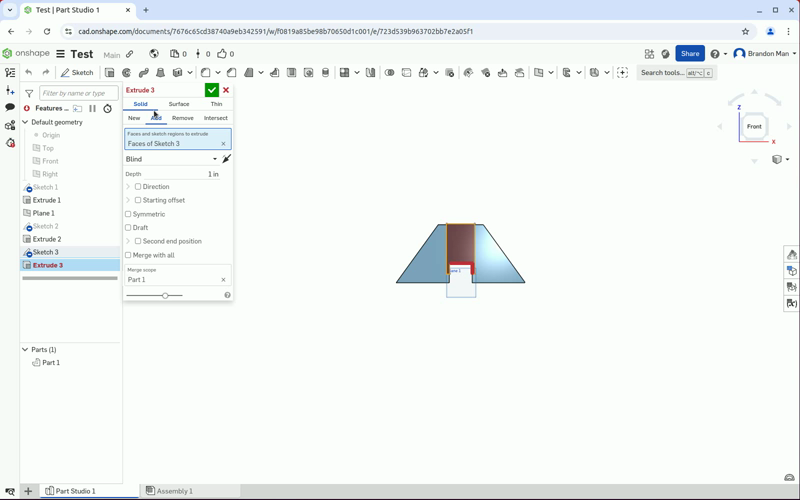
mouse_move(186, 120)
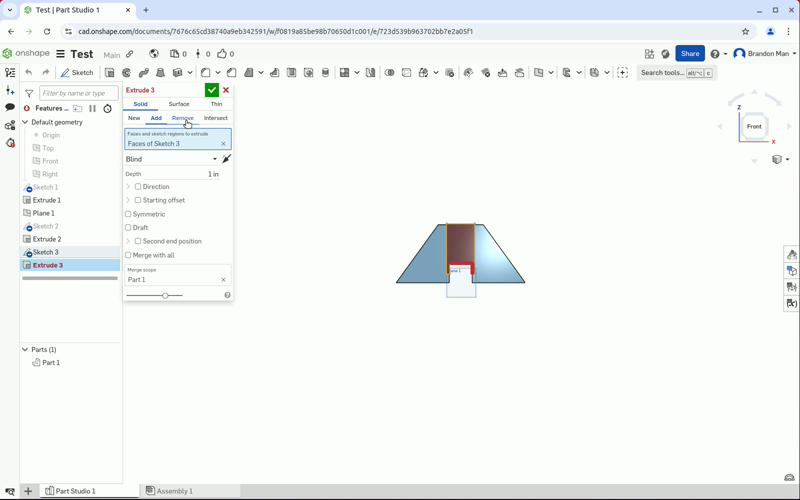
click(186, 120)
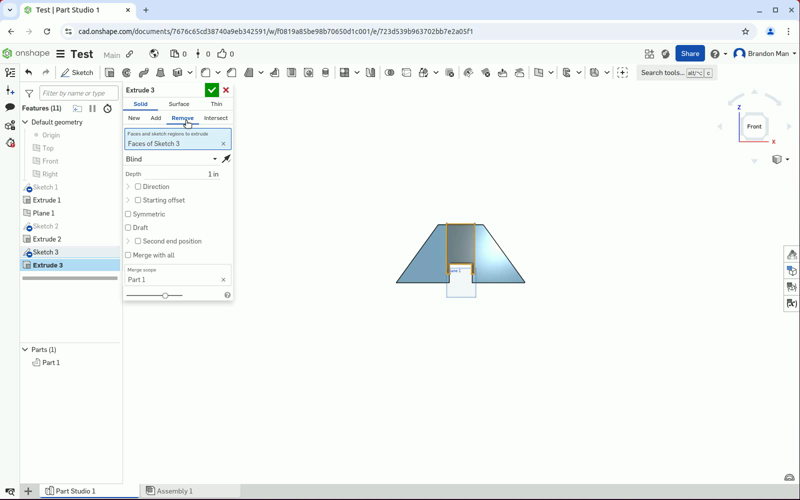
key(tab, 4)
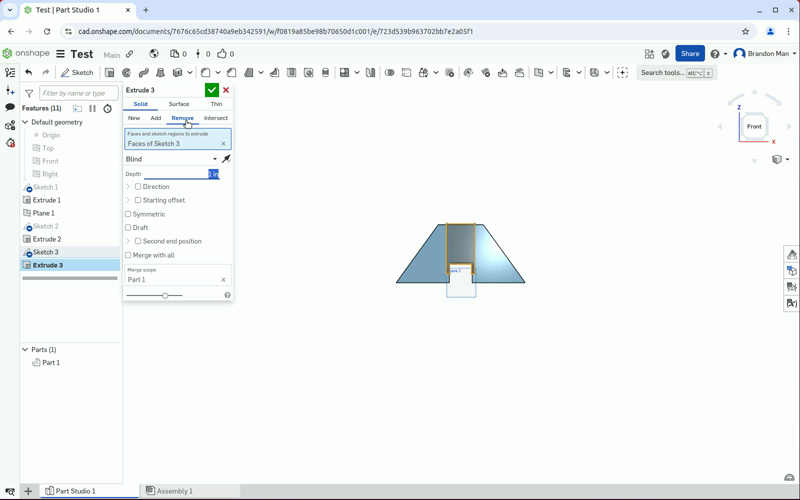
text(5.777)
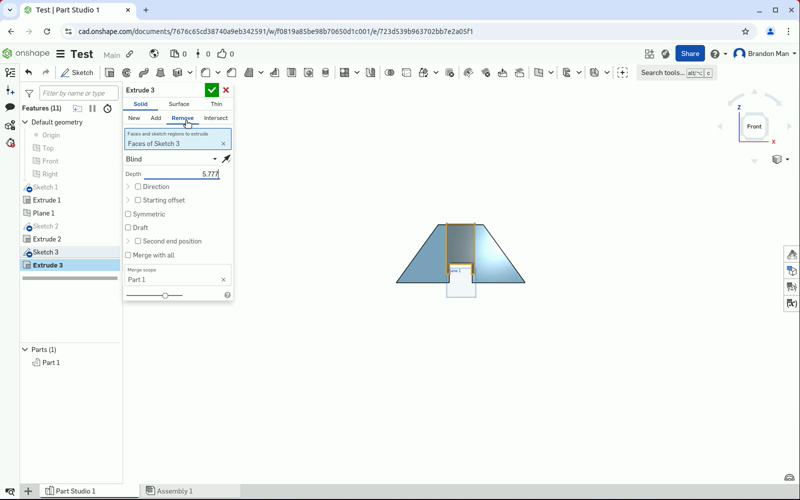
key(tab, 6)
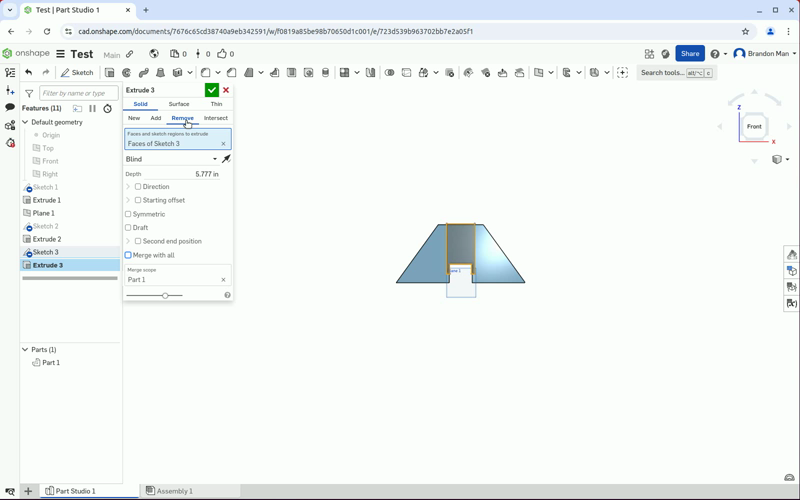
key(space)
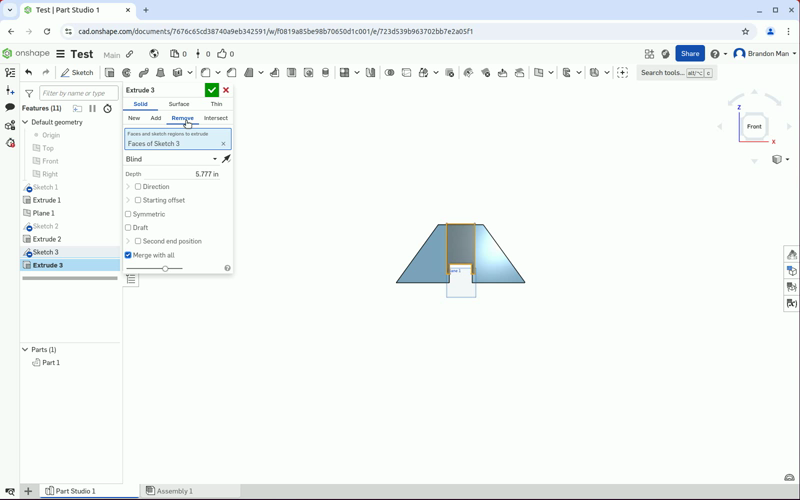
key(enter)
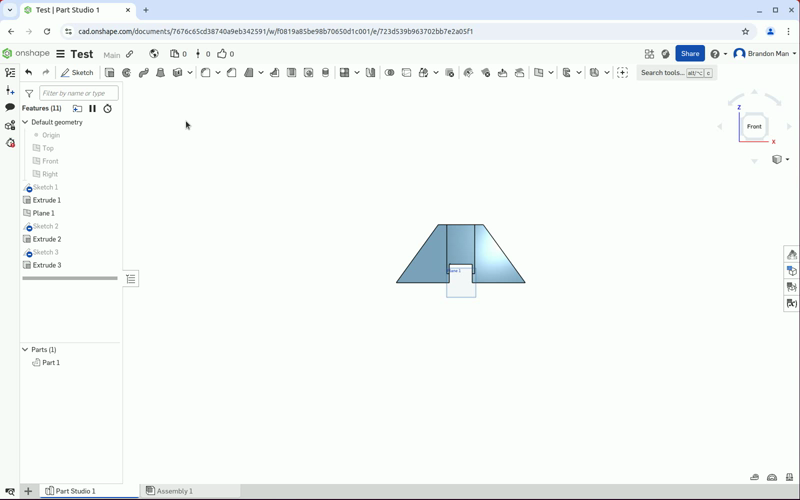
key(shift+h)
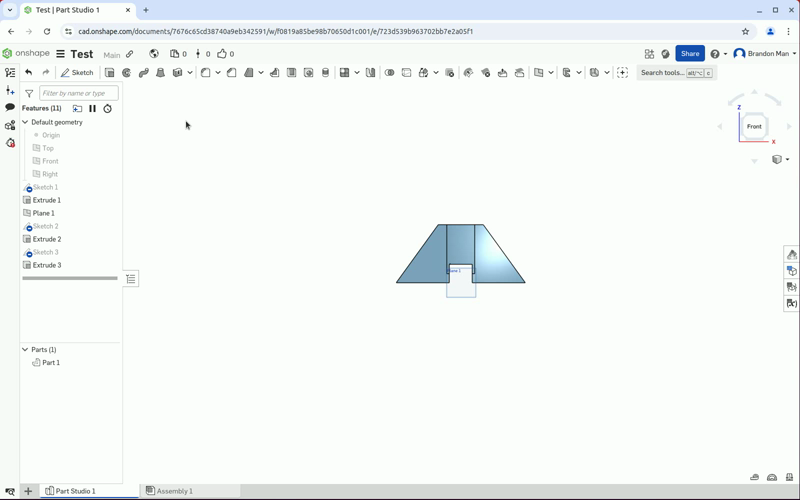
key(shift+h)
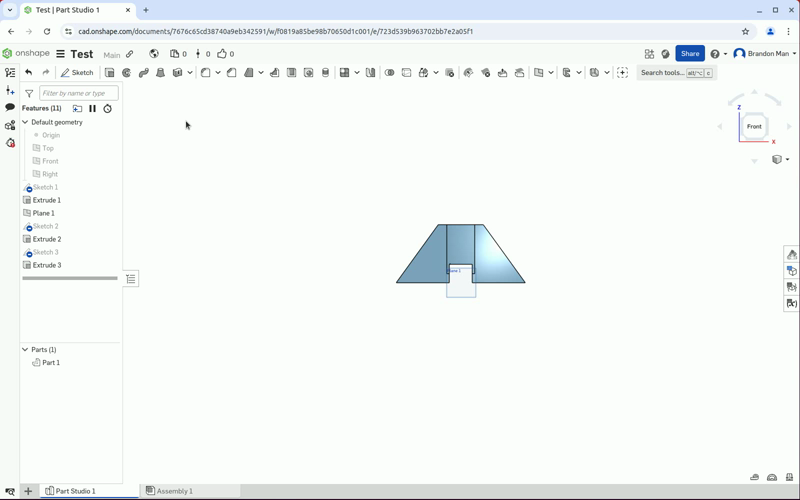
mouse_move(73, 189)
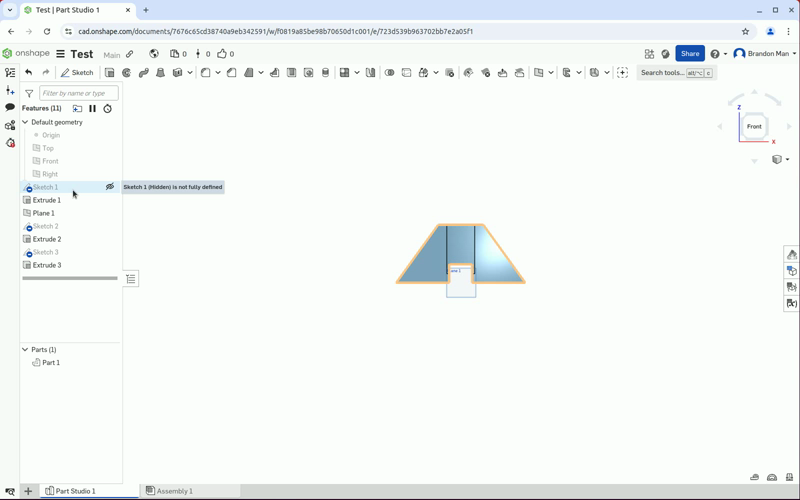
click(73, 189)
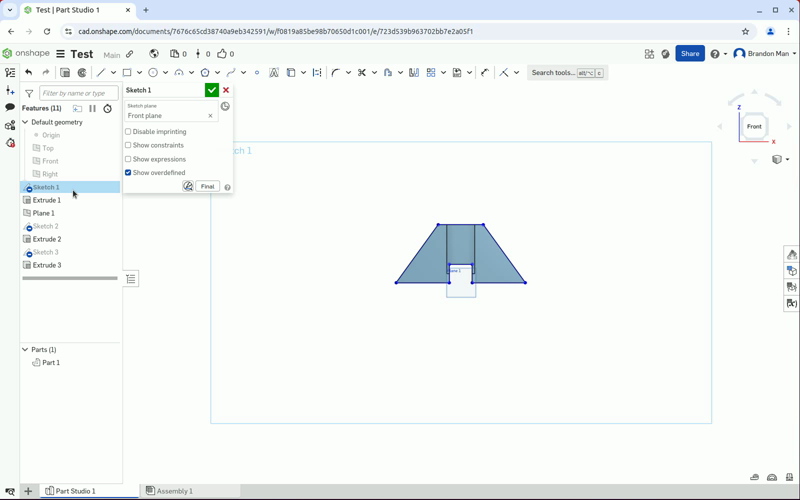
mouse_move(229, 92)
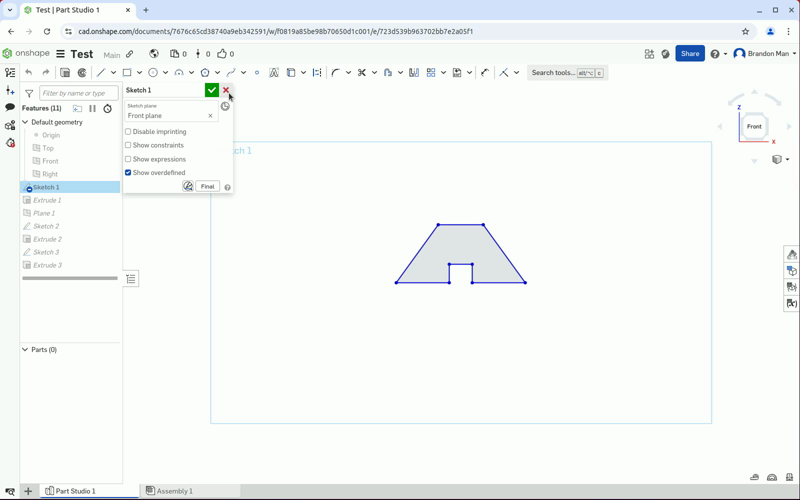
click(229, 92)
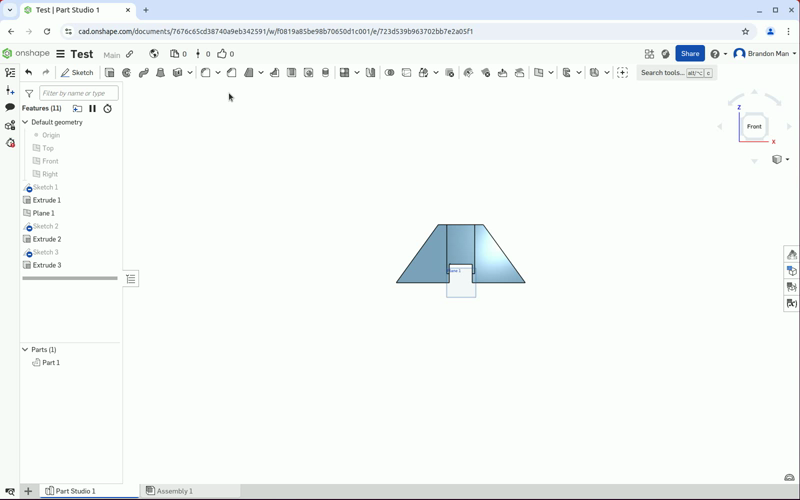
mouse_move(541, 75)
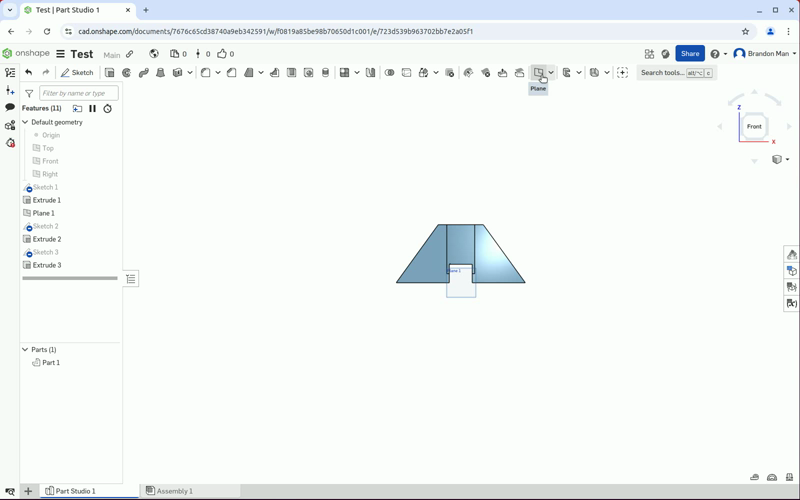
click(541, 75)
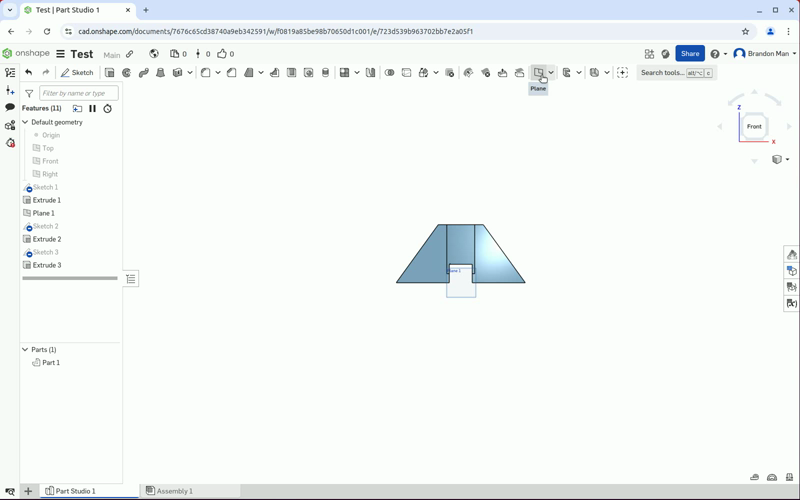
mouse_move(73, 163)
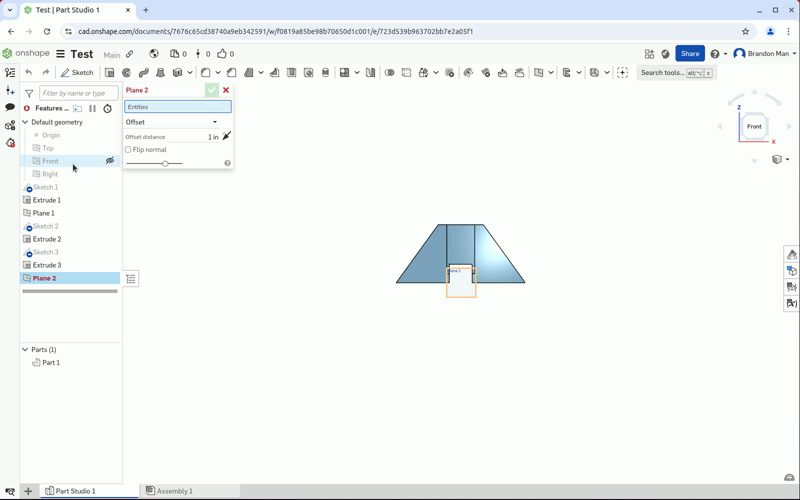
click(73, 163)
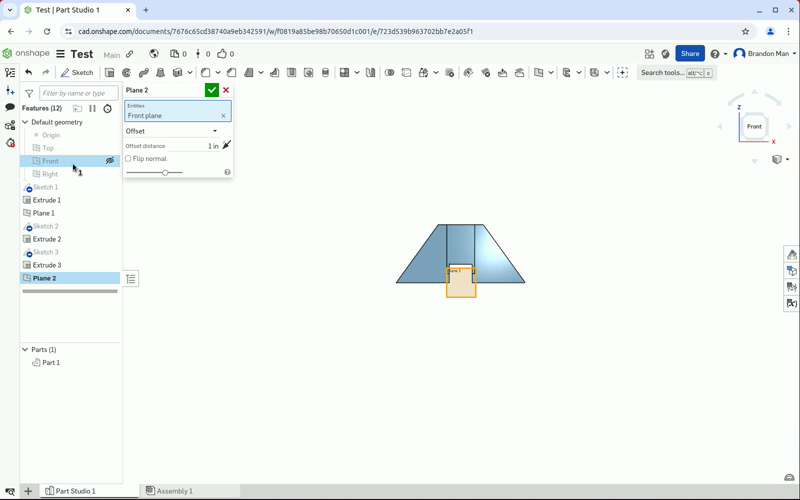
key(tab, 2)
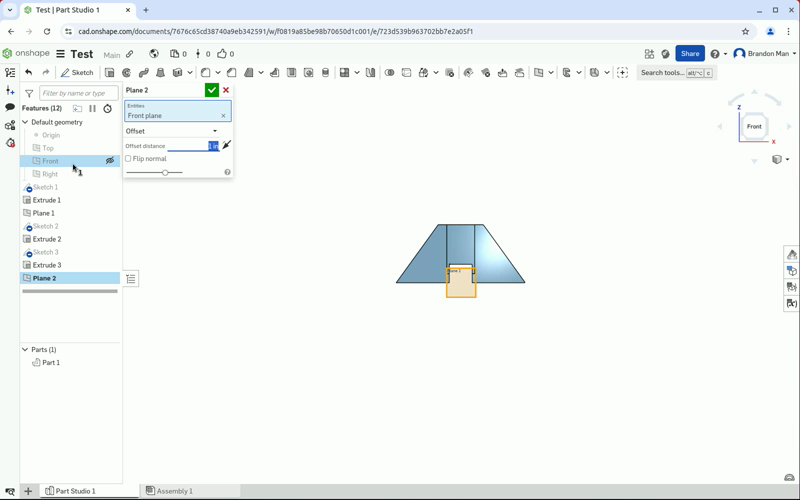
text(17.316)
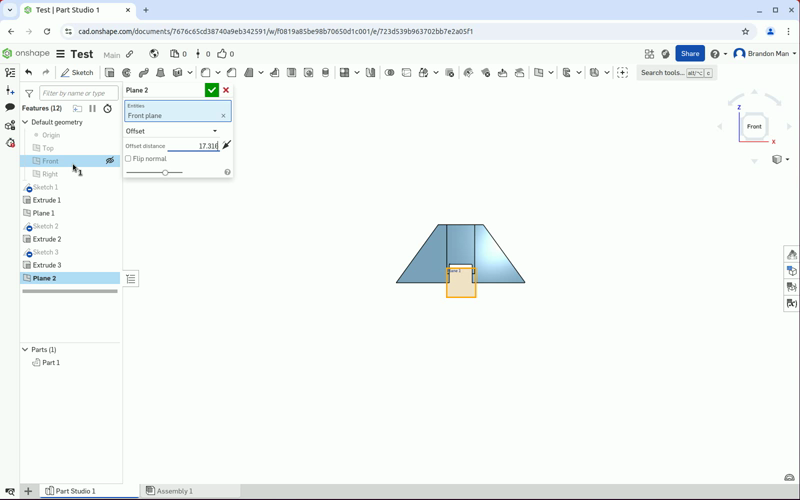
key(enter, 2)
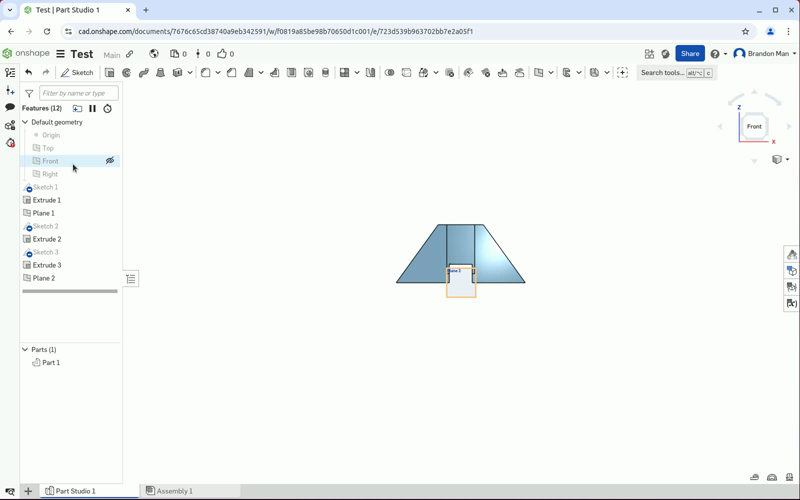
key(shift+s)
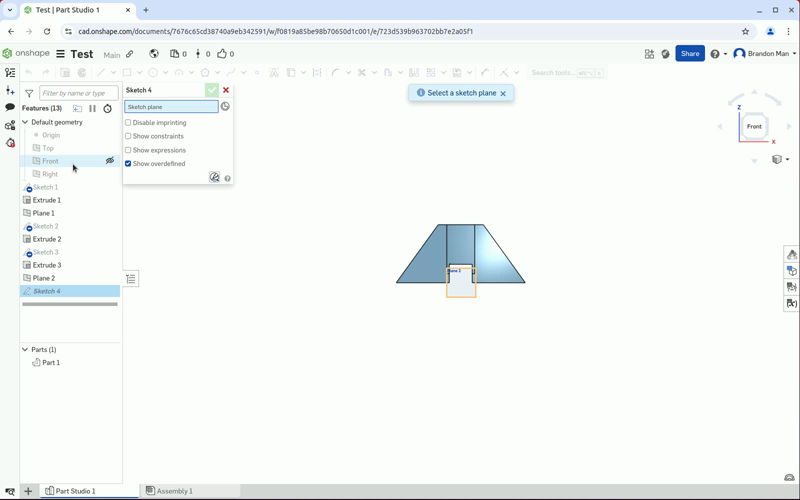
mouse_move(73, 280)
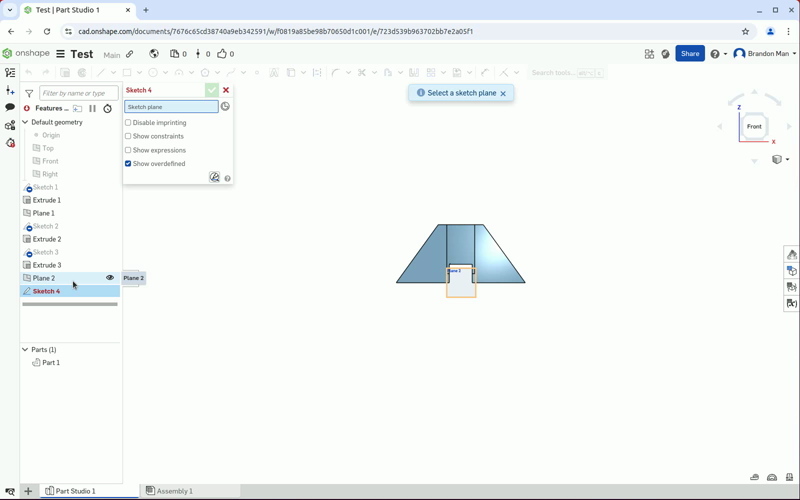
click(73, 280)
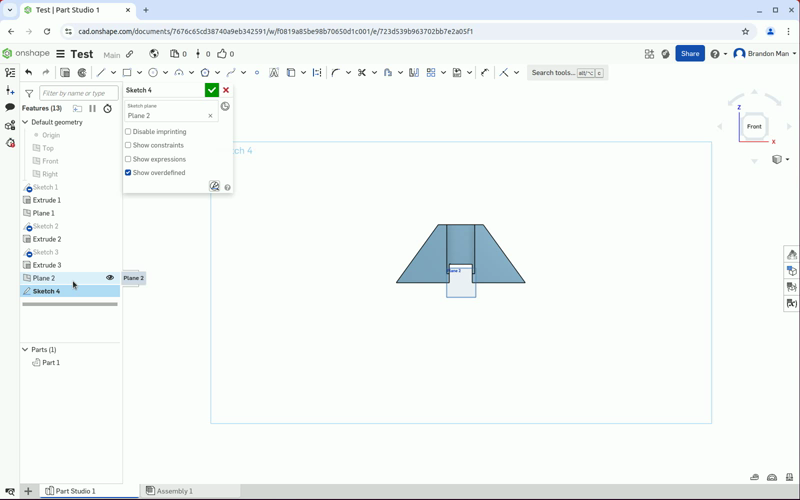
mouse_move(73, 352)
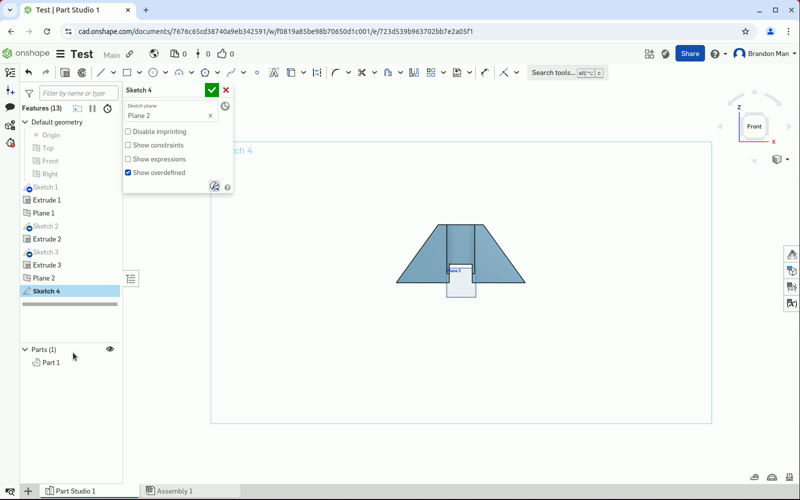
key(y)
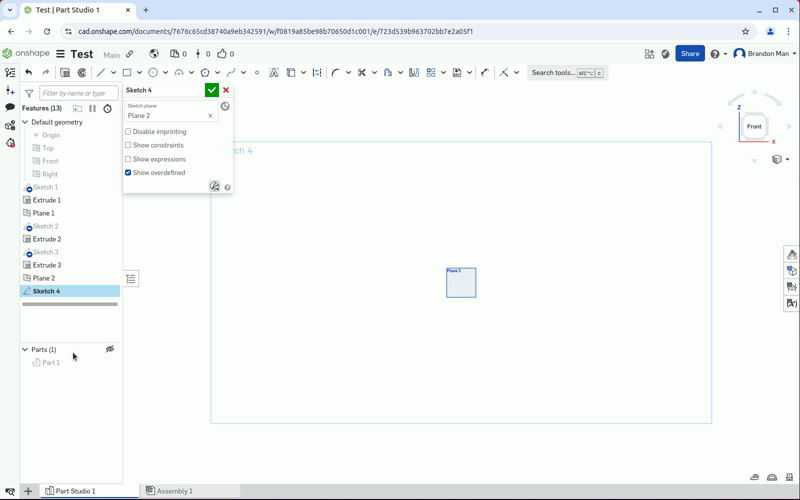
key(l)
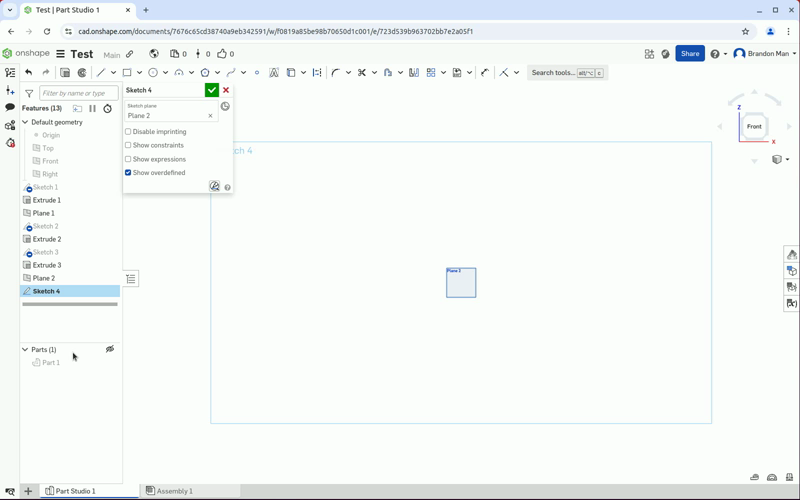
key_down(shift)
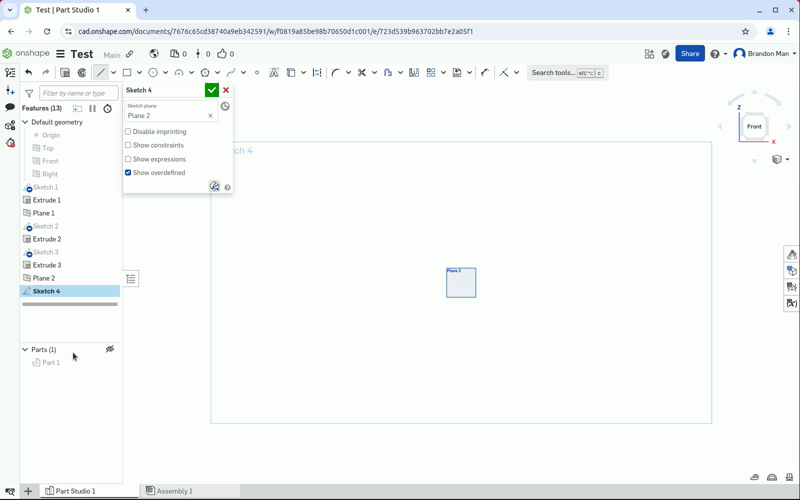
mouse_move(446, 234)
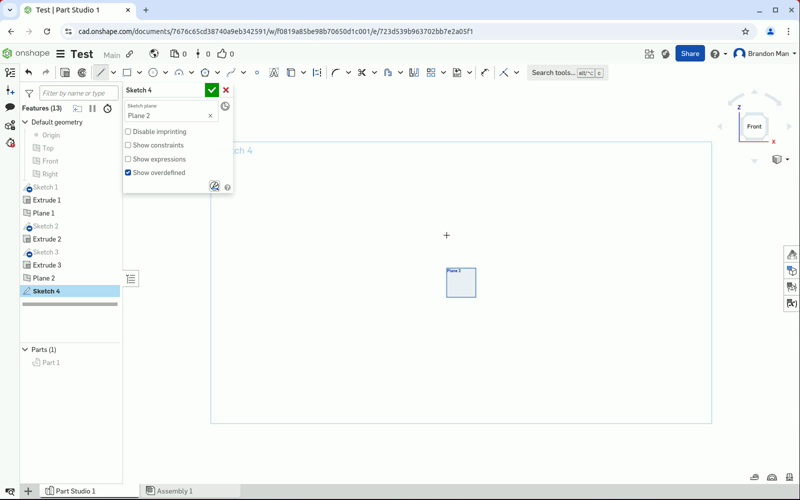
click(446, 234)
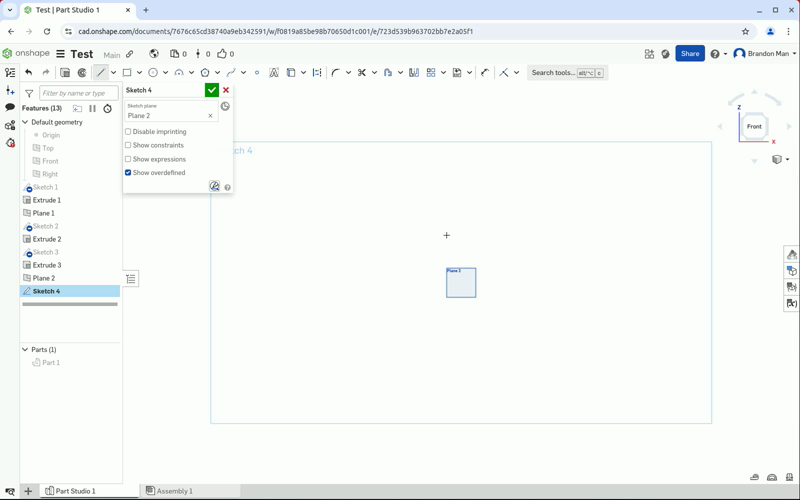
key_up(shift)
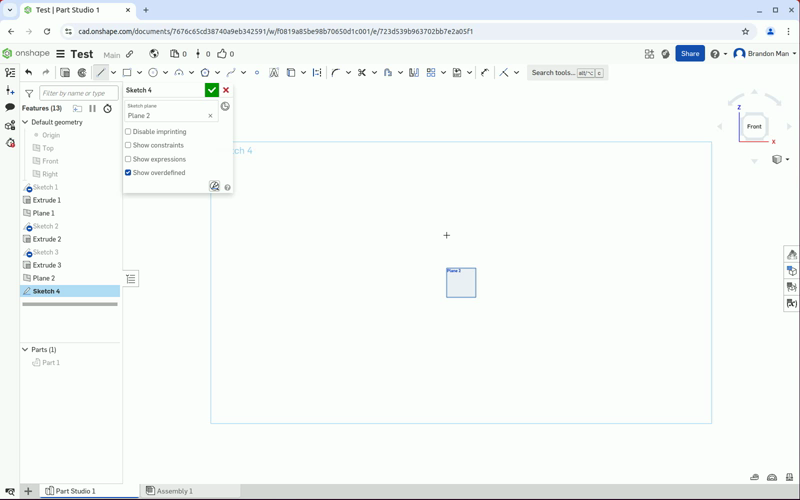
key_down(shift)
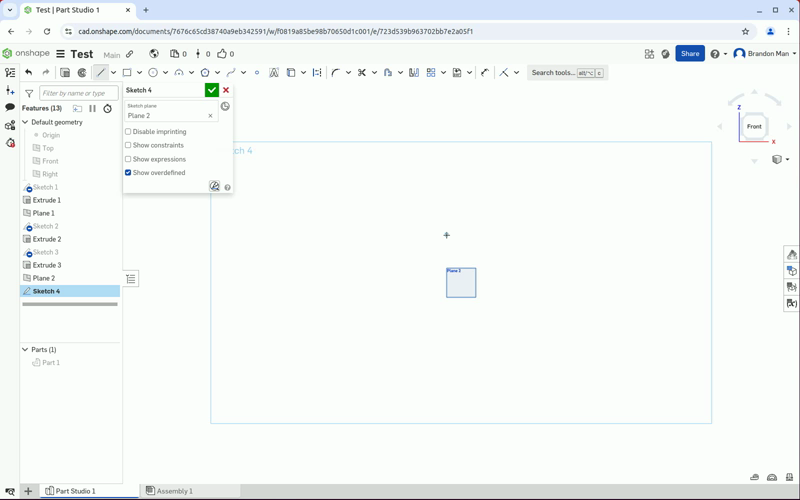
mouse_move(476, 234)
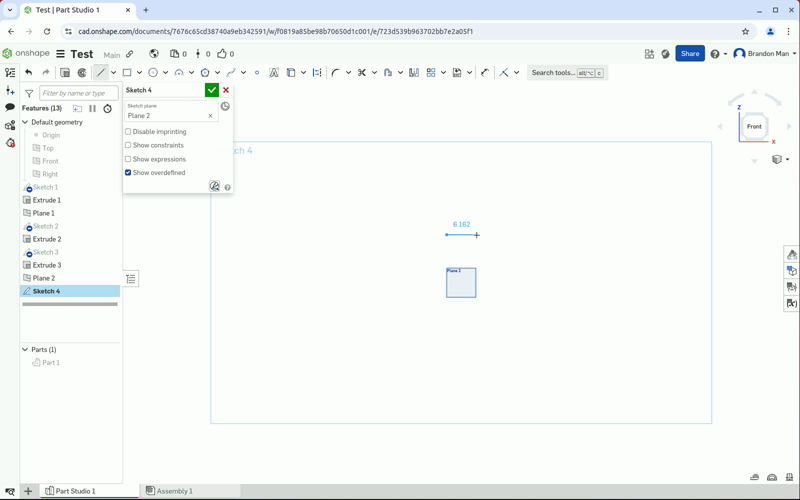
mouse_move(475, 234)
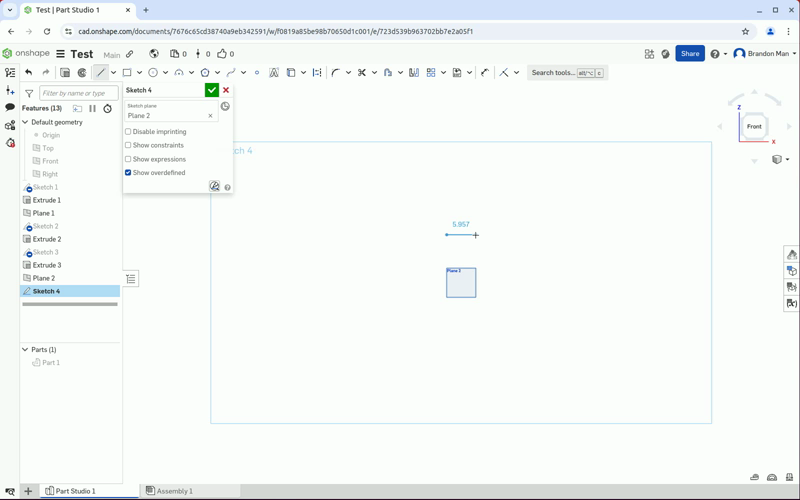
click(475, 234)
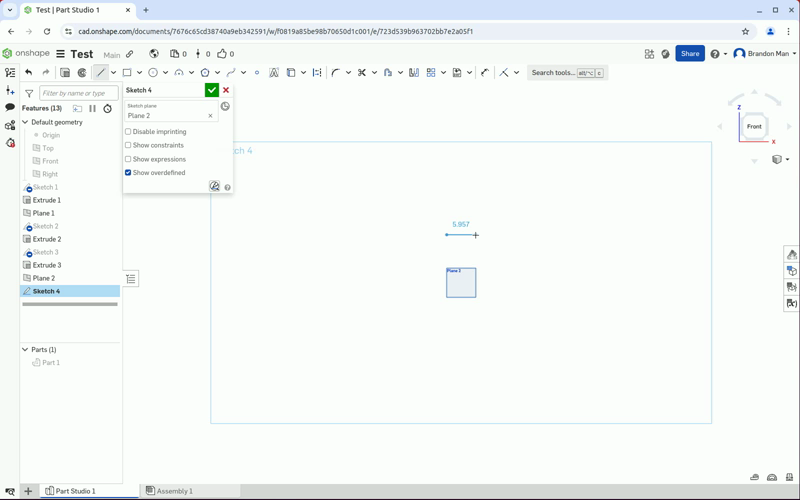
key_up(shift)
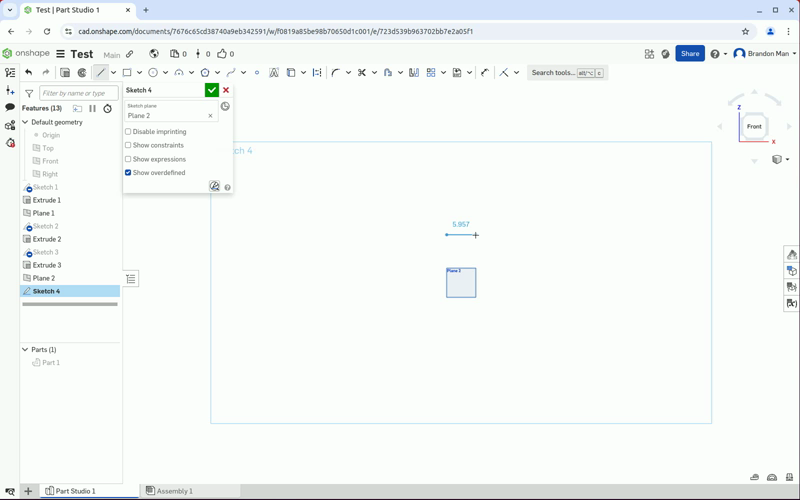
key_down(shift)
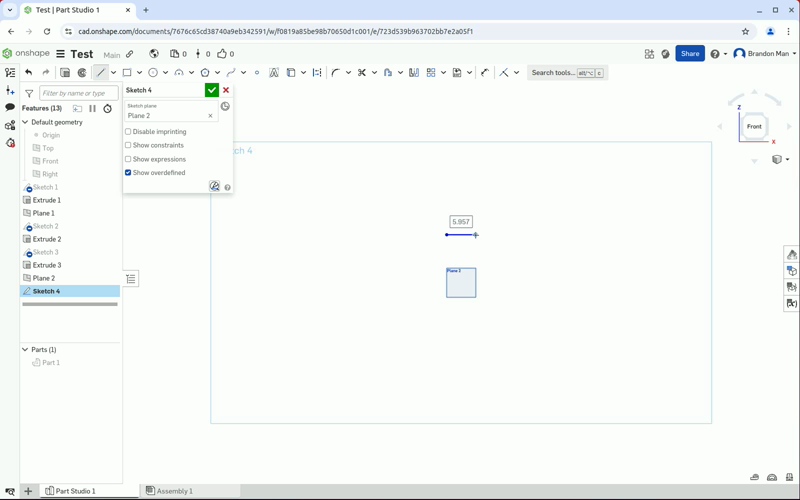
mouse_move(505, 234)
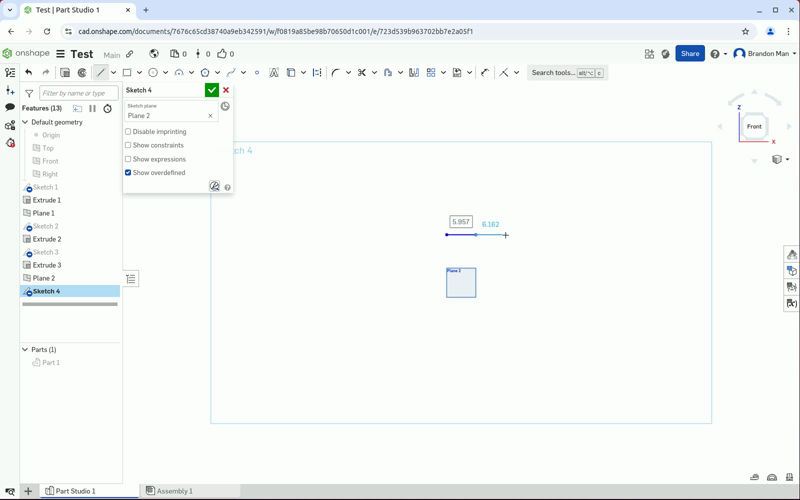
mouse_move(475, 228)
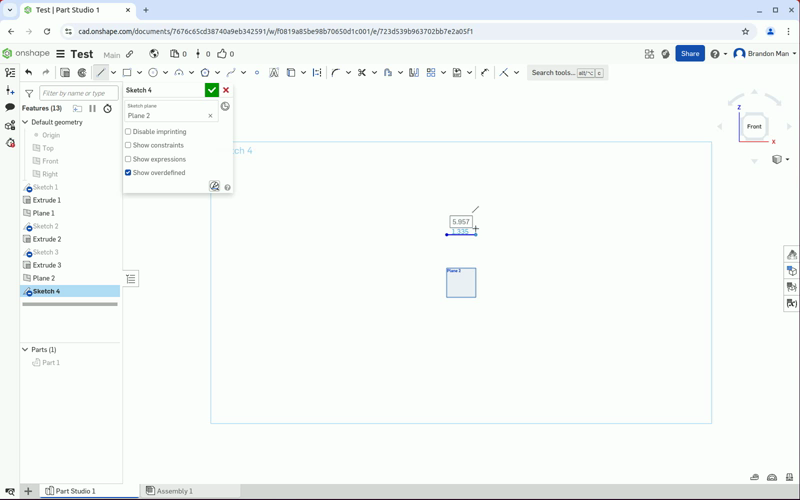
scroll(6)
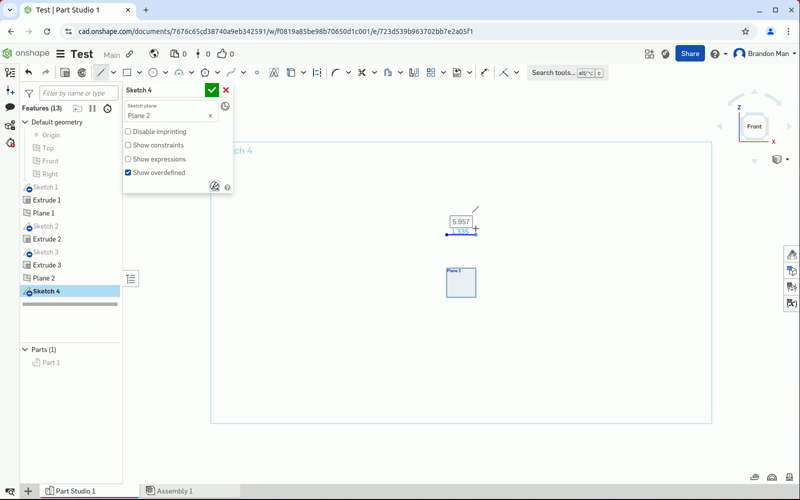
scroll(6)
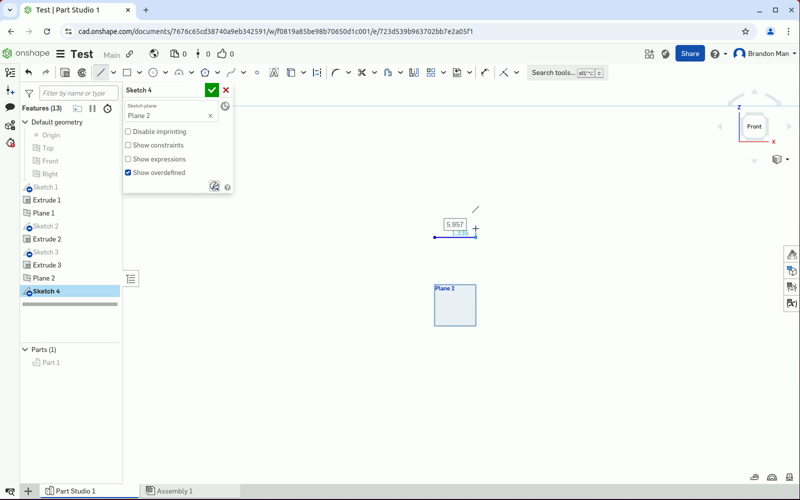
scroll(6)
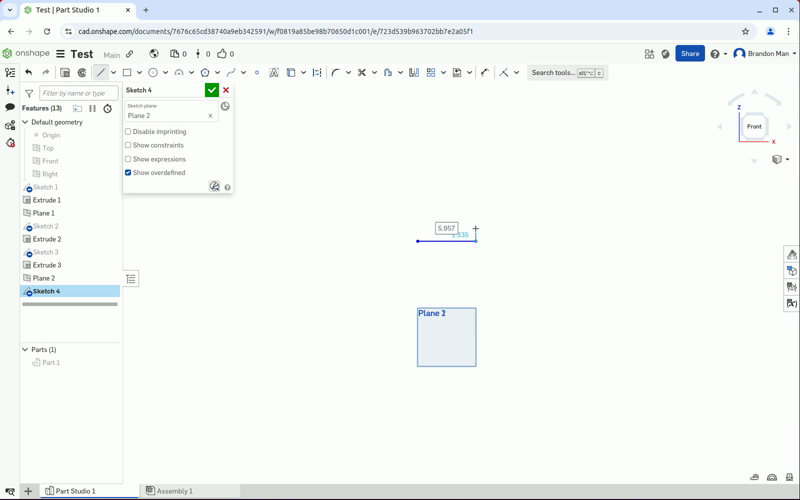
scroll(6)
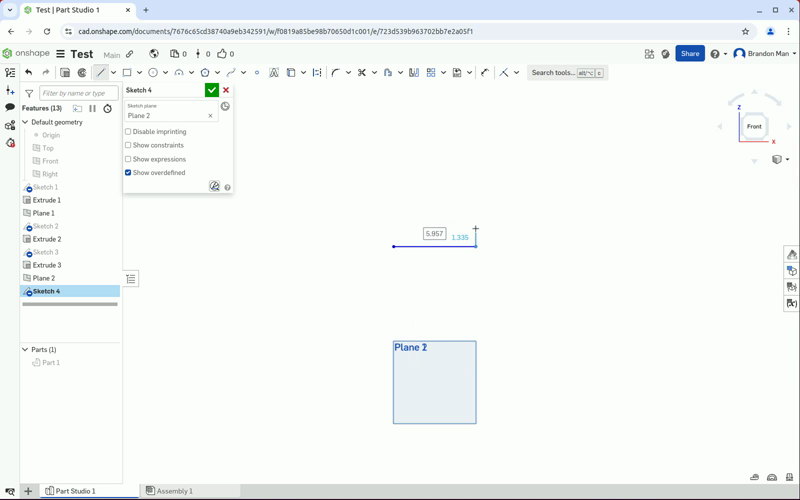
scroll(6)
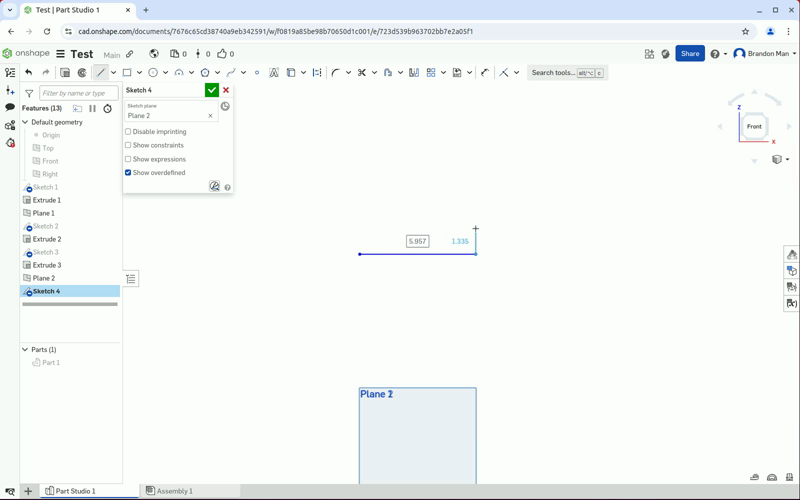
scroll(6)
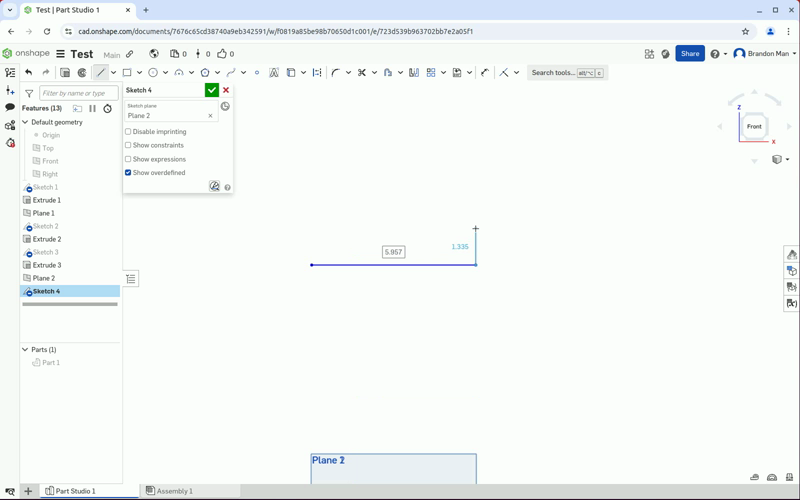
scroll(6)
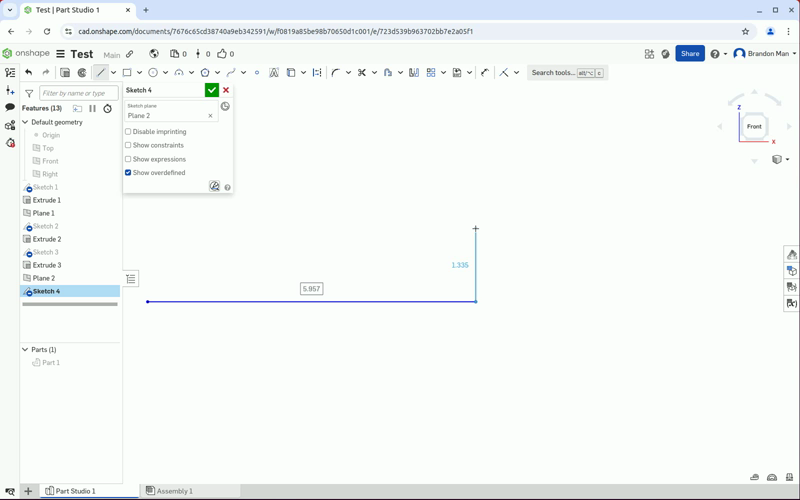
click(475, 228)
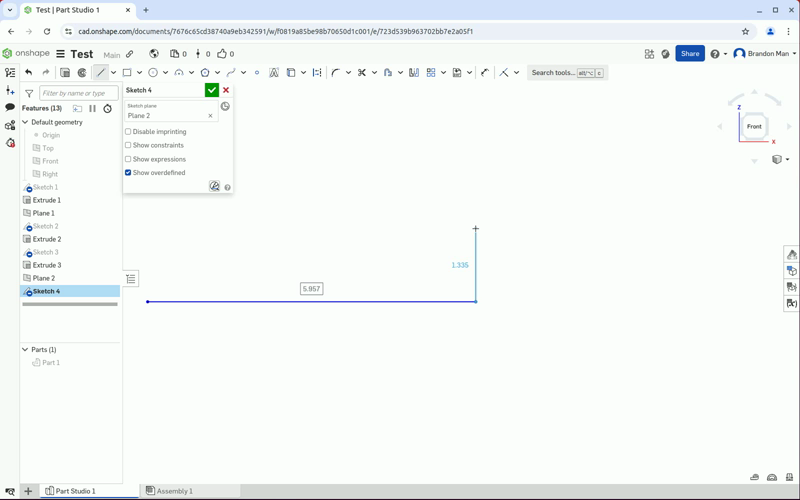
scroll(-6)
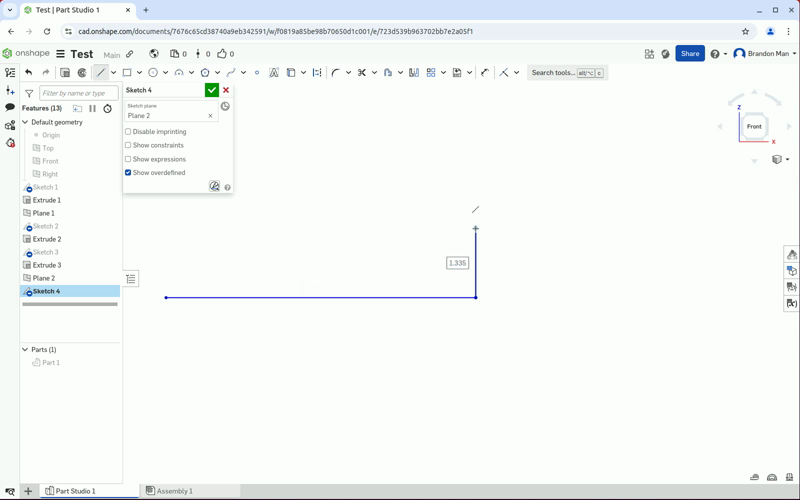
scroll(-6)
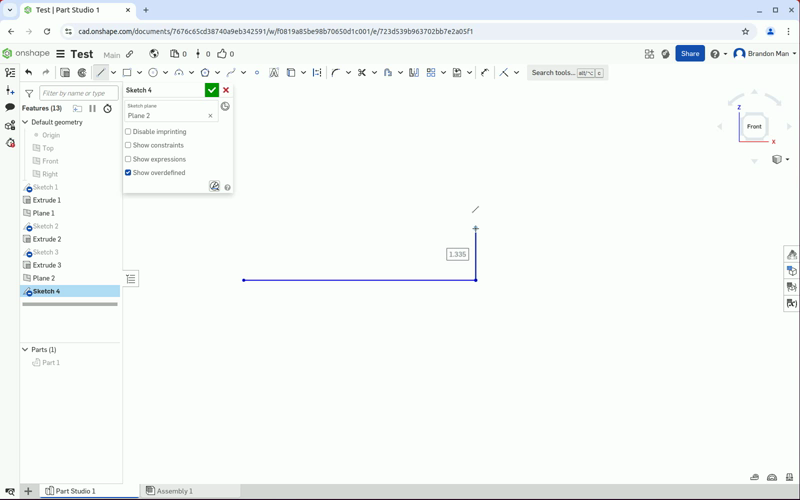
scroll(-6)
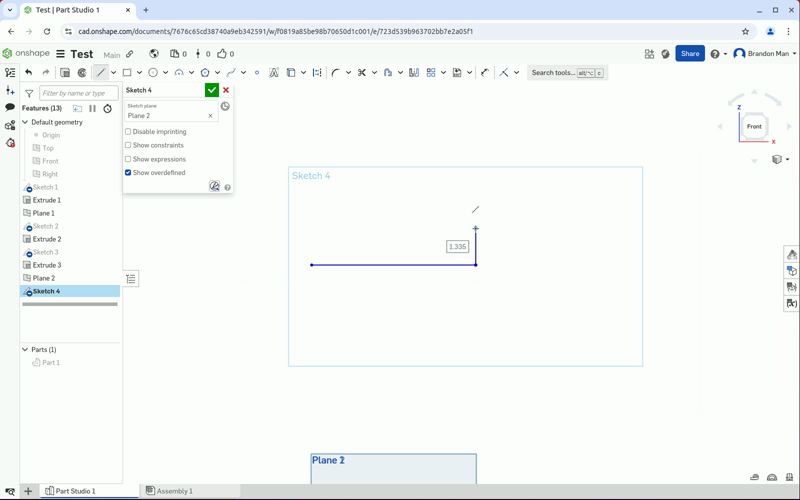
scroll(-6)
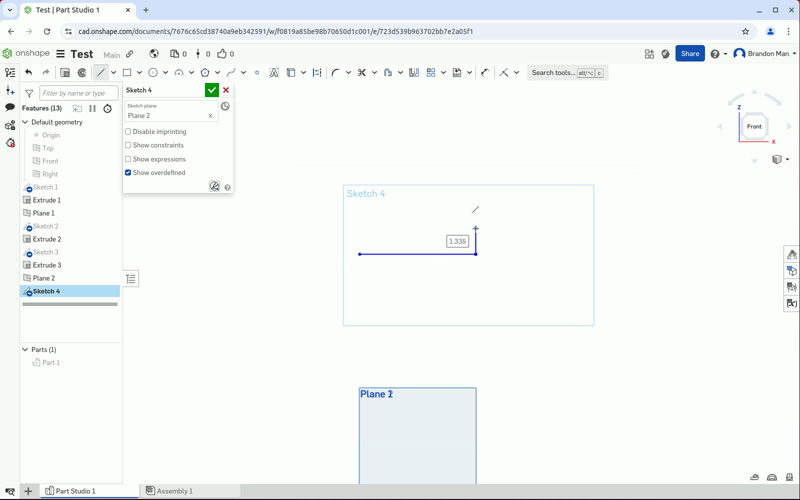
scroll(-6)
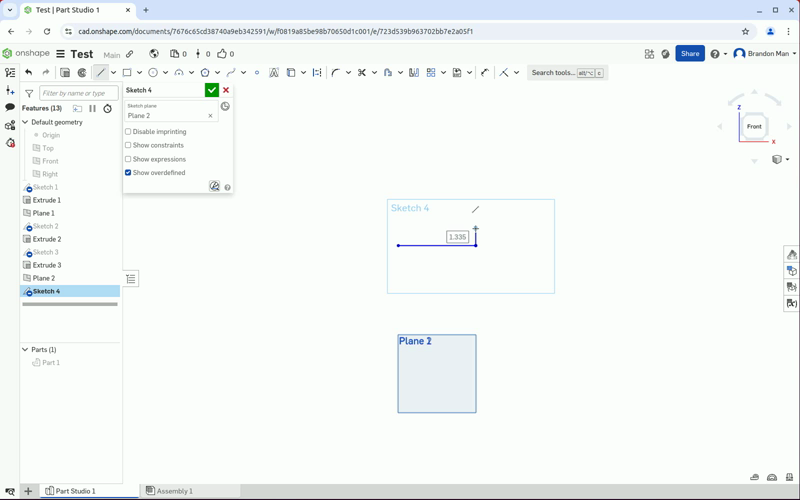
scroll(-6)
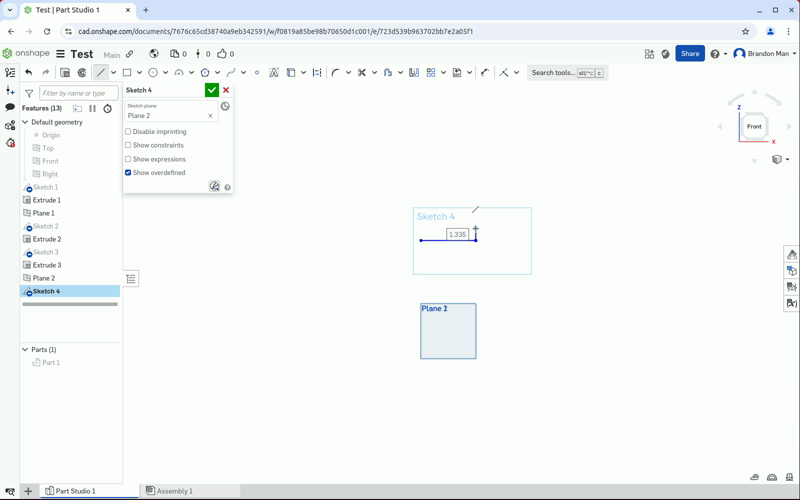
scroll(-6)
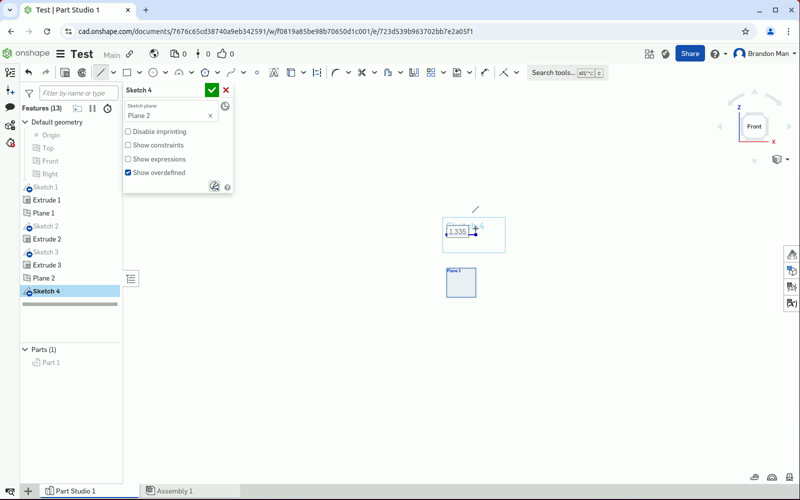
key_up(shift)
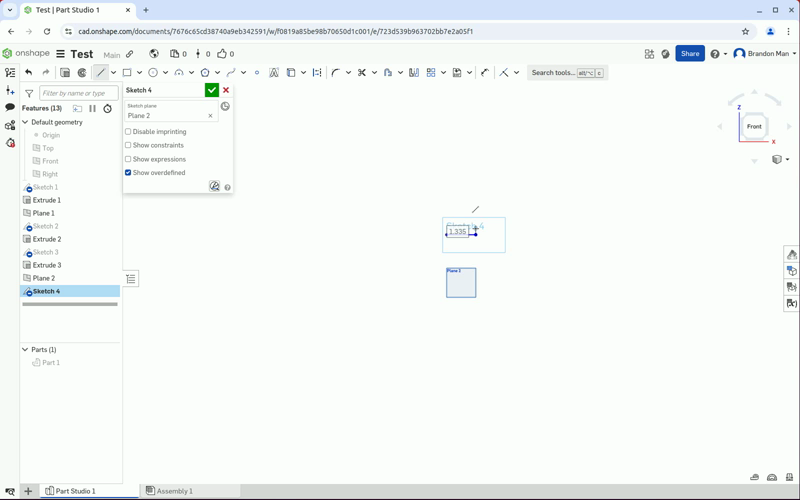
key_down(shift)
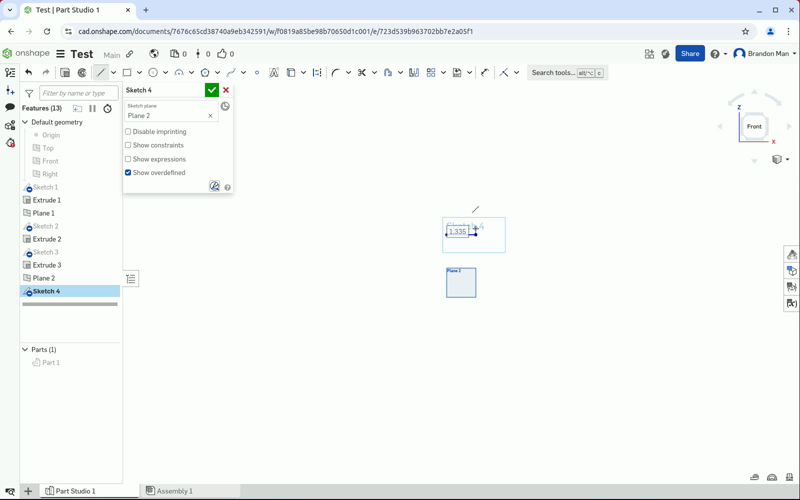
mouse_move(505, 228)
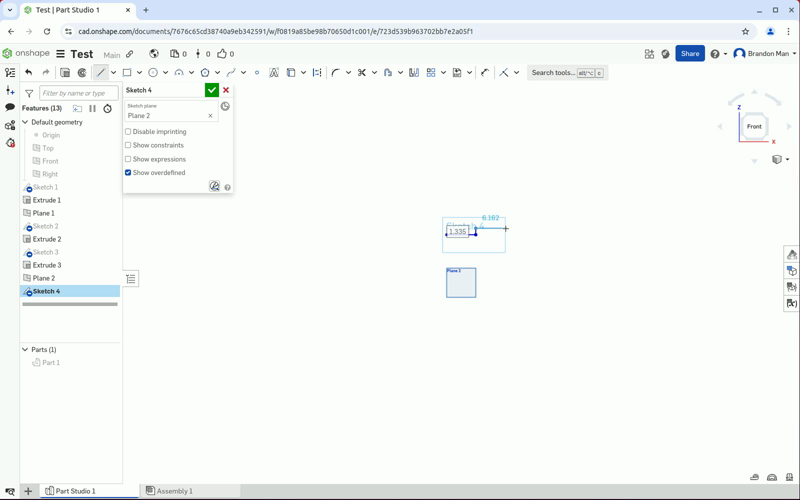
mouse_move(446, 228)
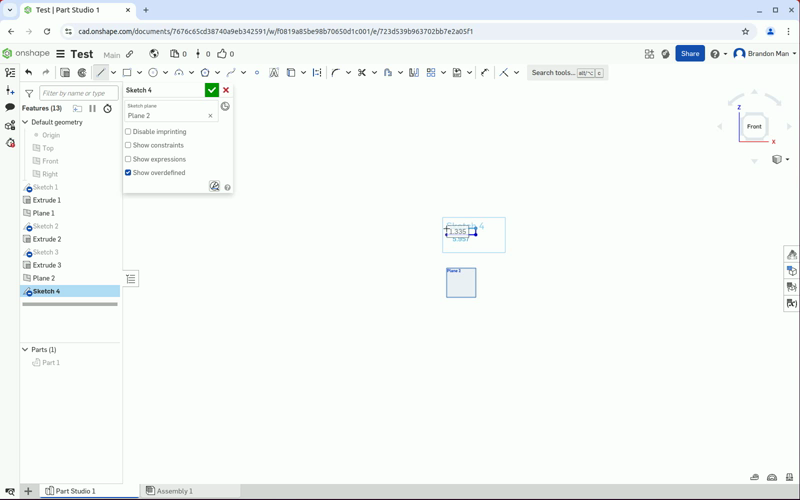
click(446, 228)
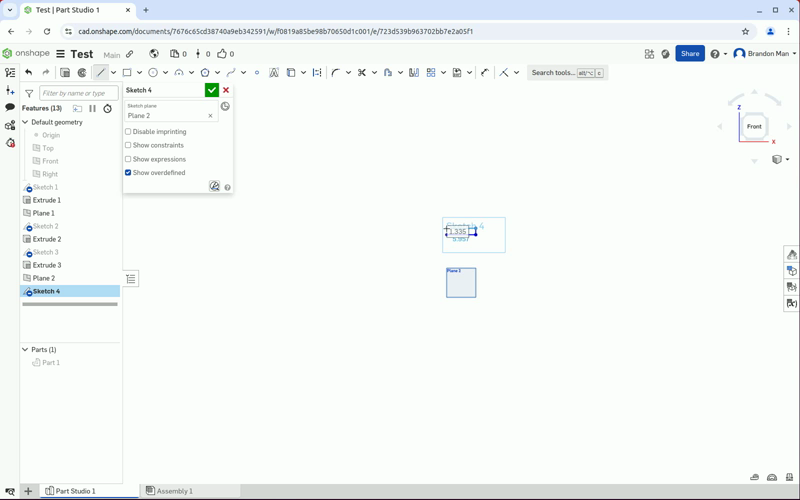
key_up(shift)
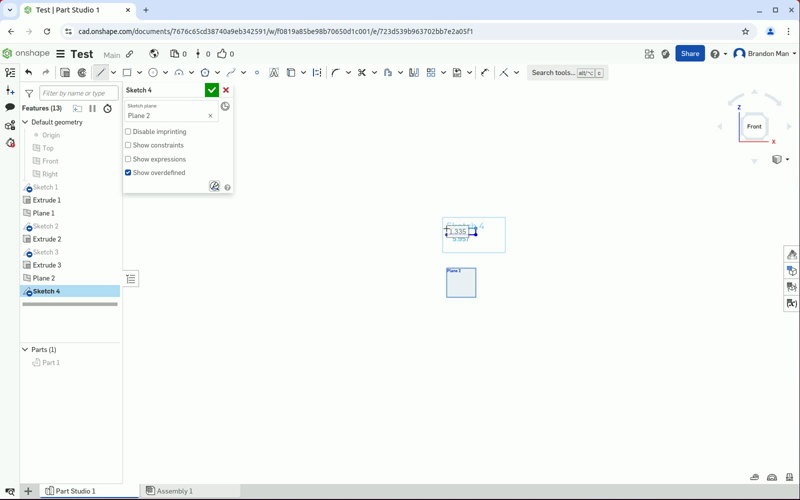
mouse_move(476, 228)
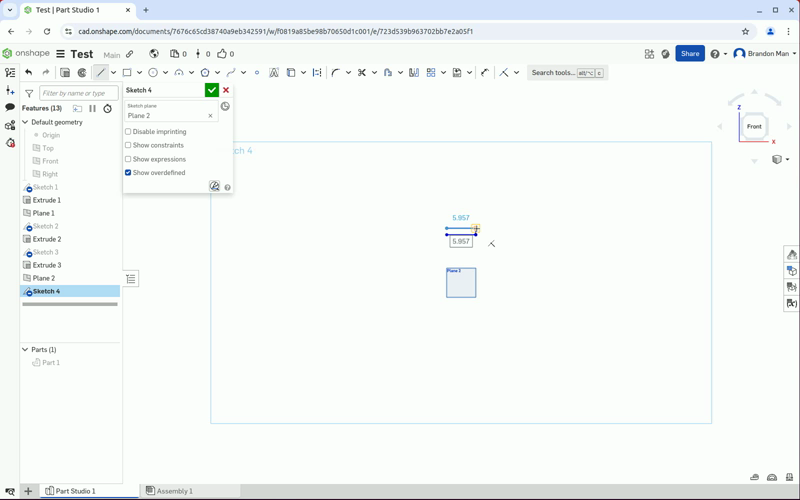
key_down(shift)
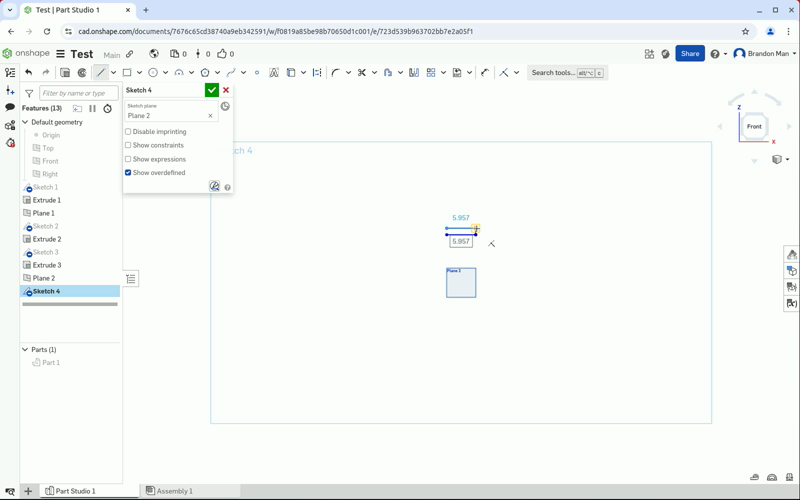
mouse_move(446, 234)
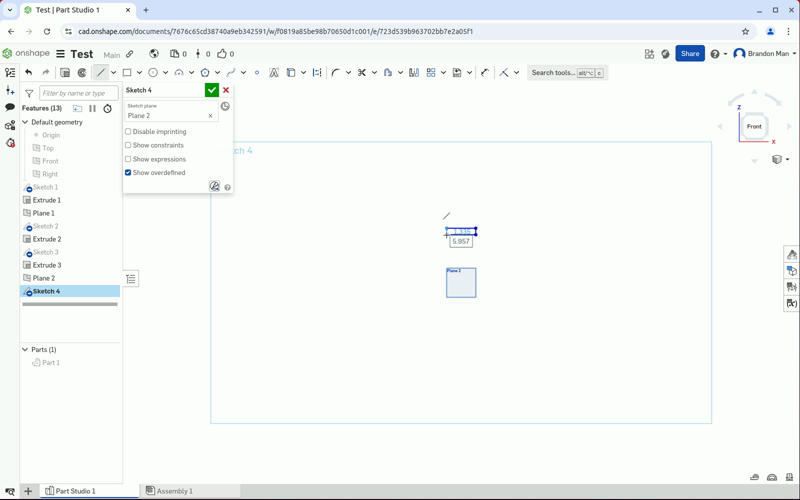
scroll(6)
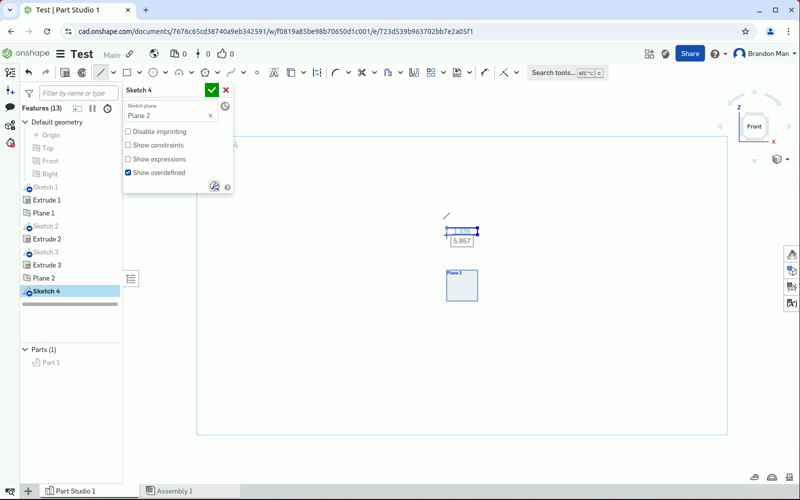
scroll(6)
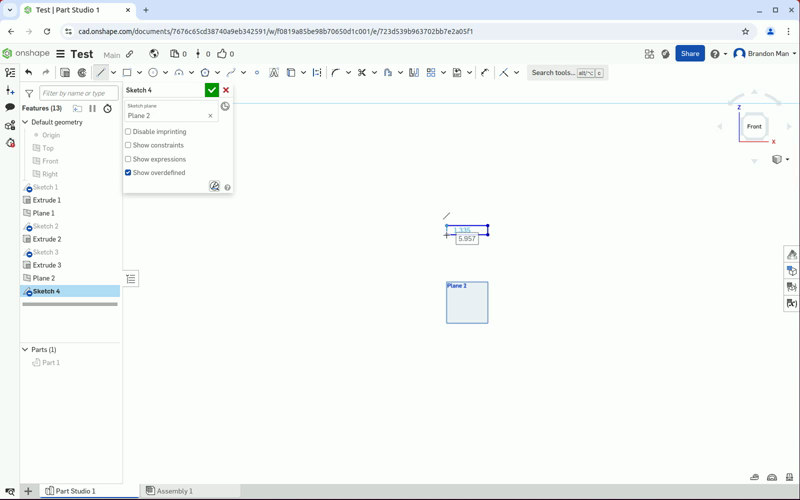
scroll(6)
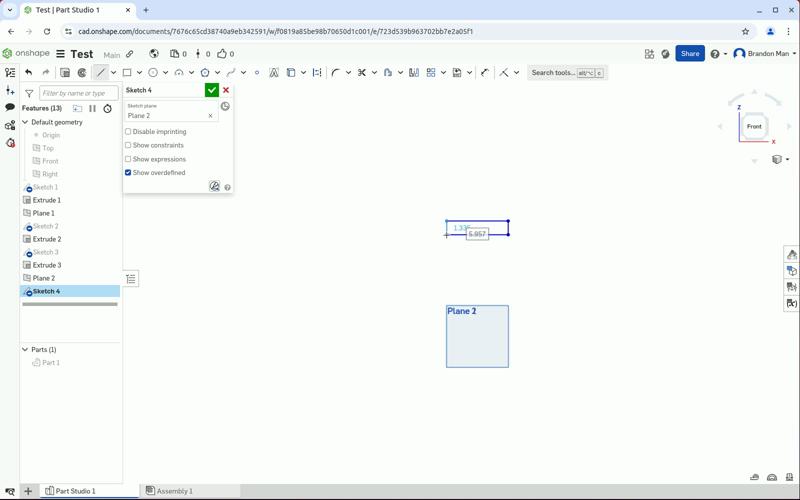
scroll(6)
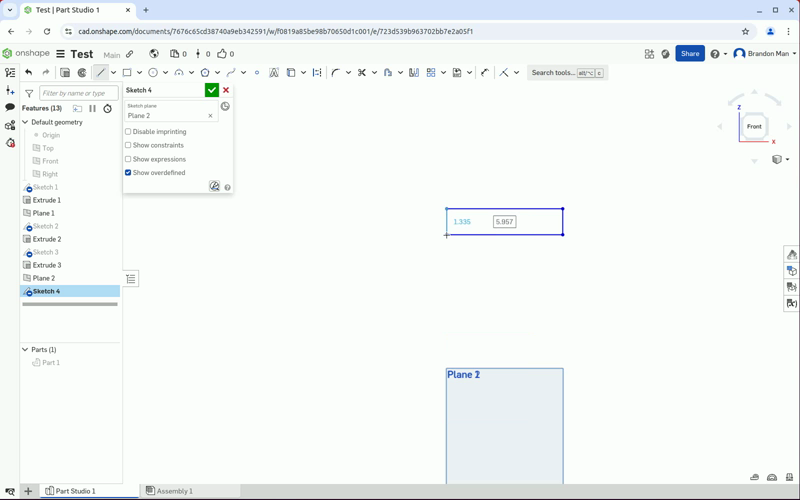
scroll(6)
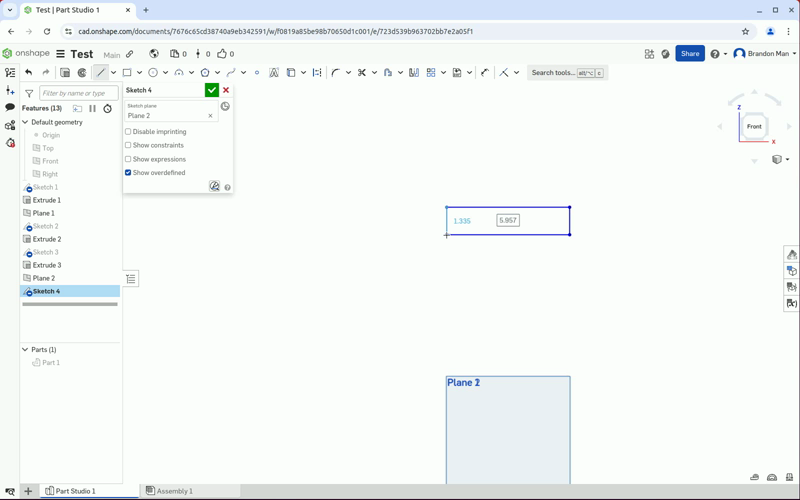
scroll(6)
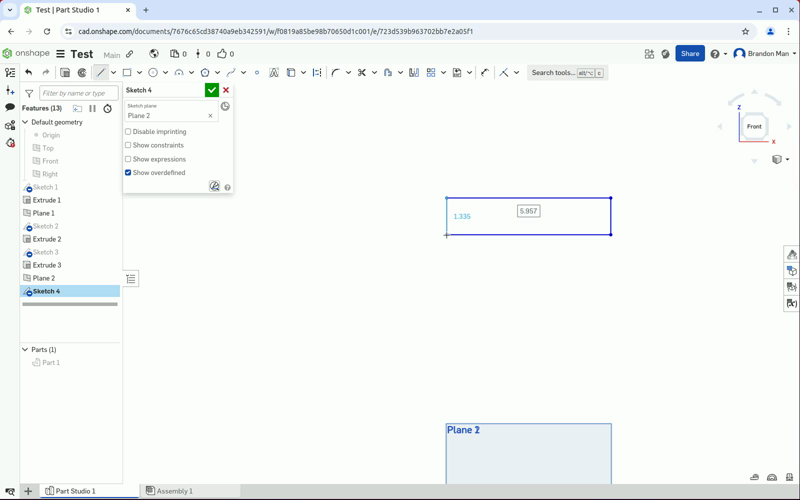
scroll(6)
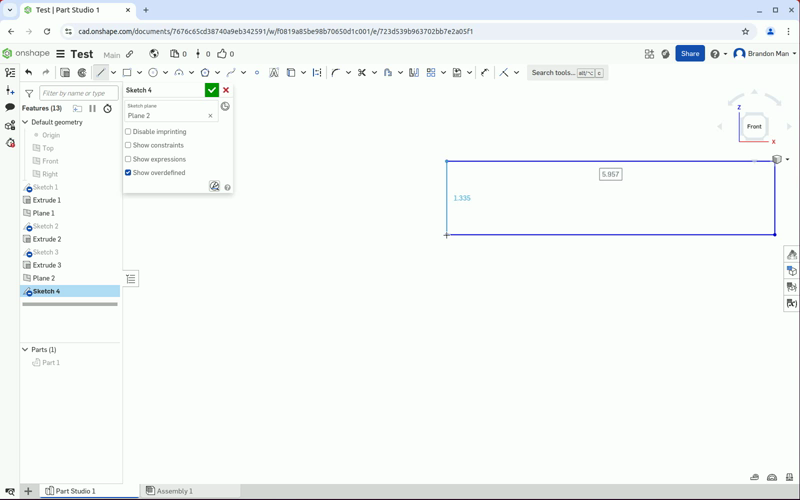
key_up(shift)
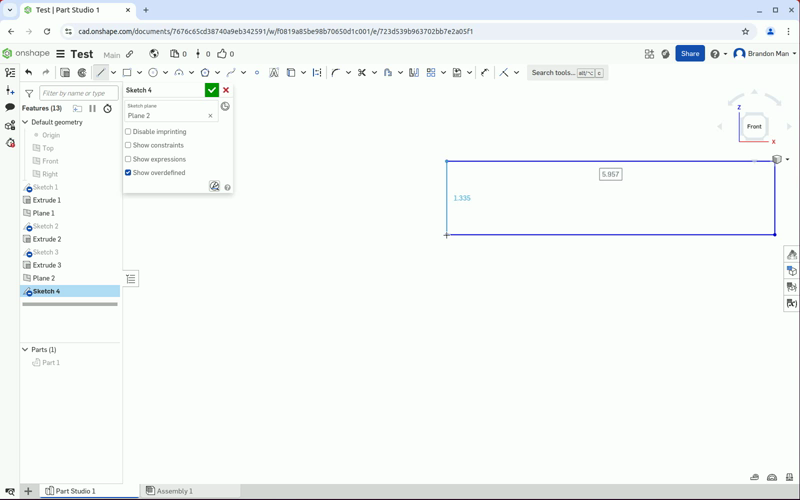
click(446, 234)
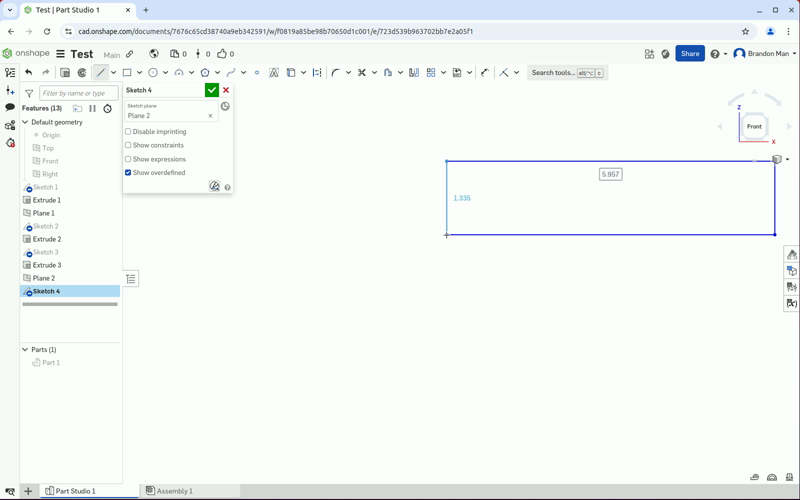
scroll(-6)
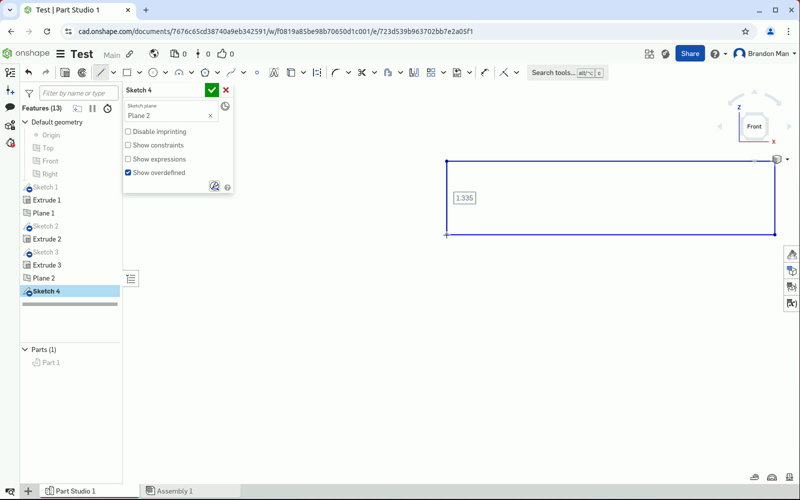
scroll(-6)
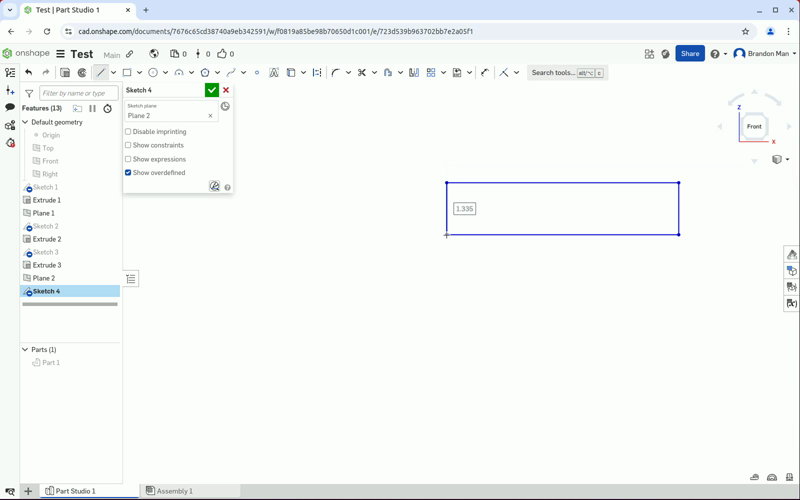
scroll(-6)
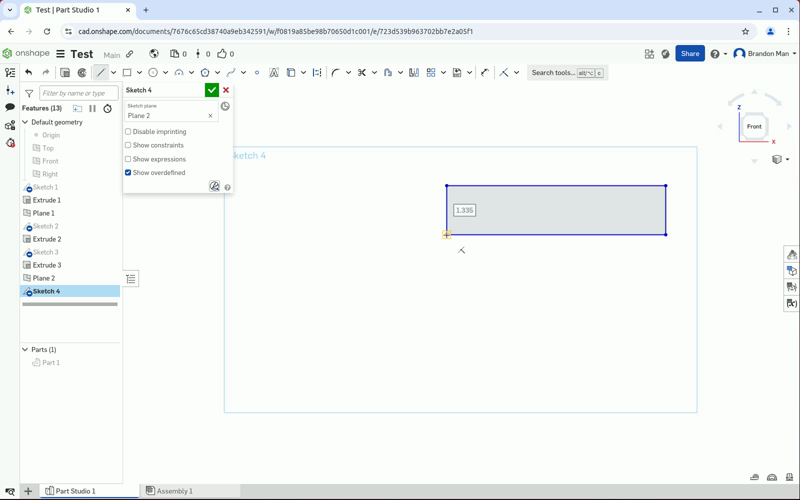
scroll(-6)
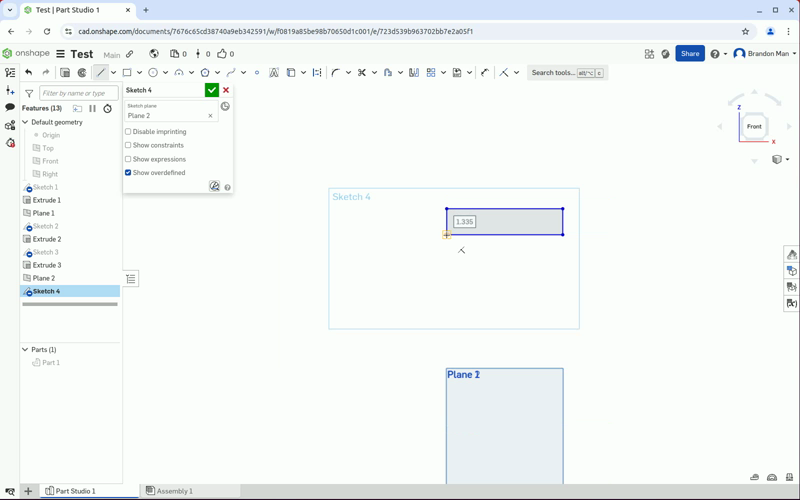
scroll(-6)
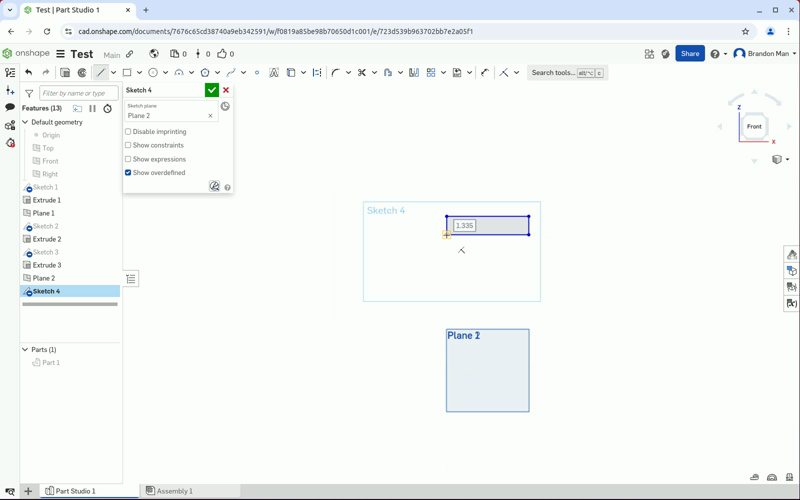
scroll(-6)
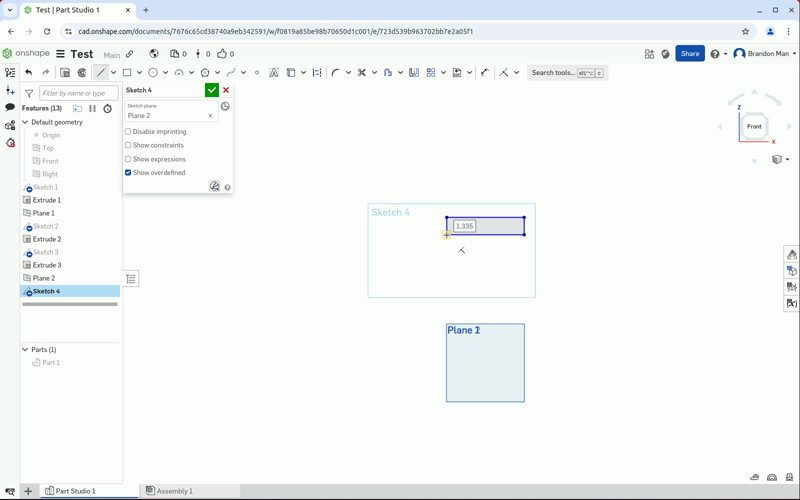
scroll(-6)
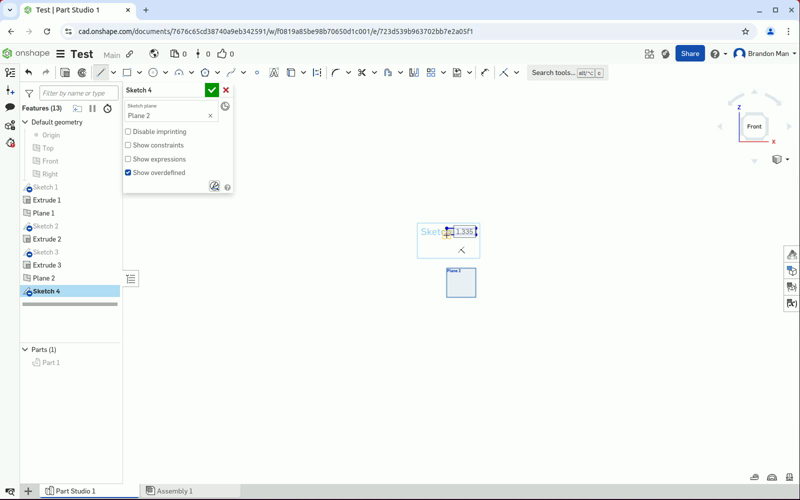
key(esc)
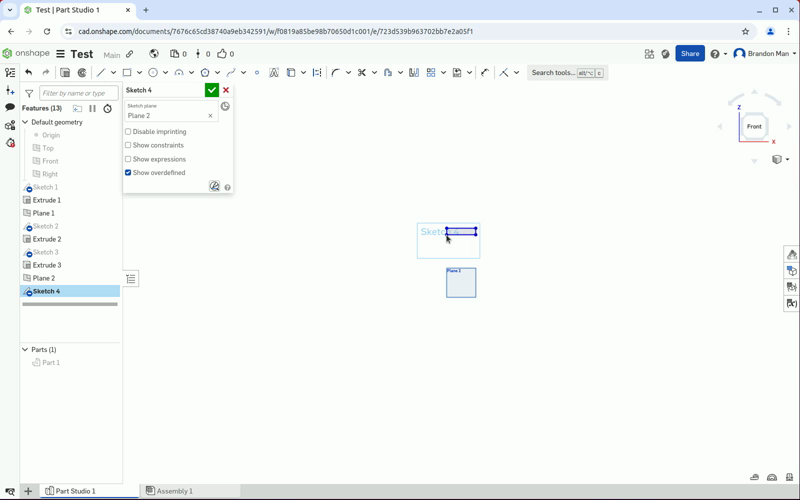
mouse_move(470, 232)
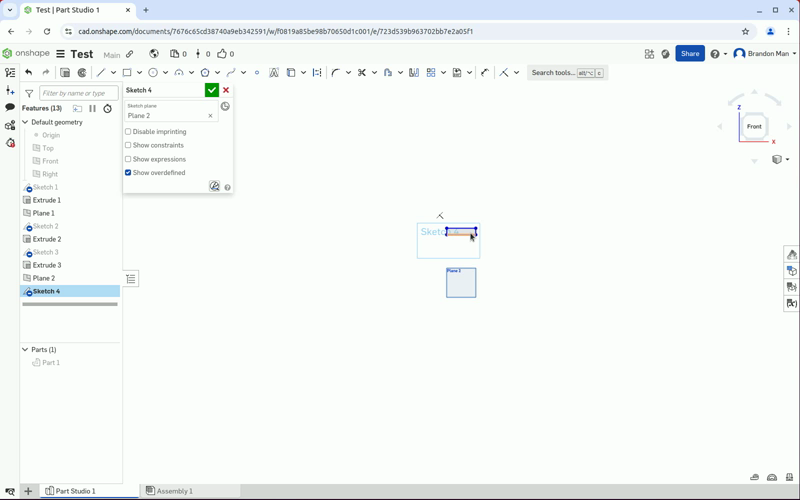
scroll(6)
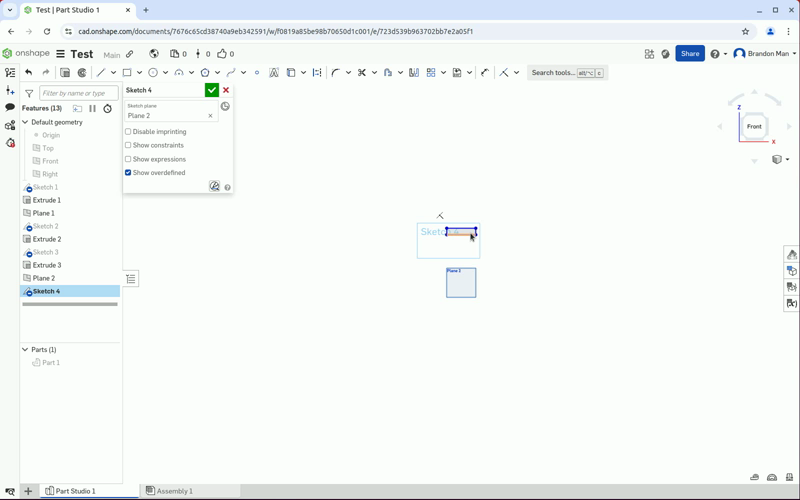
scroll(6)
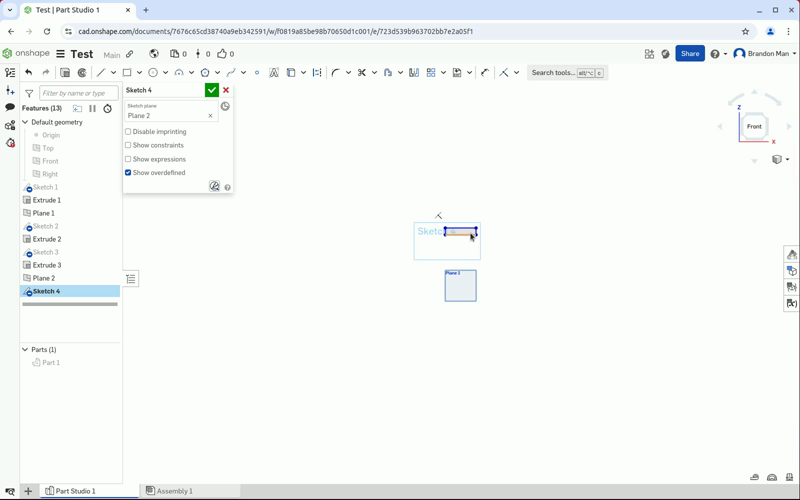
scroll(6)
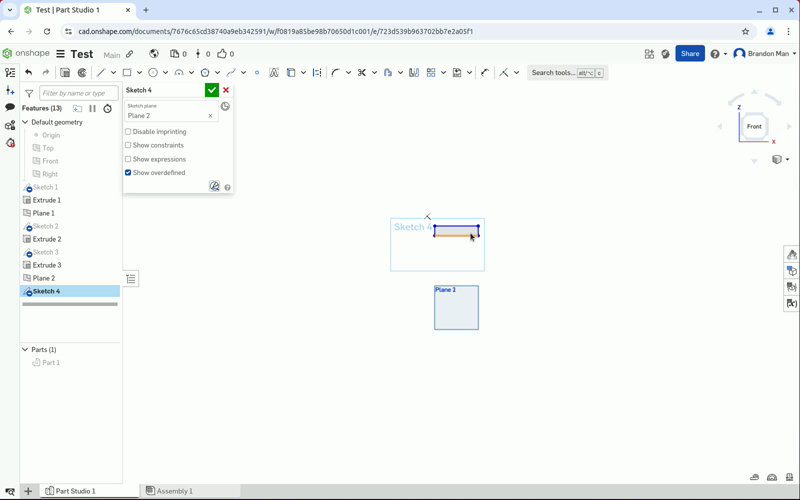
scroll(6)
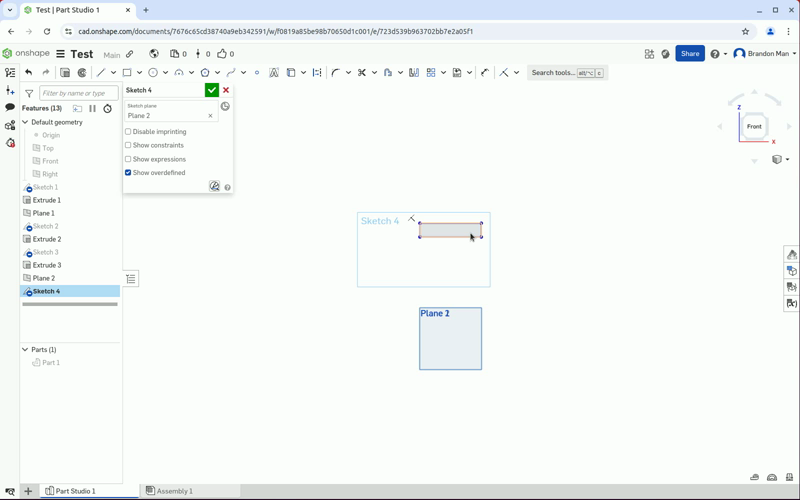
scroll(6)
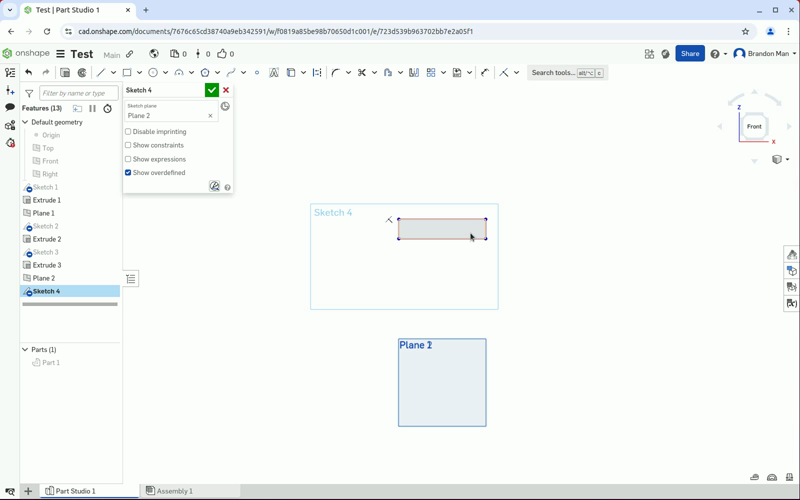
scroll(6)
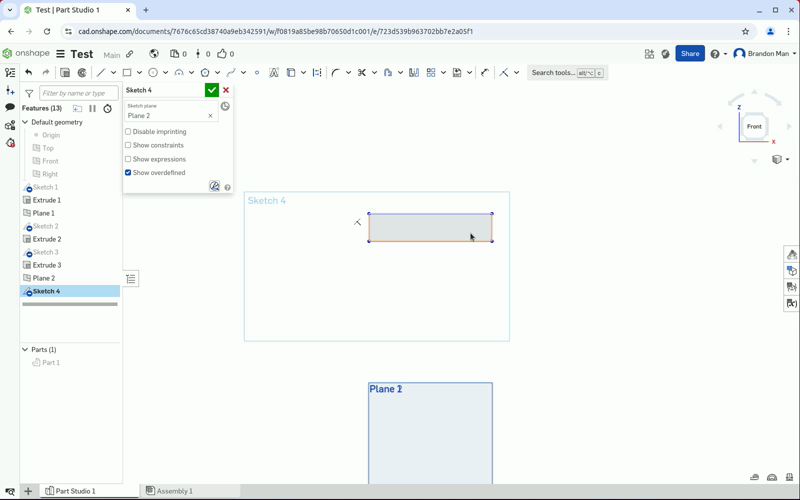
scroll(6)
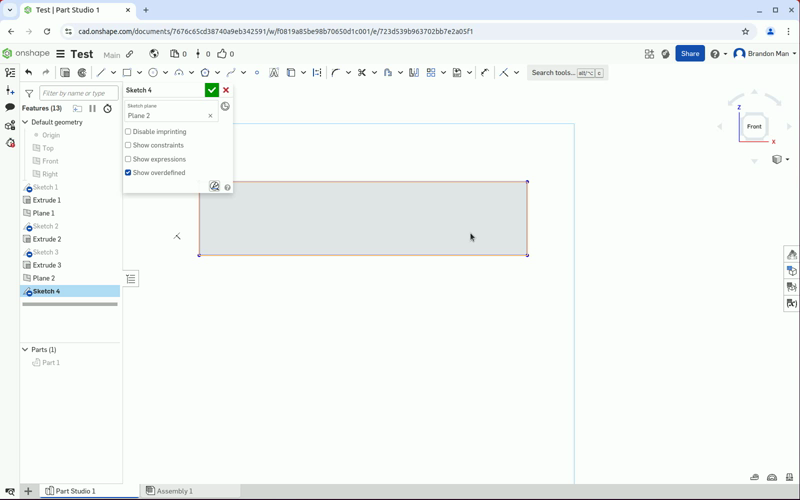
click(470, 232)
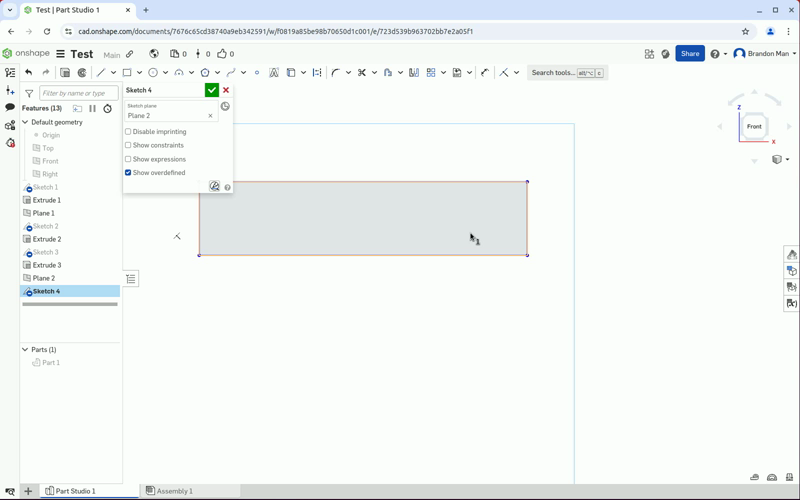
scroll(-6)
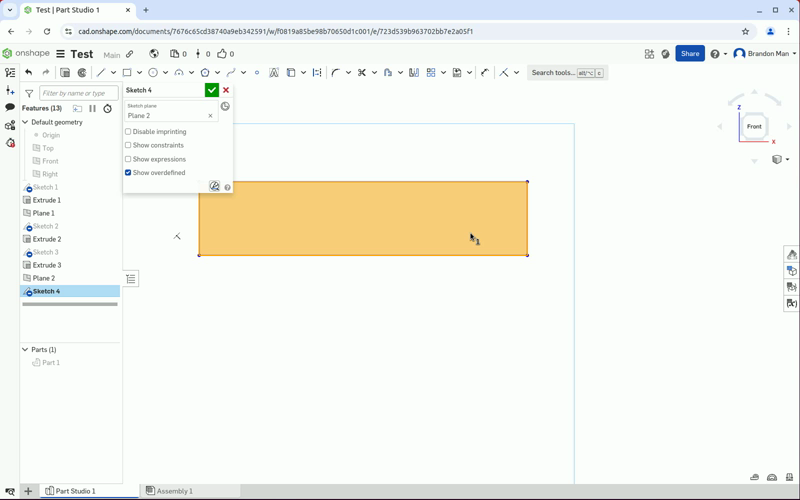
scroll(-6)
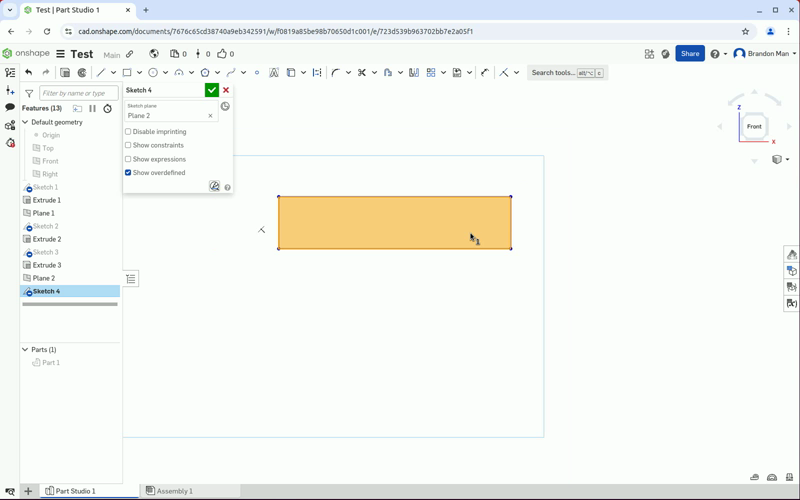
scroll(-6)
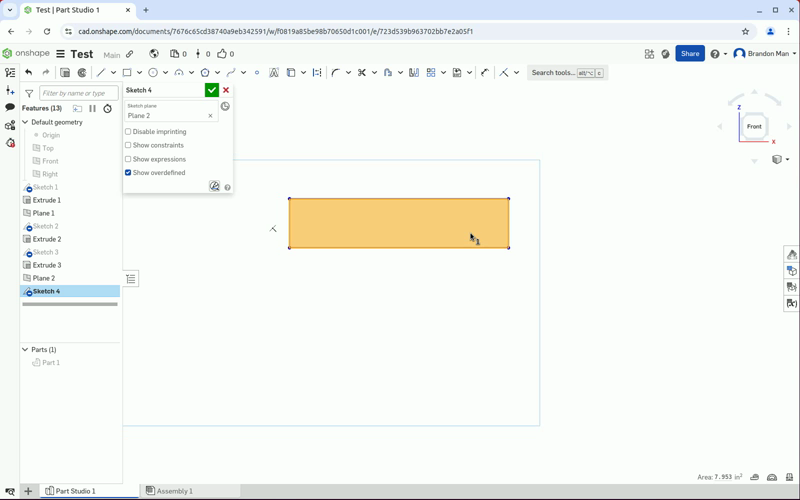
scroll(-6)
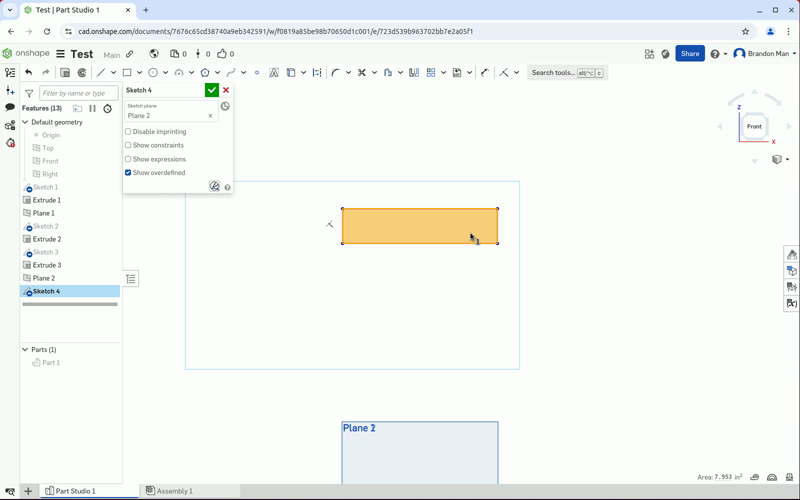
scroll(-6)
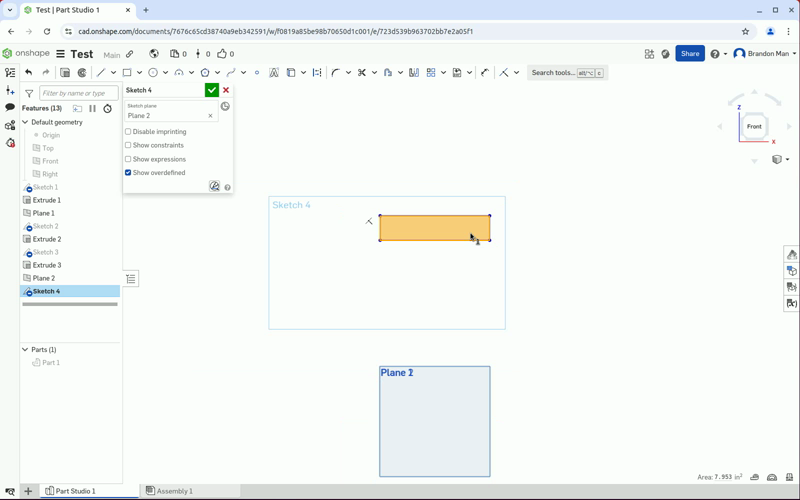
scroll(-6)
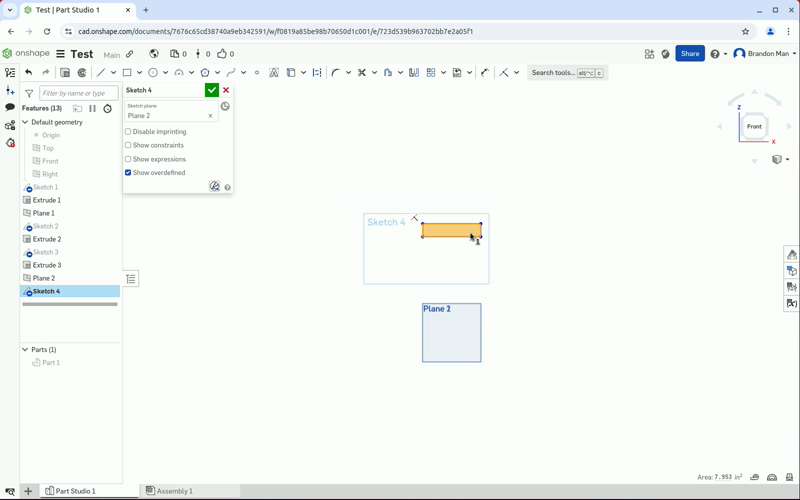
scroll(-6)
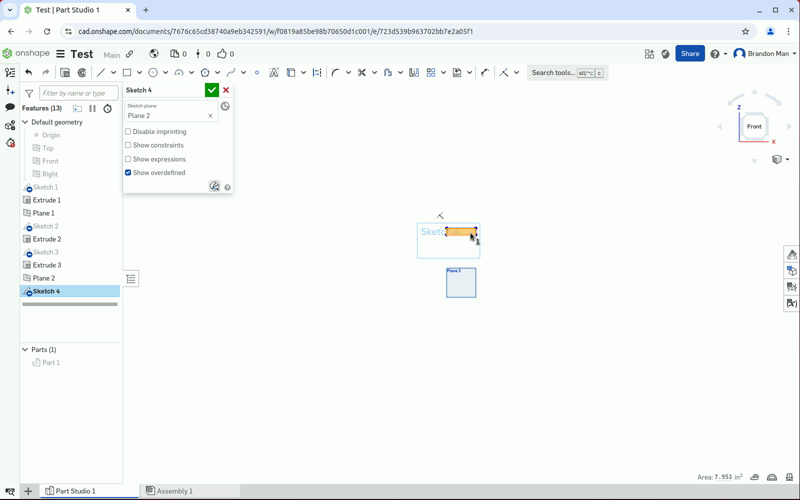
mouse_move(73, 352)
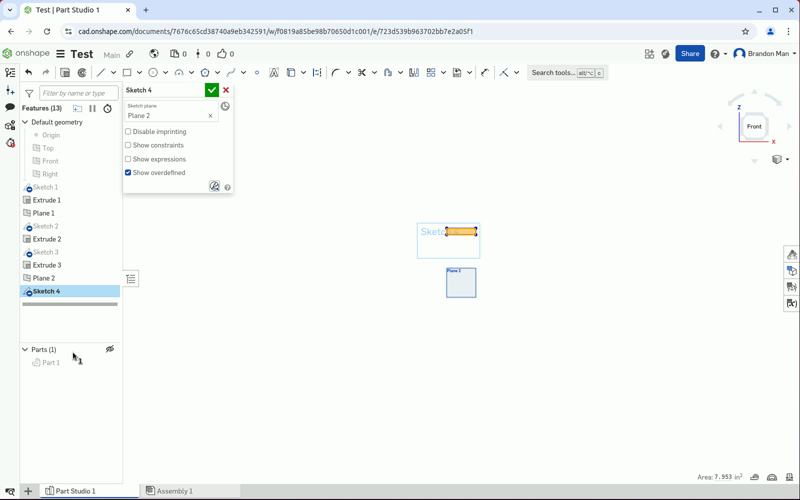
key(shift+y)
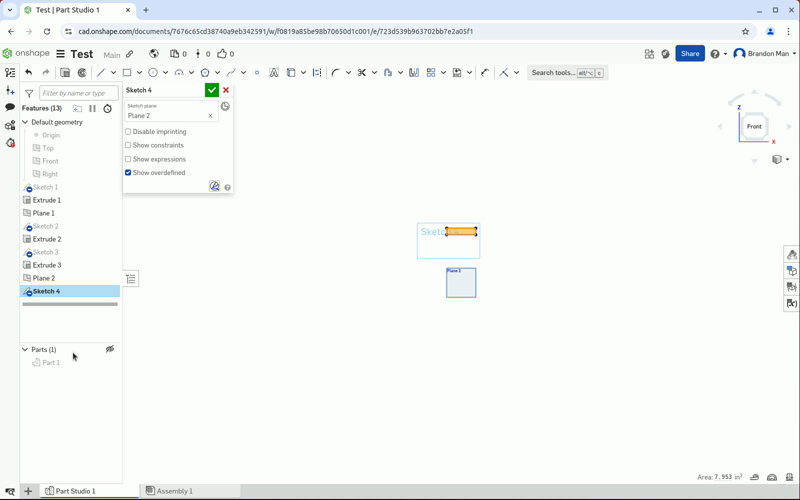
key(shift+e)
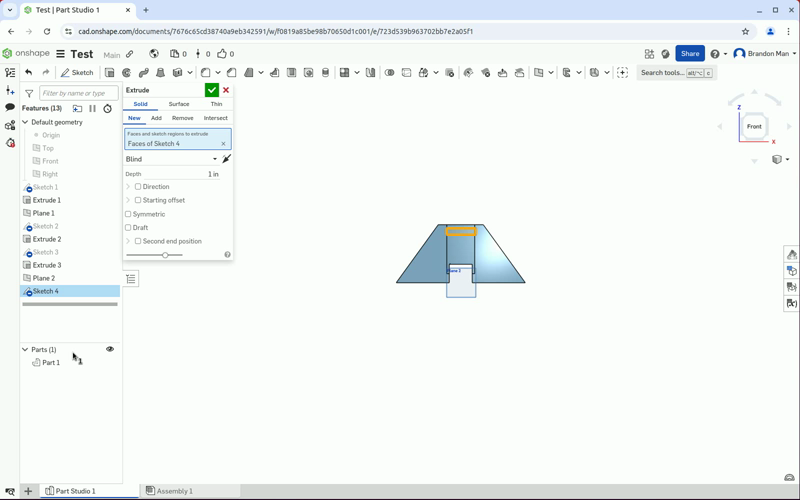
mouse_move(143, 106)
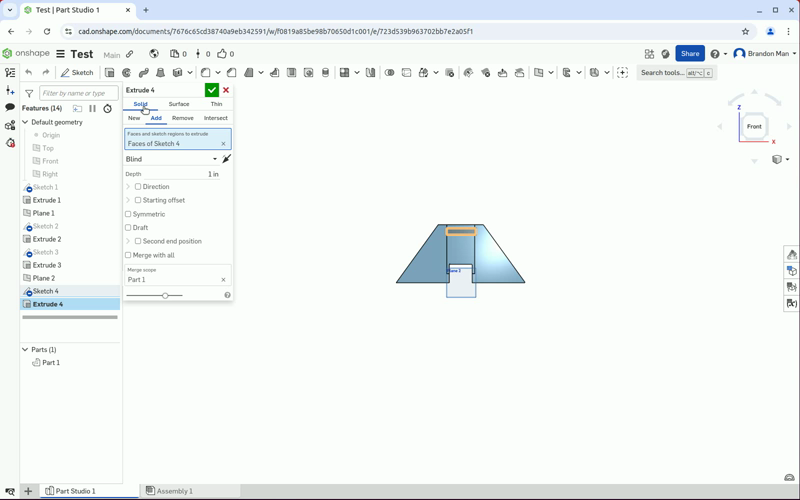
click(143, 106)
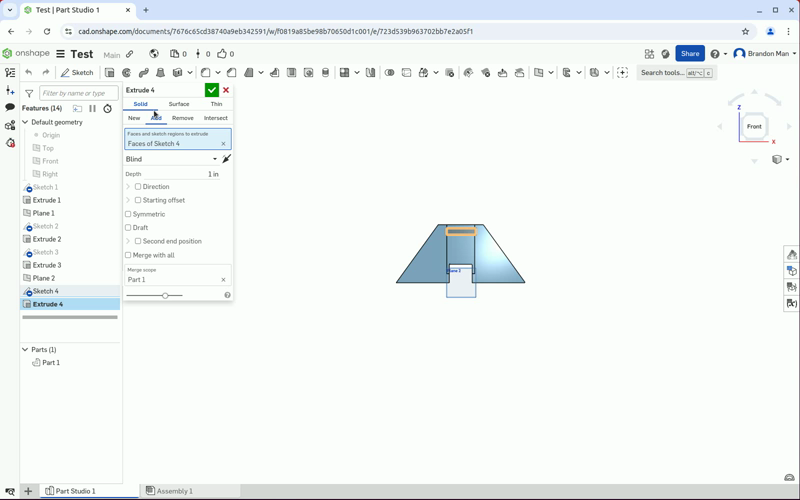
mouse_move(186, 120)
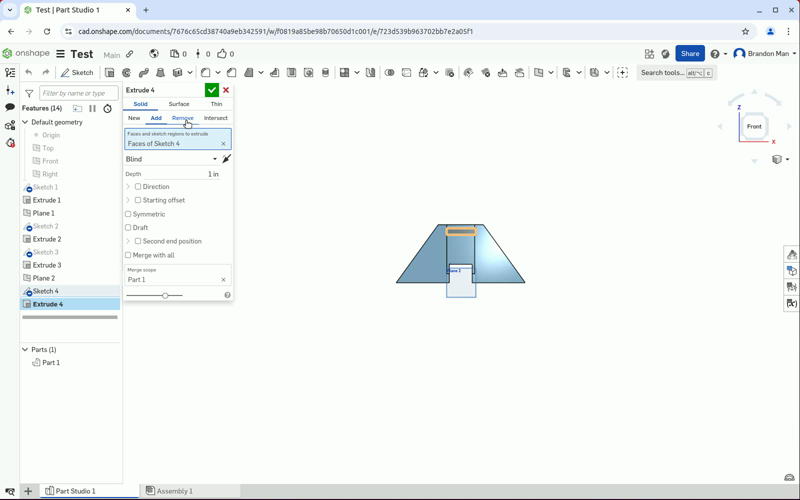
click(186, 120)
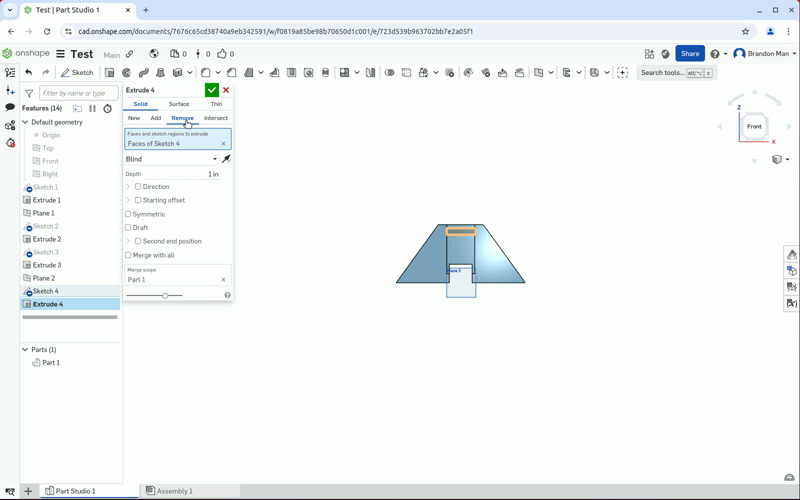
key(tab, 4)
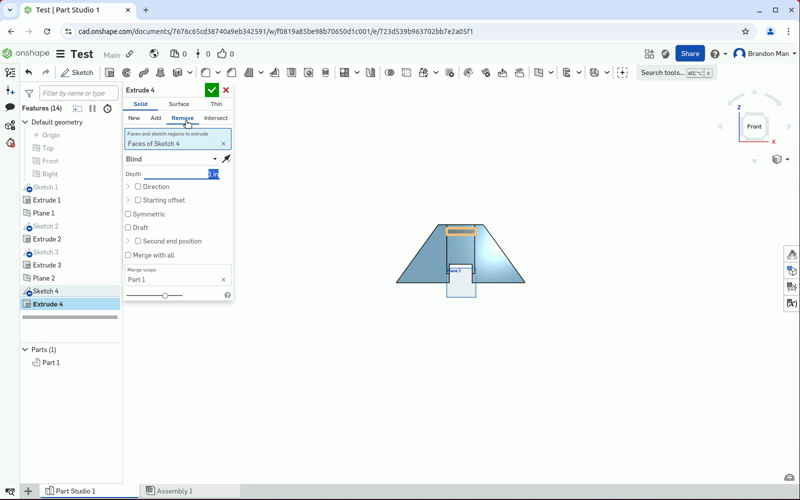
text(2.166)
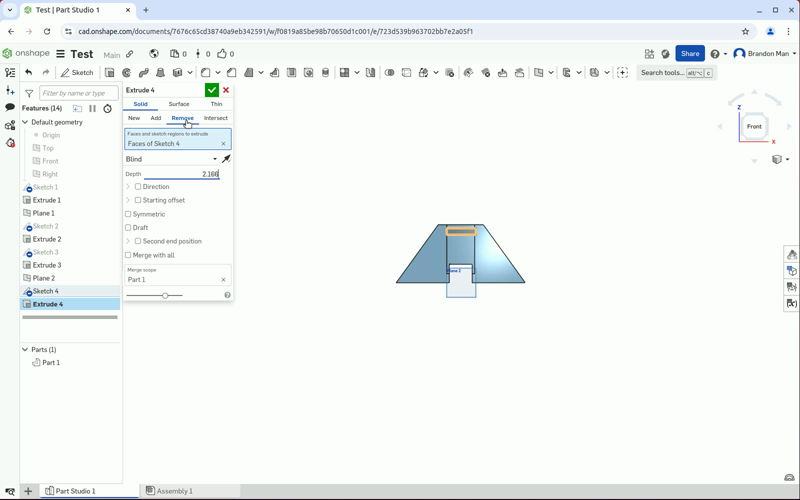
key(tab, 6)
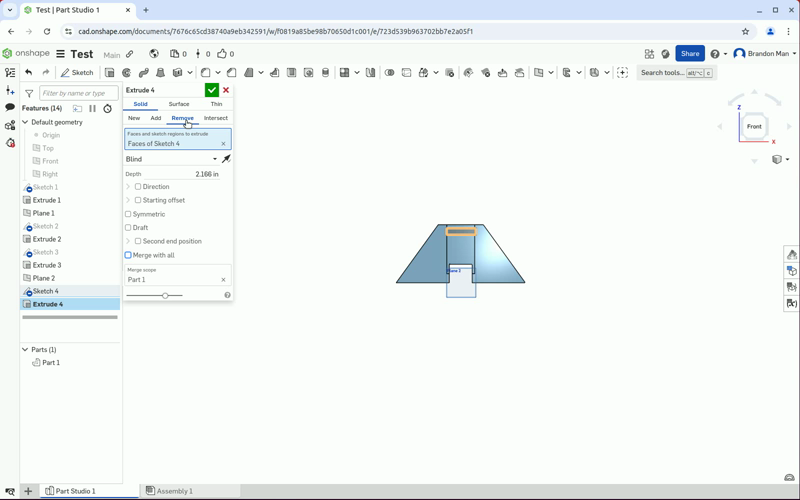
key(space)
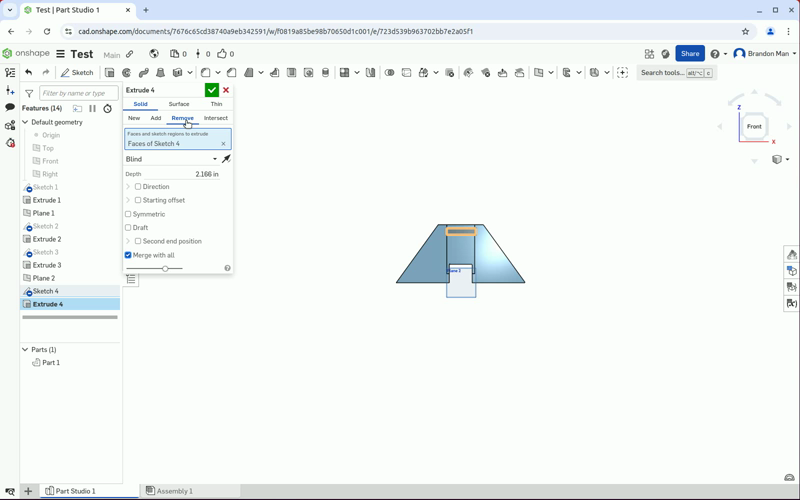
key(enter)
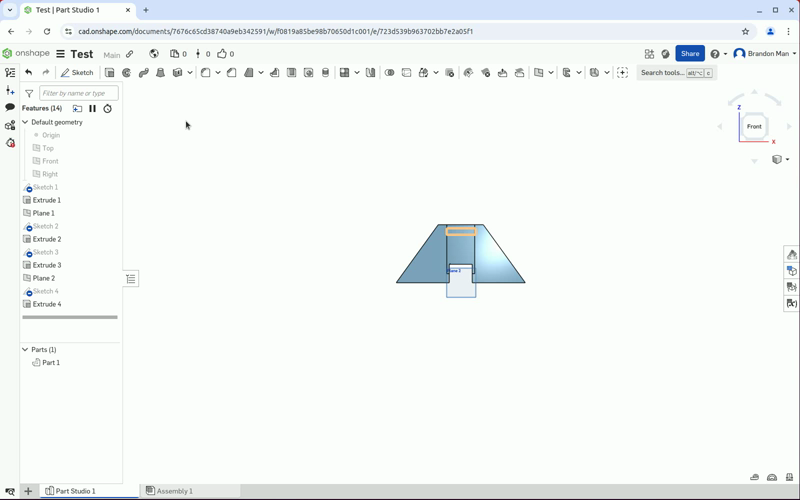
key(shift+h)
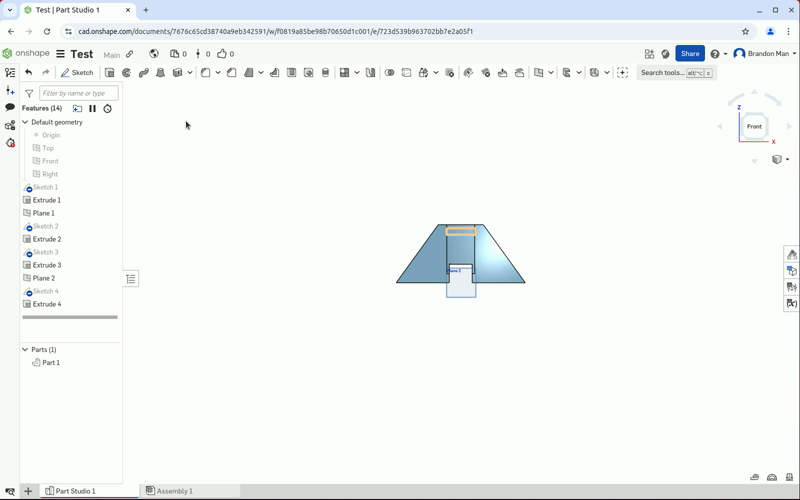
key(shift+h)
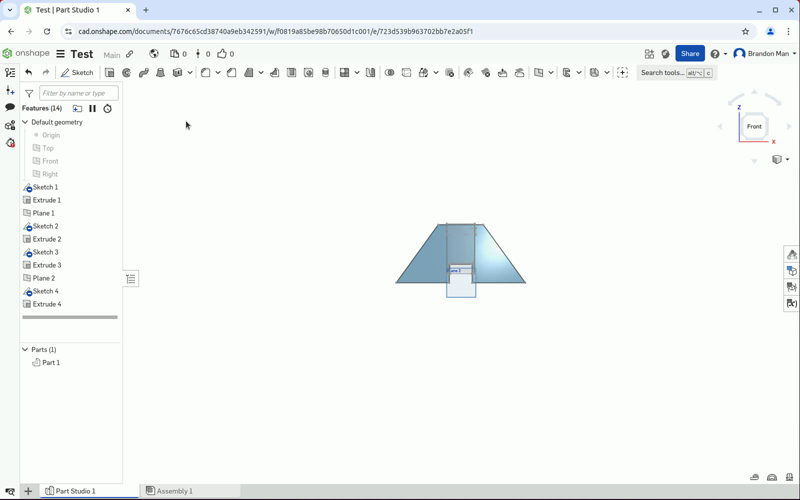
key(shift+7)
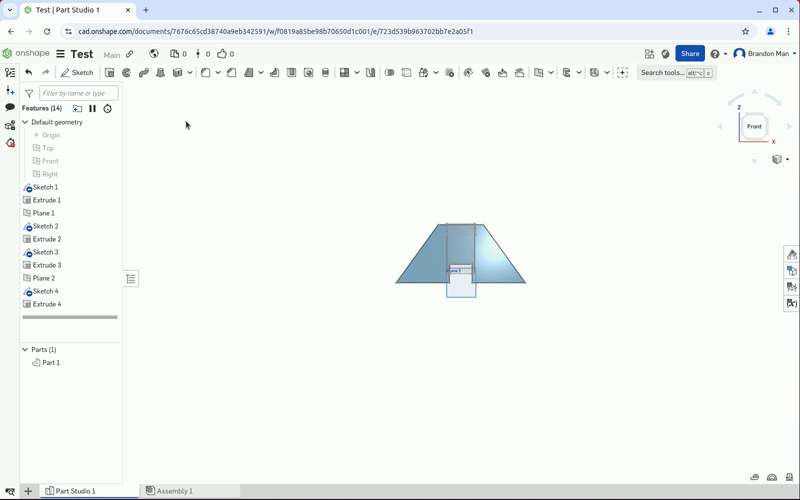
key(left, 2)
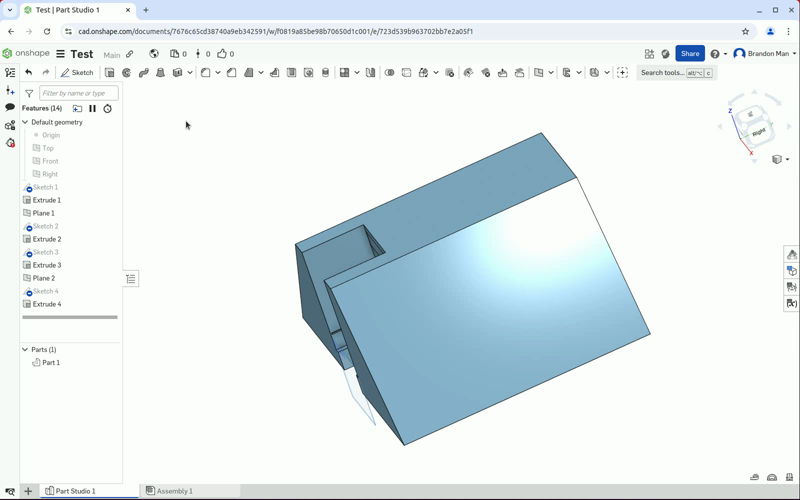
key(down, 2)
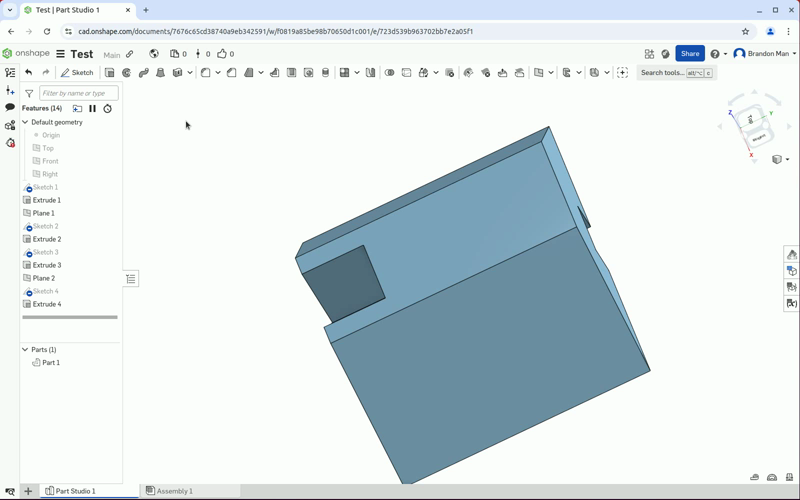
key(up, 2)
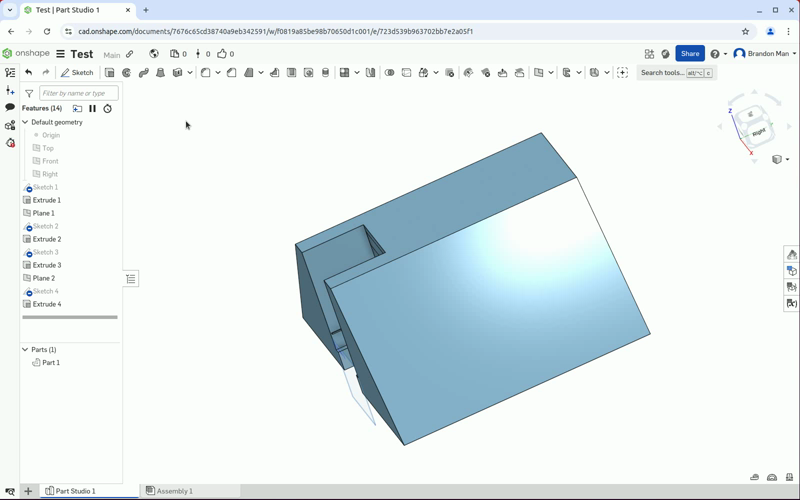
key(right, 2)
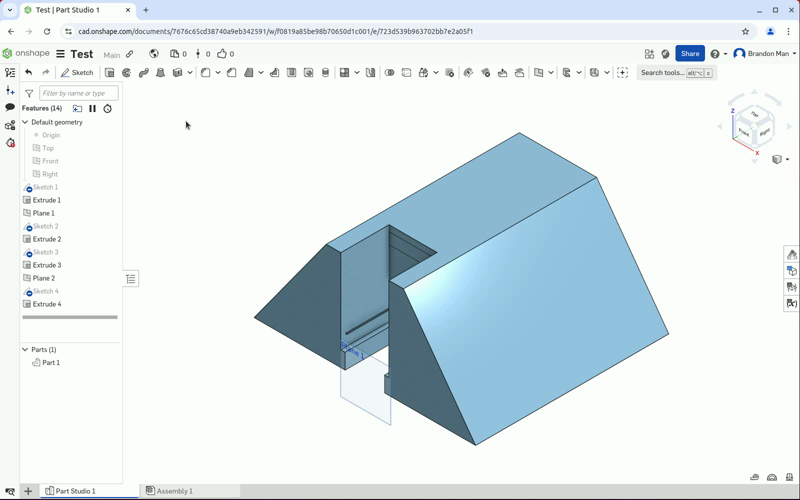
mouse_move(73, 189)
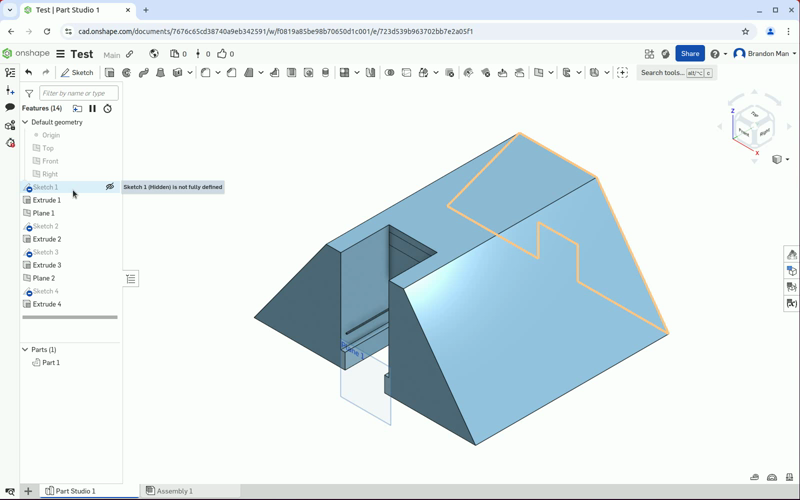
click(73, 189)